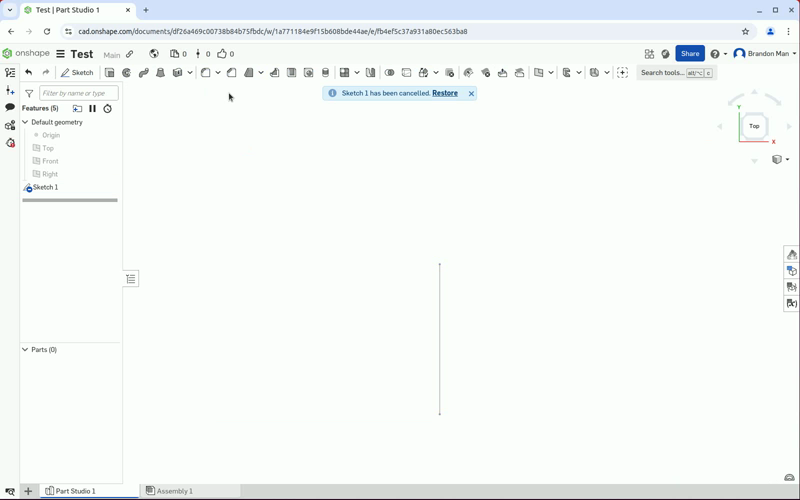
key(shift+h)
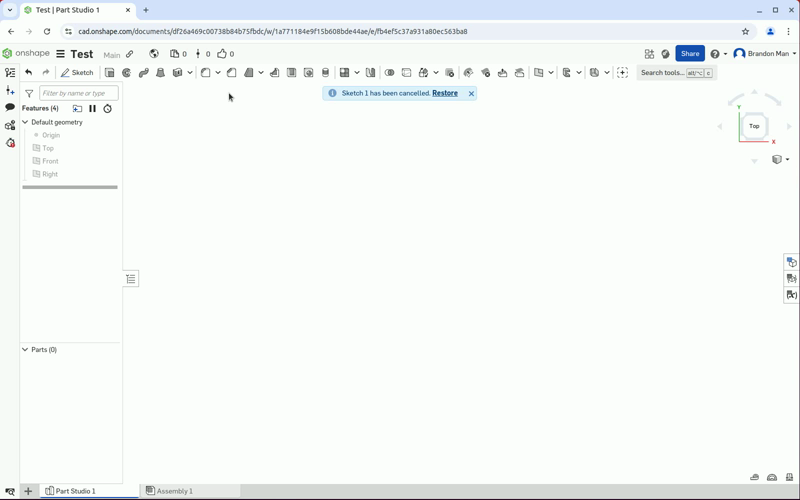
mouse_move(73, 352)
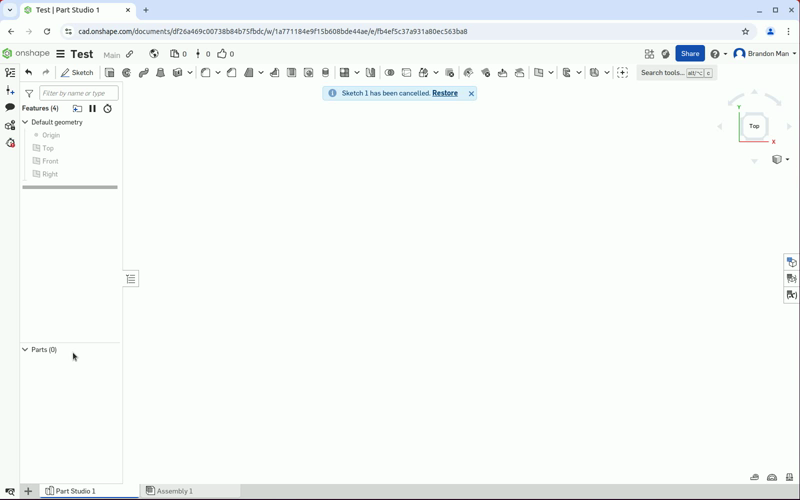
key(y)
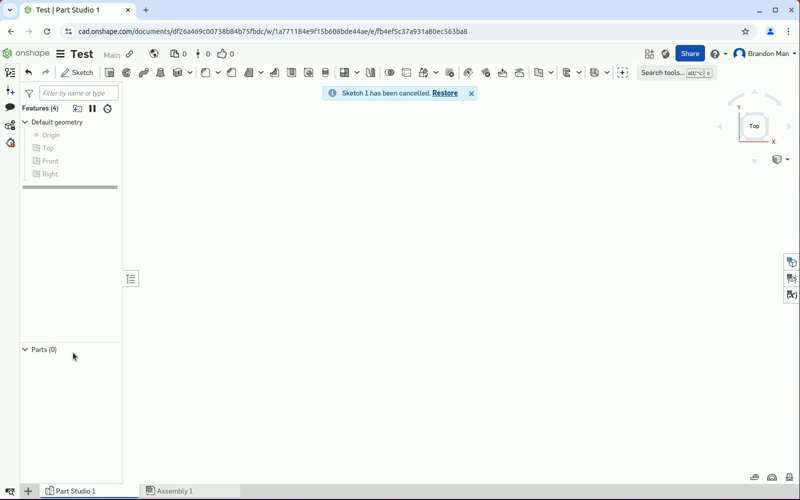
key(shift+p)
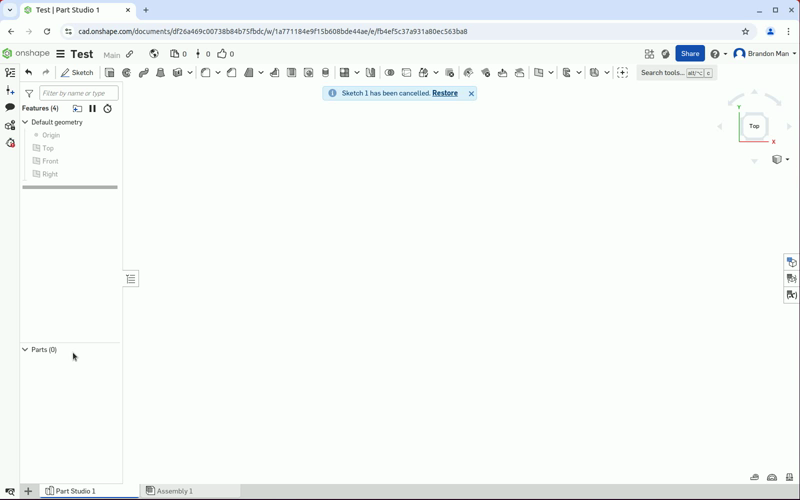
key(space)
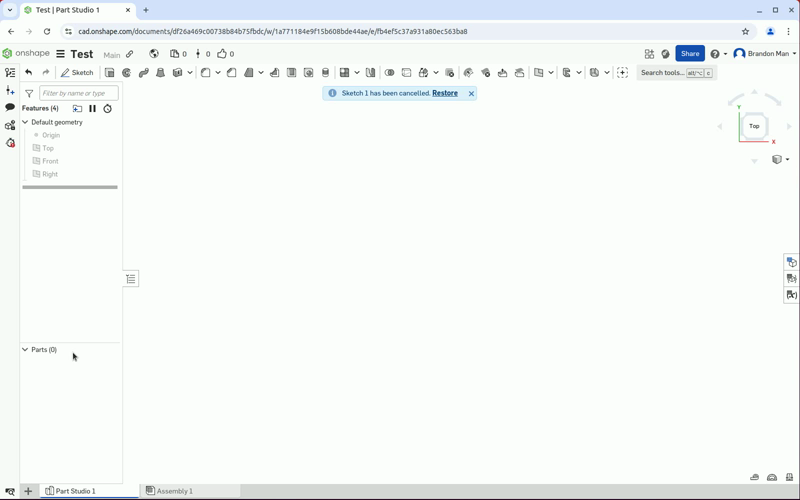
key_down(shift)
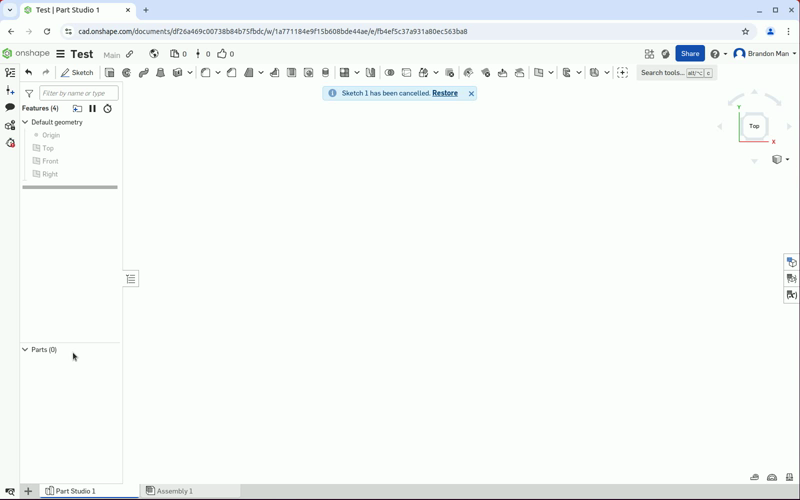
key(up)
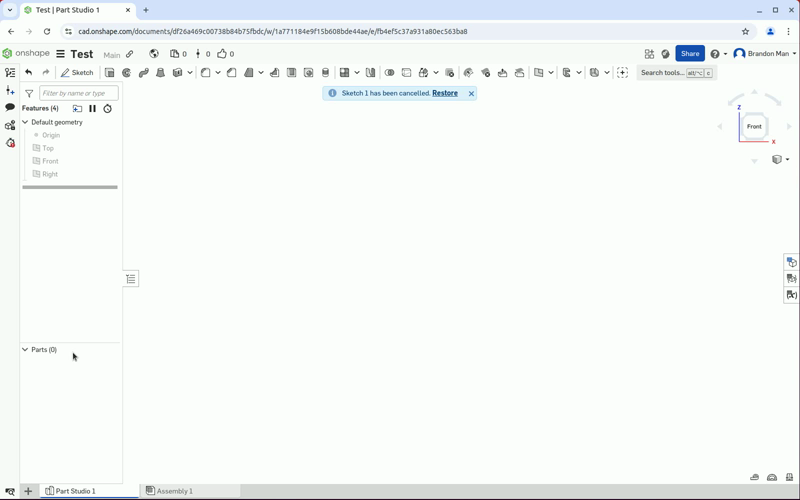
key_up(shift)
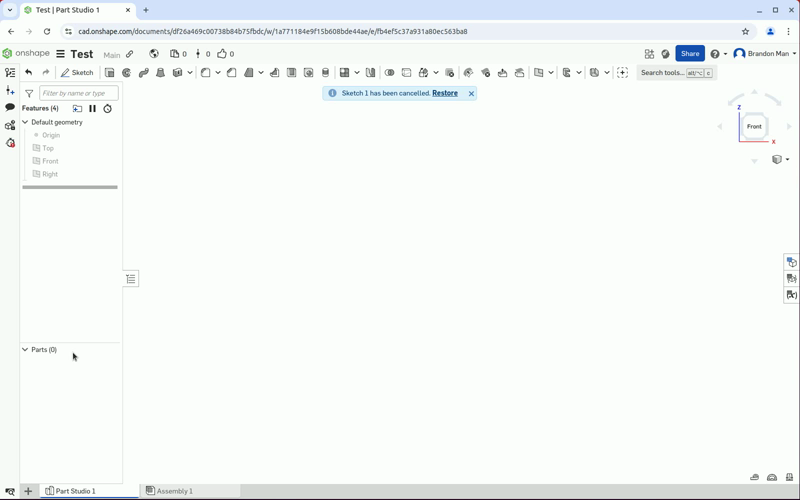
mouse_move(73, 352)
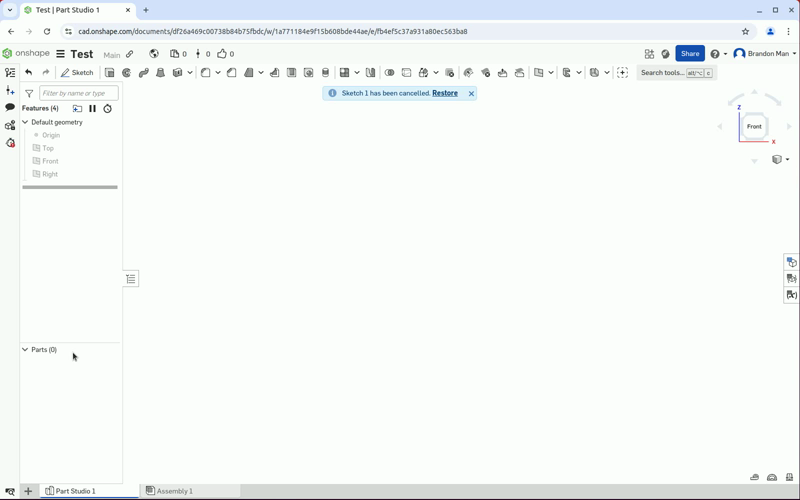
key(shift+y)
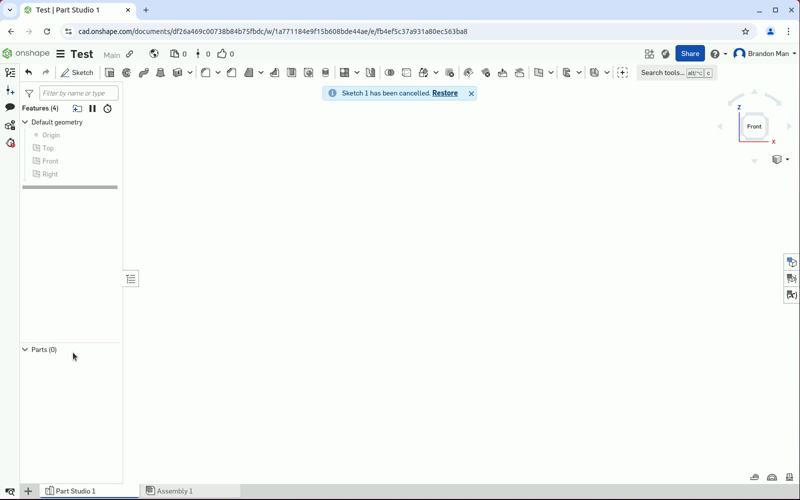
key(shift+s)
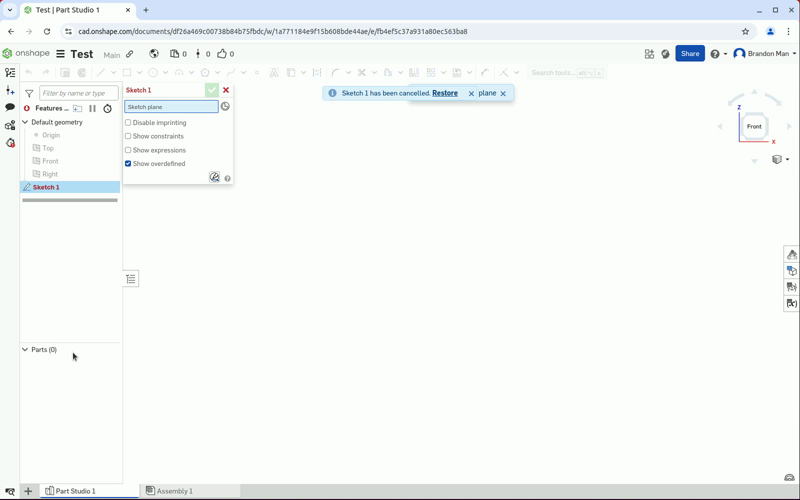
mouse_move(73, 163)
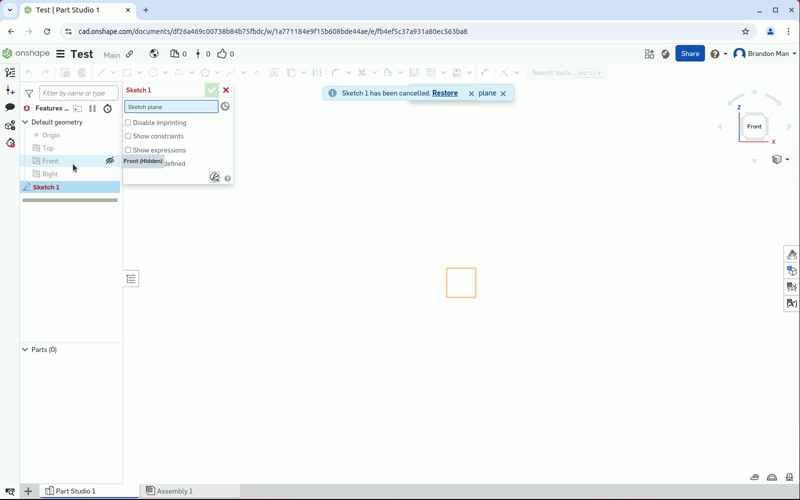
click(73, 163)
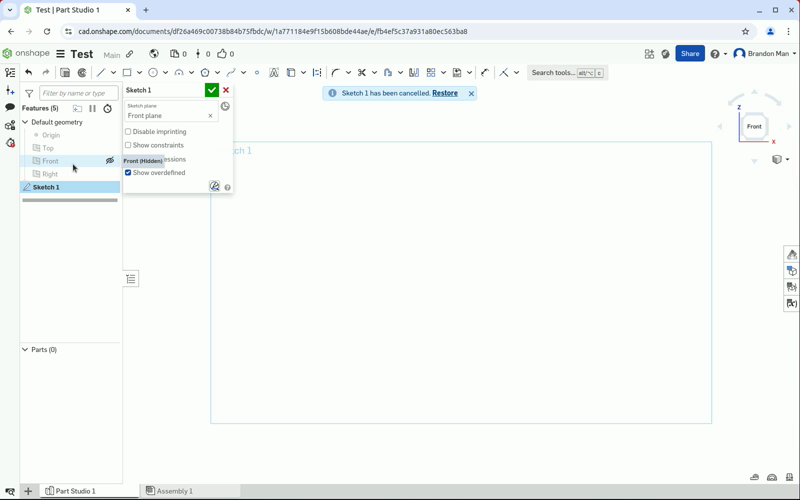
mouse_move(73, 352)
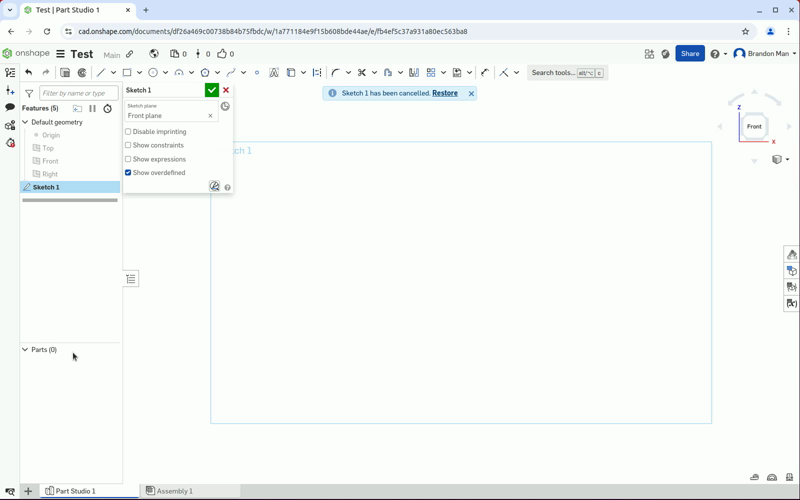
key(y)
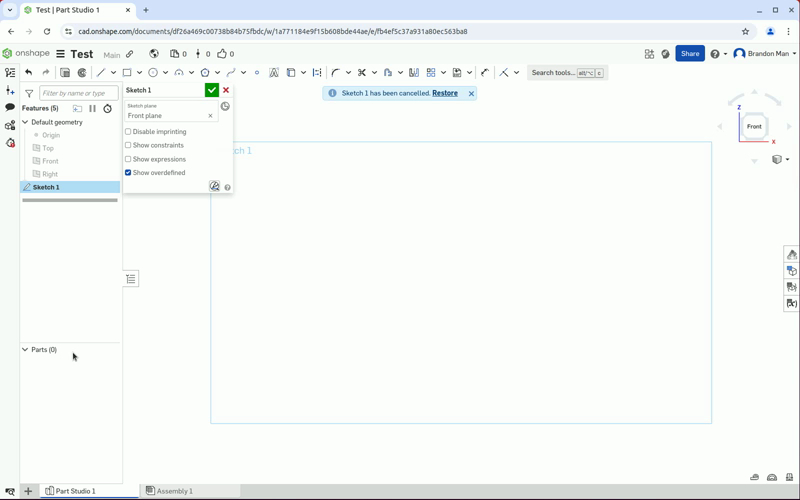
key(a)
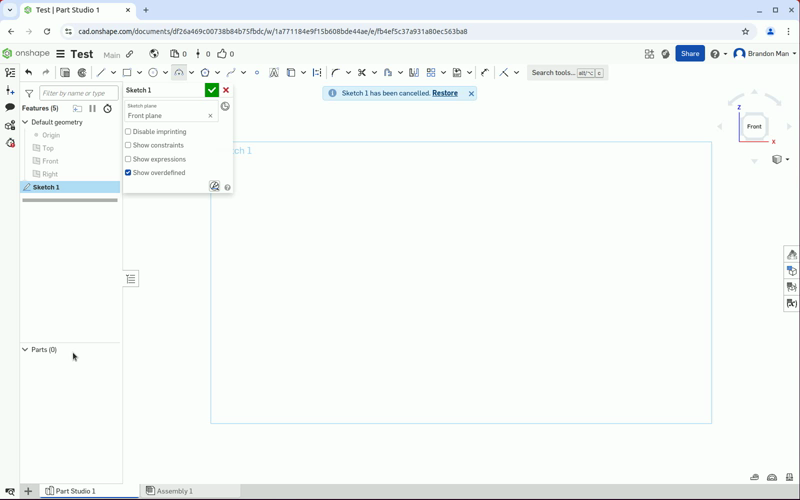
key_down(shift)
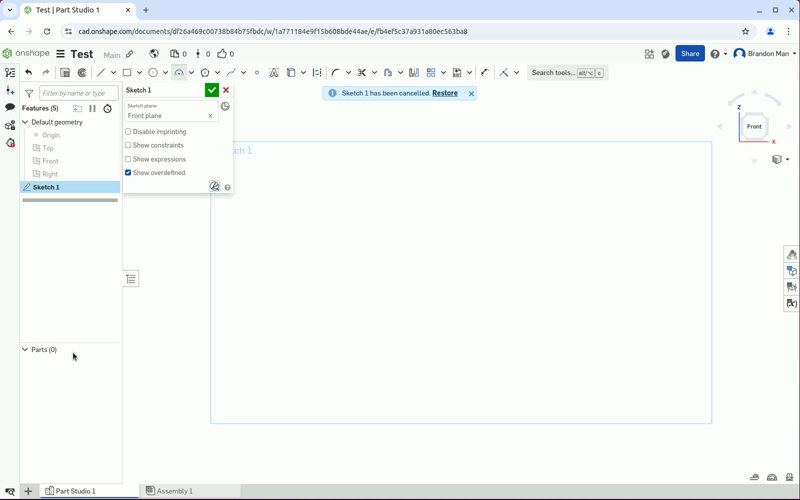
mouse_move(401, 352)
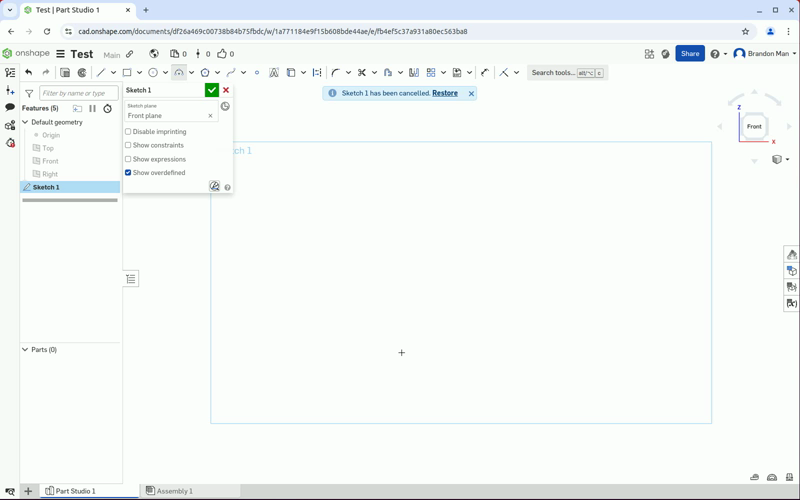
click(401, 352)
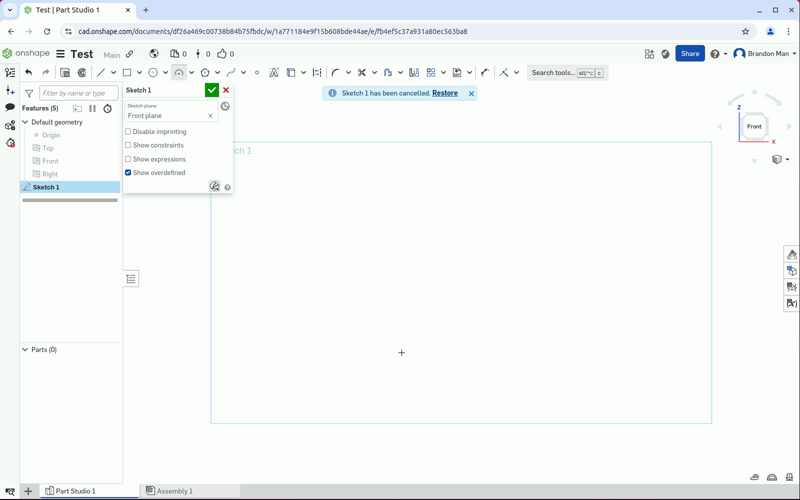
key_up(shift)
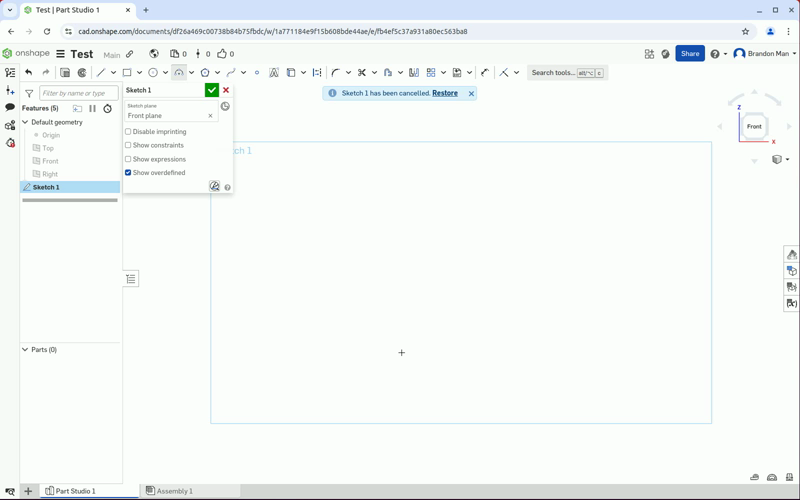
key_down(shift)
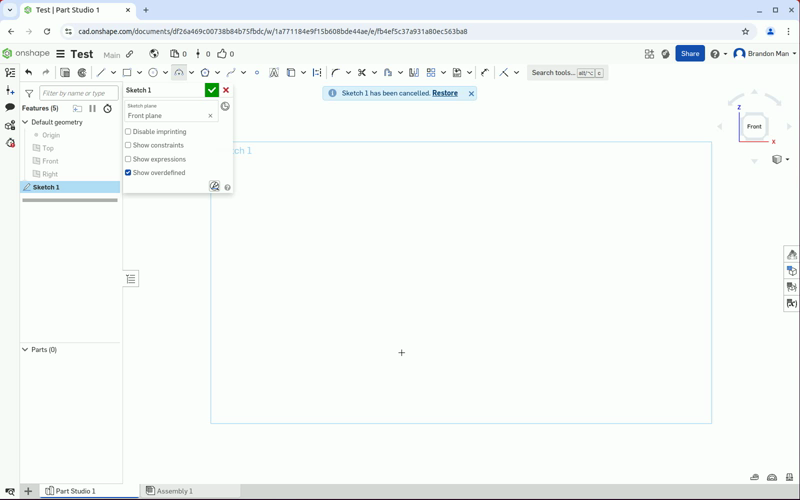
mouse_move(483, 275)
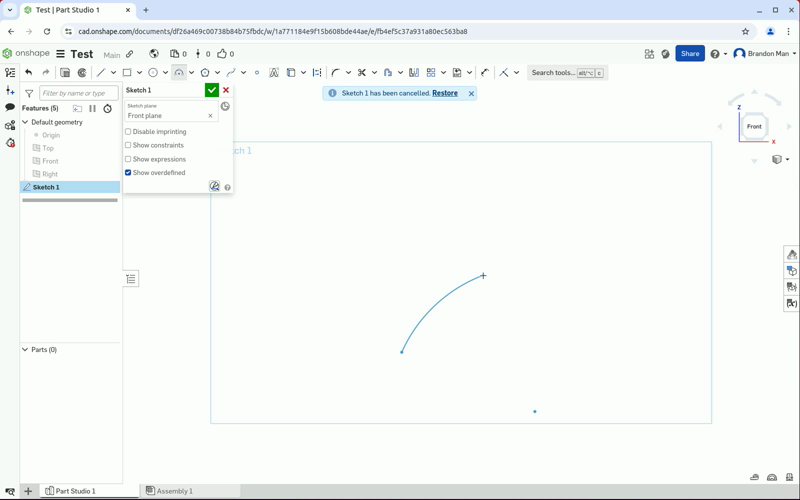
click(483, 275)
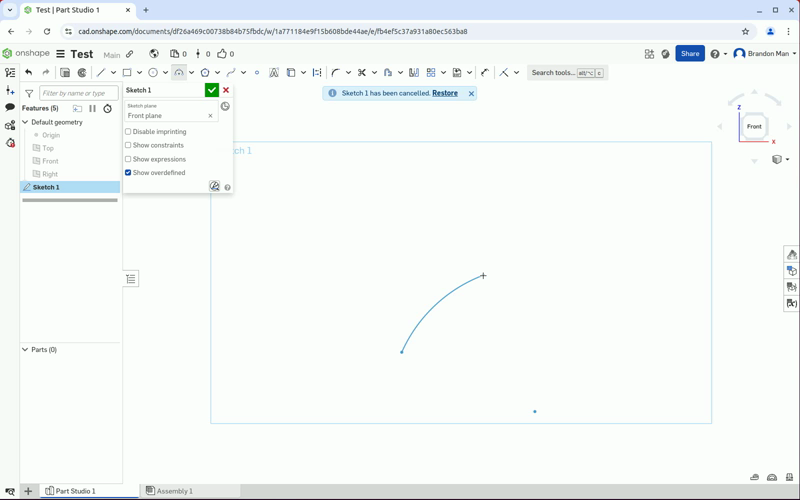
mouse_move(458, 329)
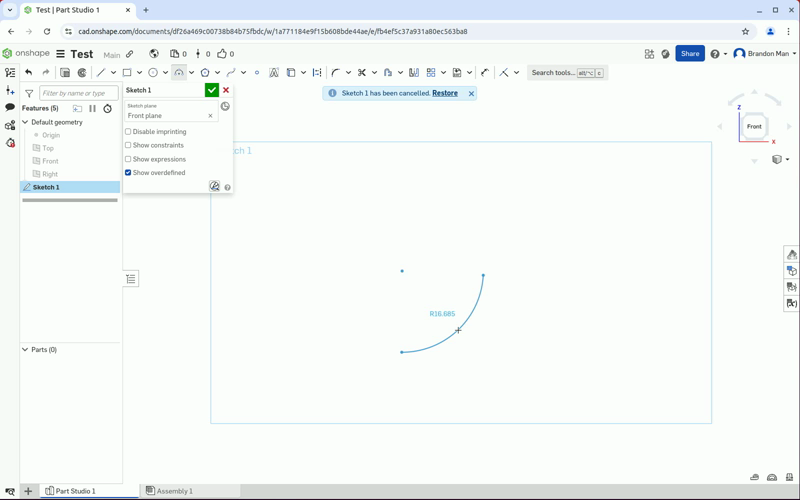
click(458, 329)
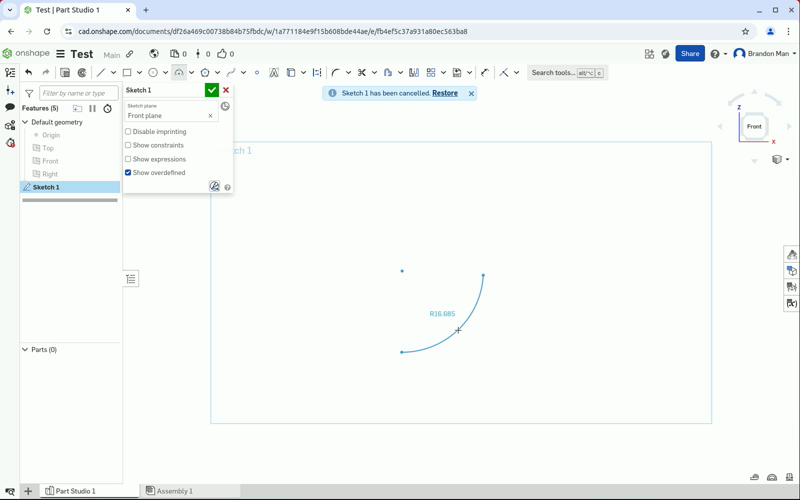
key_up(shift)
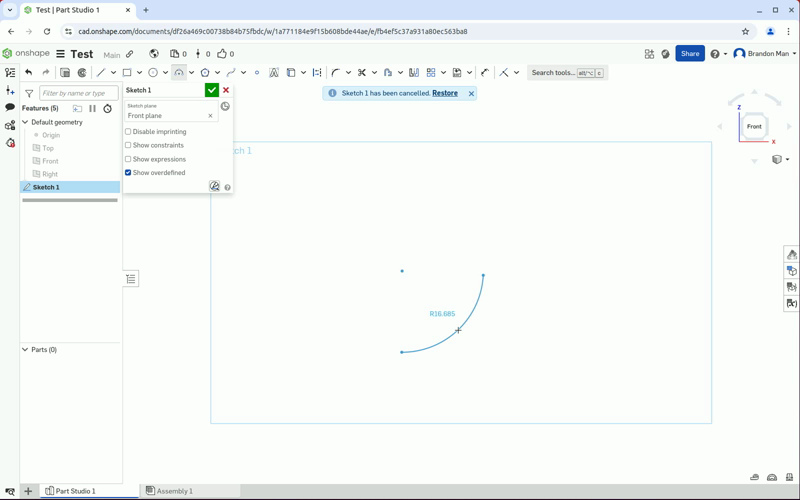
key(esc)
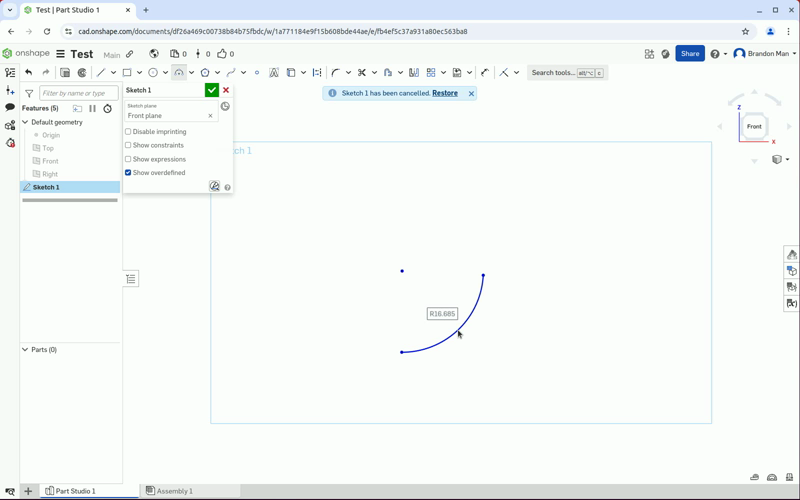
key(l)
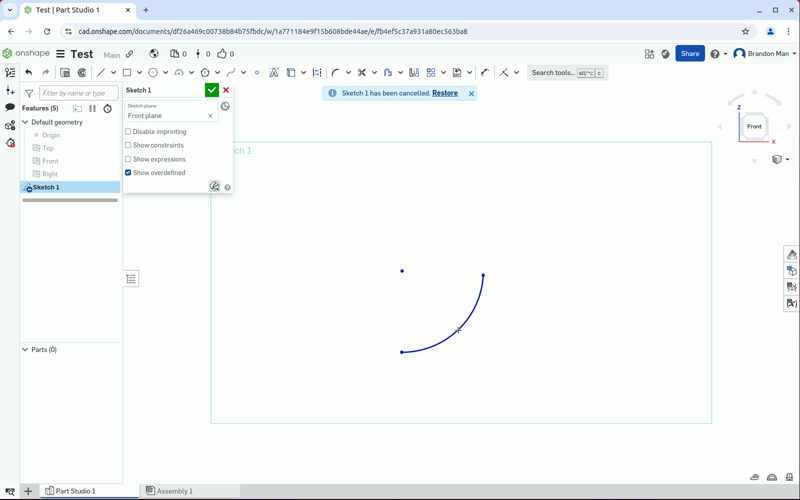
mouse_move(483, 275)
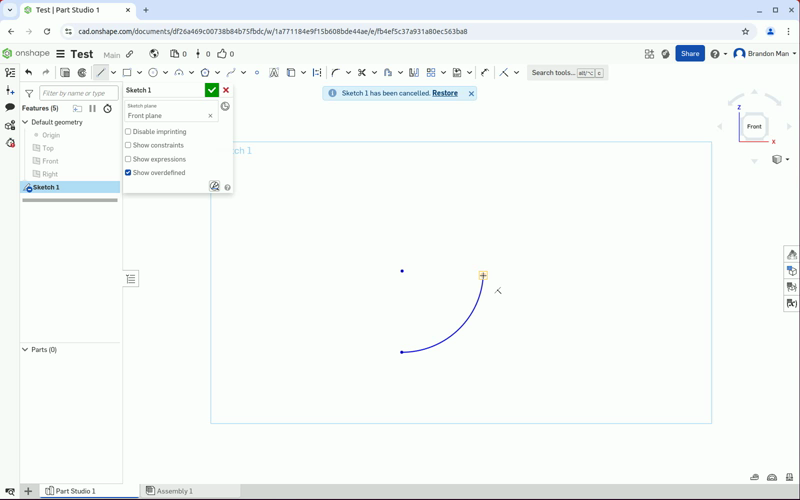
click(483, 275)
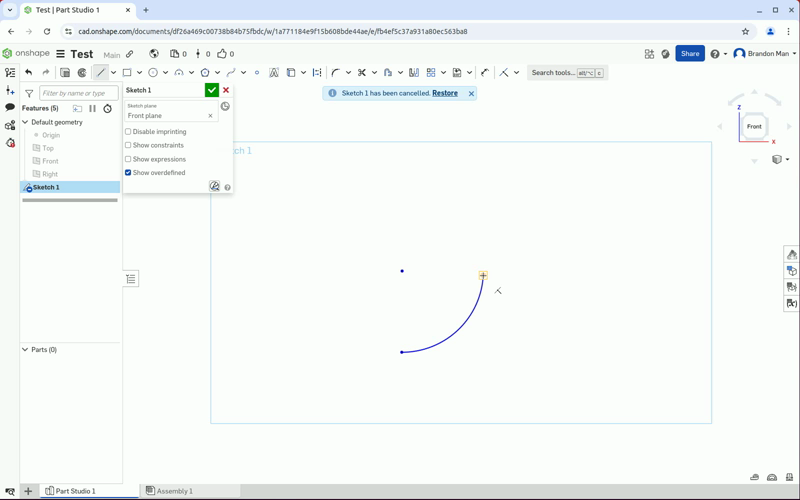
key_down(shift)
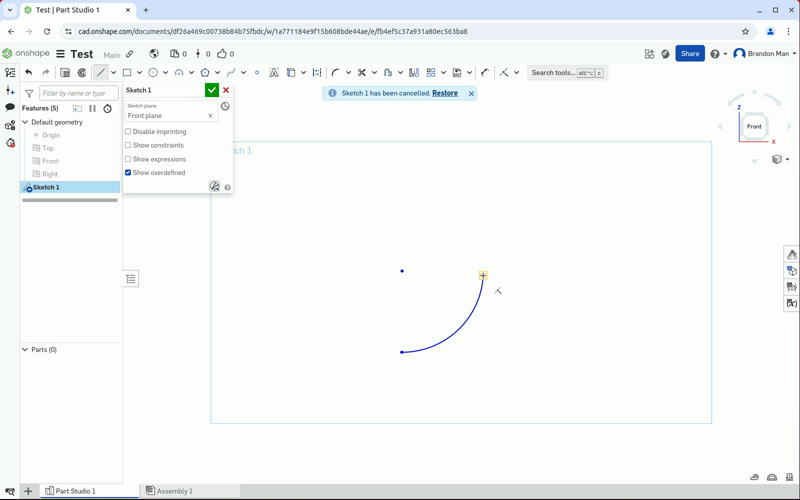
mouse_move(513, 275)
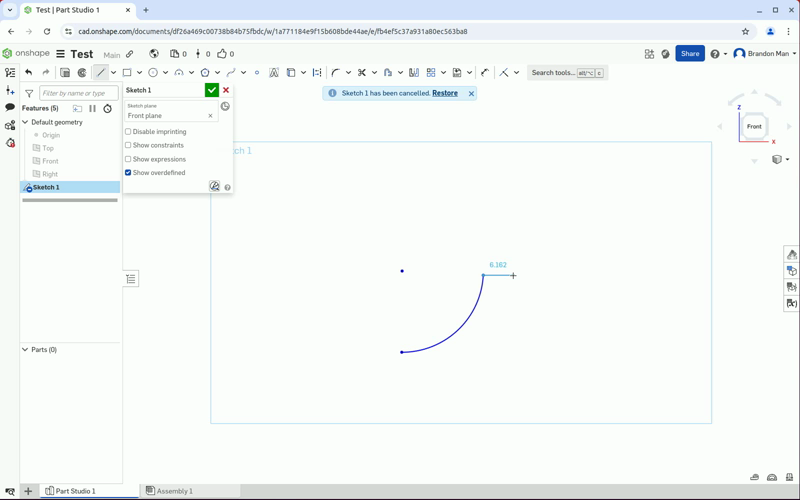
mouse_move(476, 275)
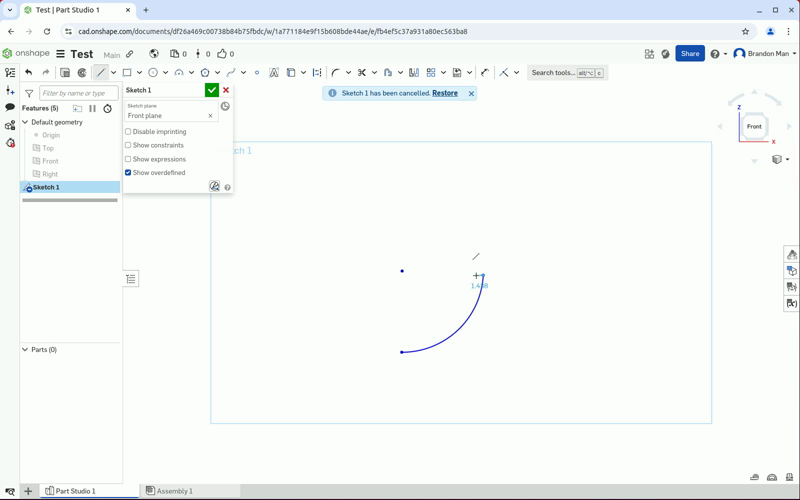
scroll(6)
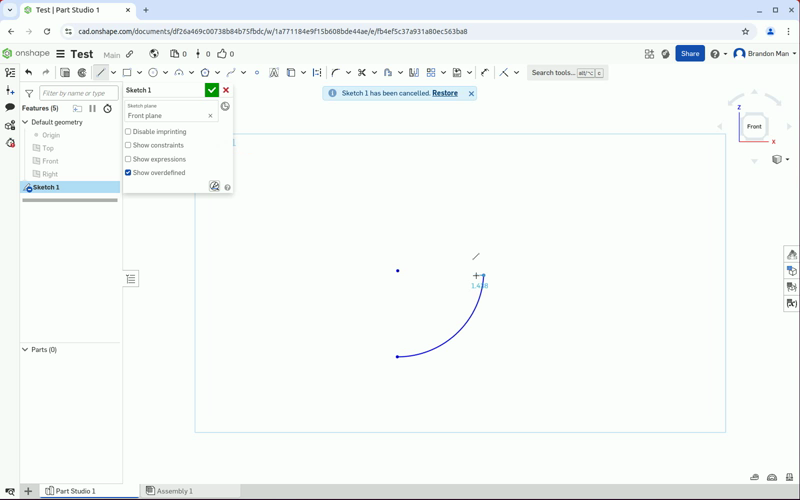
scroll(6)
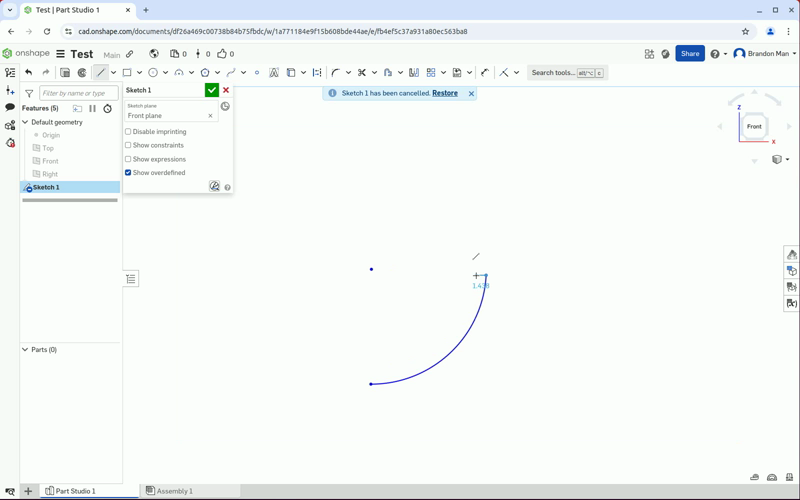
scroll(6)
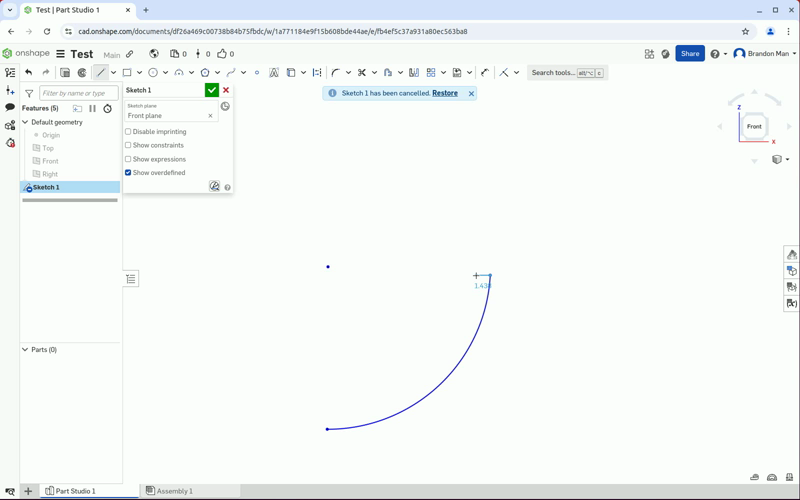
scroll(6)
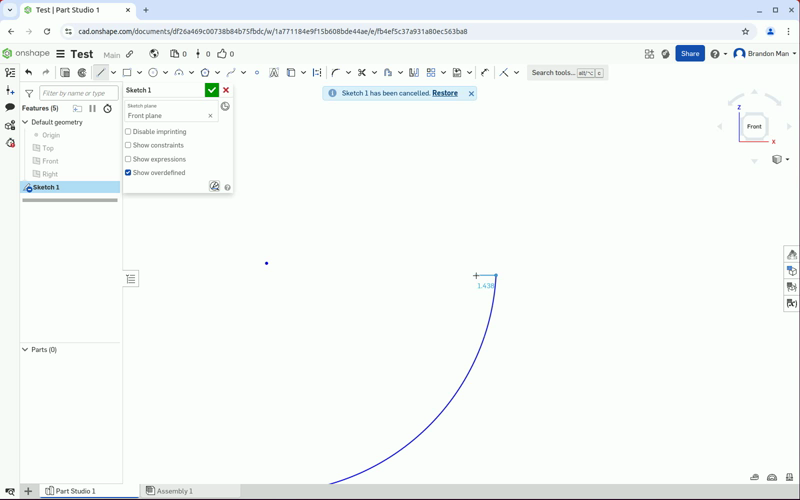
scroll(6)
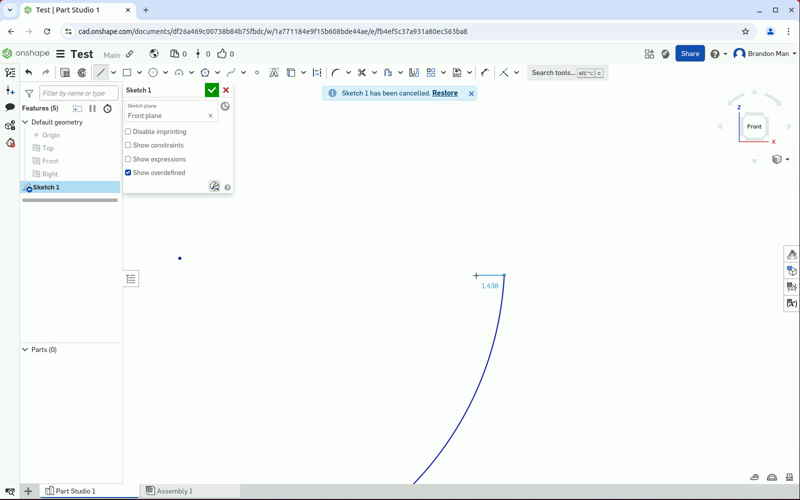
scroll(6)
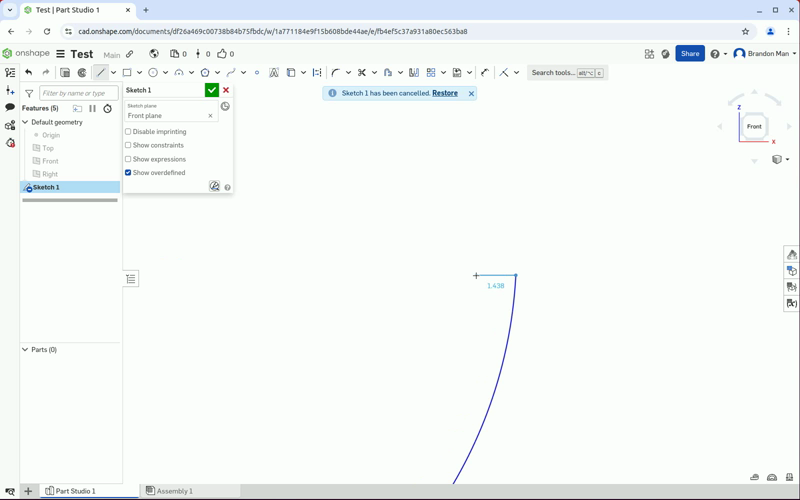
scroll(6)
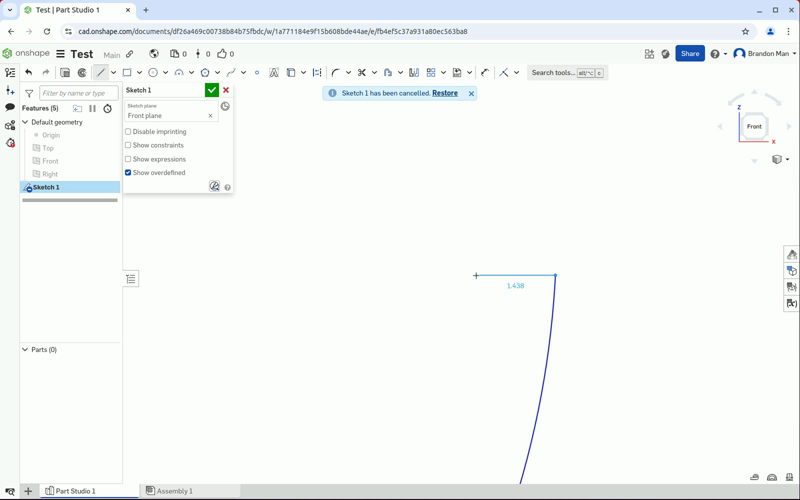
click(476, 275)
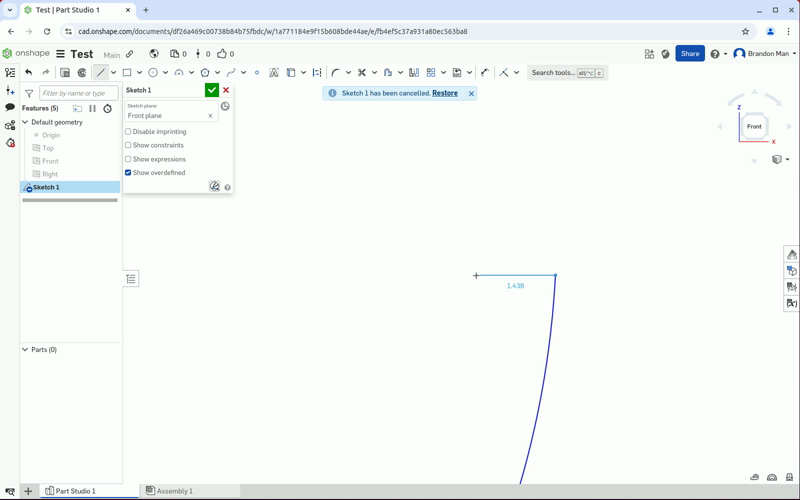
scroll(-6)
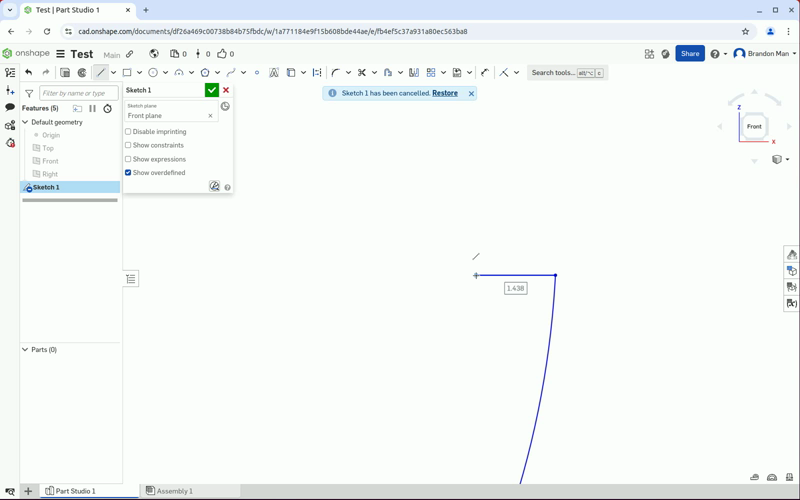
scroll(-6)
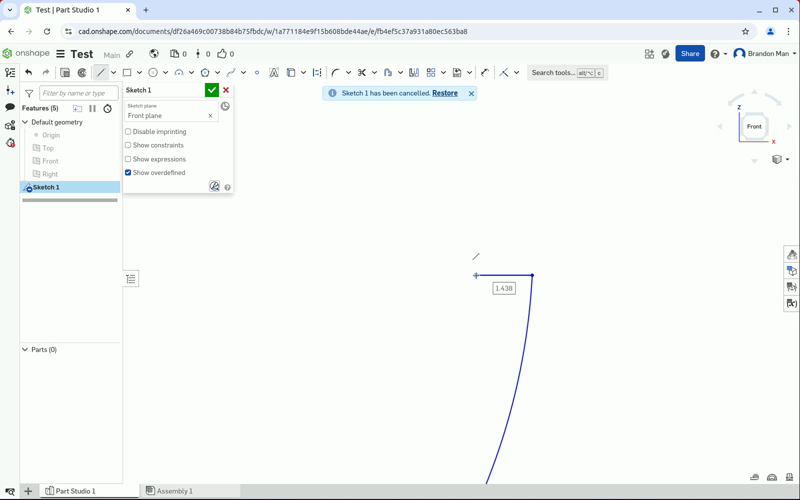
scroll(-6)
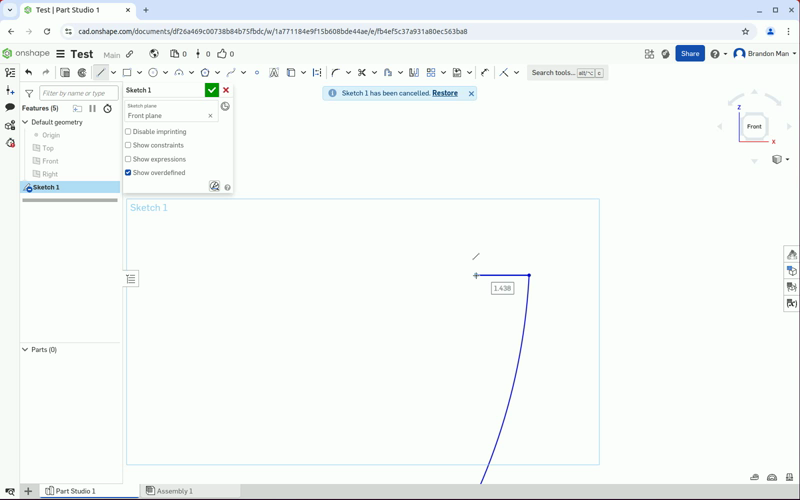
scroll(-6)
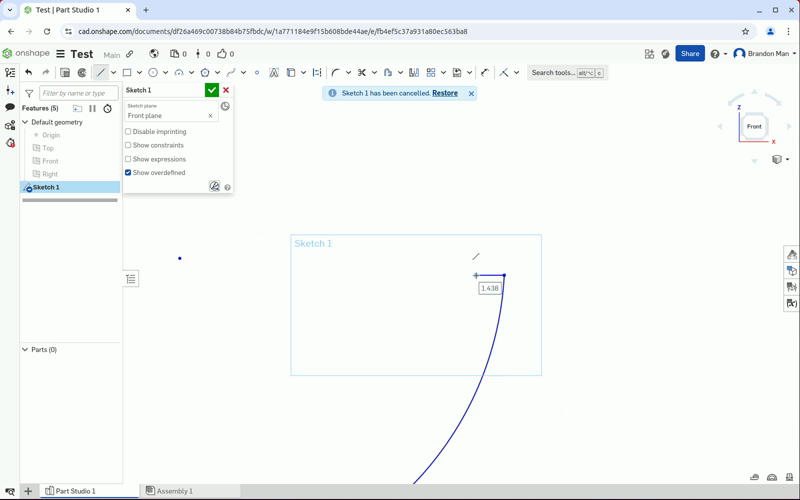
scroll(-6)
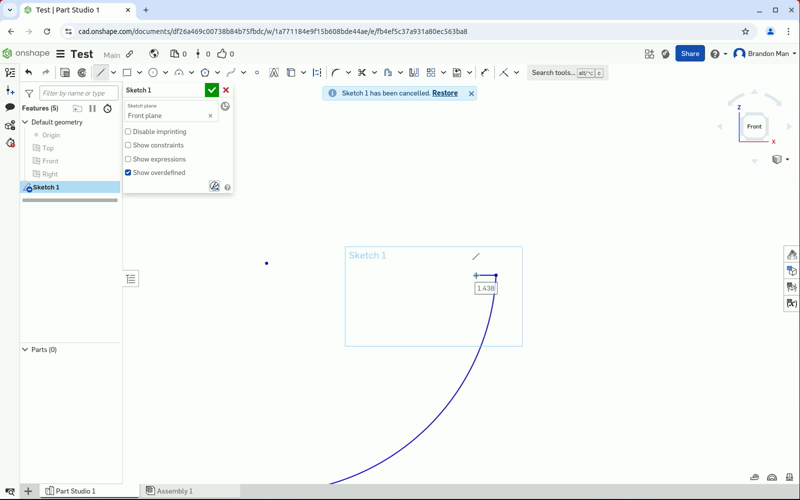
scroll(-6)
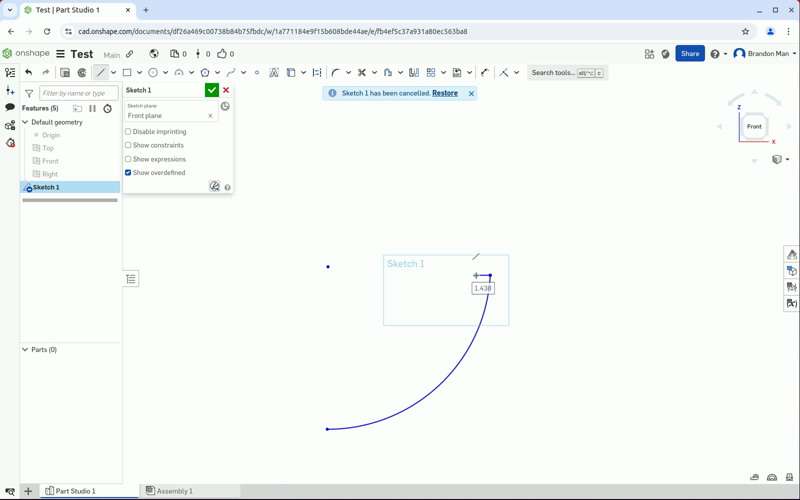
scroll(-6)
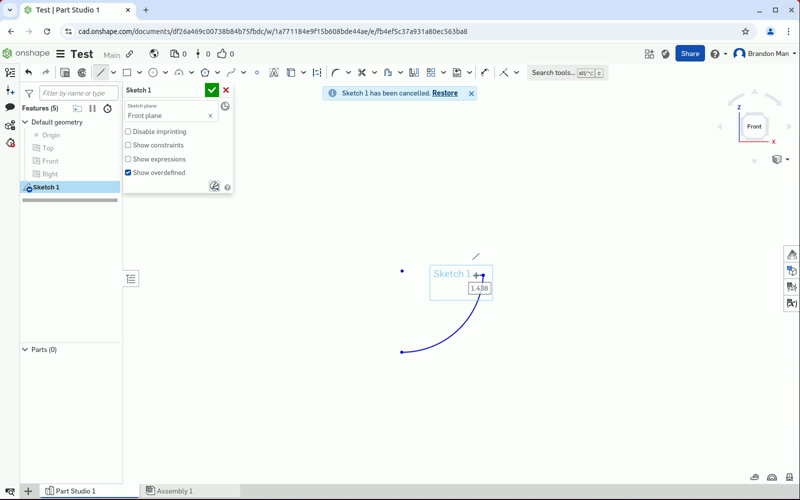
key_up(shift)
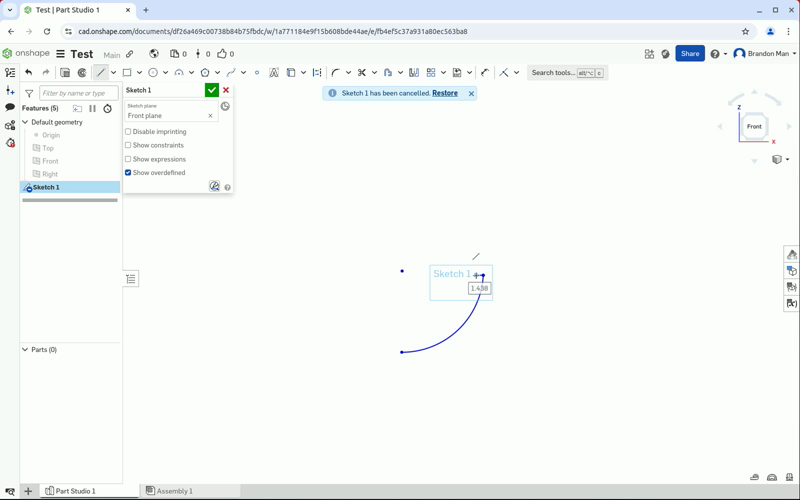
key_down(shift)
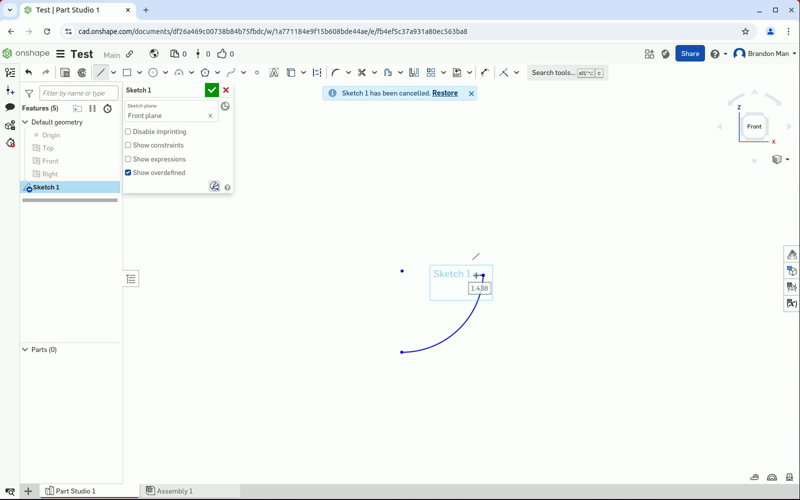
mouse_move(506, 275)
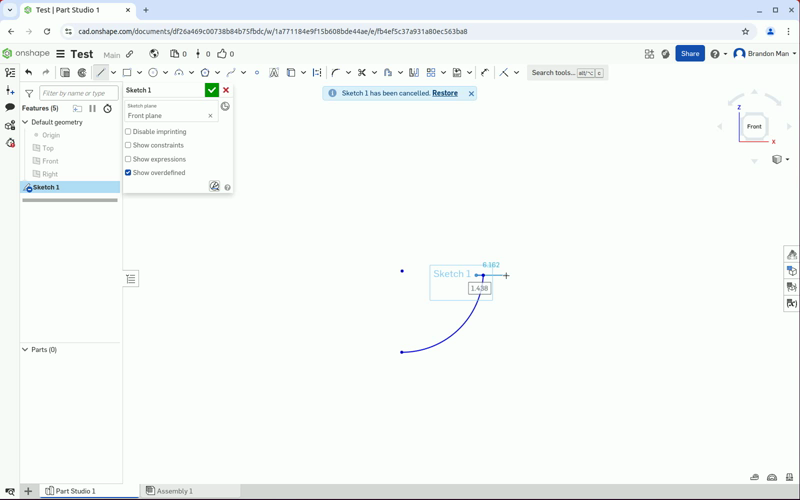
mouse_move(476, 273)
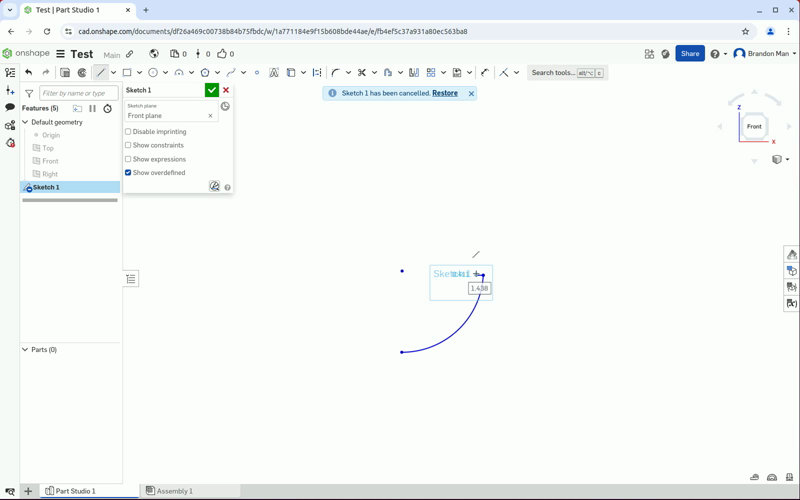
scroll(6)
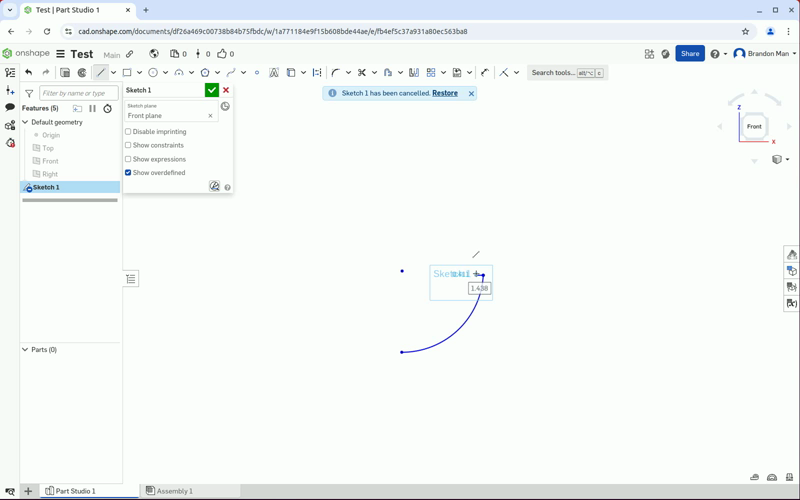
scroll(6)
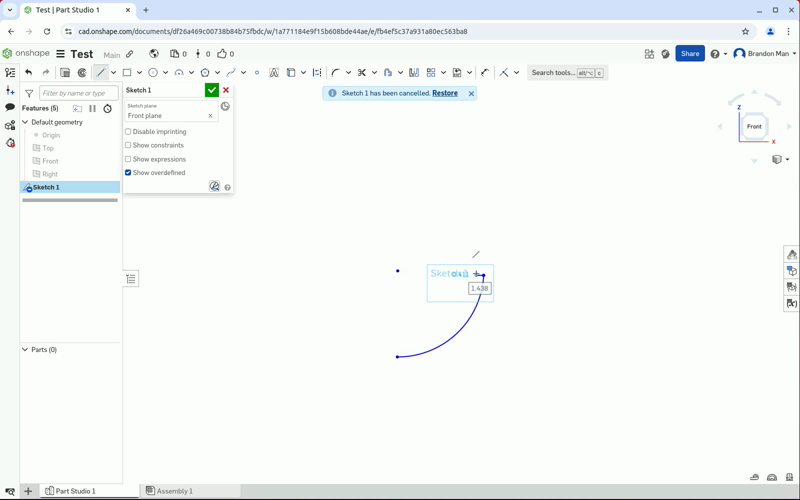
scroll(6)
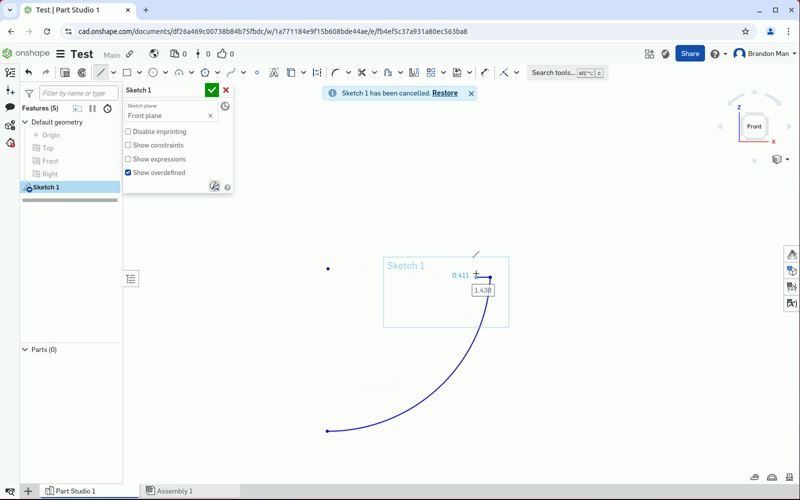
scroll(6)
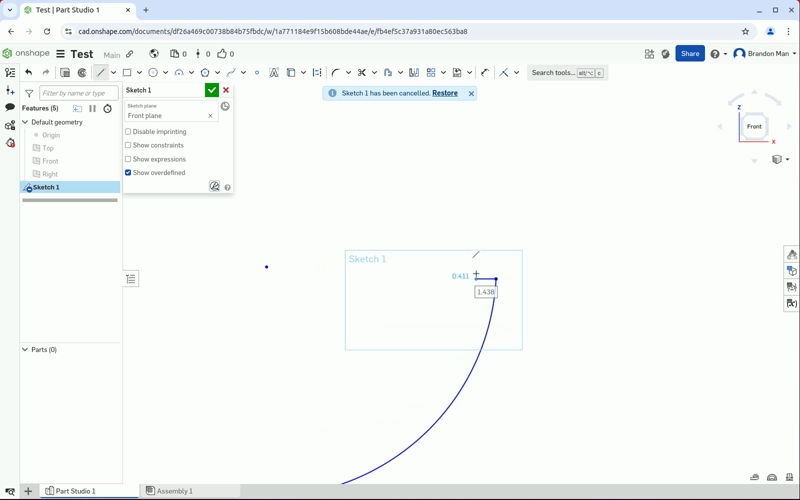
scroll(6)
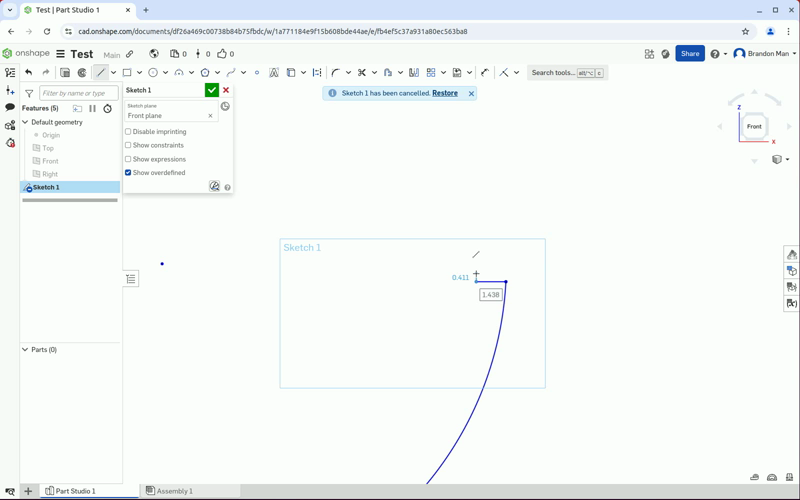
scroll(6)
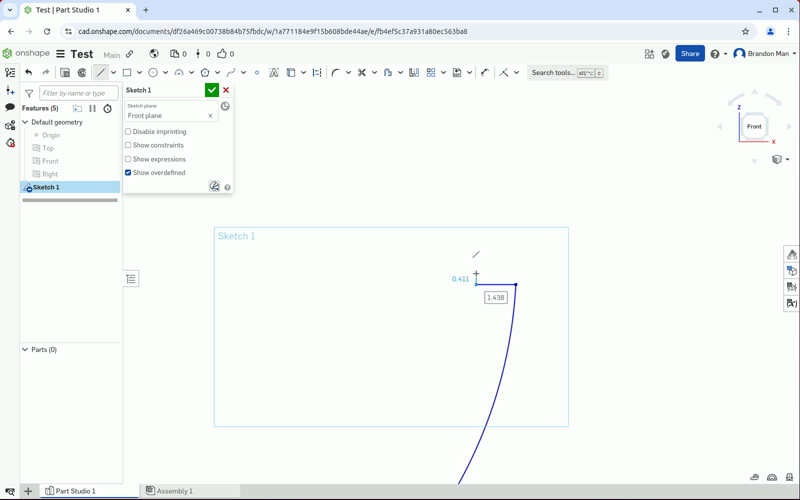
scroll(6)
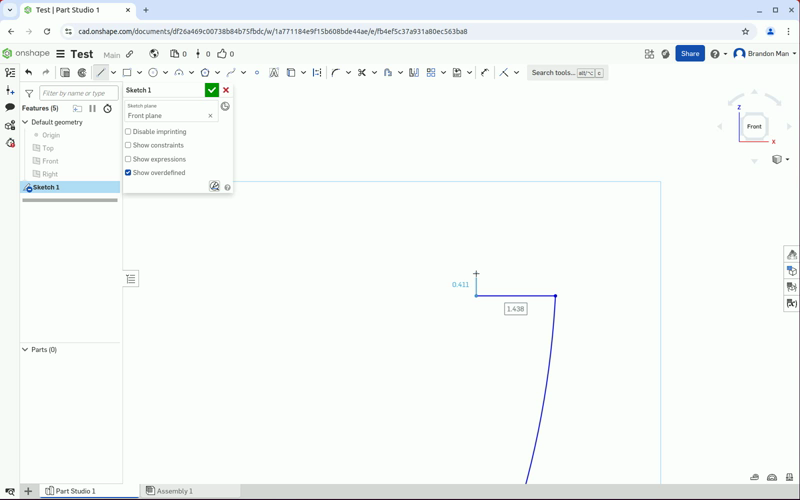
click(476, 273)
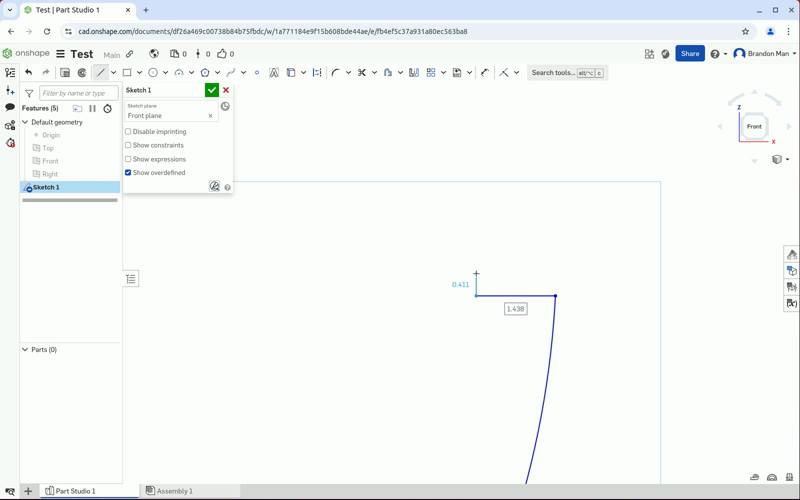
scroll(-6)
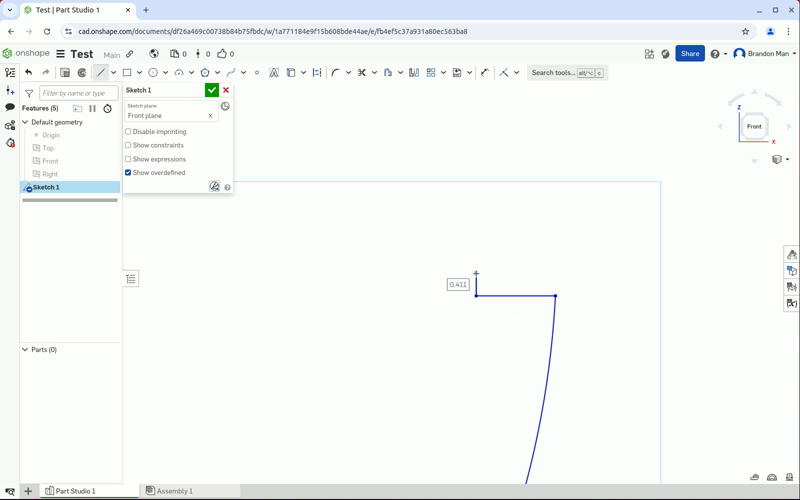
scroll(-6)
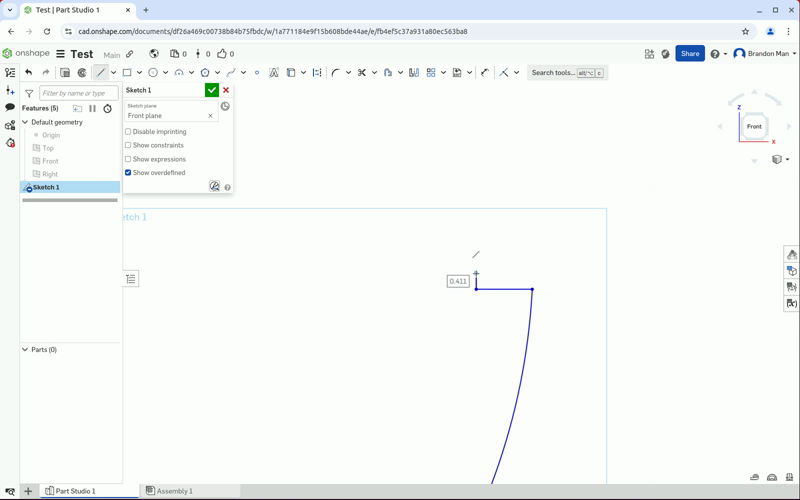
scroll(-6)
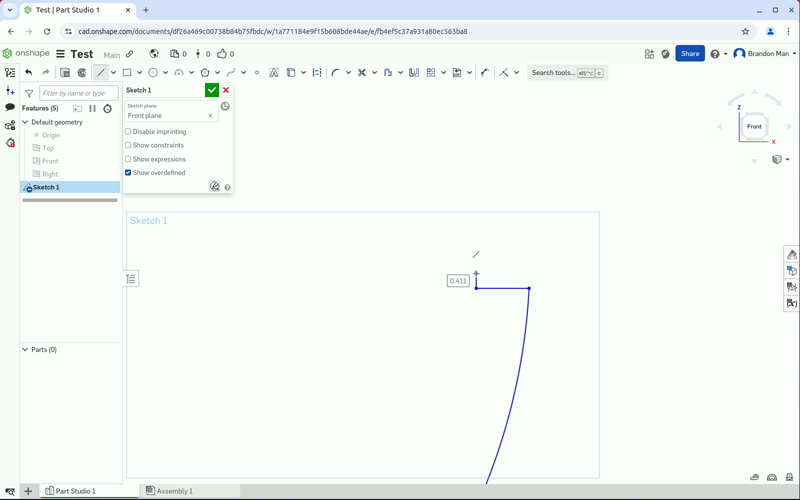
scroll(-6)
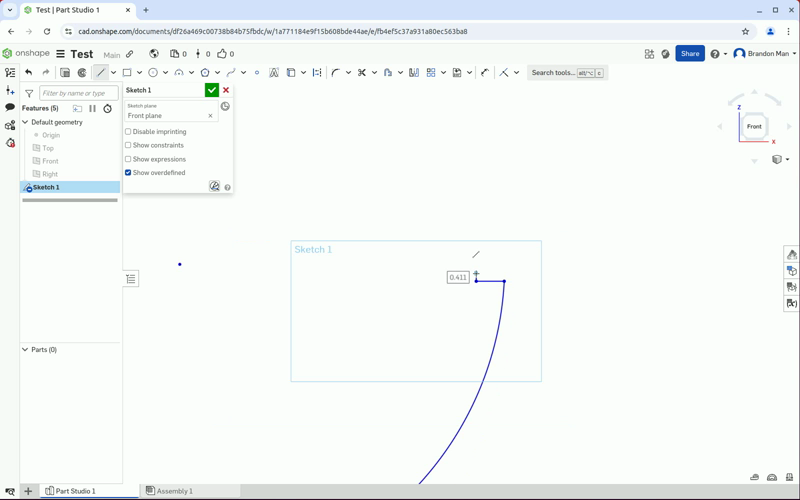
scroll(-6)
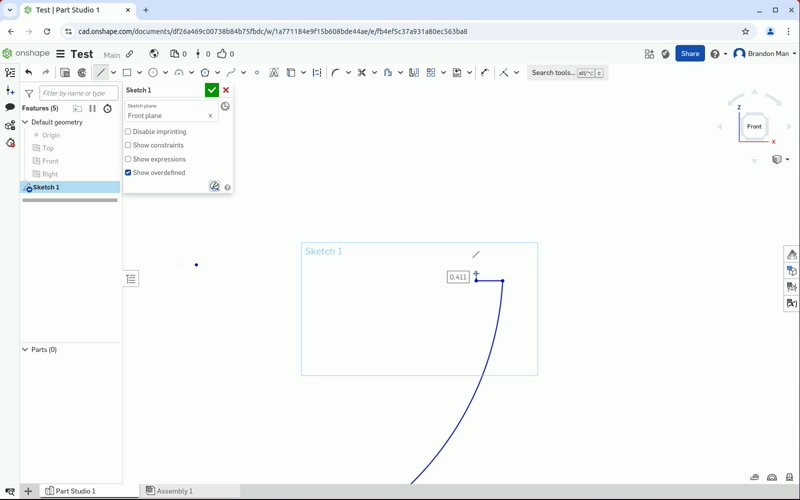
scroll(-6)
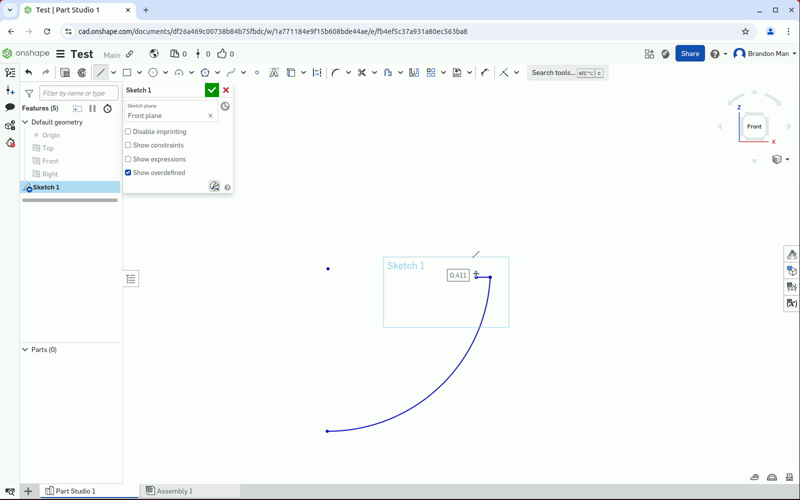
scroll(-6)
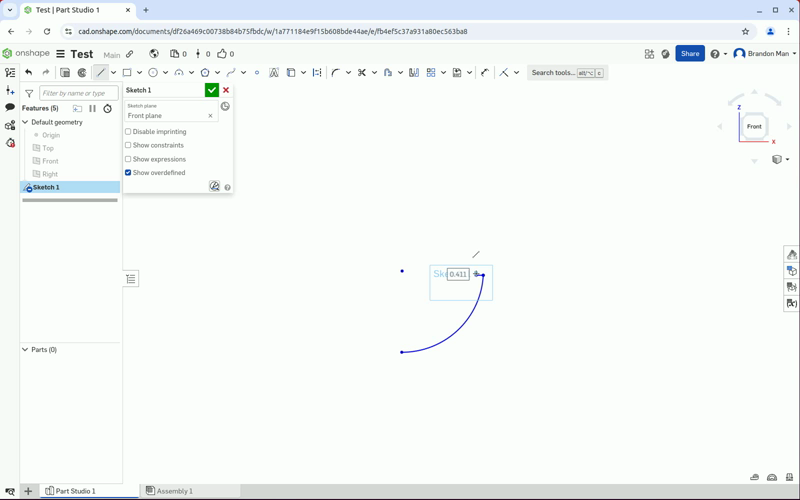
key_up(shift)
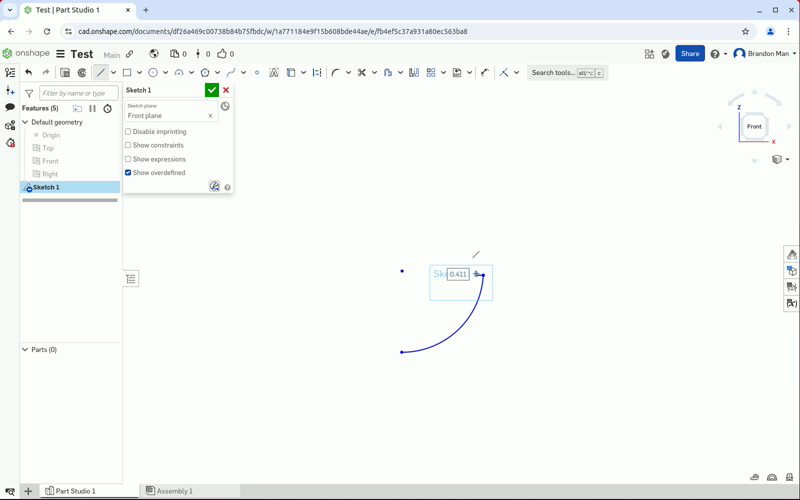
key(esc)
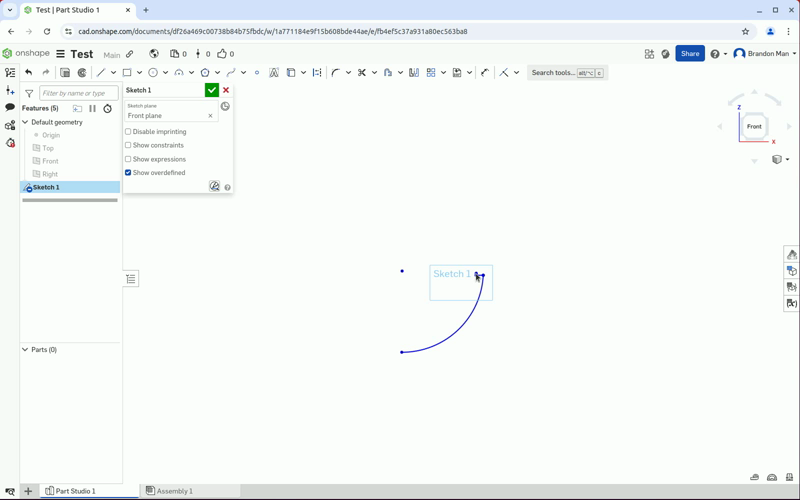
key(a)
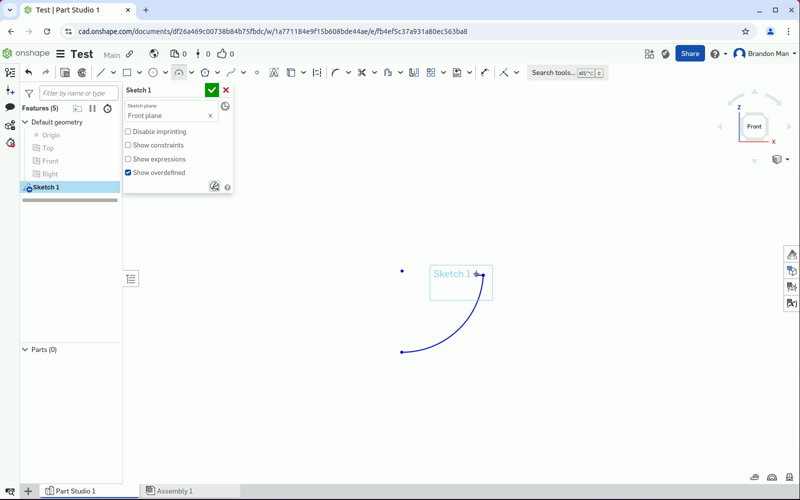
mouse_move(476, 273)
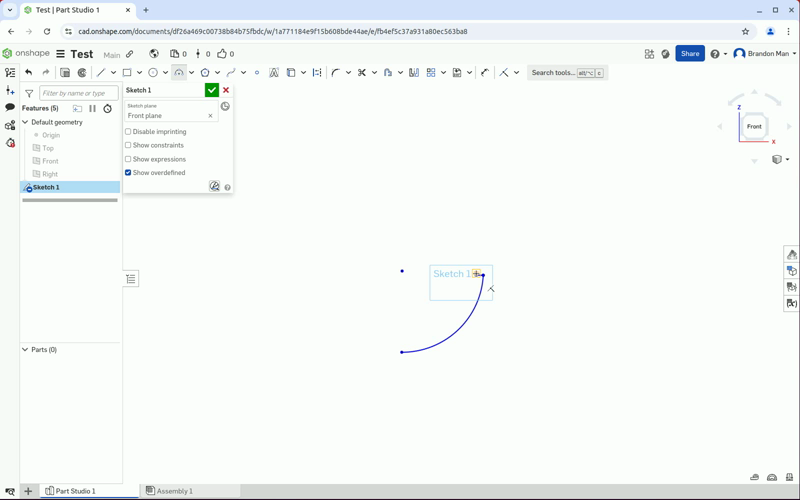
scroll(6)
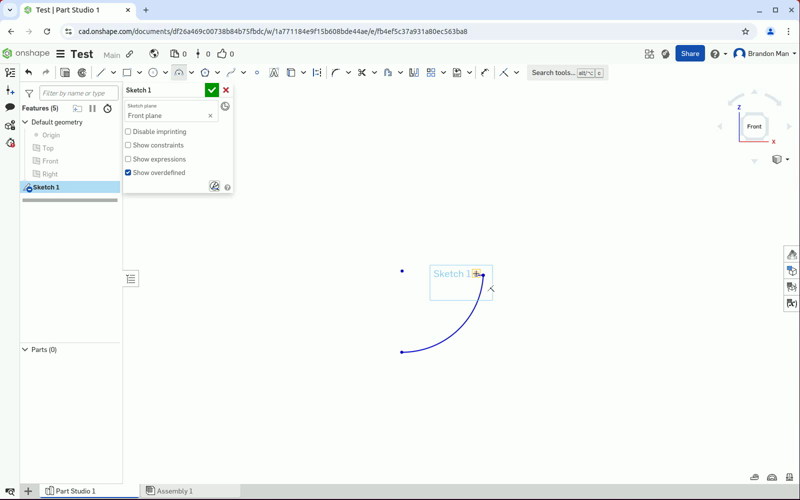
scroll(6)
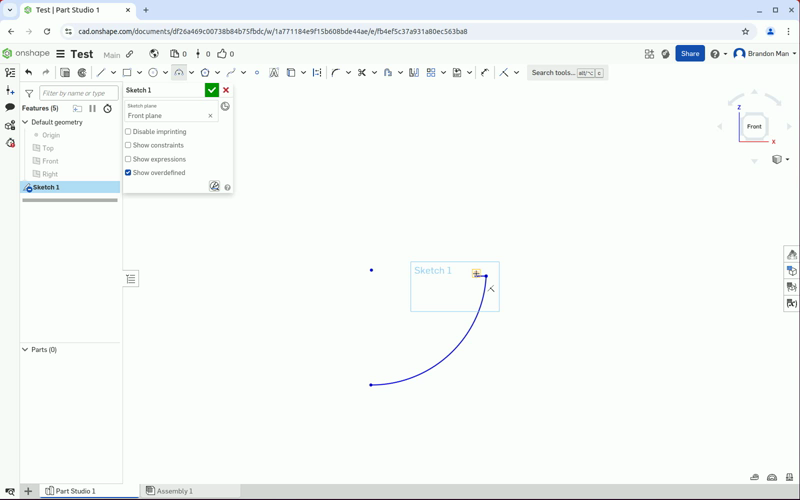
scroll(6)
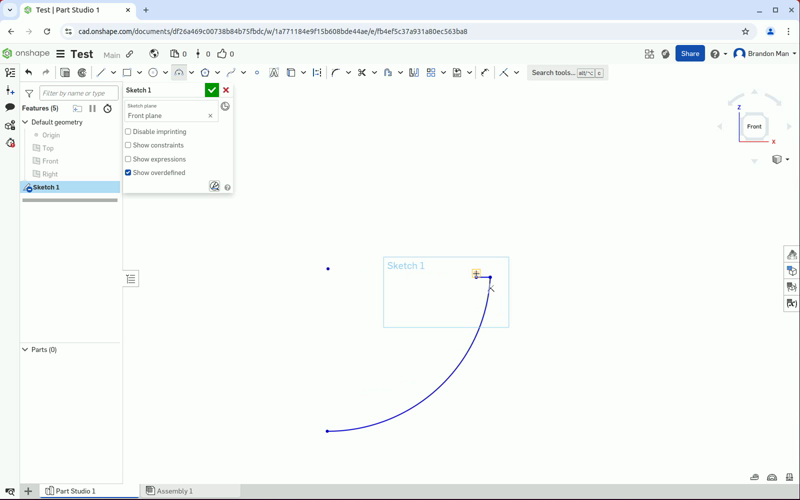
scroll(6)
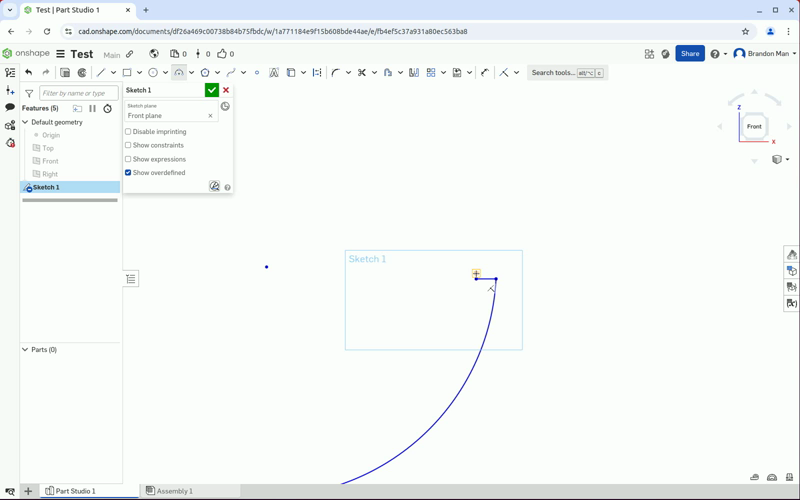
scroll(6)
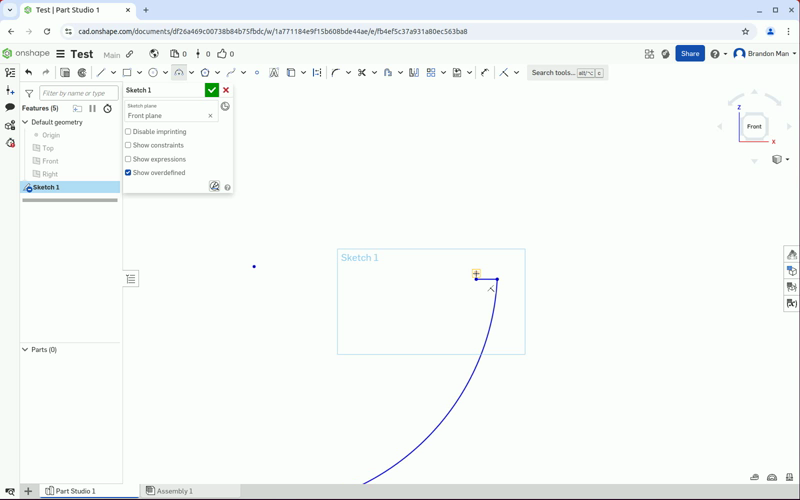
scroll(6)
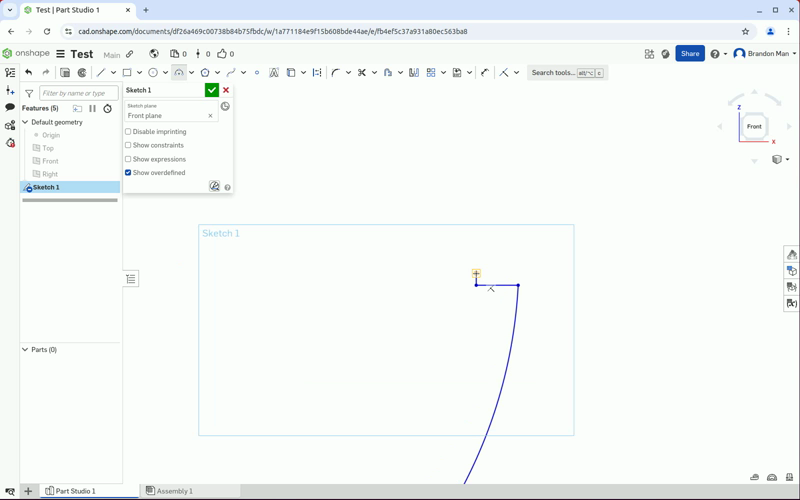
scroll(6)
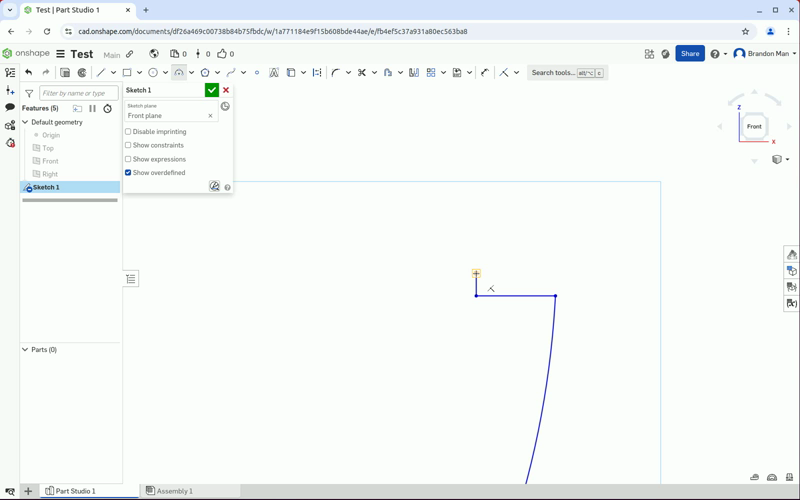
click(476, 273)
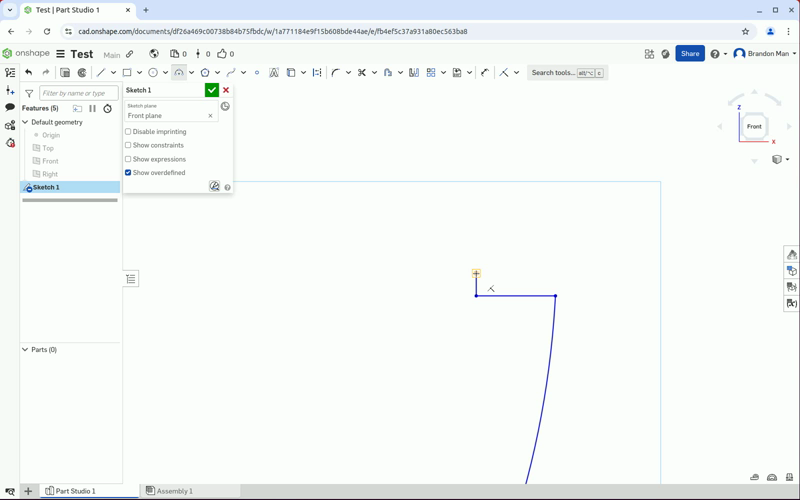
scroll(-6)
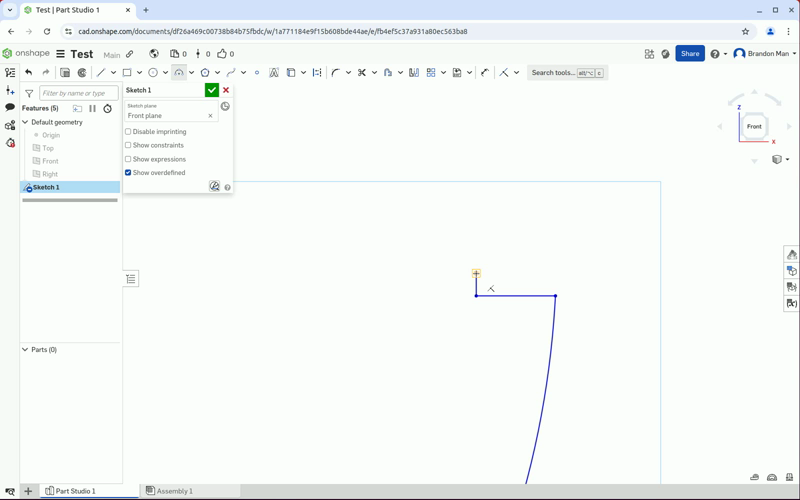
scroll(-6)
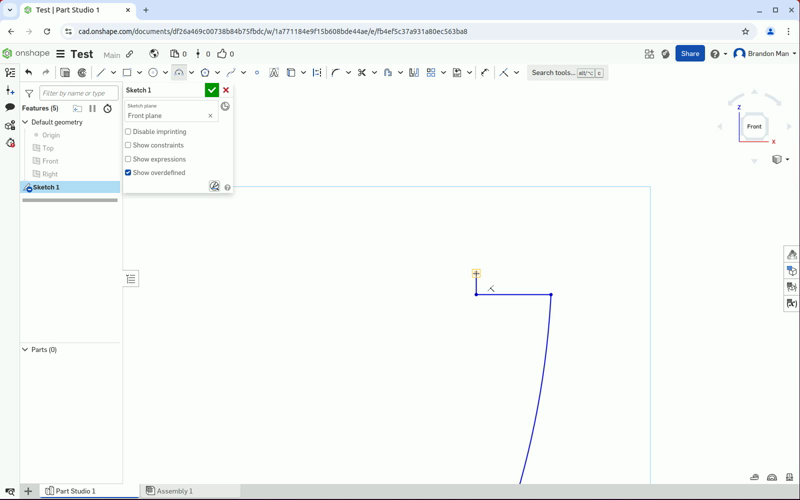
scroll(-6)
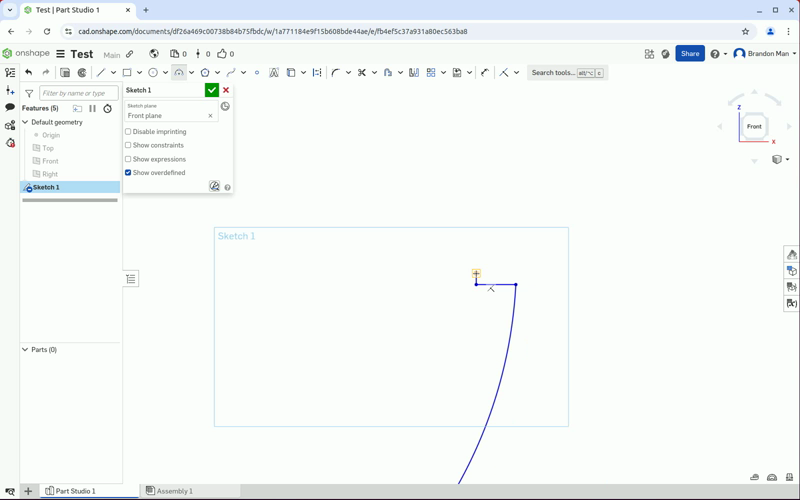
scroll(-6)
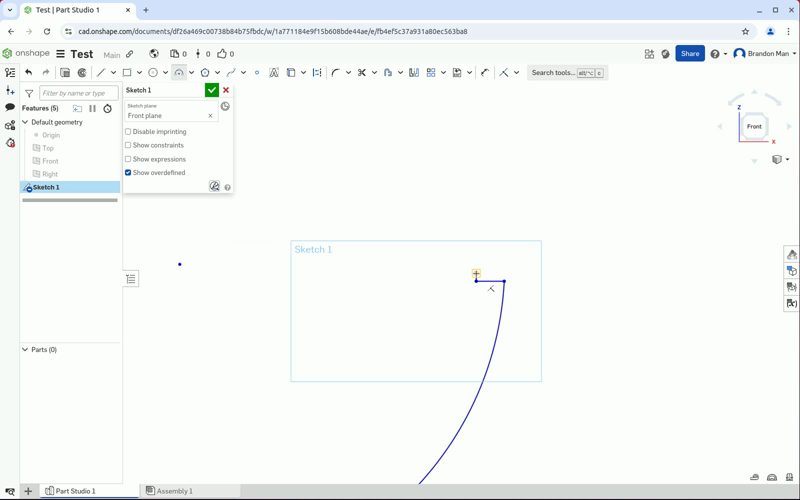
scroll(-6)
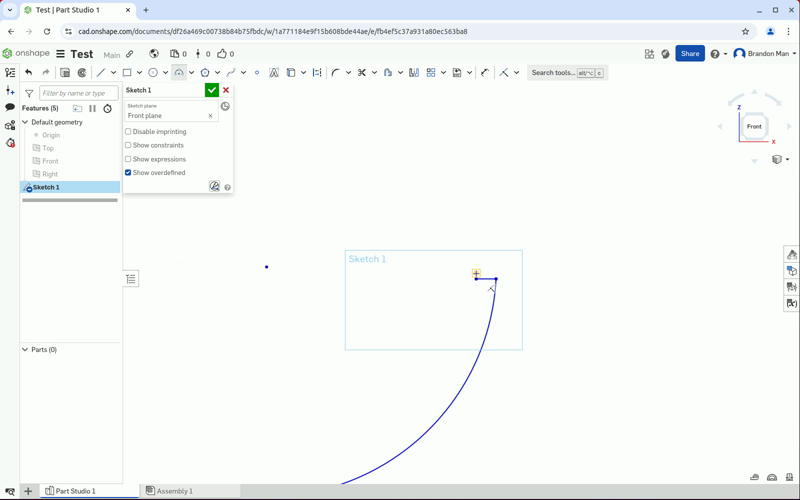
scroll(-6)
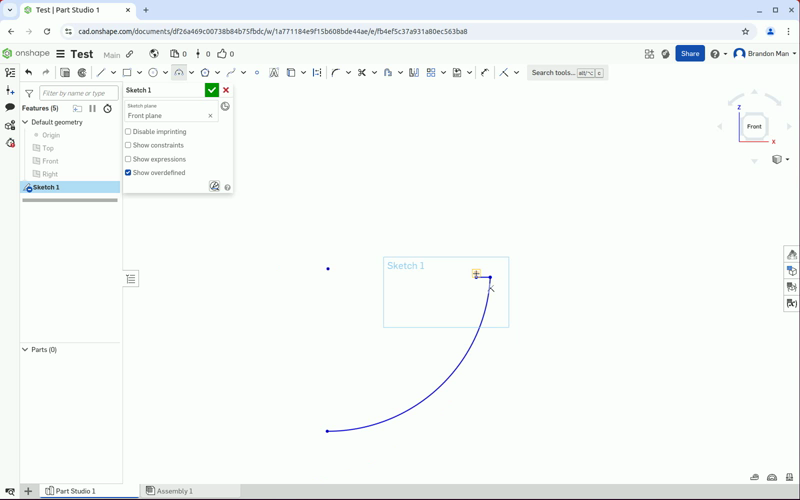
scroll(-6)
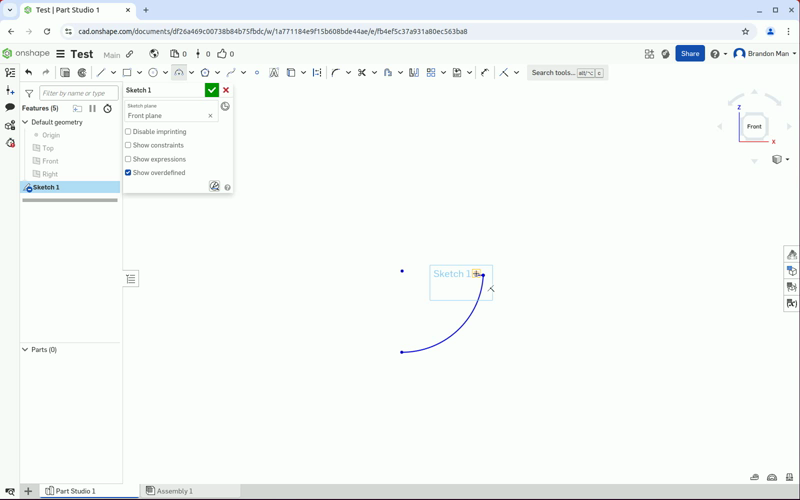
key_down(shift)
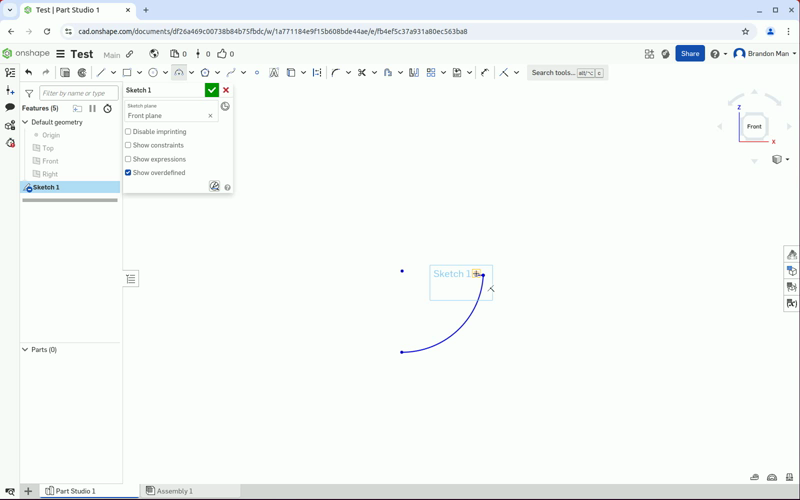
mouse_move(401, 345)
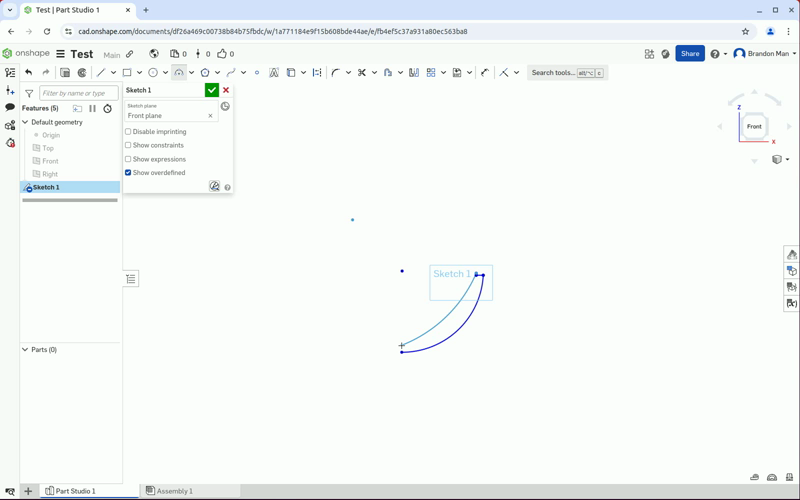
click(401, 345)
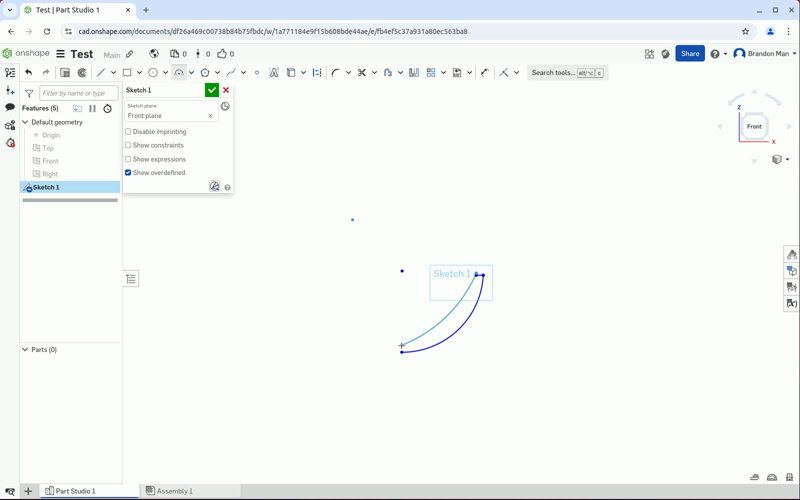
mouse_move(453, 324)
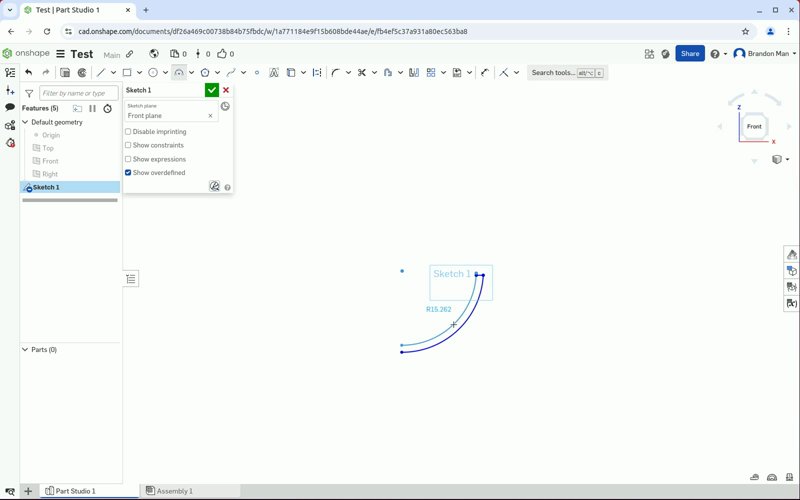
click(453, 324)
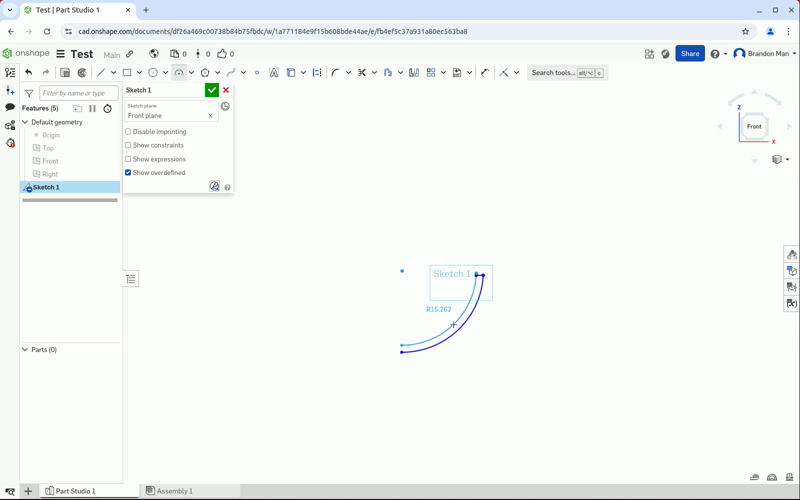
key_up(shift)
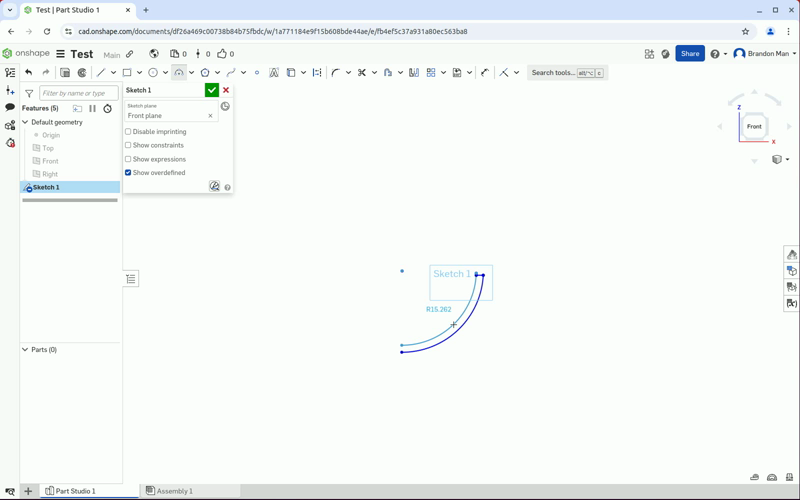
key(esc)
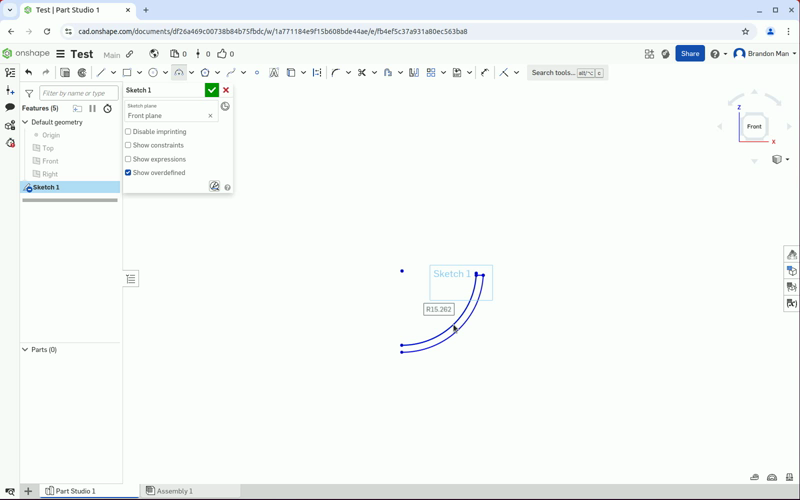
key(l)
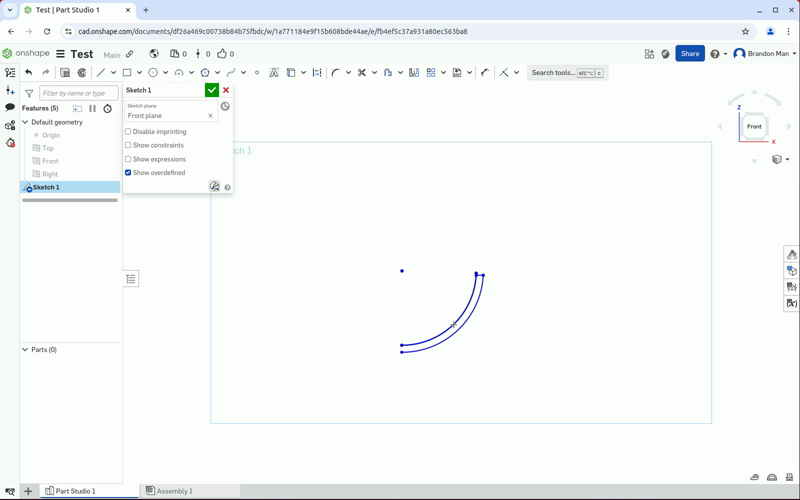
mouse_move(401, 345)
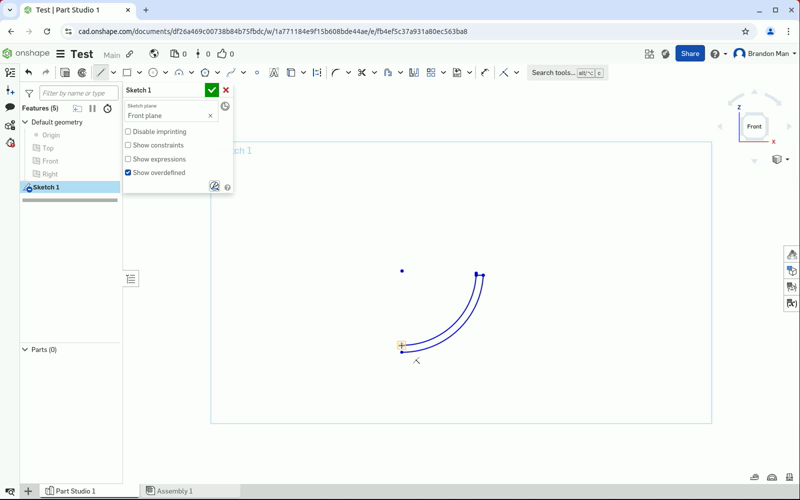
click(401, 345)
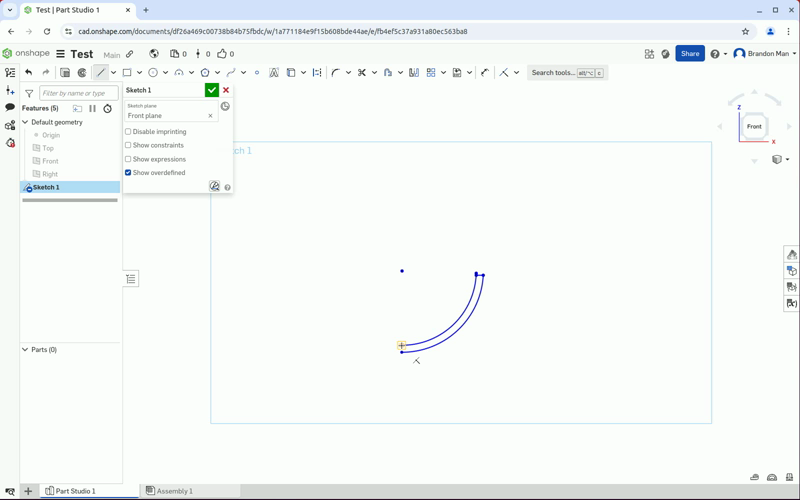
mouse_move(431, 345)
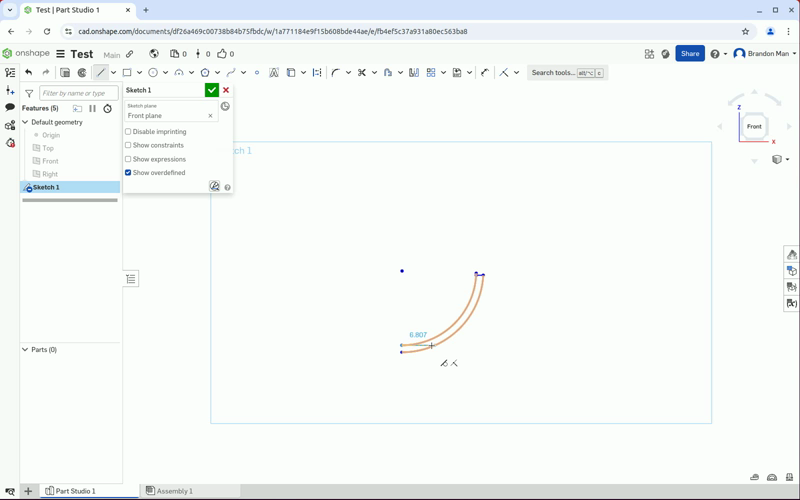
key_down(shift)
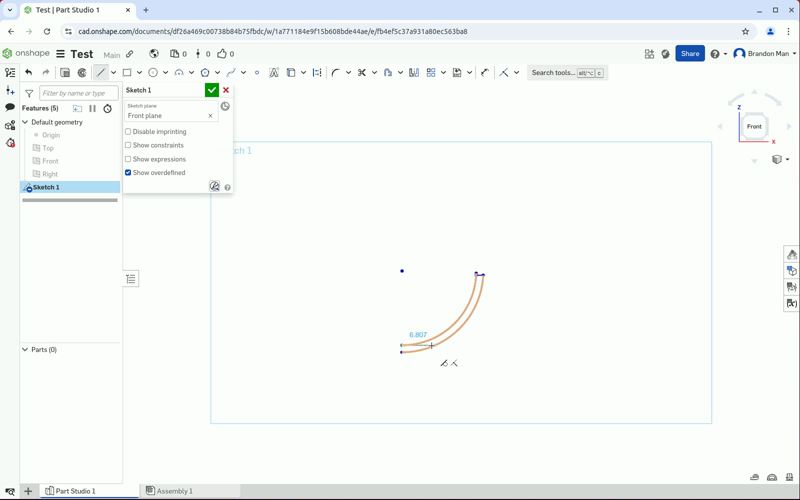
mouse_move(401, 352)
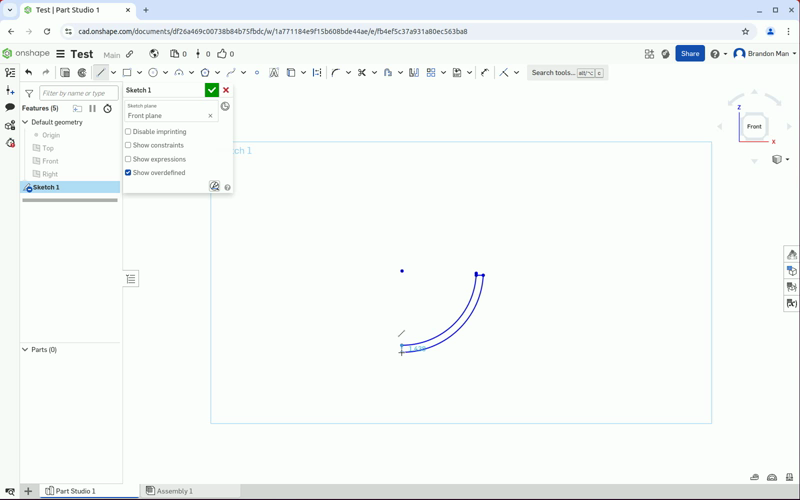
scroll(6)
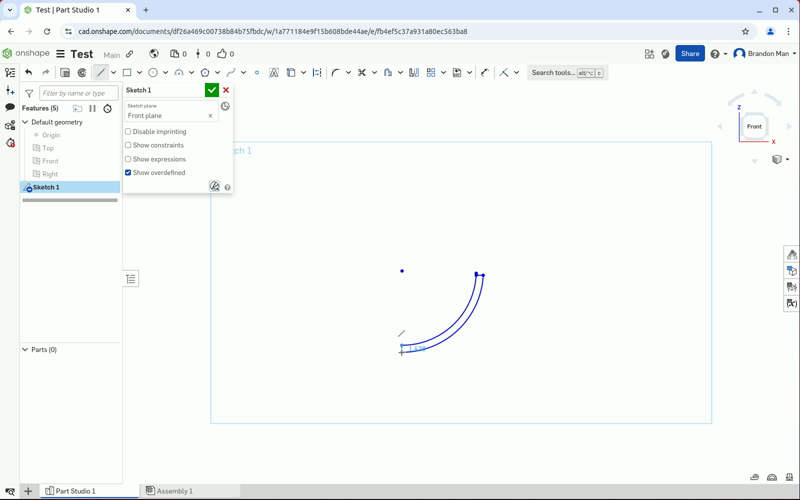
scroll(6)
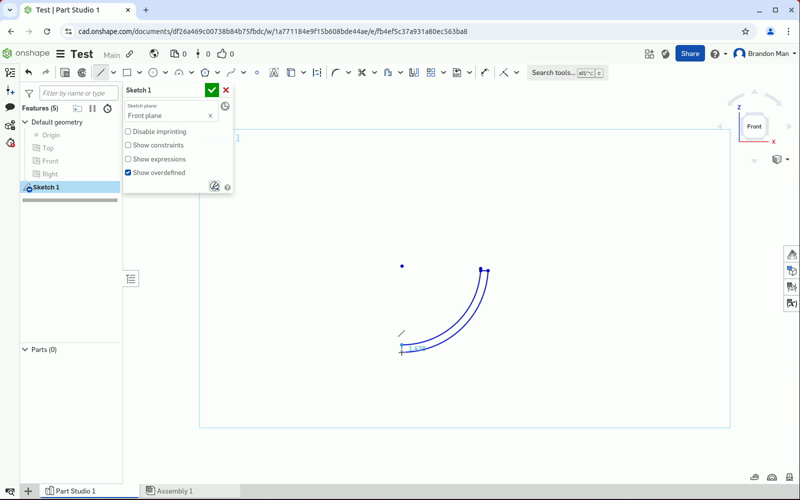
scroll(6)
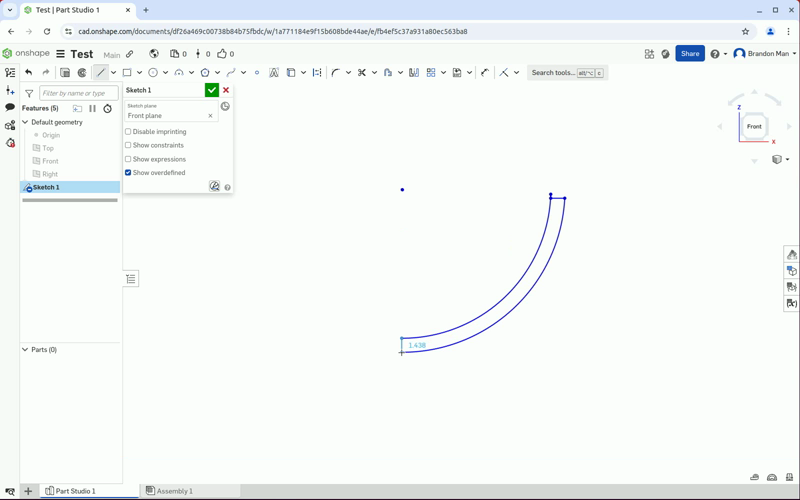
scroll(6)
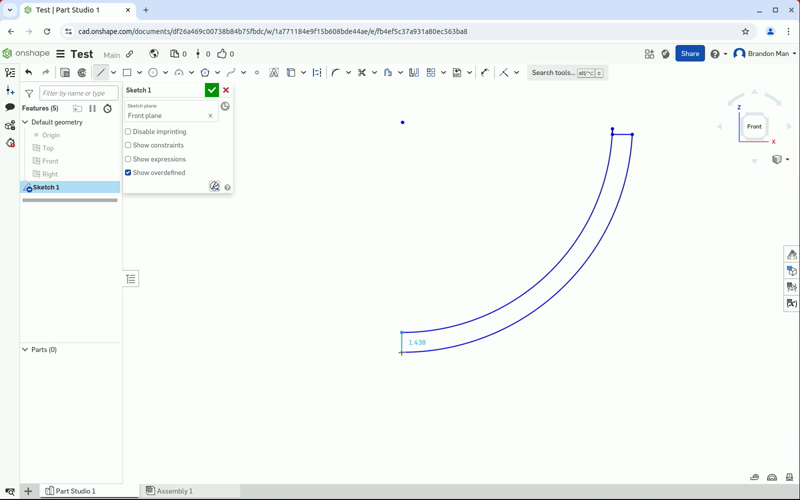
scroll(6)
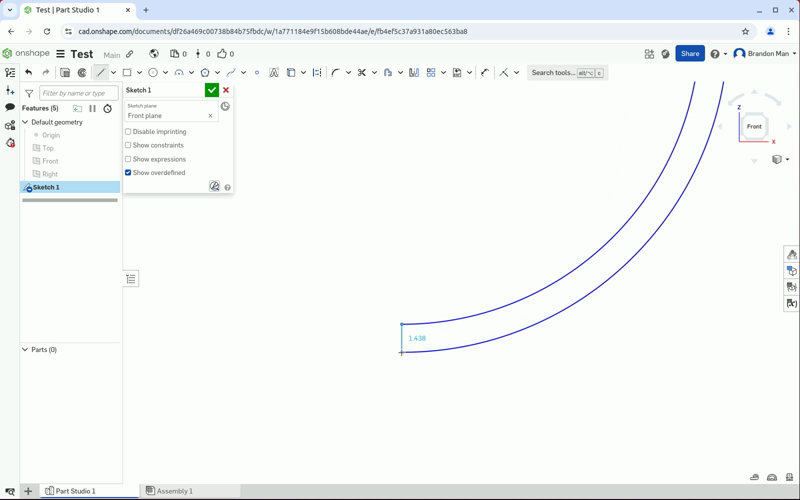
scroll(6)
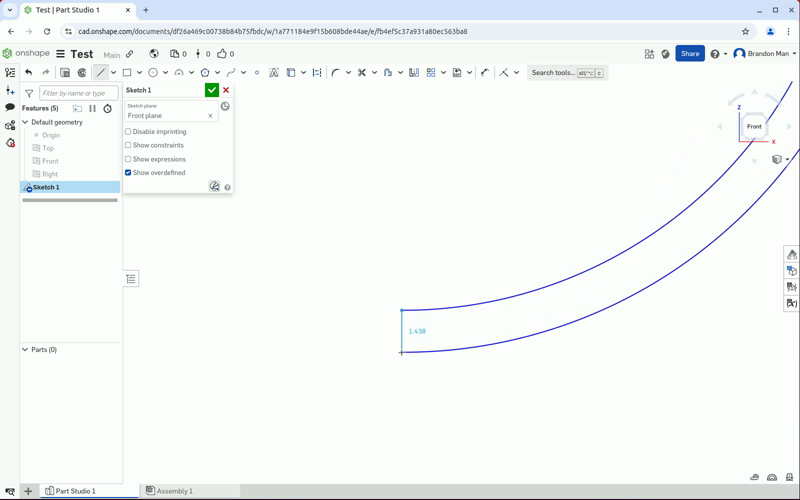
scroll(6)
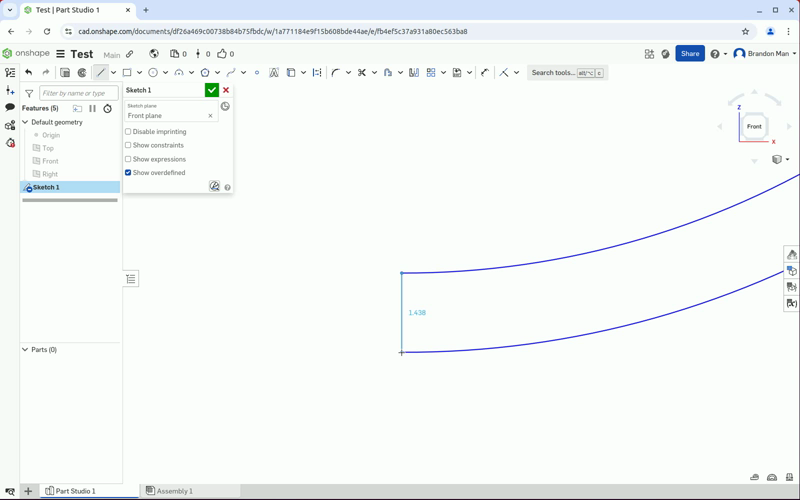
key_up(shift)
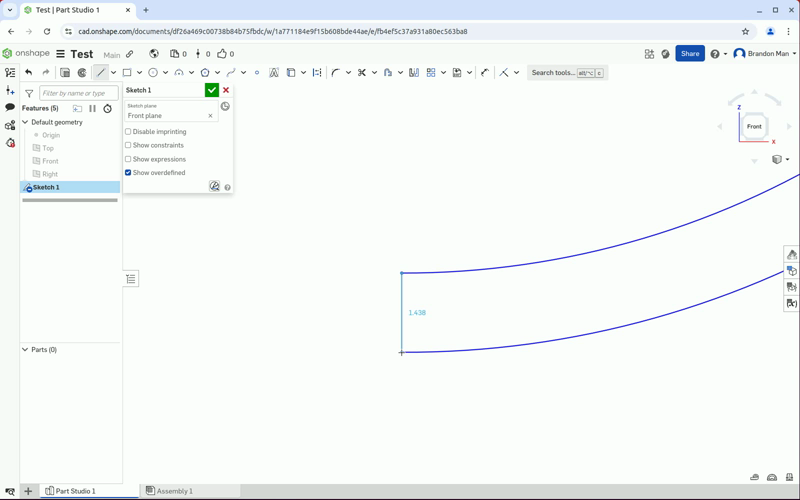
click(401, 352)
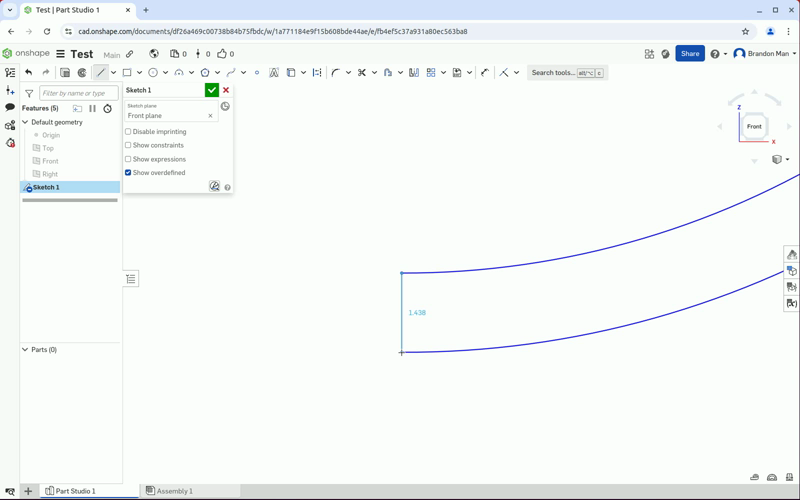
scroll(-6)
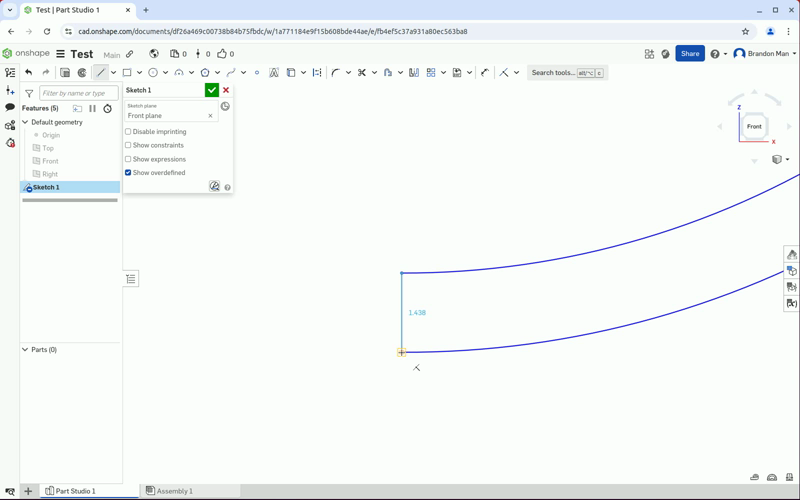
scroll(-6)
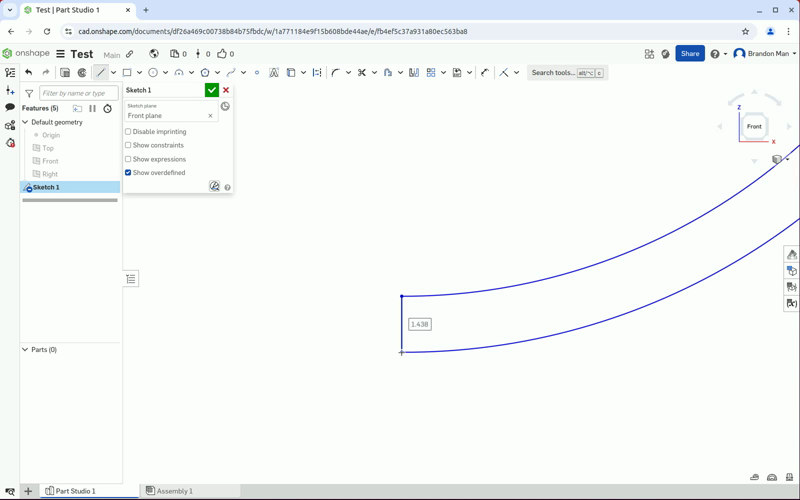
scroll(-6)
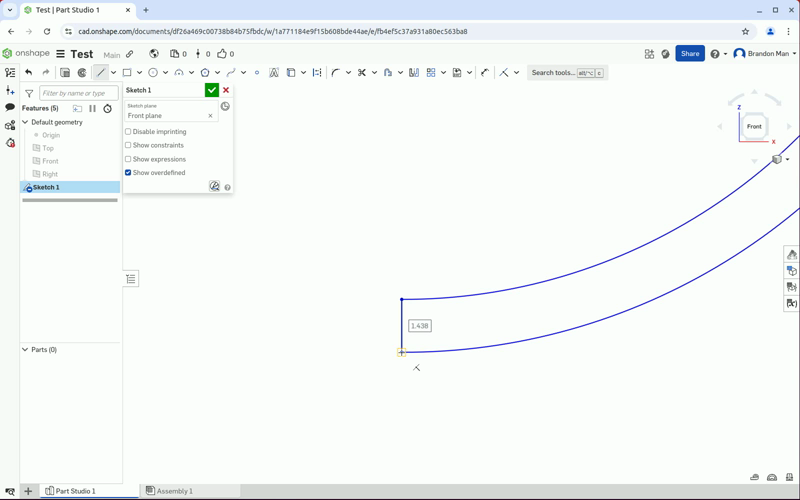
scroll(-6)
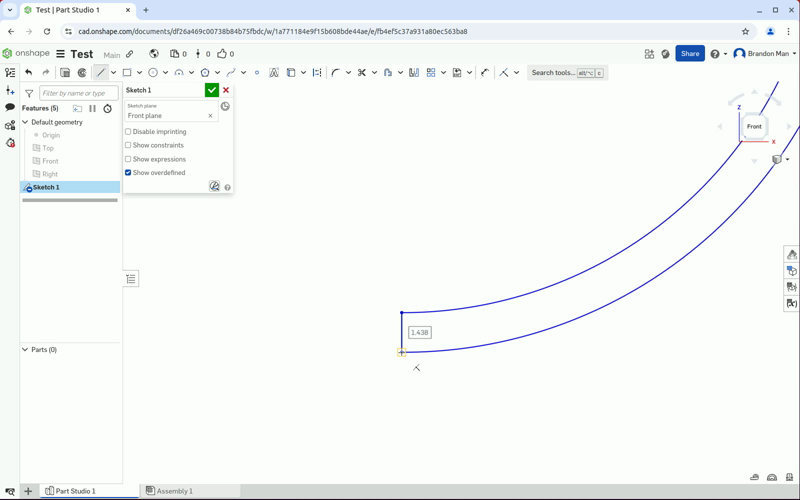
scroll(-6)
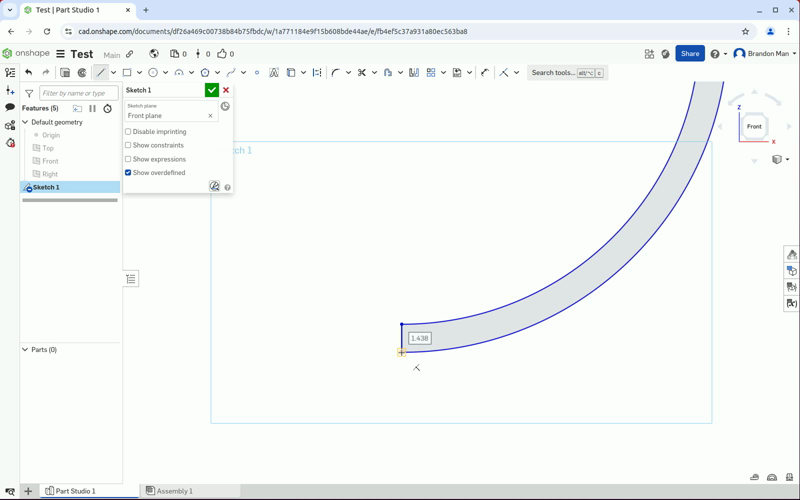
scroll(-6)
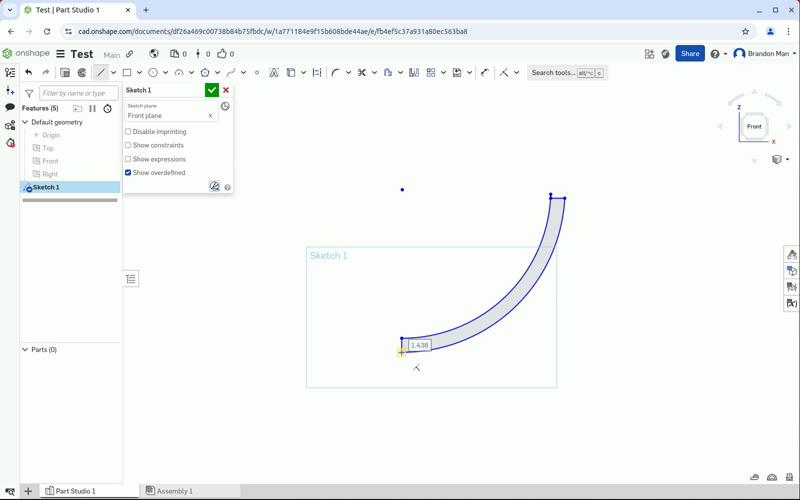
scroll(-6)
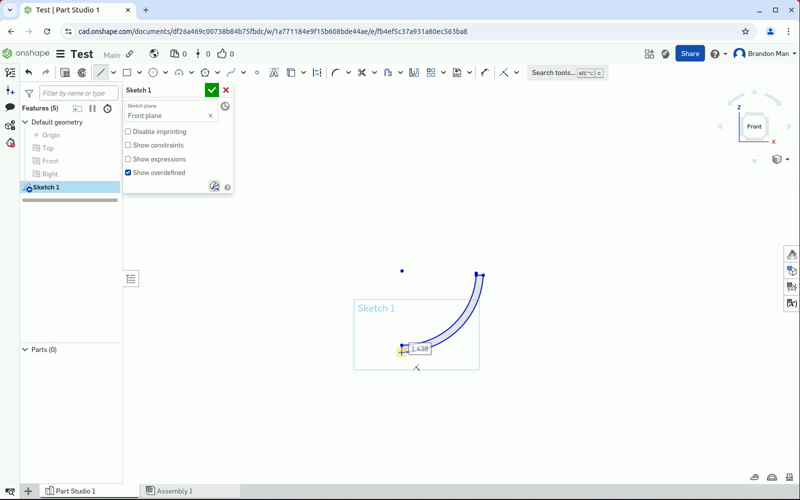
key(esc)
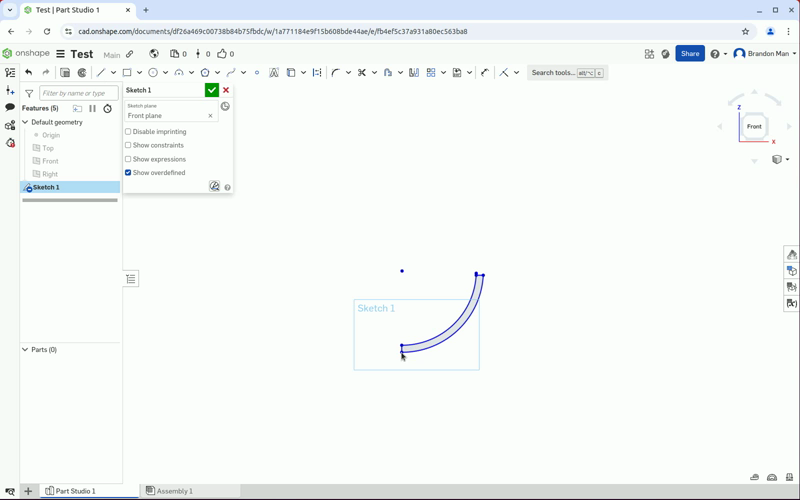
mouse_move(464, 321)
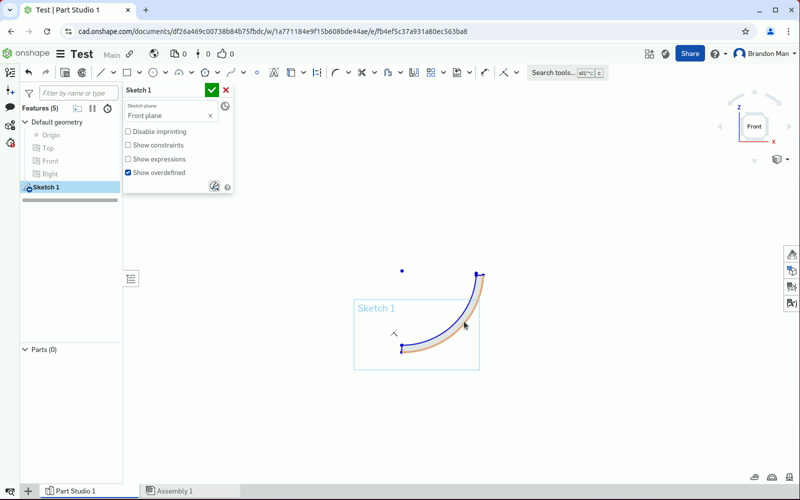
scroll(6)
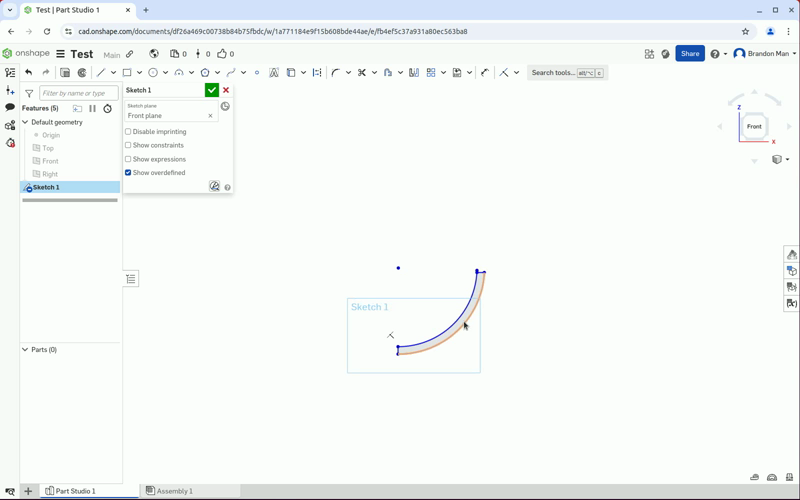
scroll(6)
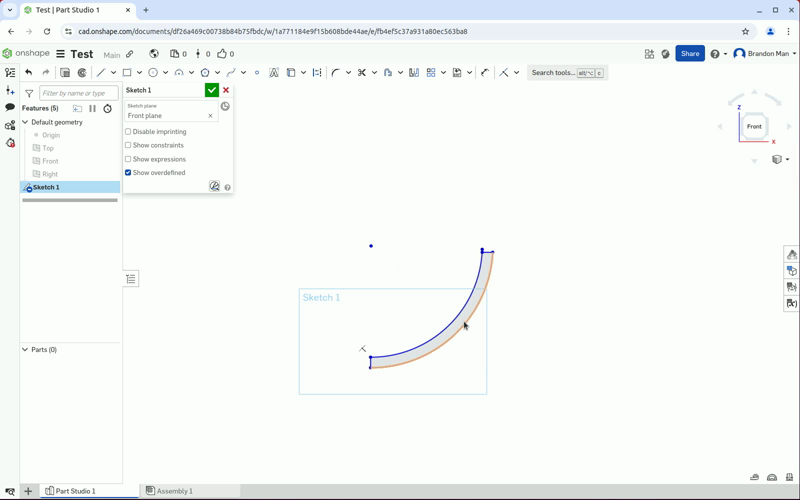
scroll(6)
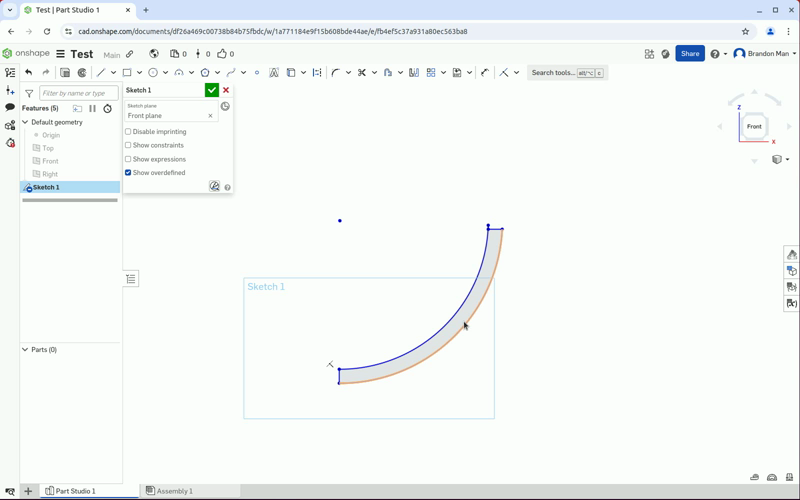
scroll(6)
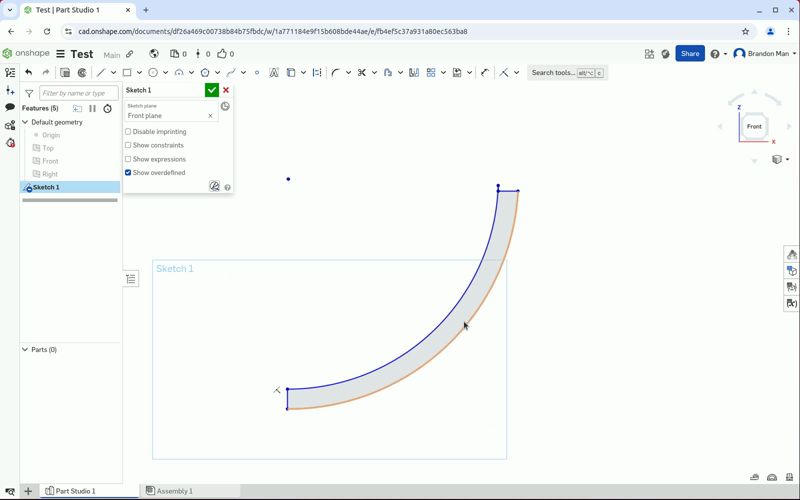
scroll(6)
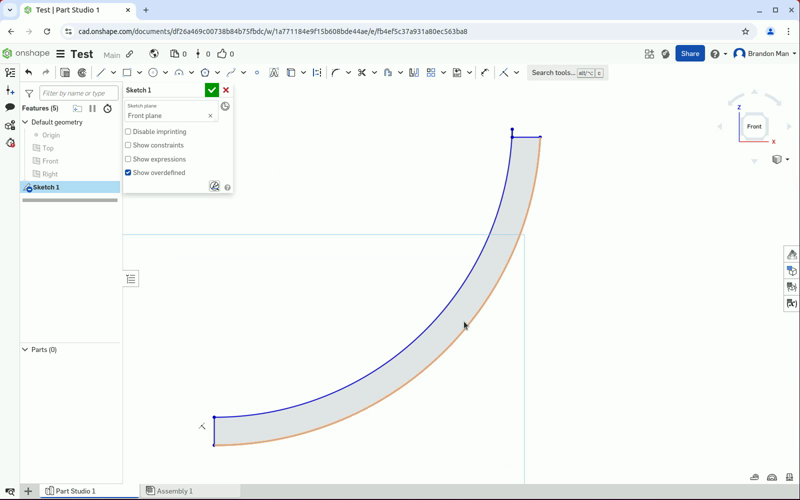
scroll(6)
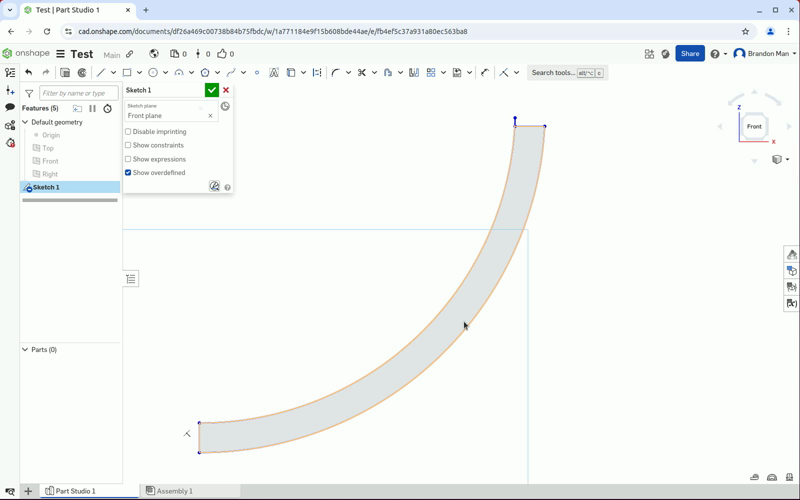
scroll(6)
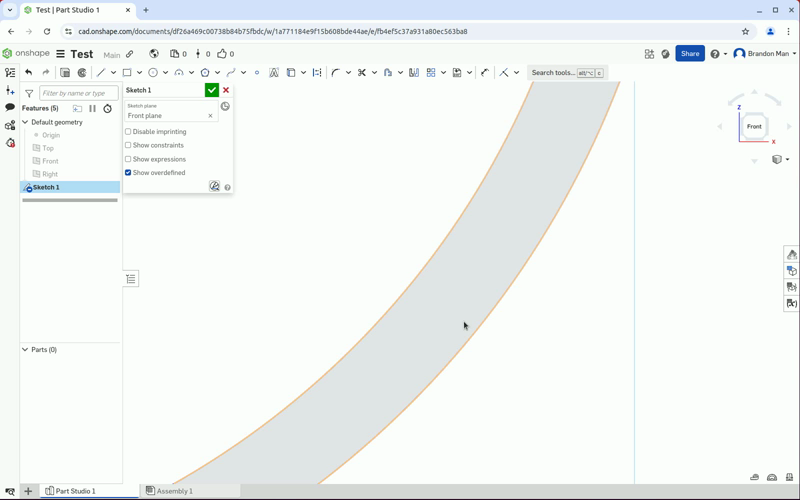
click(464, 321)
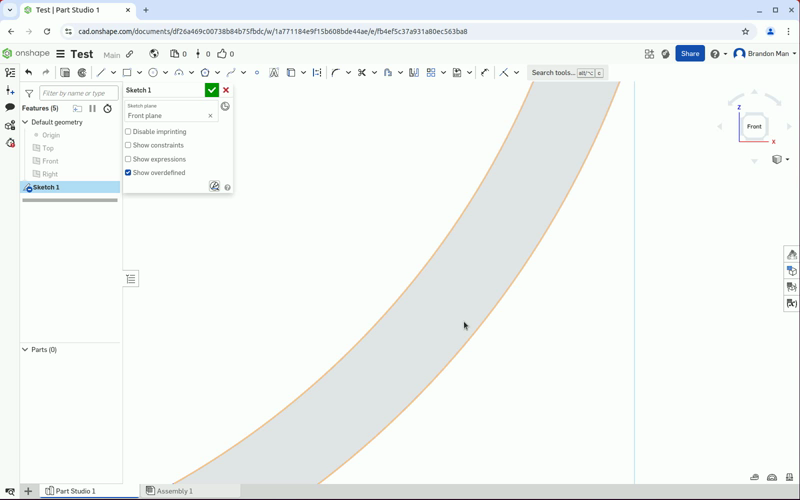
scroll(-6)
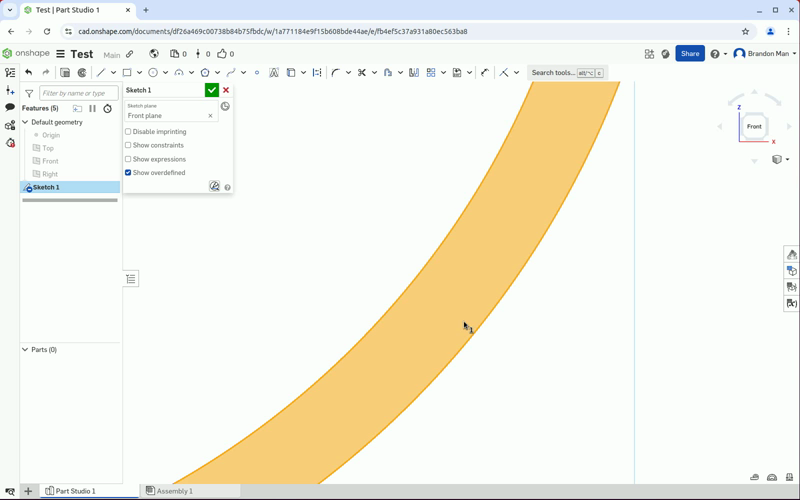
scroll(-6)
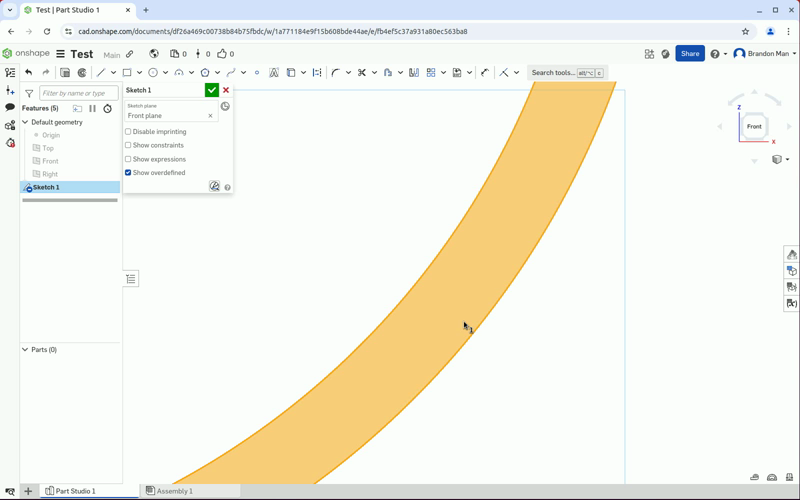
scroll(-6)
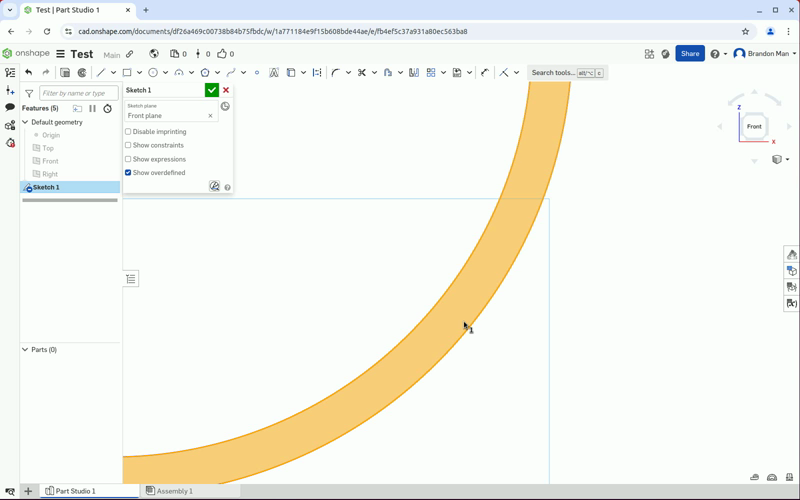
scroll(-6)
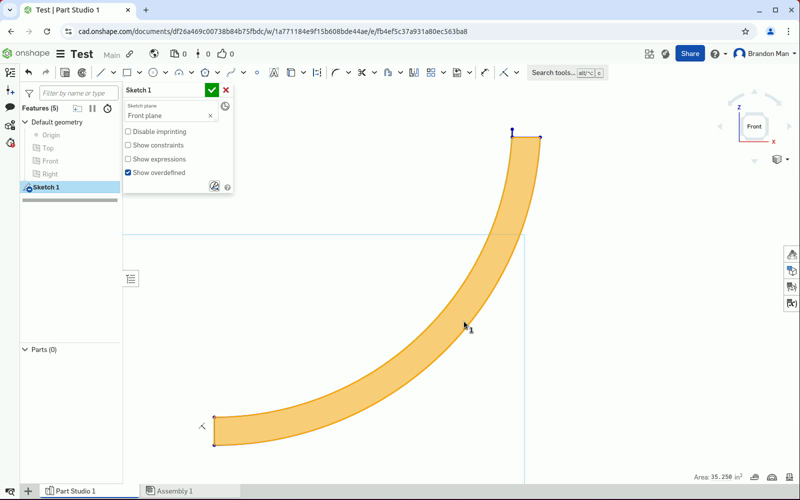
scroll(-6)
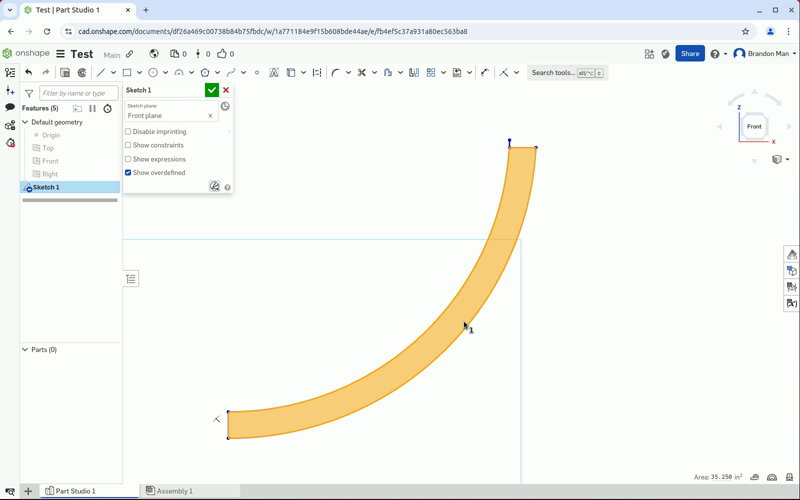
scroll(-6)
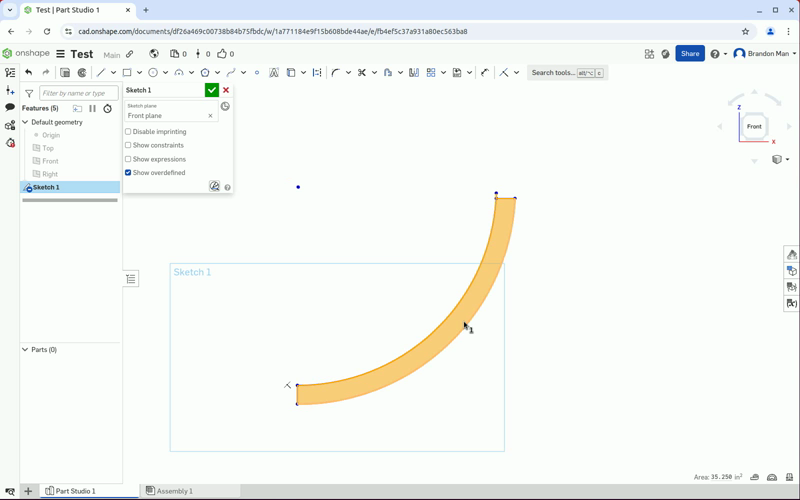
scroll(-6)
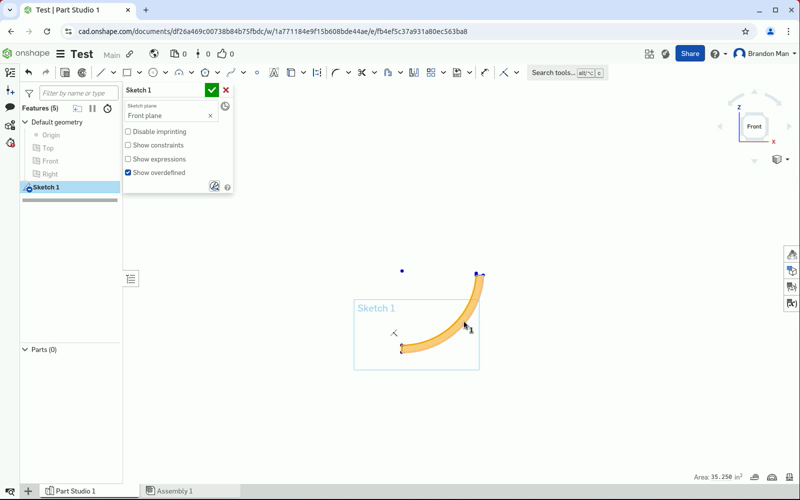
mouse_move(73, 352)
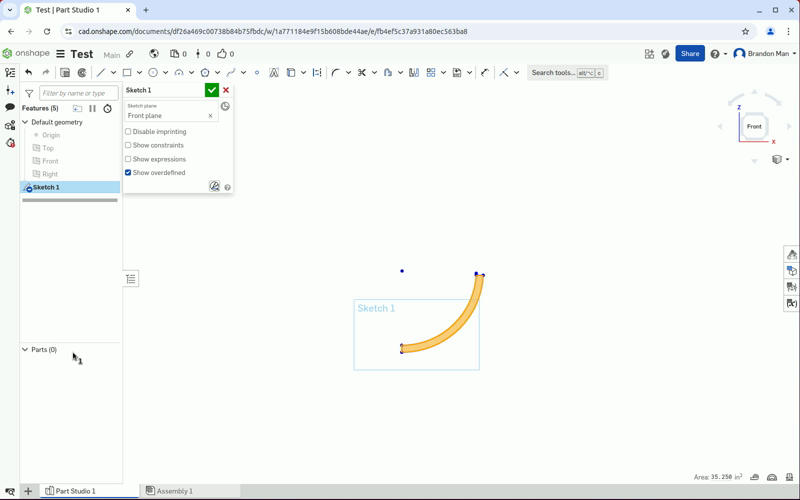
key(shift+y)
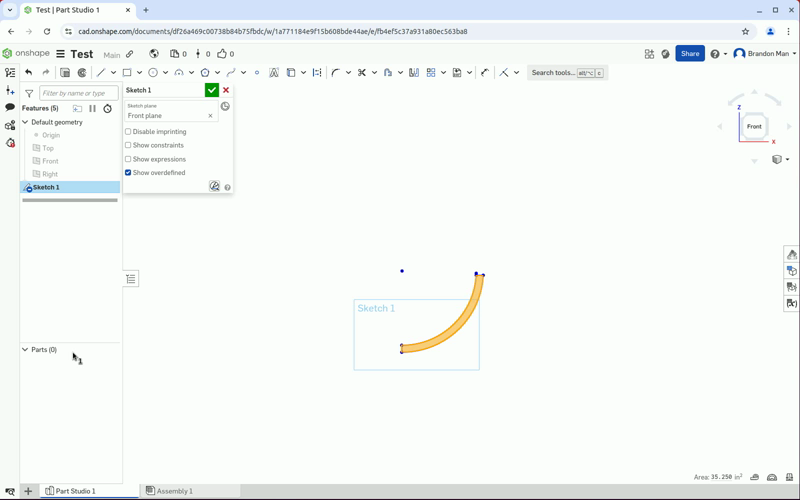
key(shift+e)
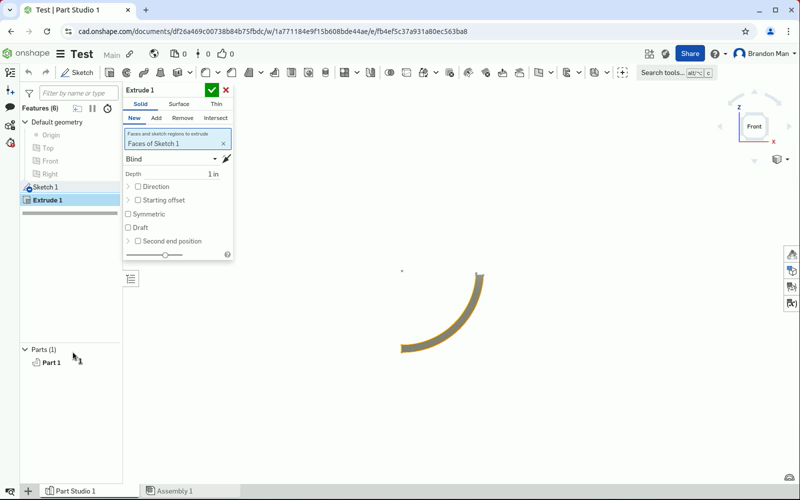
mouse_move(143, 106)
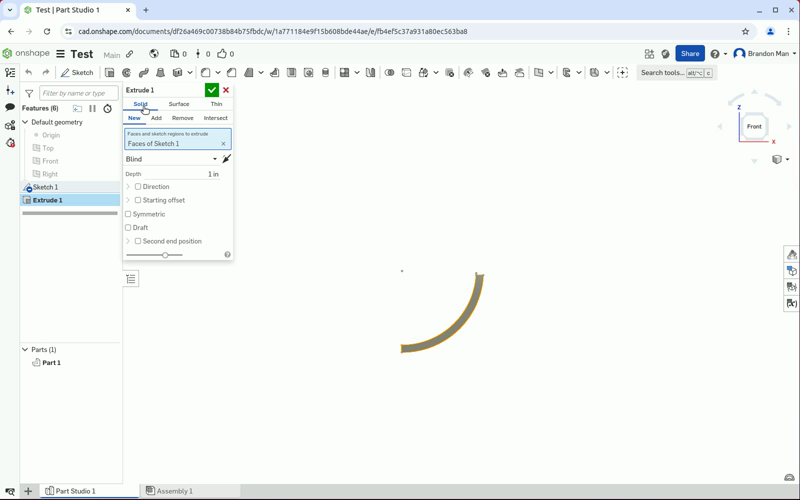
click(143, 106)
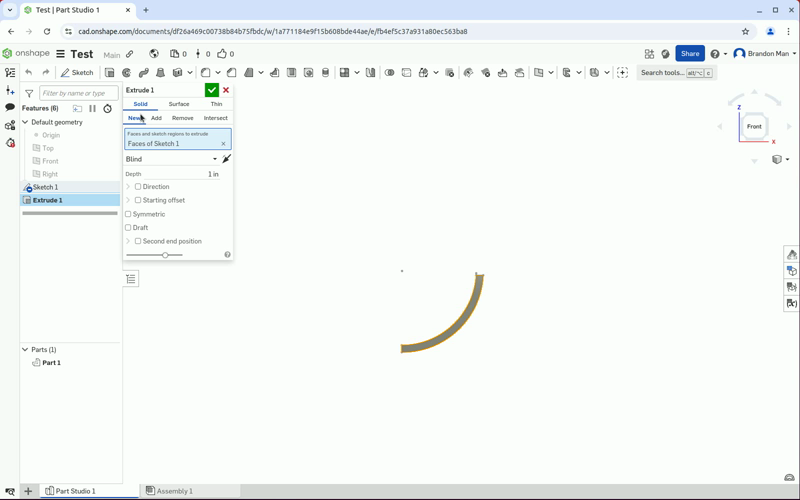
mouse_move(137, 120)
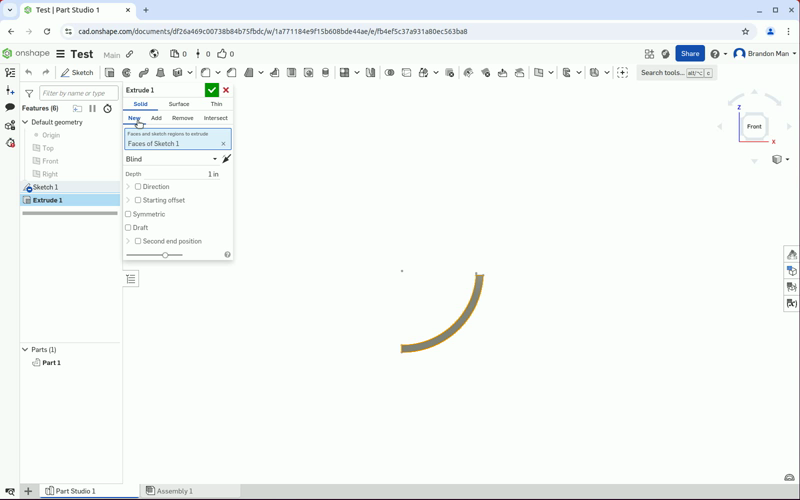
click(137, 120)
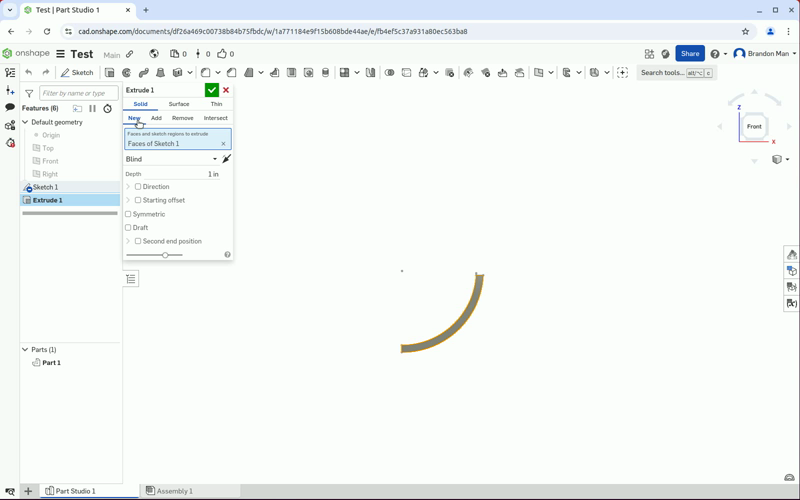
key(tab, 4)
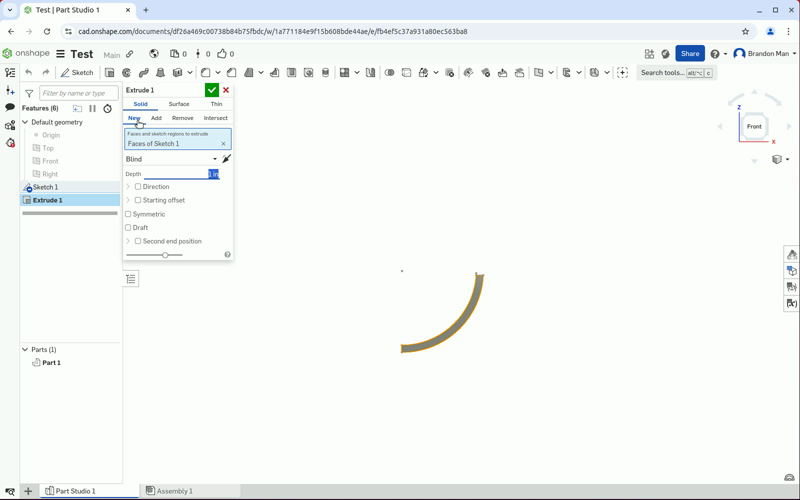
text(23.108)
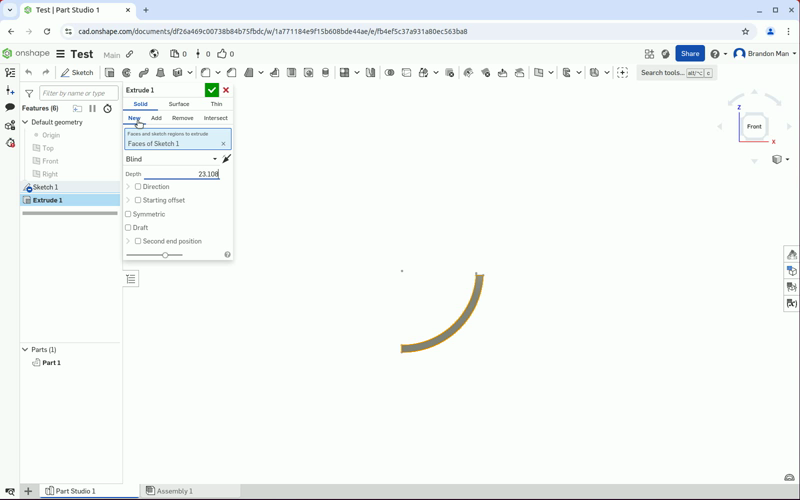
key(enter)
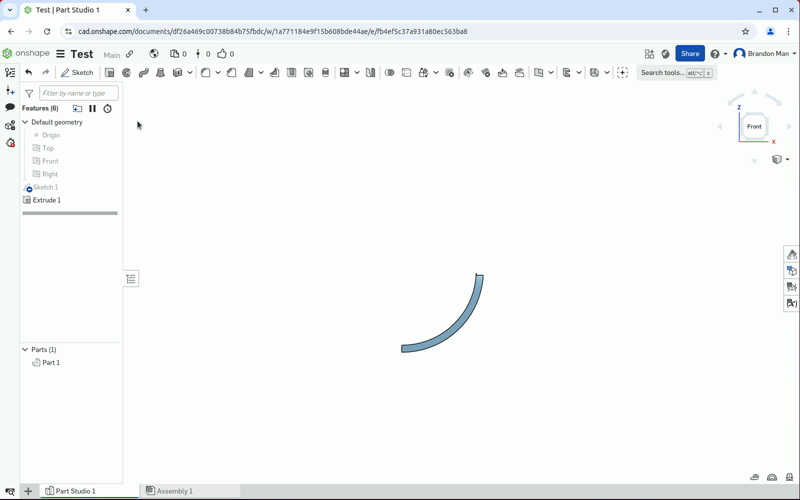
key(shift+h)
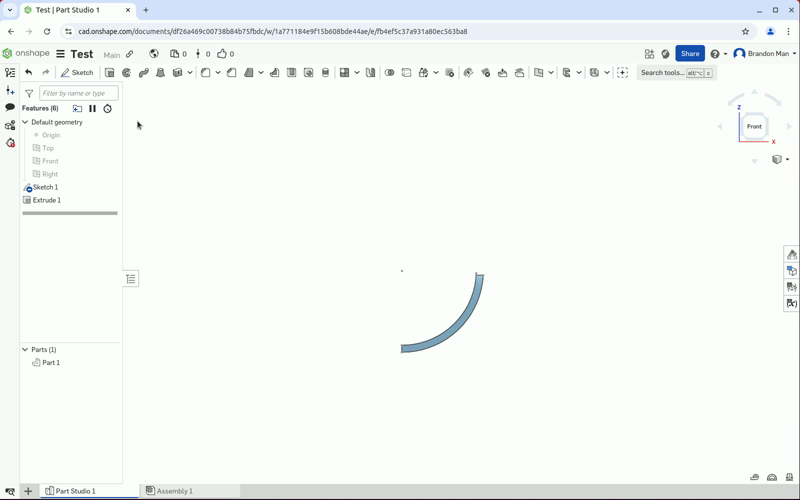
key(shift+h)
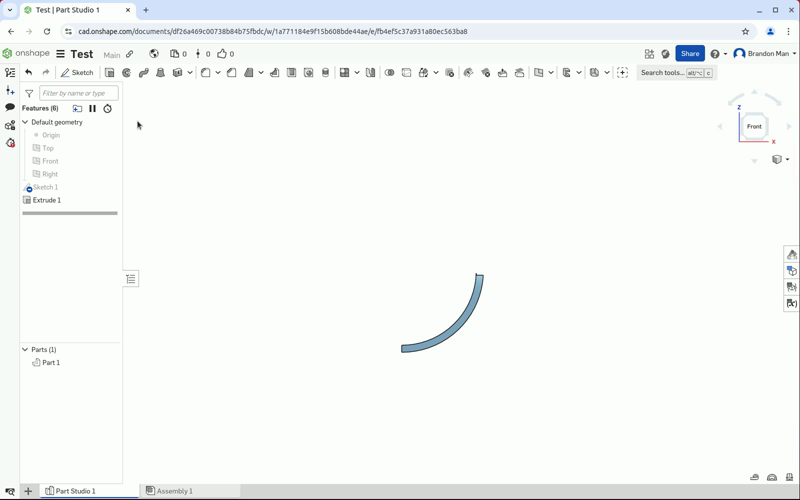
mouse_move(73, 189)
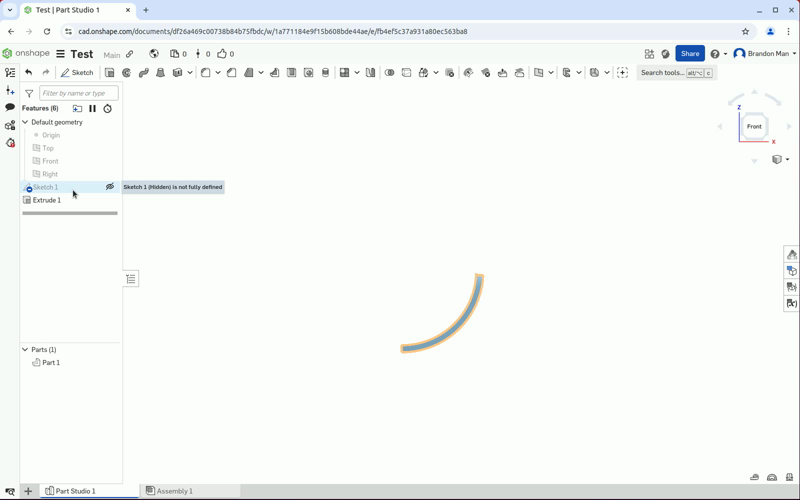
click(73, 189)
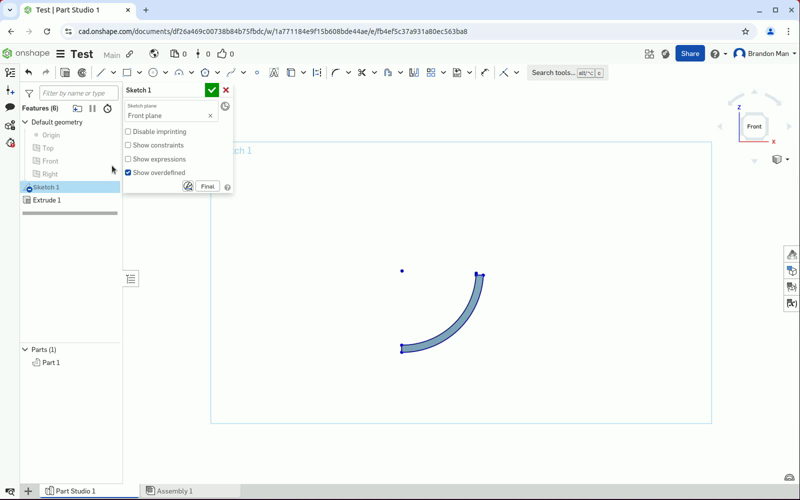
mouse_move(229, 92)
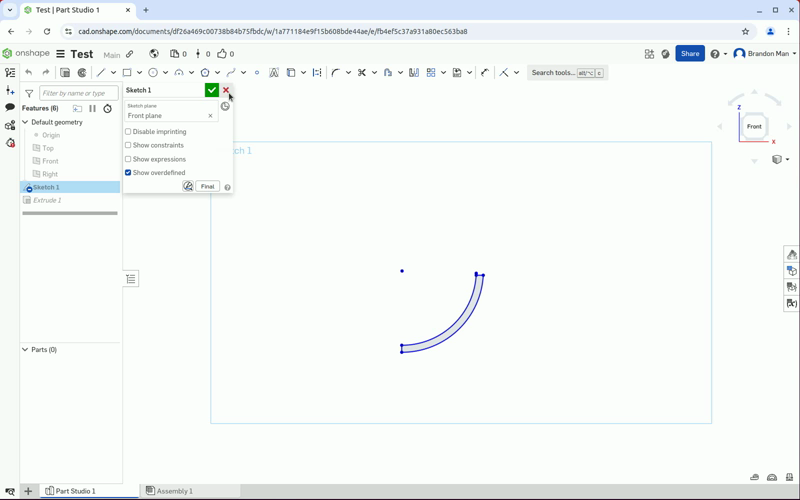
click(229, 92)
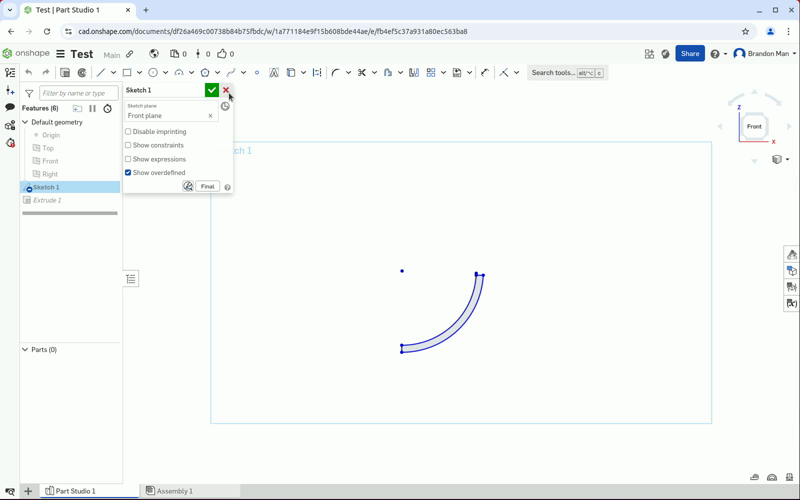
key(shift+s)
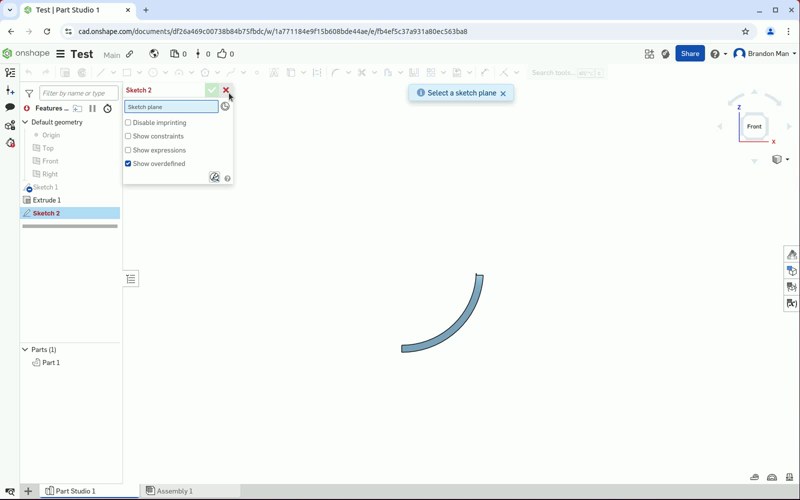
mouse_move(73, 163)
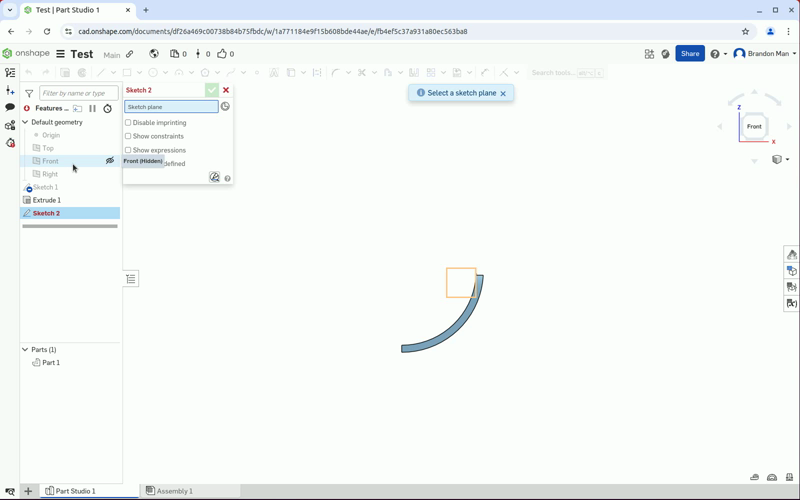
click(73, 163)
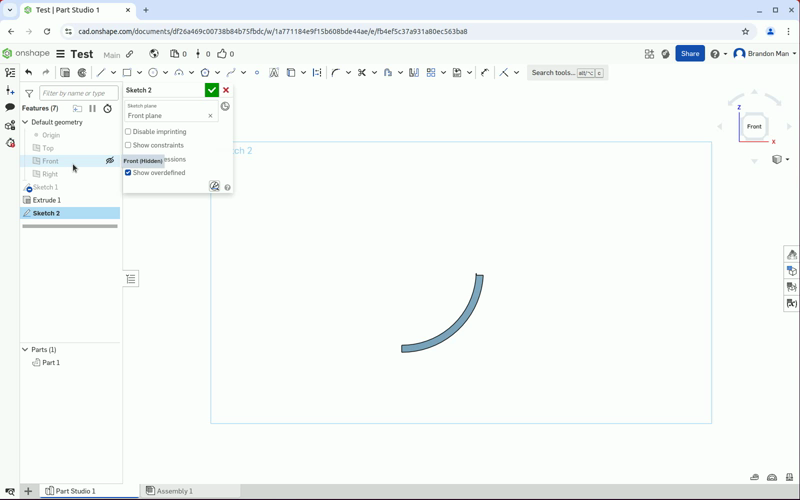
mouse_move(73, 352)
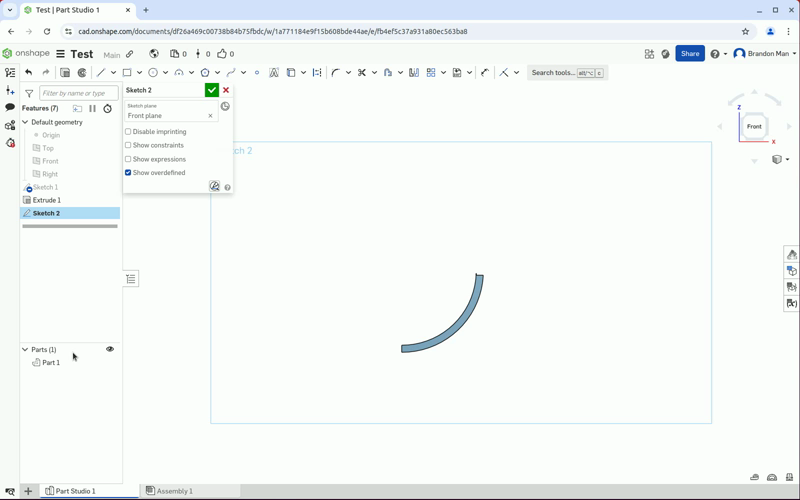
key(y)
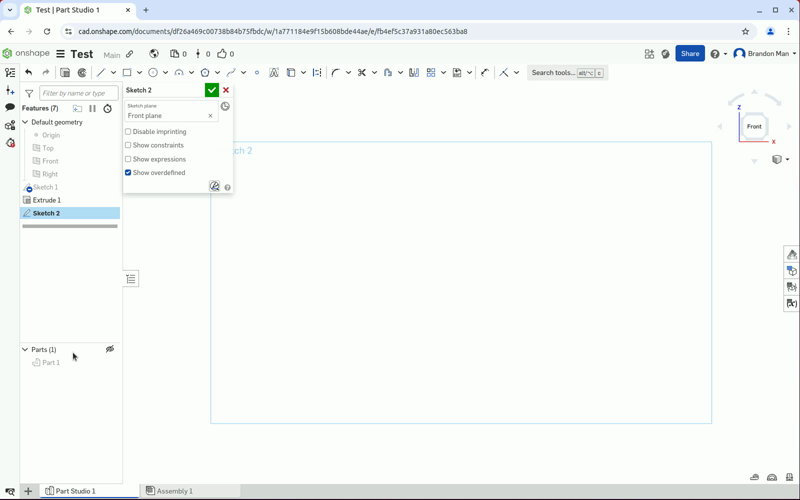
key(l)
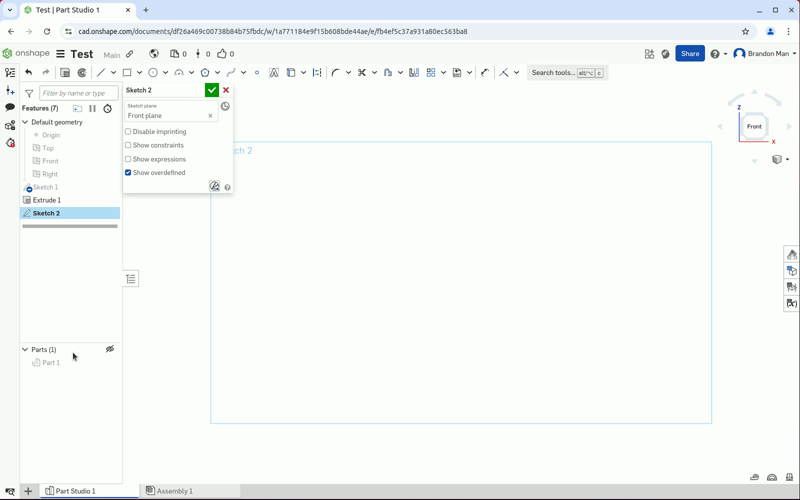
key_down(shift)
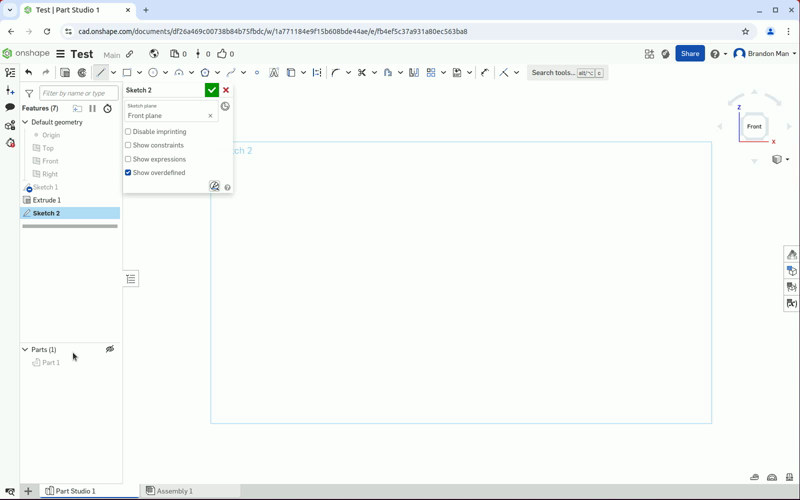
mouse_move(476, 274)
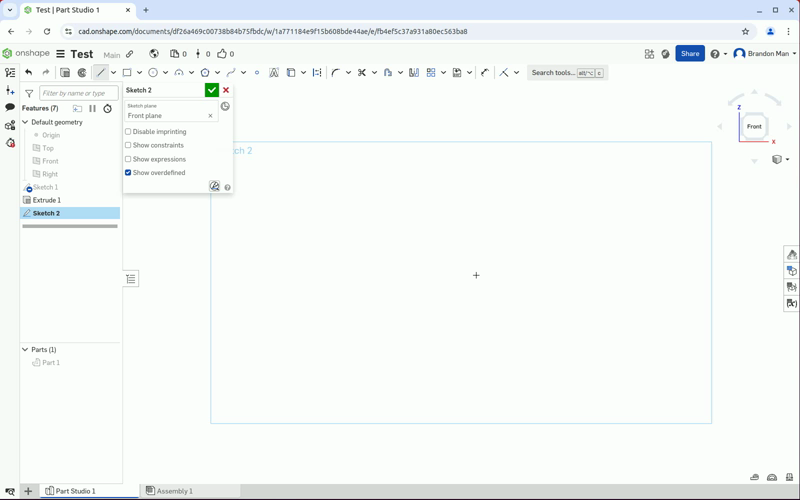
click(476, 274)
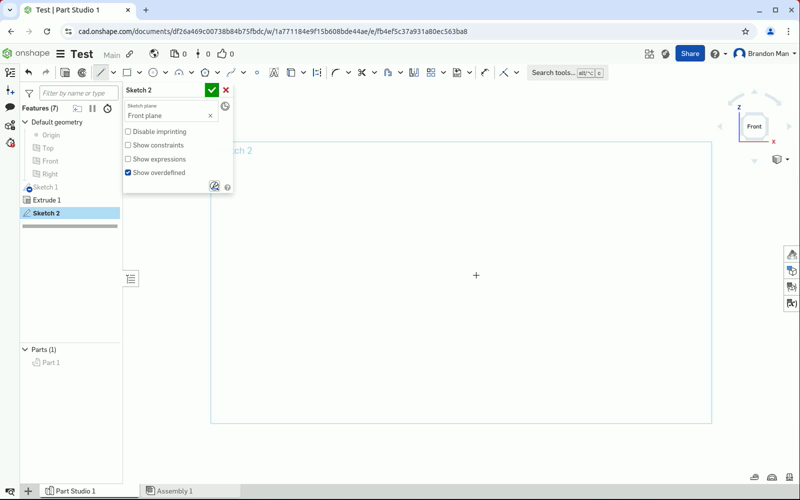
key_up(shift)
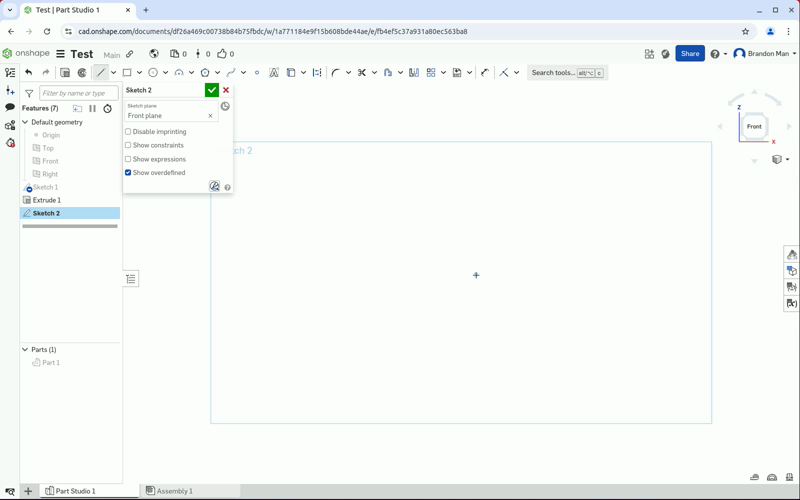
key_down(shift)
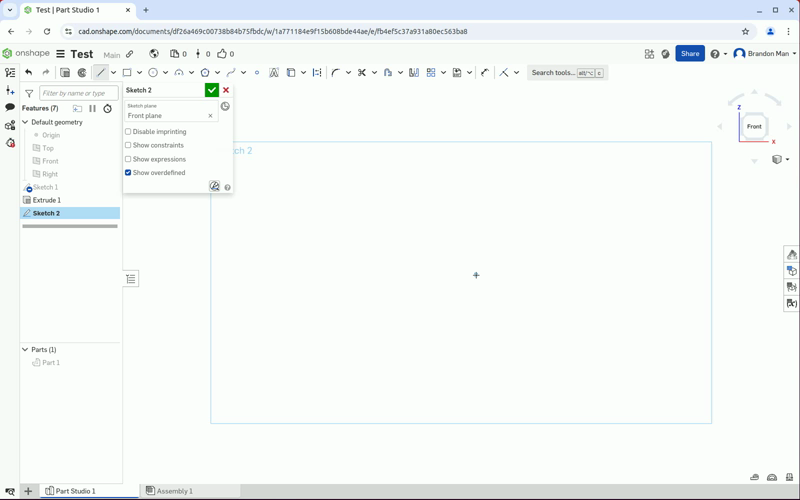
mouse_move(506, 274)
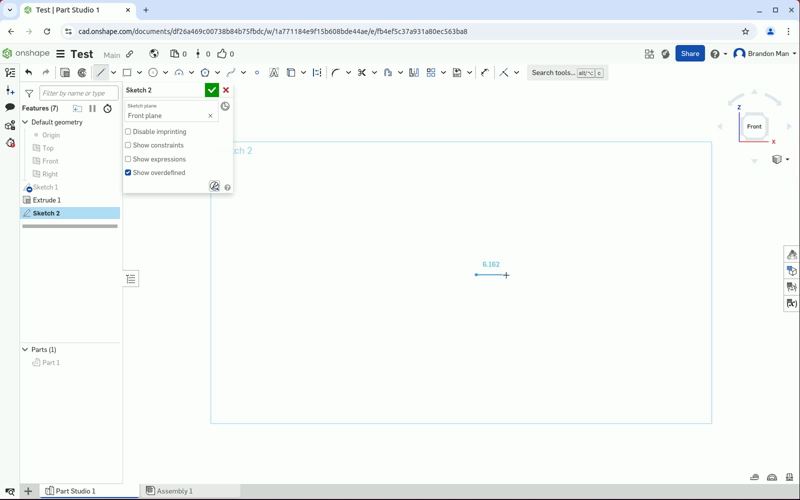
mouse_move(484, 274)
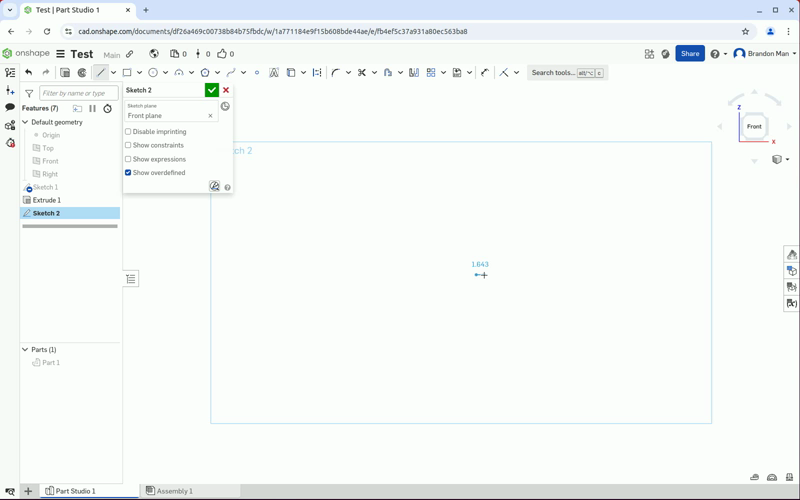
click(484, 274)
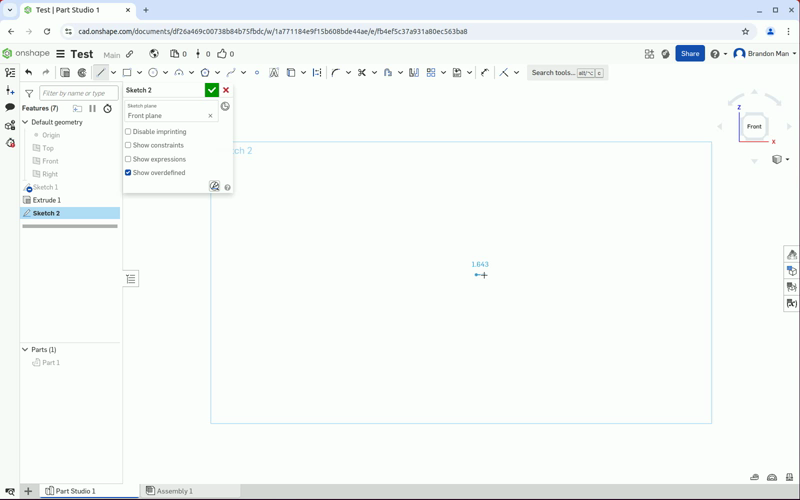
key_up(shift)
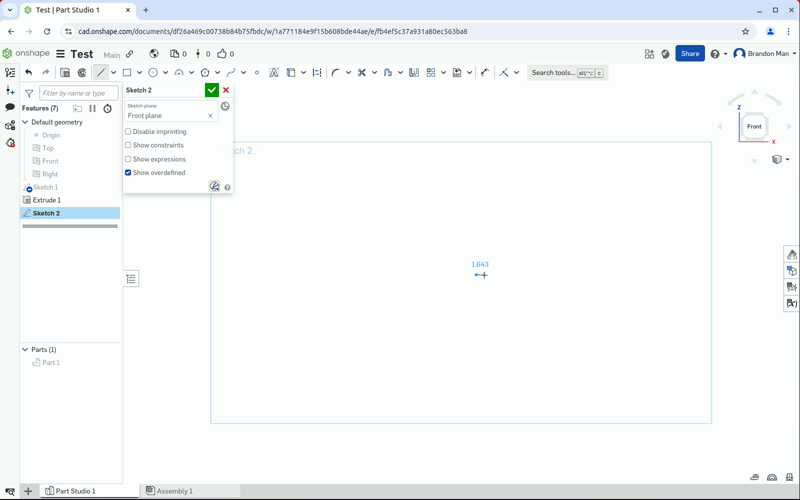
key(esc)
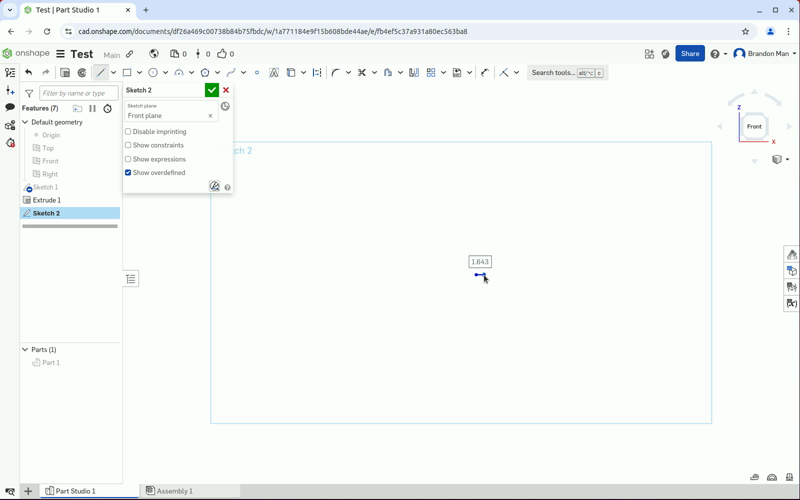
key(a)
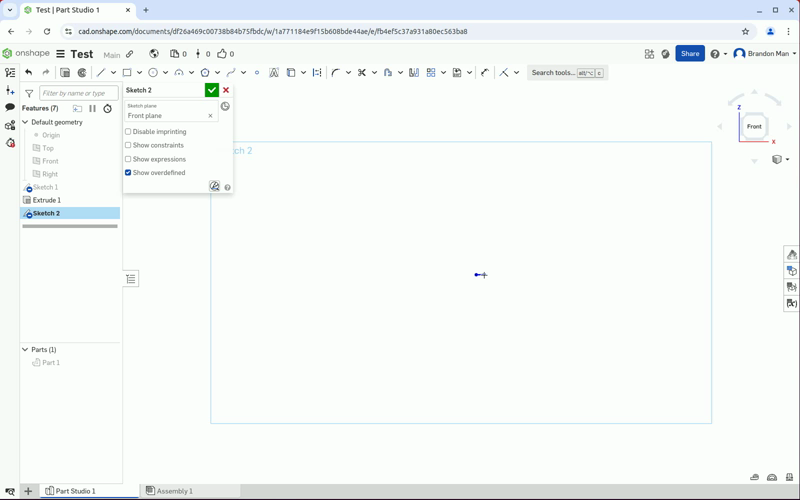
mouse_move(484, 274)
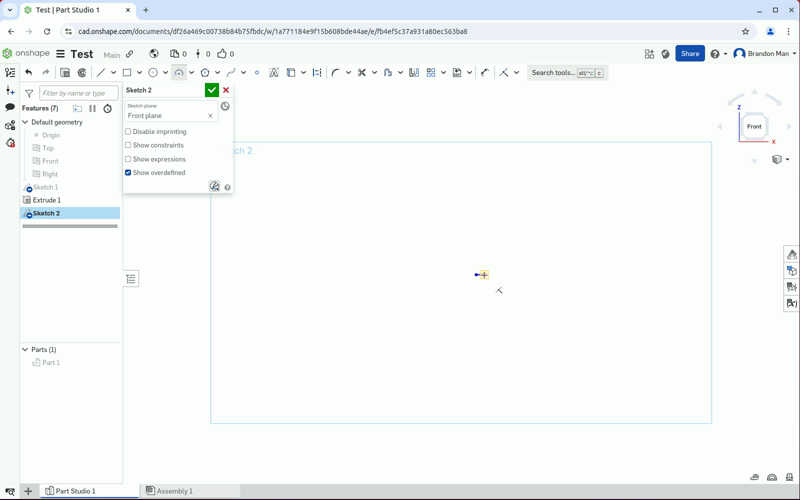
click(484, 274)
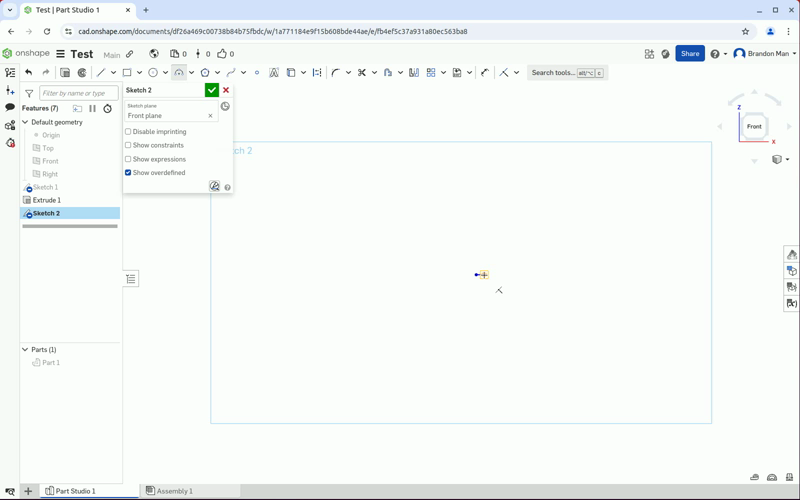
key_down(shift)
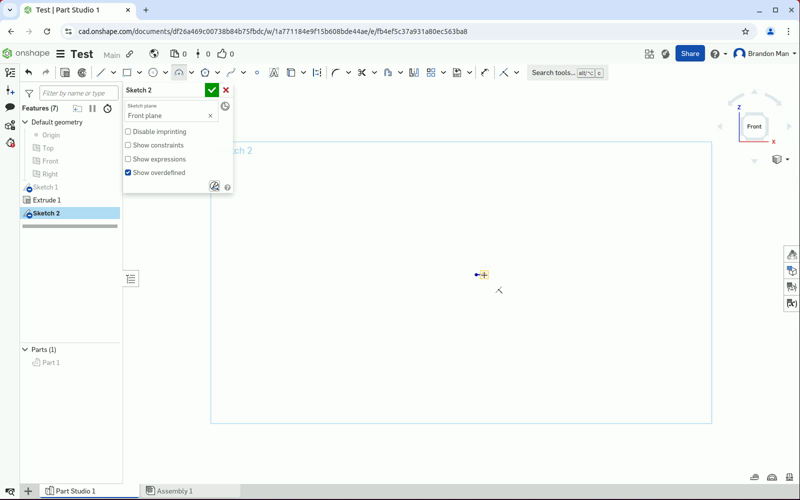
mouse_move(484, 266)
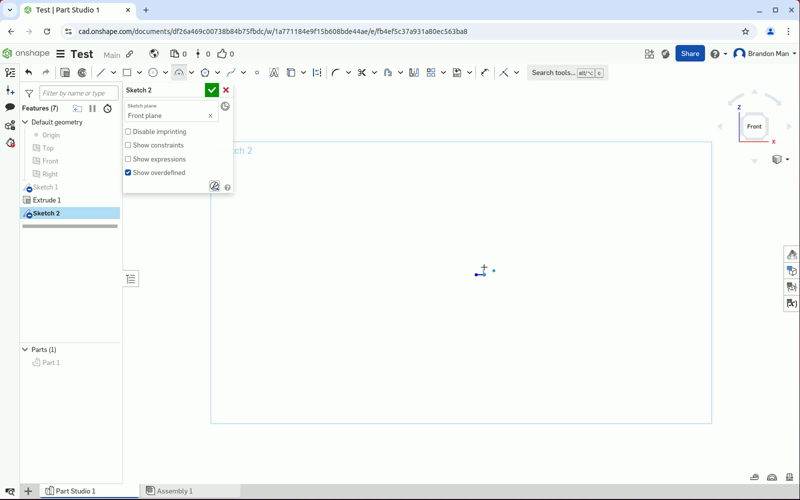
click(484, 266)
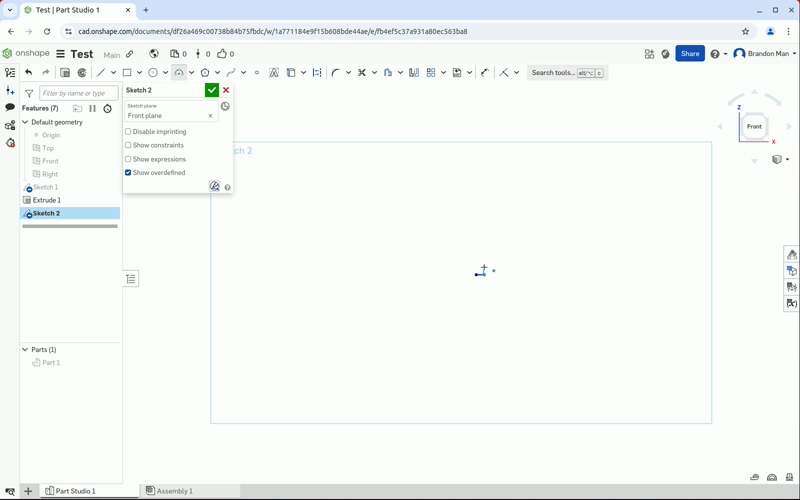
mouse_move(484, 270)
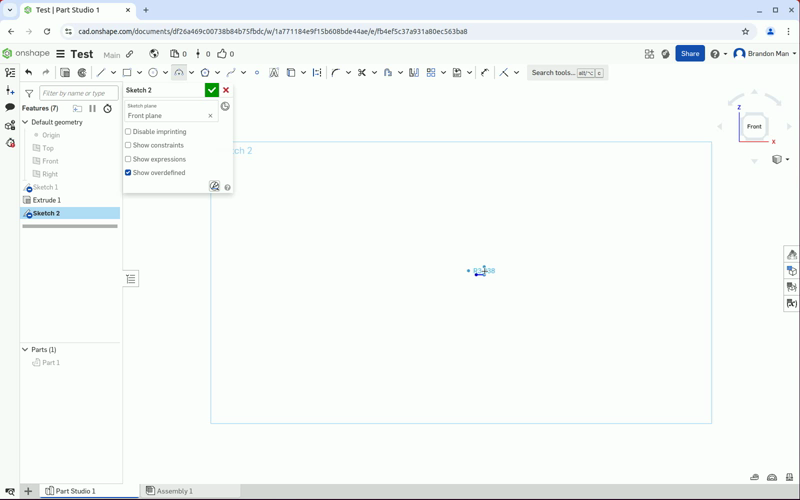
scroll(6)
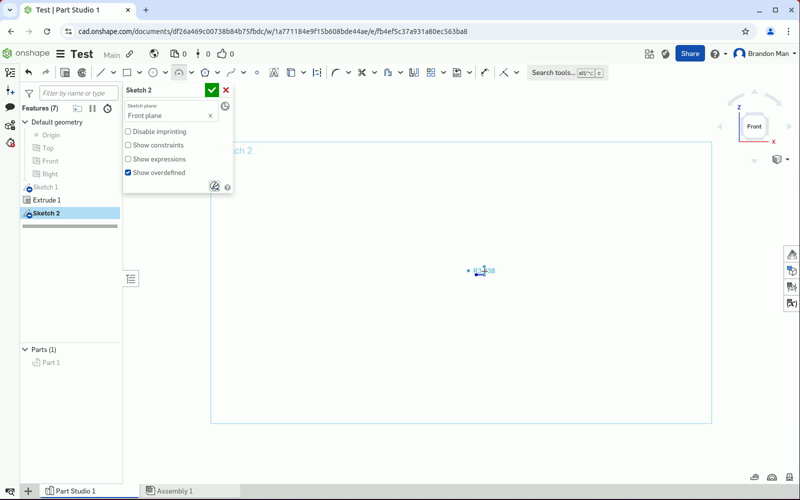
scroll(6)
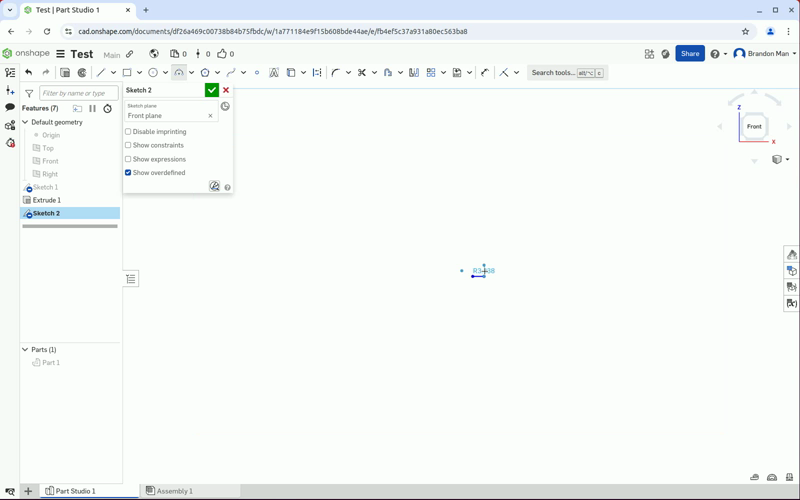
scroll(6)
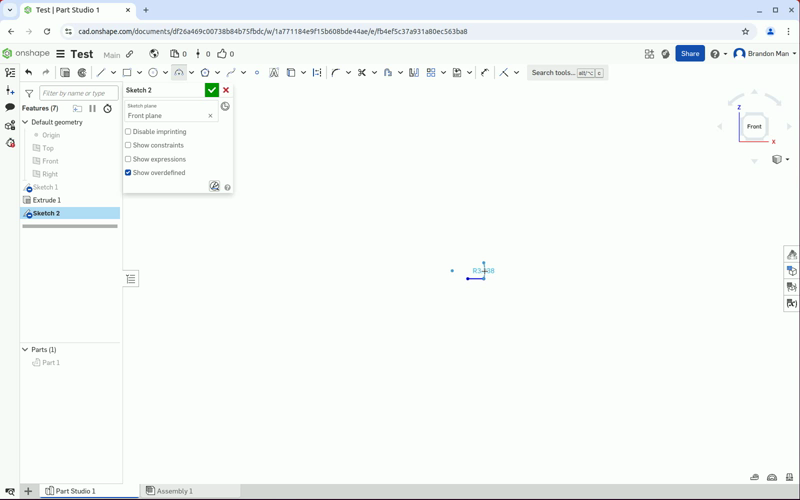
scroll(6)
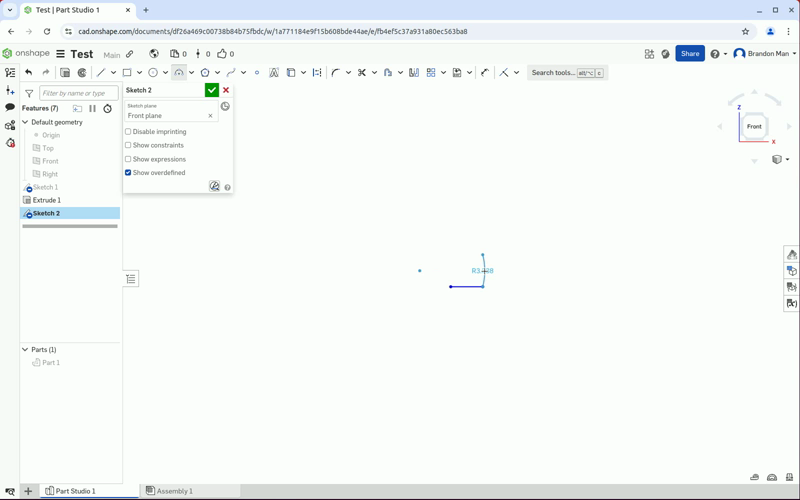
scroll(6)
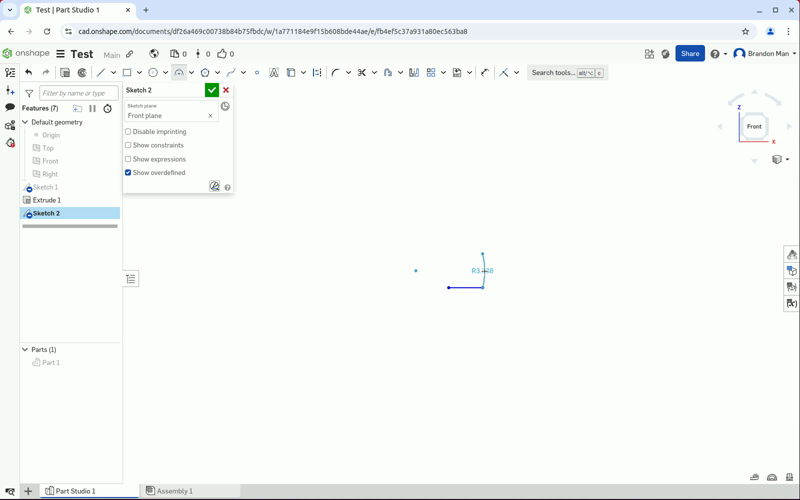
scroll(6)
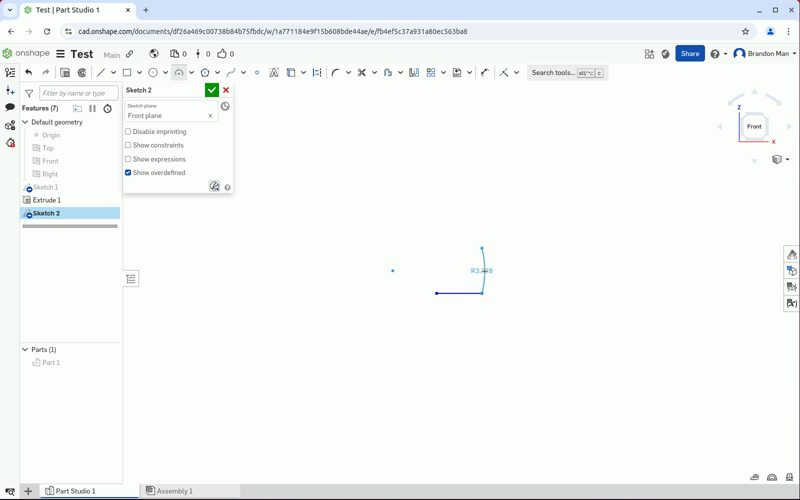
scroll(6)
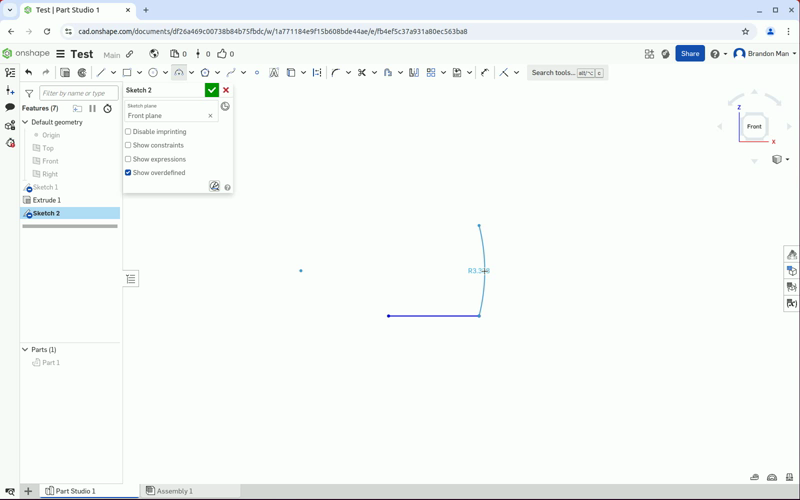
click(484, 270)
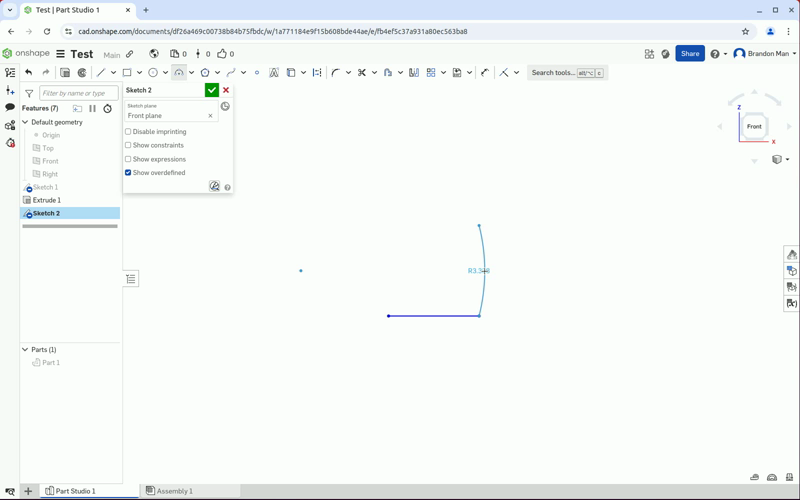
scroll(-6)
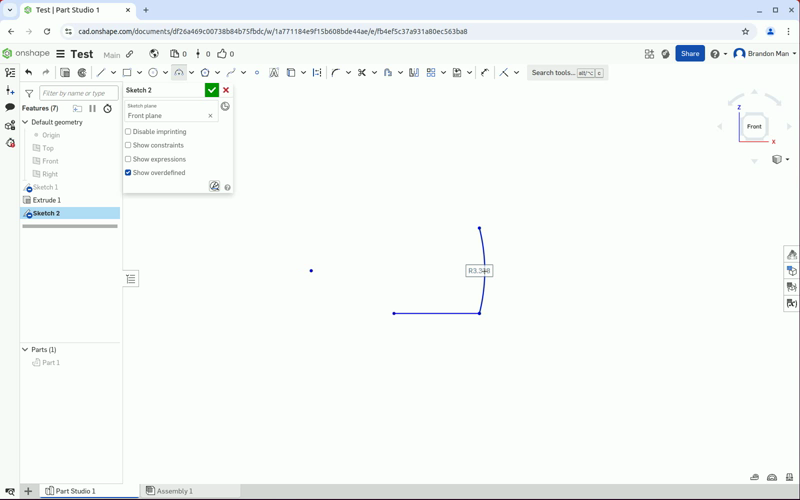
scroll(-6)
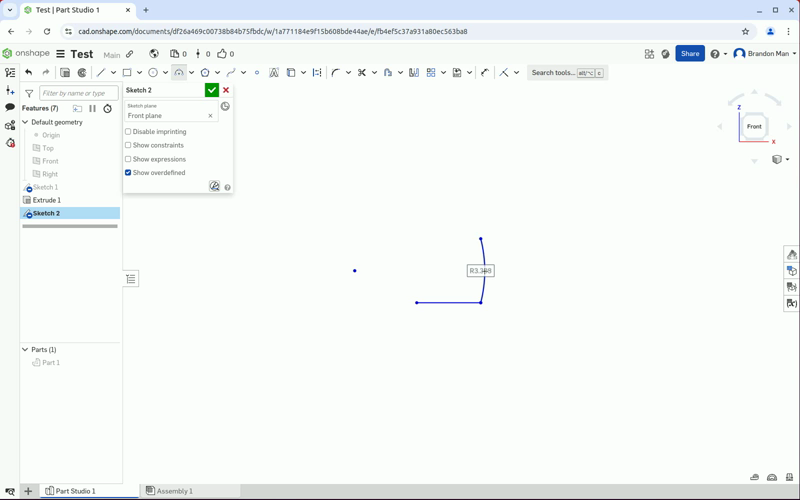
scroll(-6)
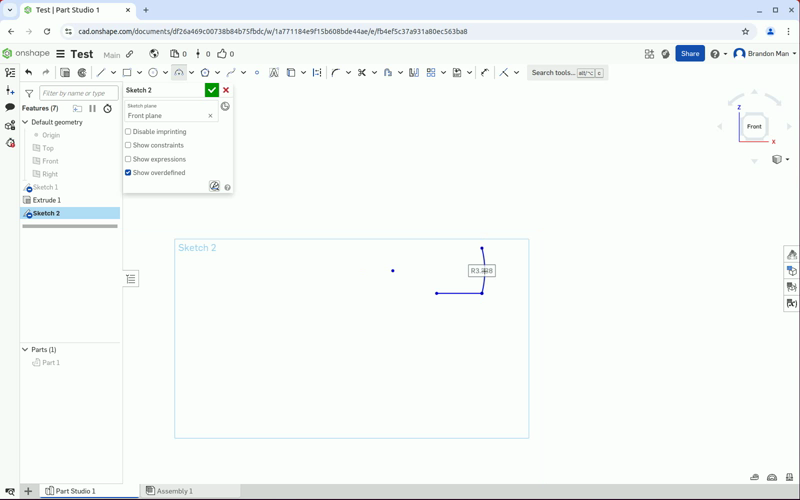
scroll(-6)
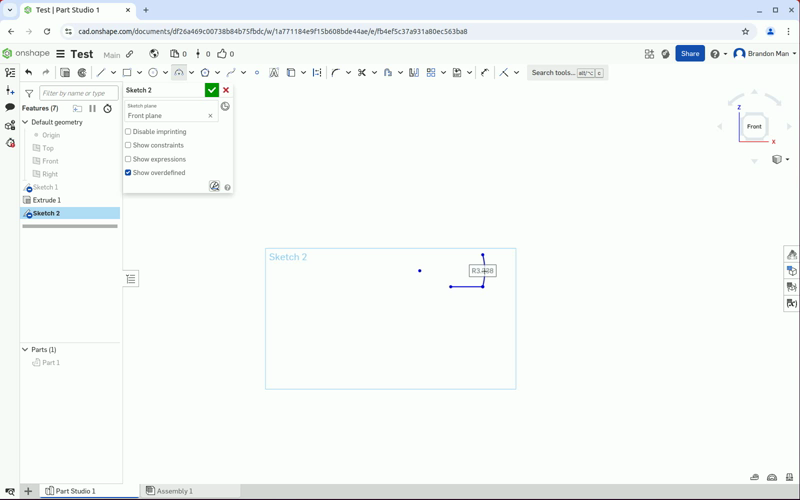
scroll(-6)
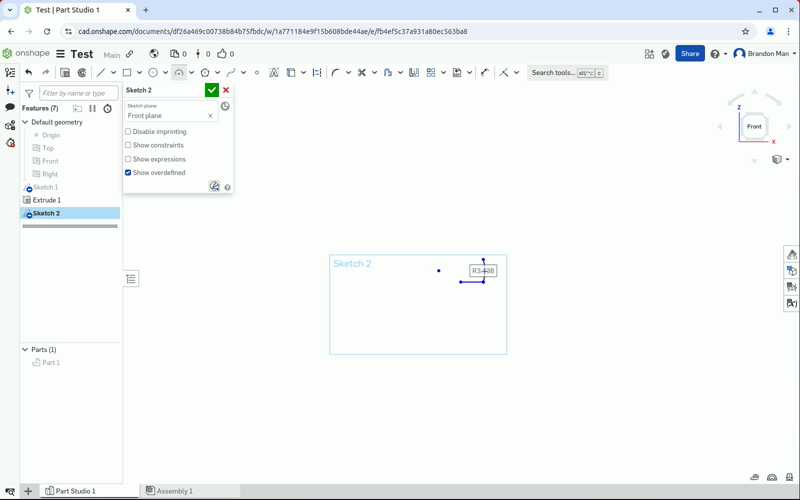
scroll(-6)
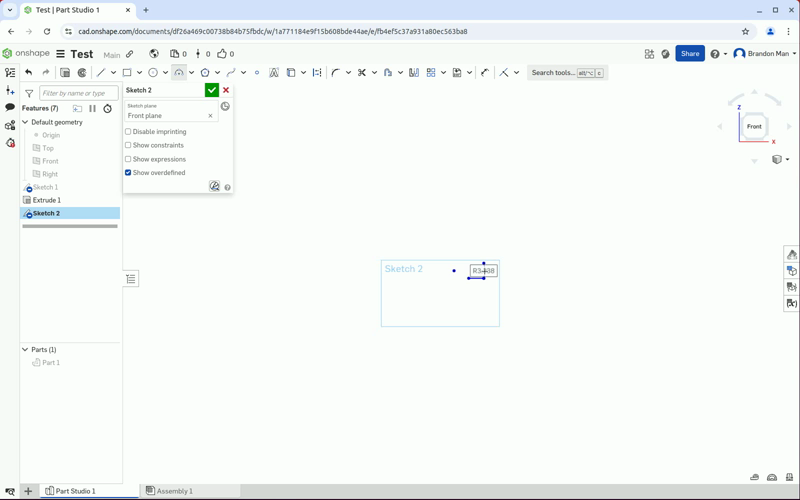
scroll(-6)
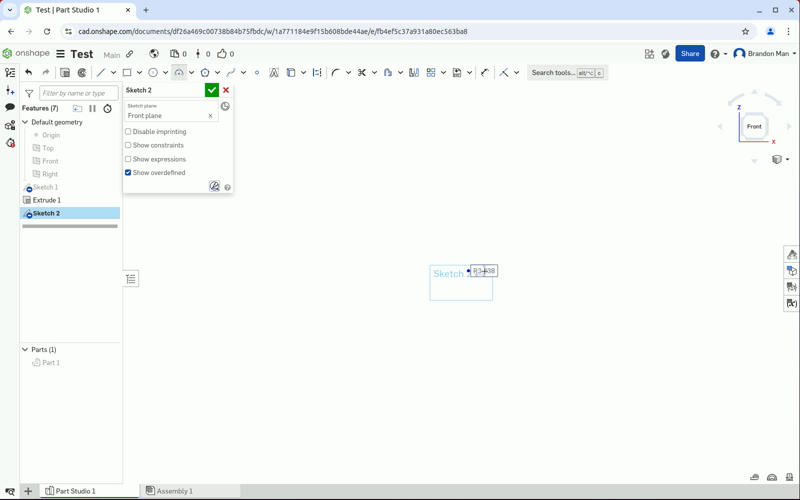
key_up(shift)
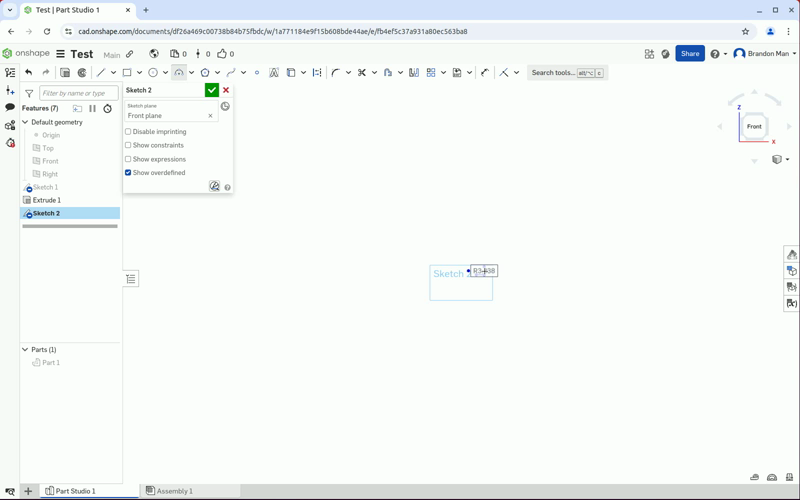
key(esc)
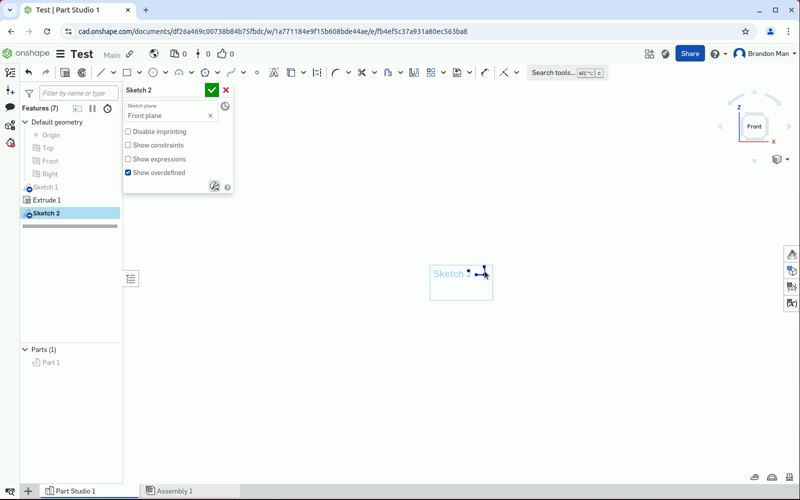
key(l)
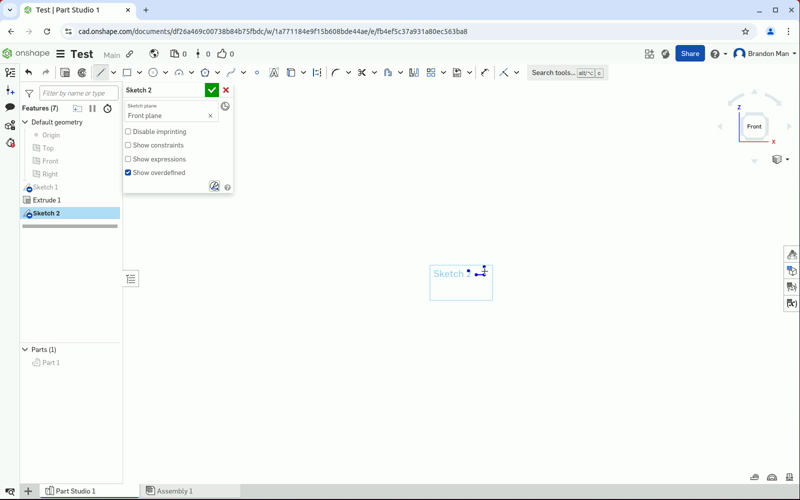
mouse_move(484, 266)
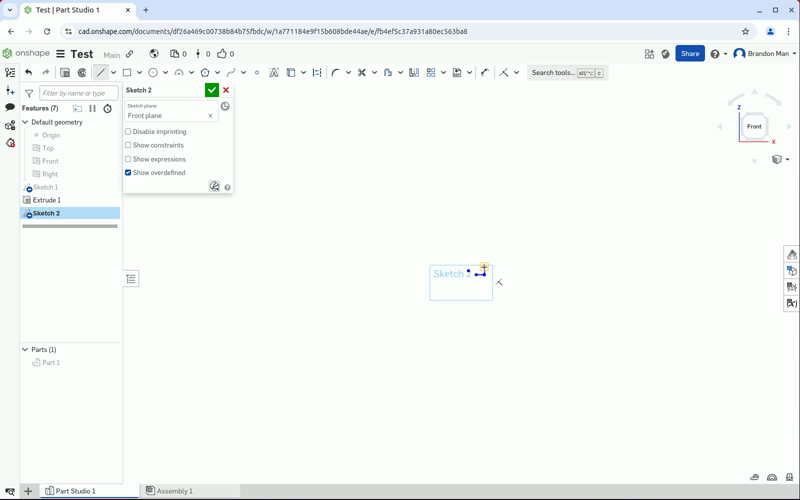
scroll(6)
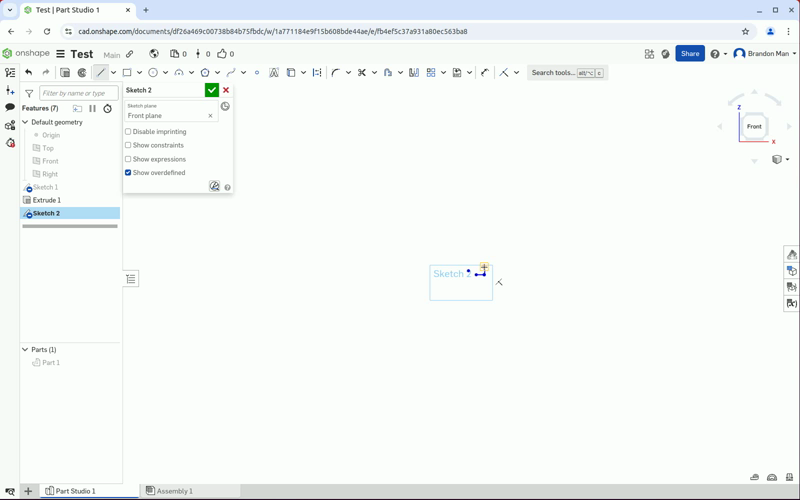
scroll(6)
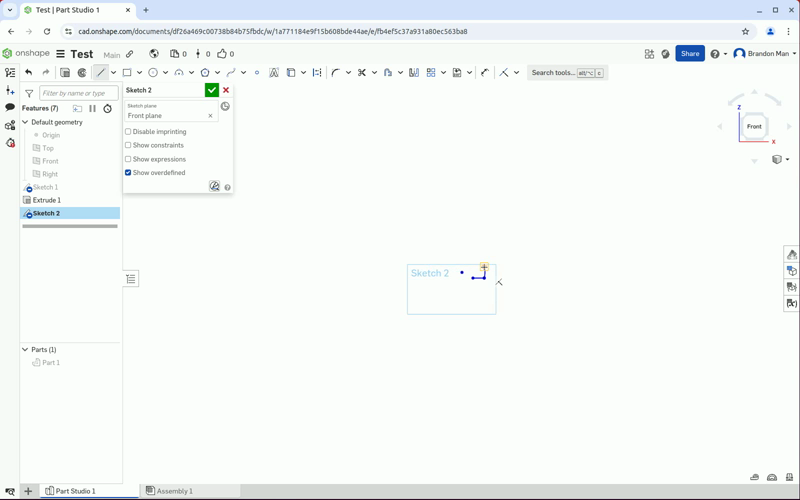
scroll(6)
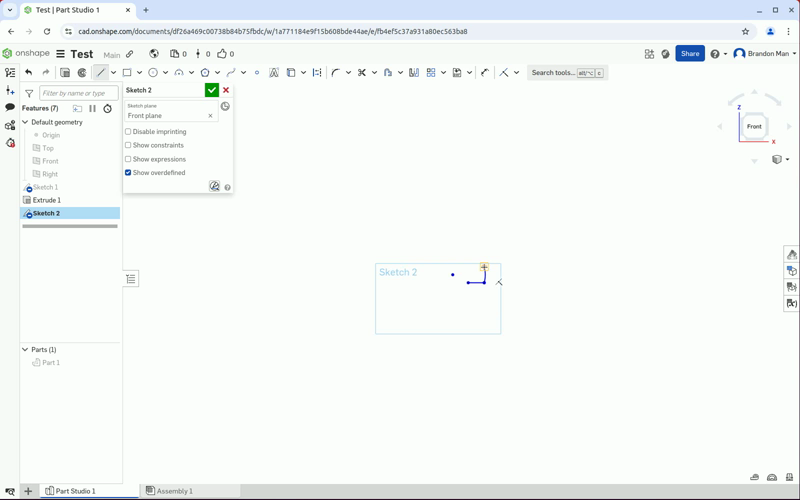
scroll(6)
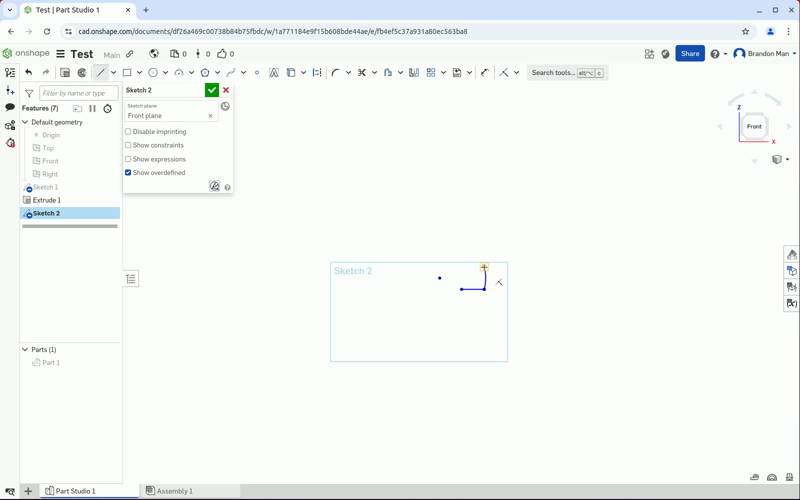
scroll(6)
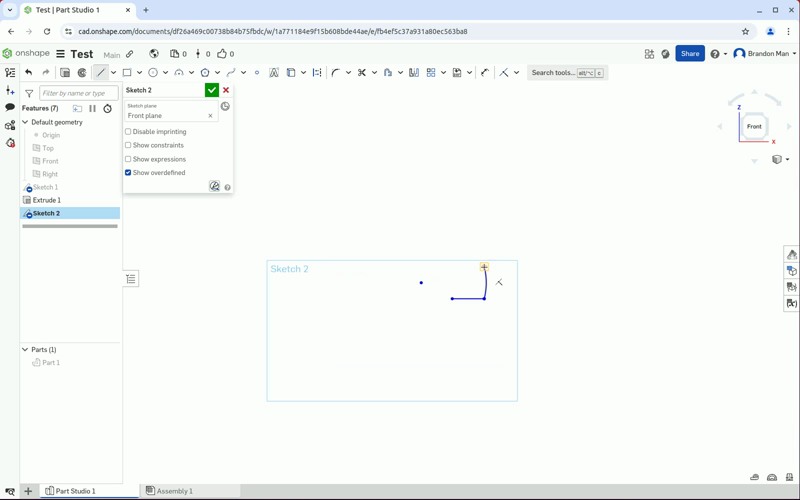
scroll(6)
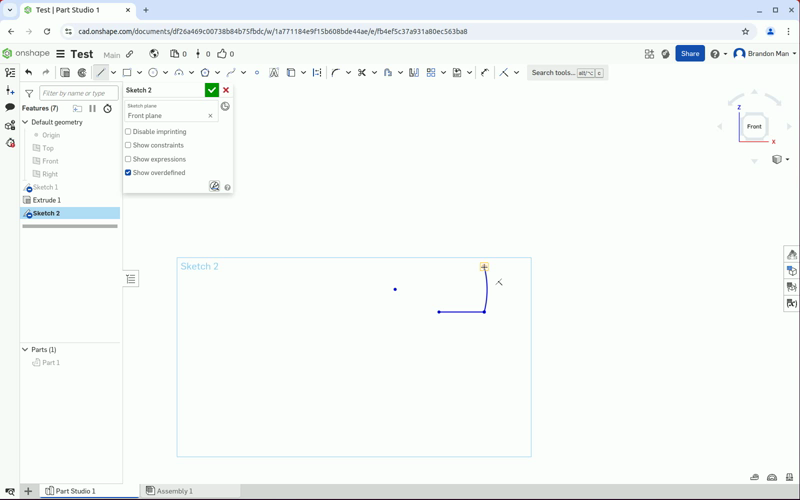
scroll(6)
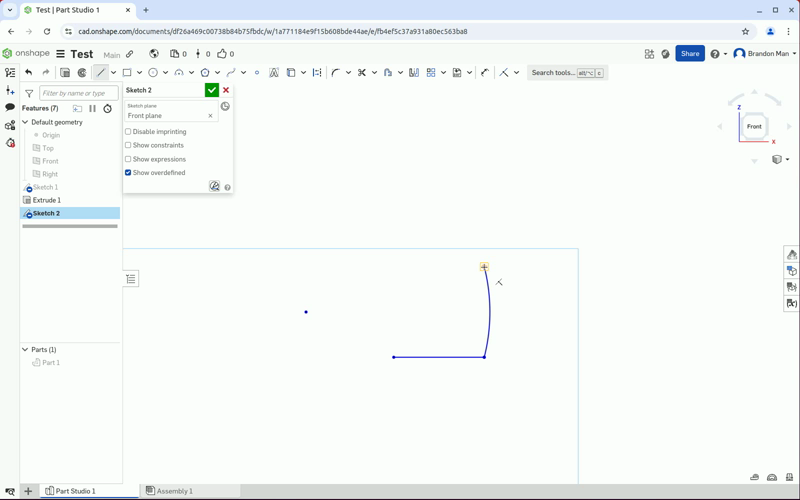
click(484, 266)
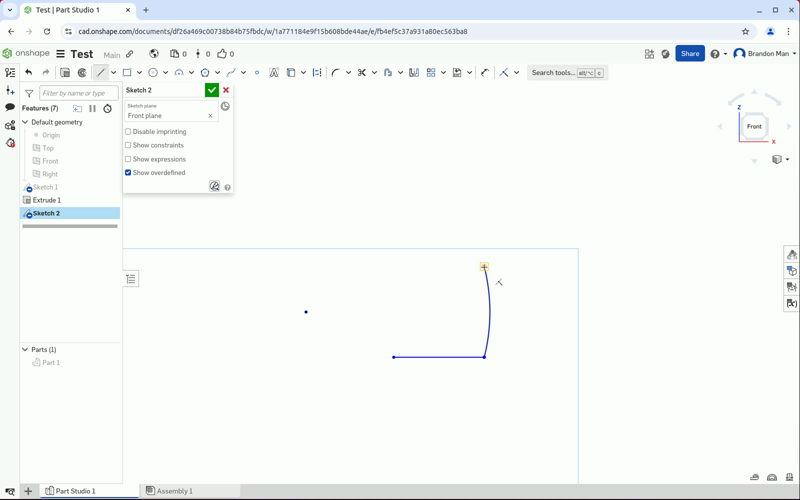
scroll(-6)
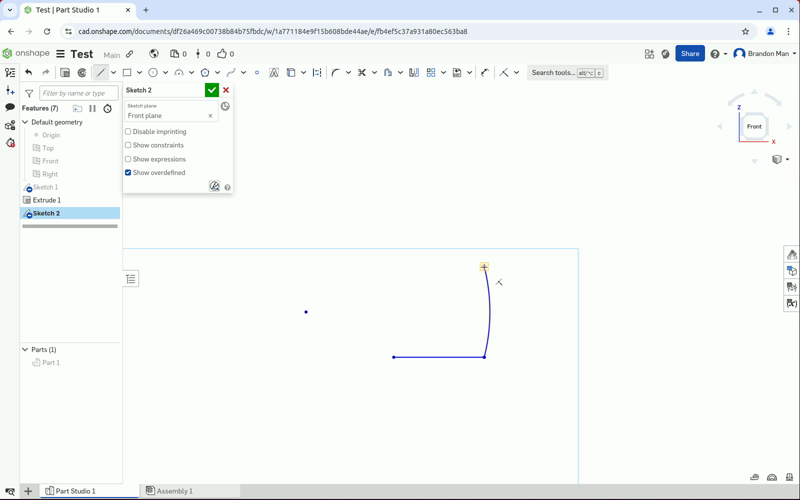
scroll(-6)
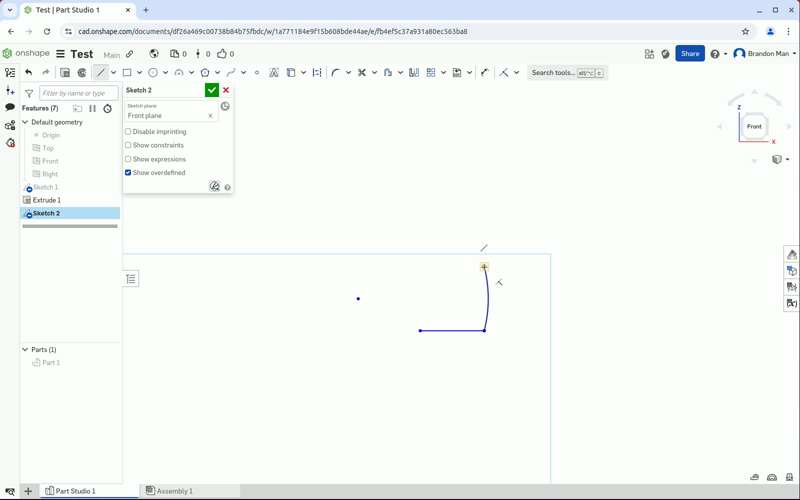
scroll(-6)
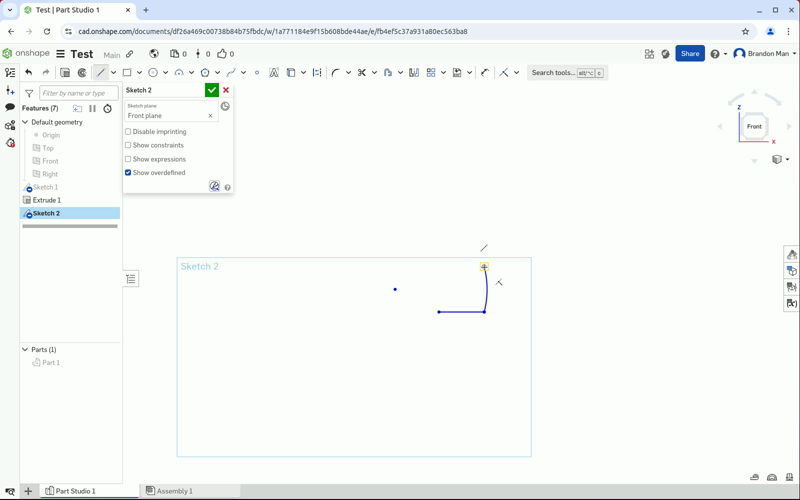
scroll(-6)
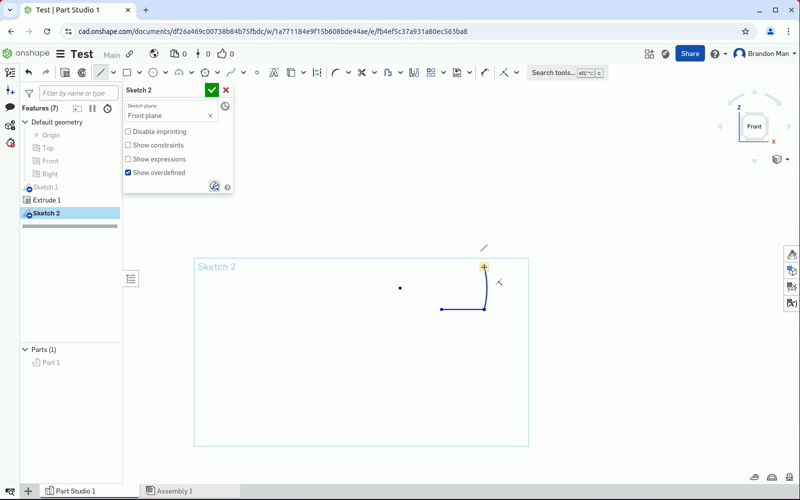
scroll(-6)
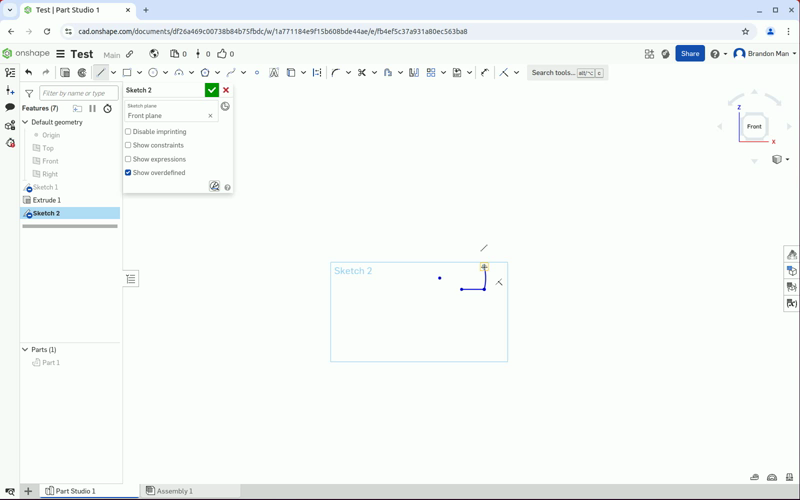
scroll(-6)
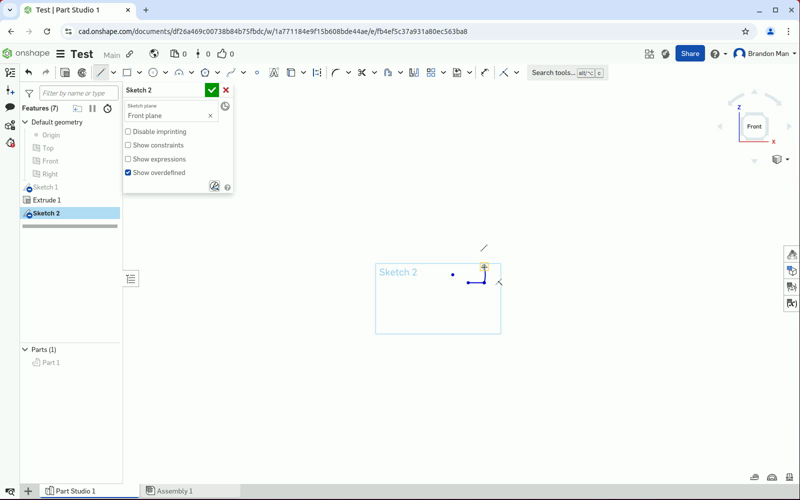
scroll(-6)
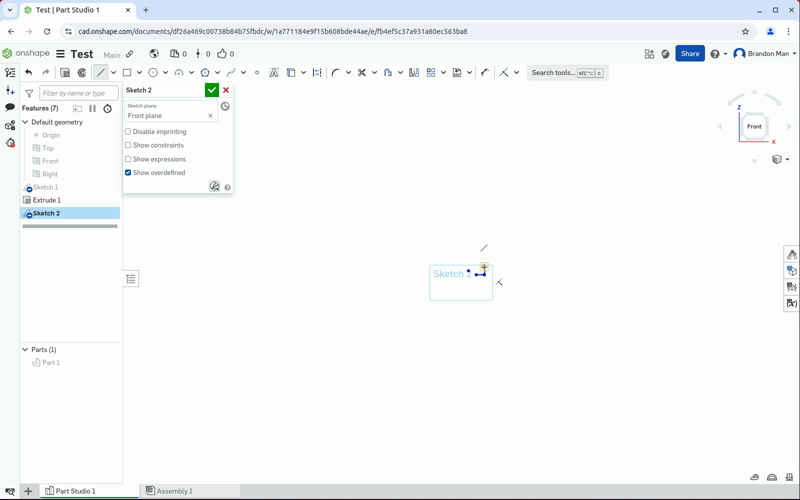
key_down(shift)
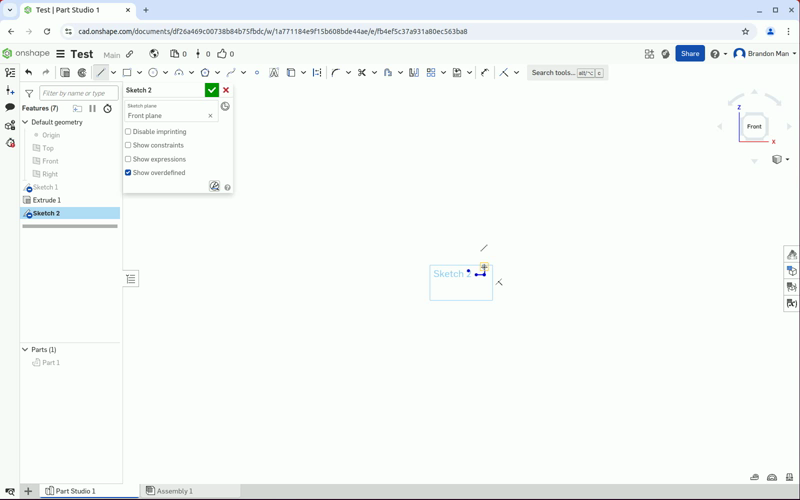
mouse_move(514, 266)
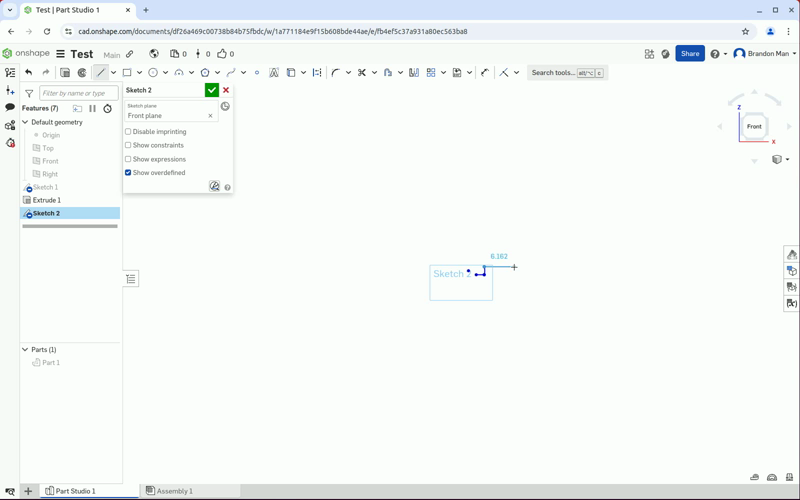
mouse_move(476, 266)
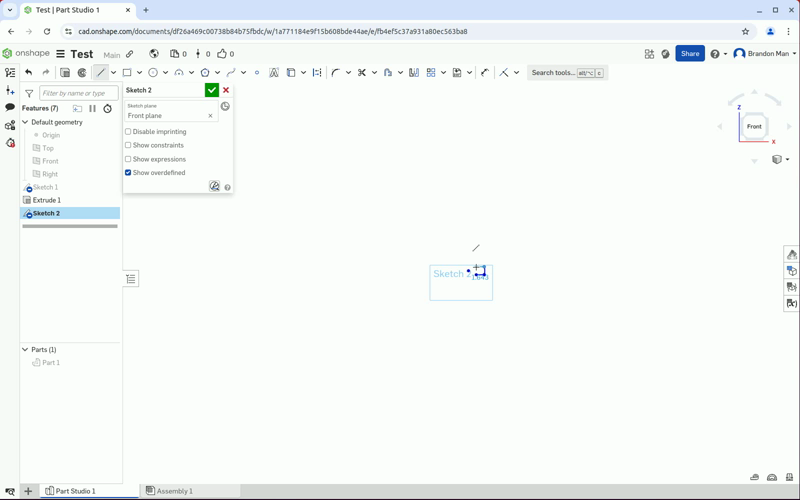
click(476, 266)
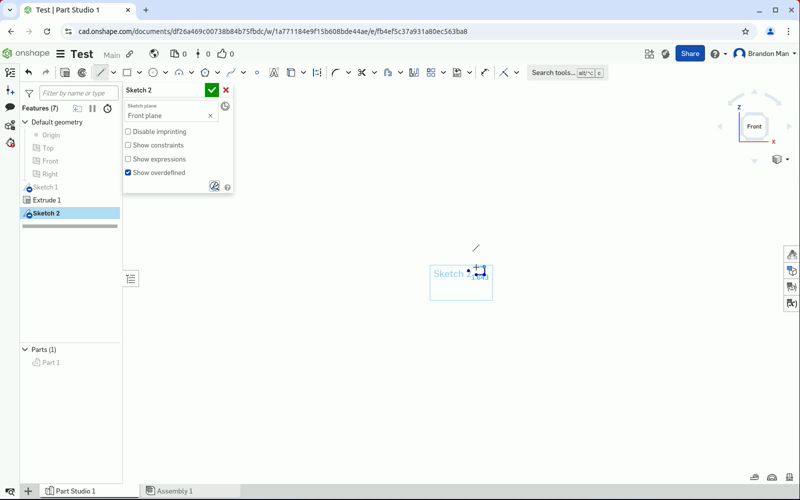
key_up(shift)
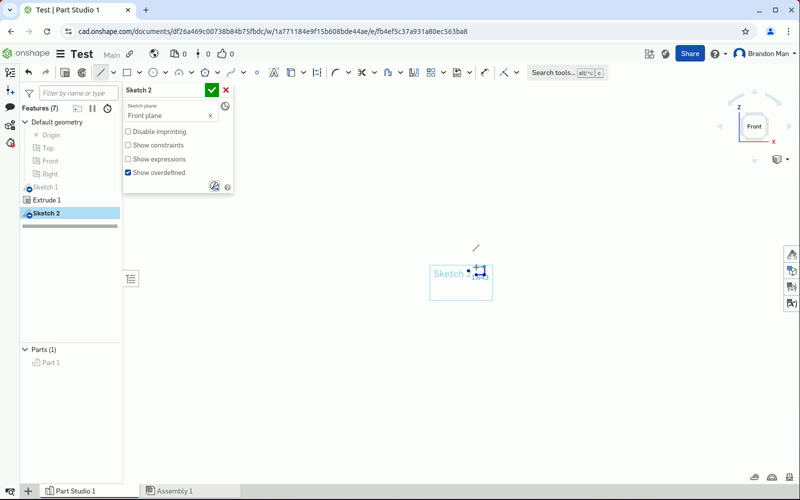
key(esc)
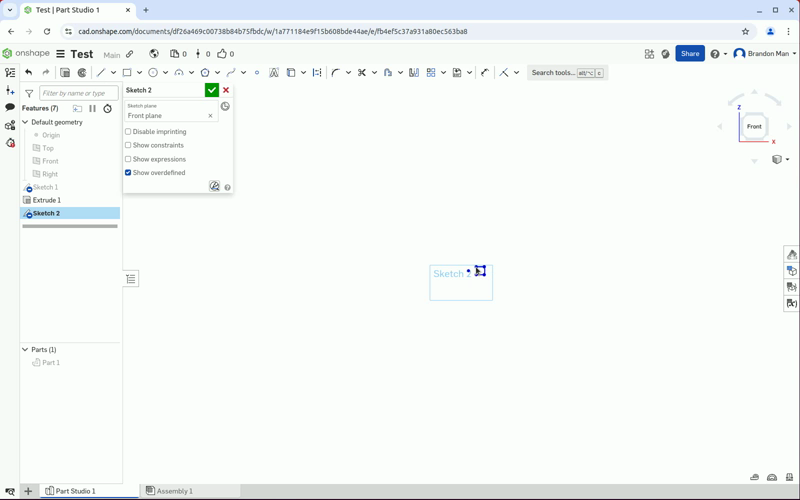
key(a)
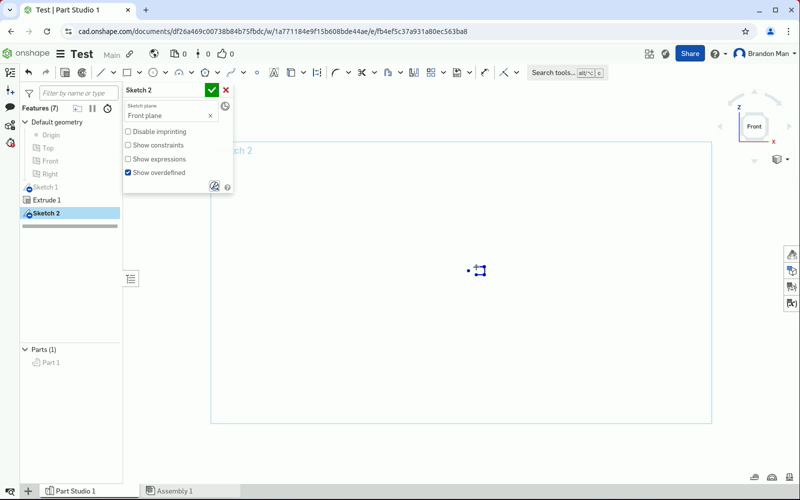
mouse_move(476, 266)
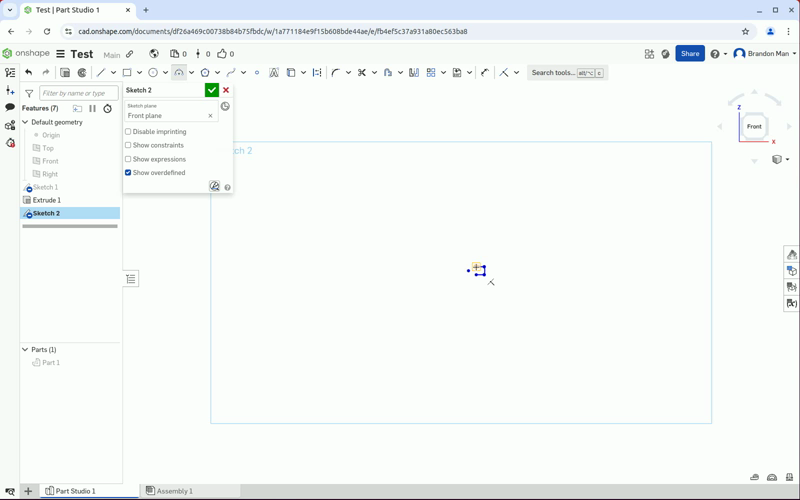
click(476, 266)
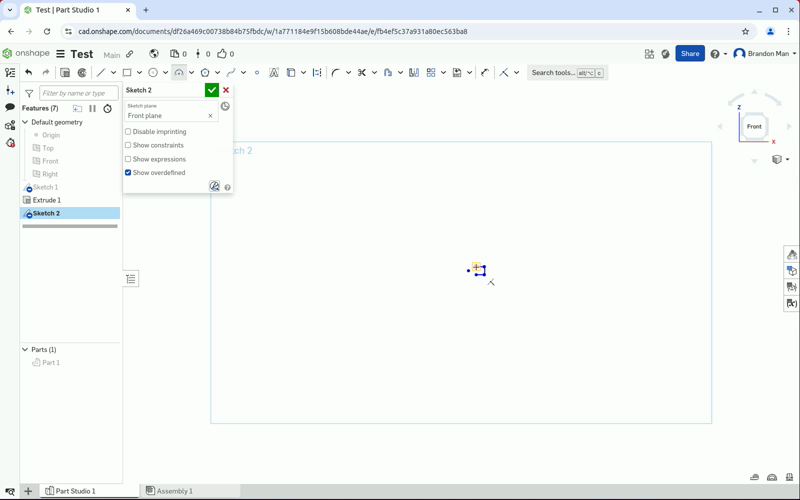
key_down(shift)
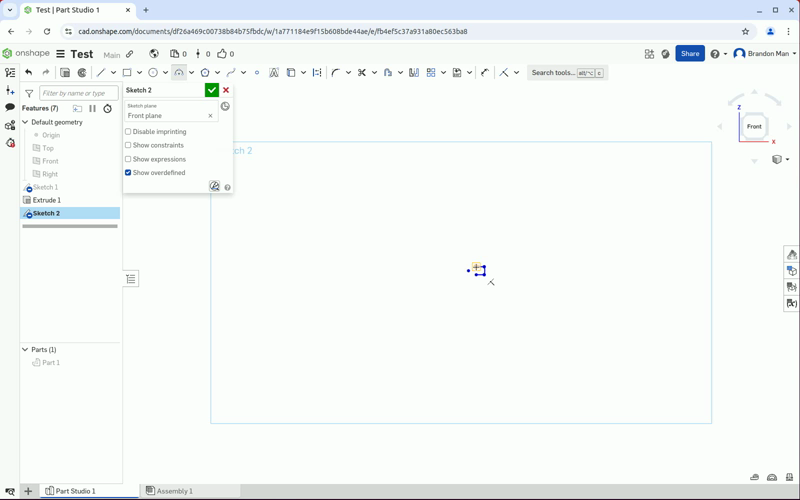
mouse_move(476, 273)
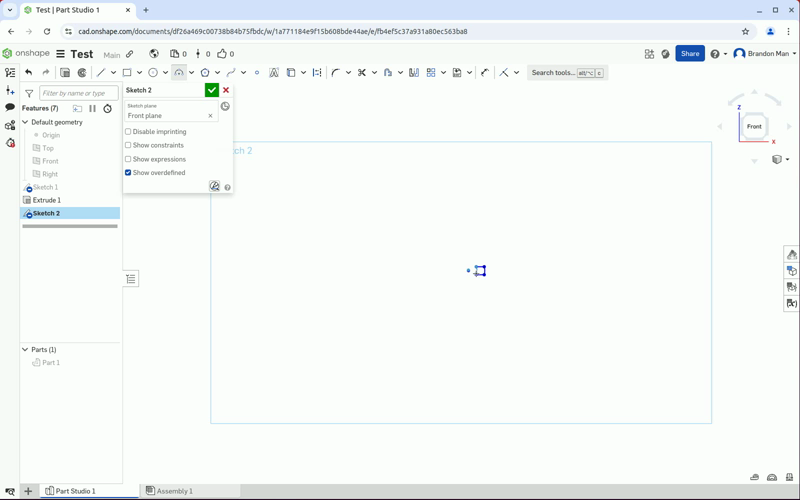
scroll(6)
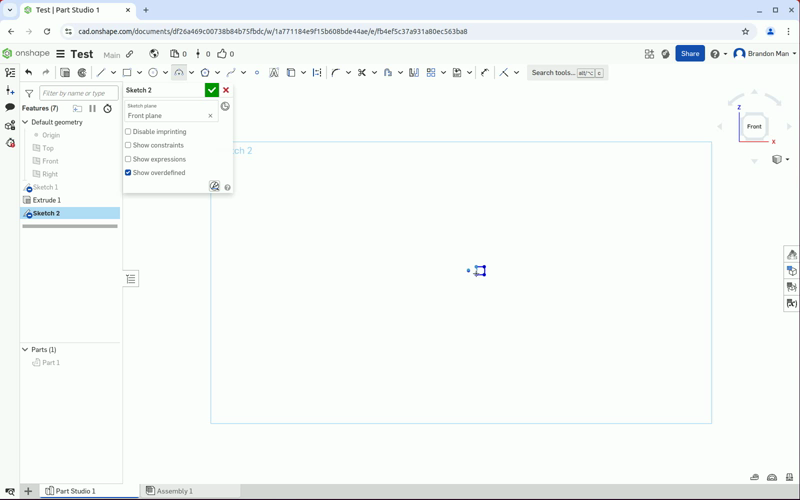
scroll(6)
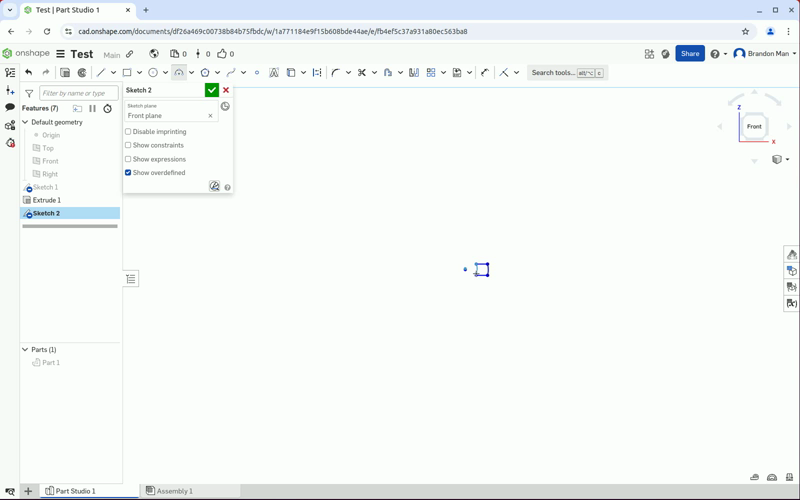
scroll(6)
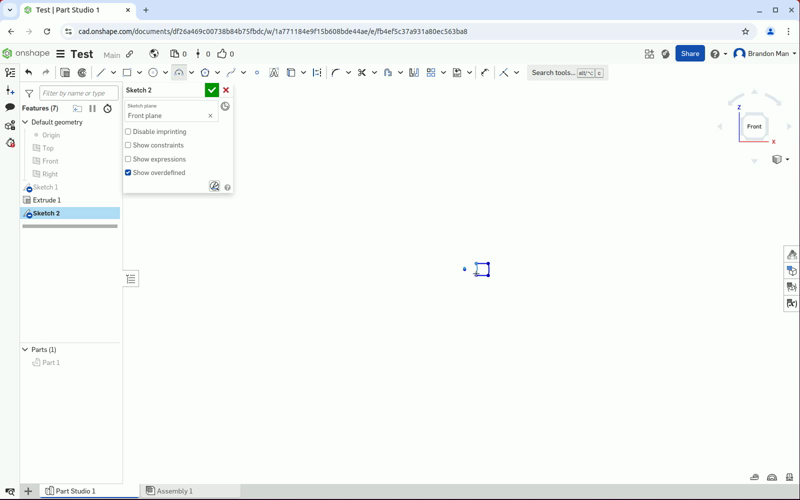
scroll(6)
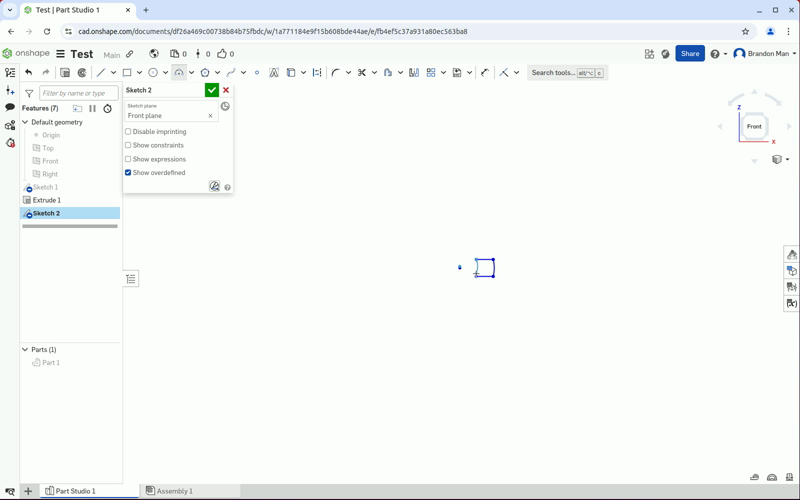
scroll(6)
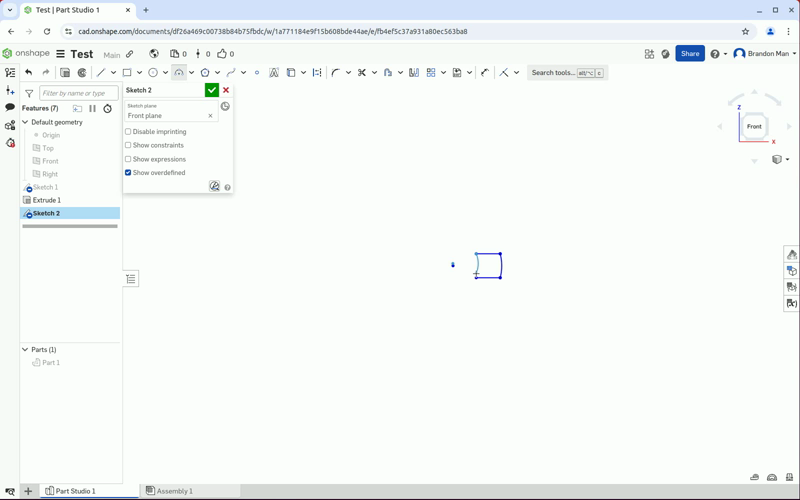
scroll(6)
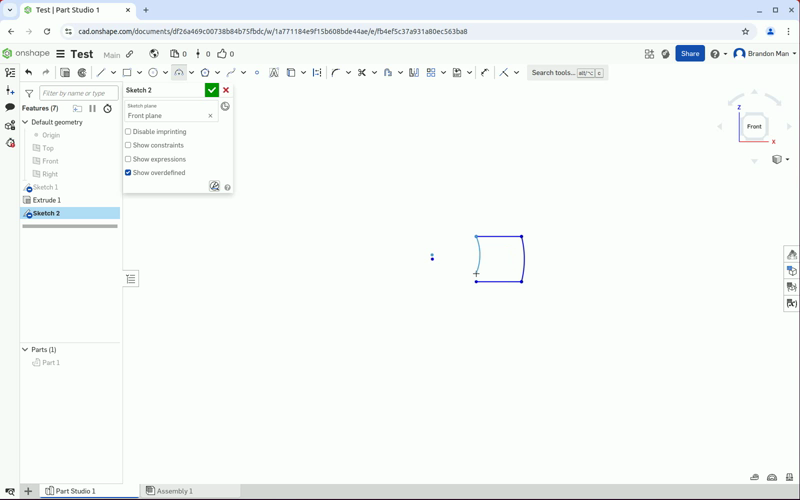
scroll(6)
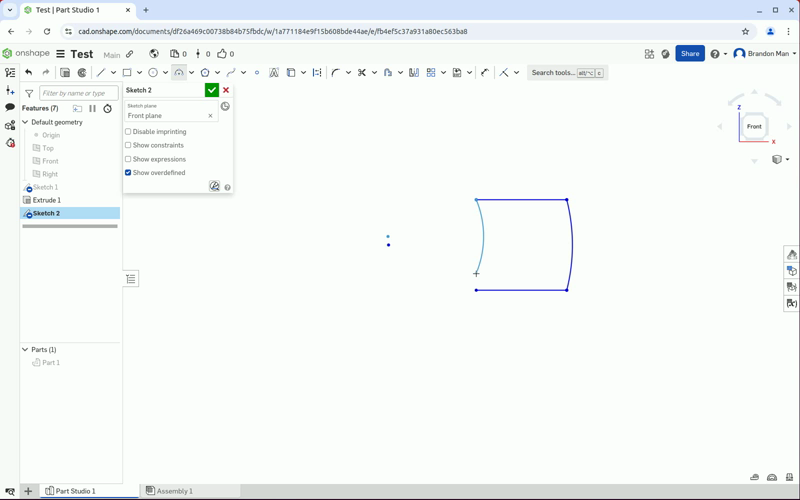
click(476, 273)
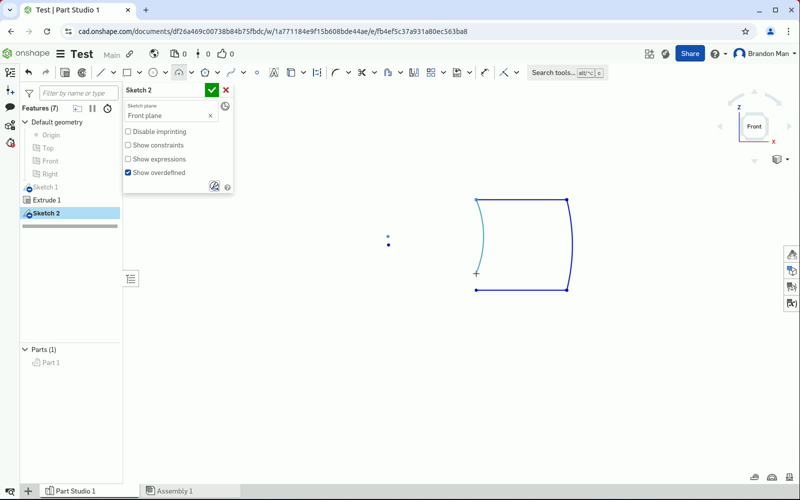
scroll(-6)
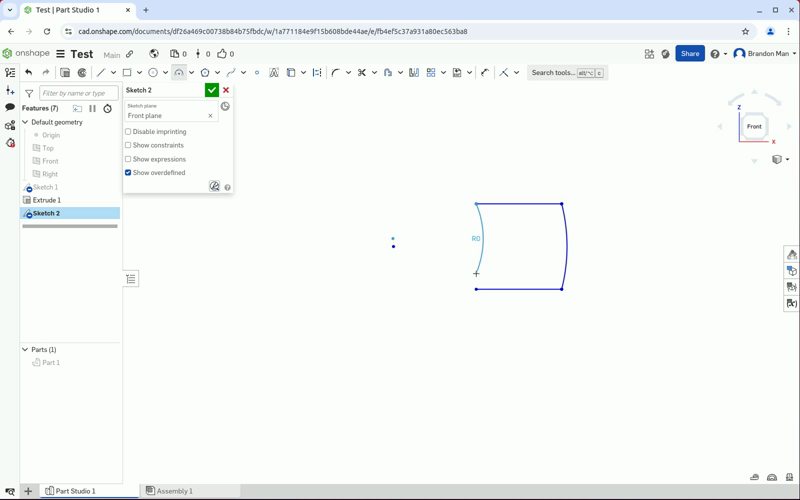
scroll(-6)
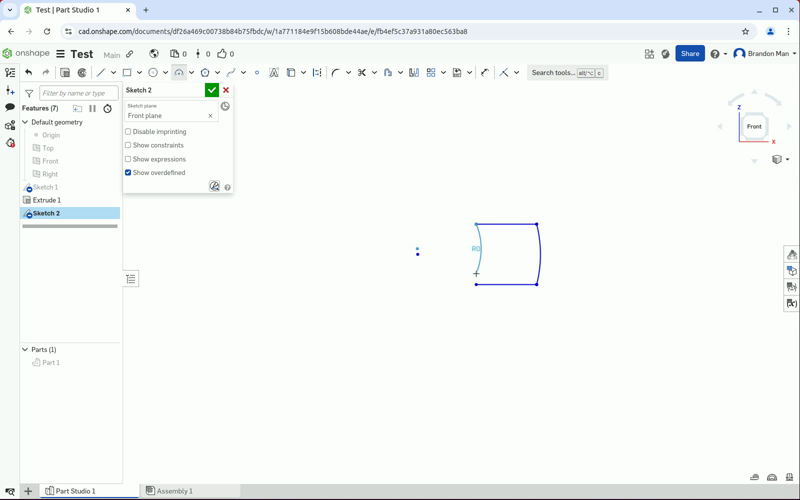
scroll(-6)
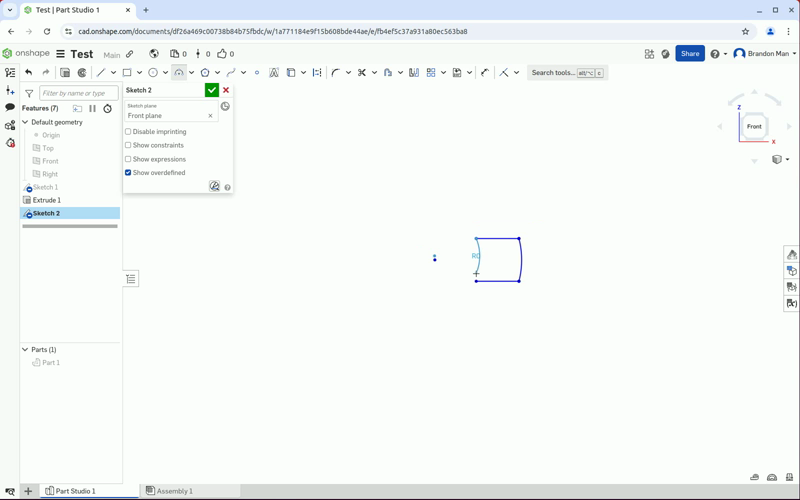
scroll(-6)
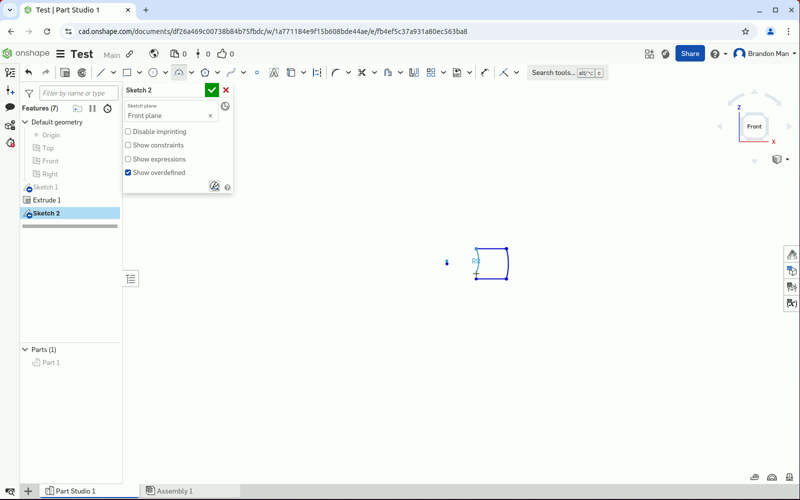
scroll(-6)
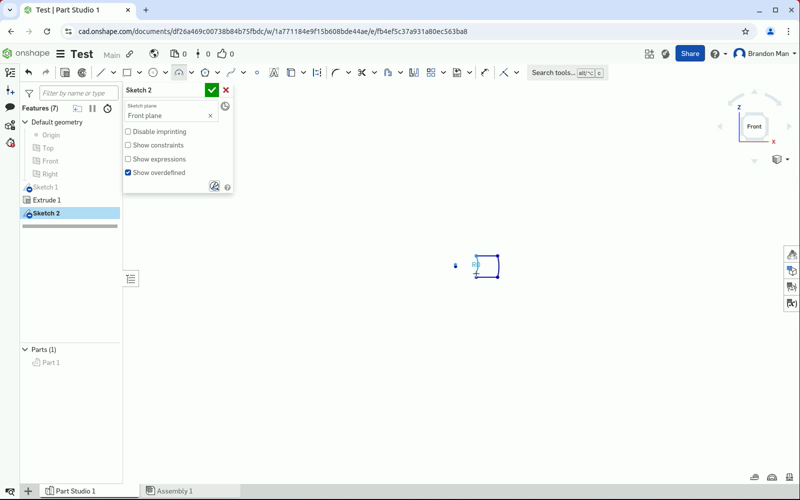
scroll(-6)
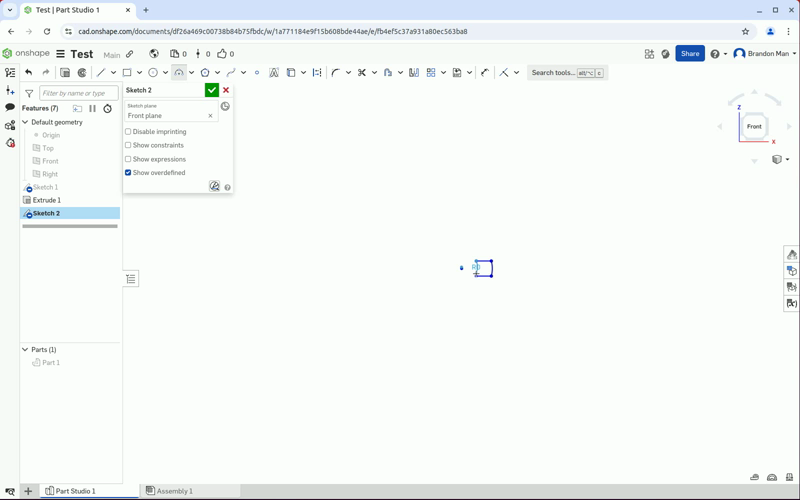
scroll(-6)
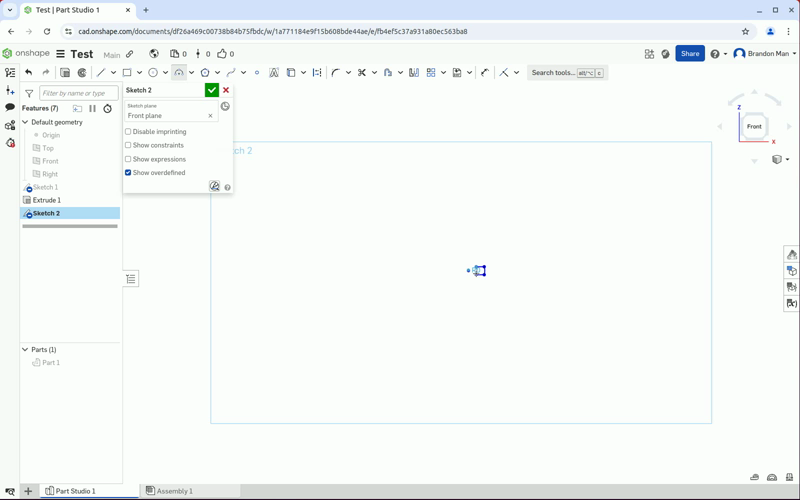
mouse_move(476, 270)
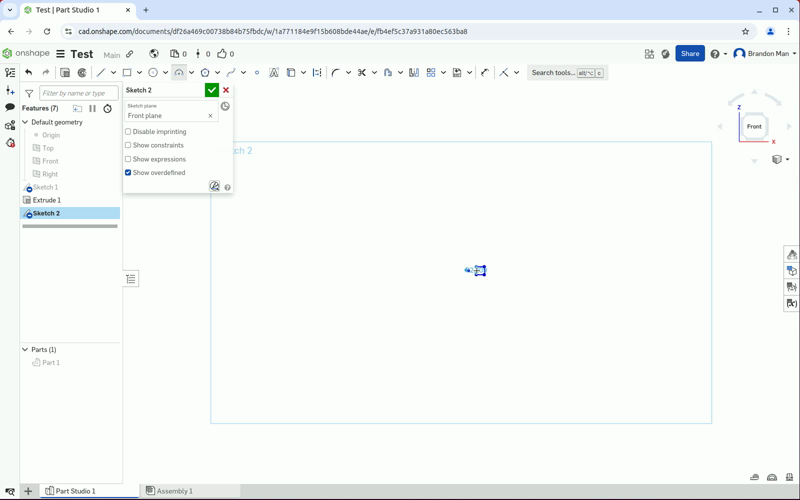
scroll(6)
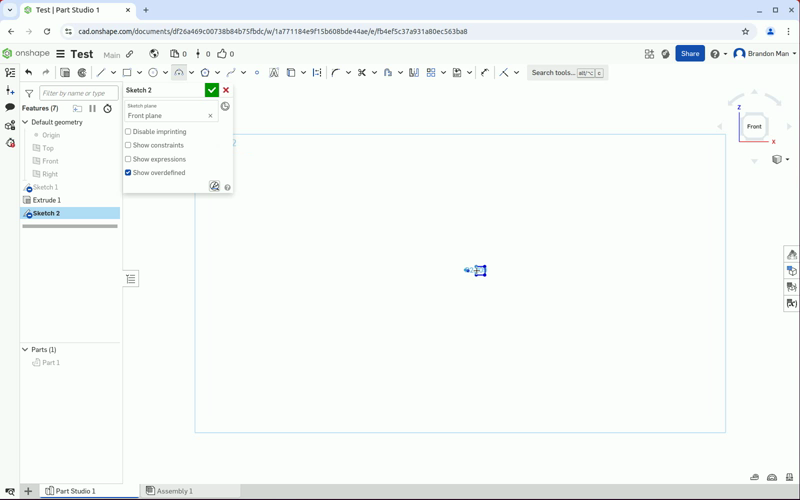
scroll(6)
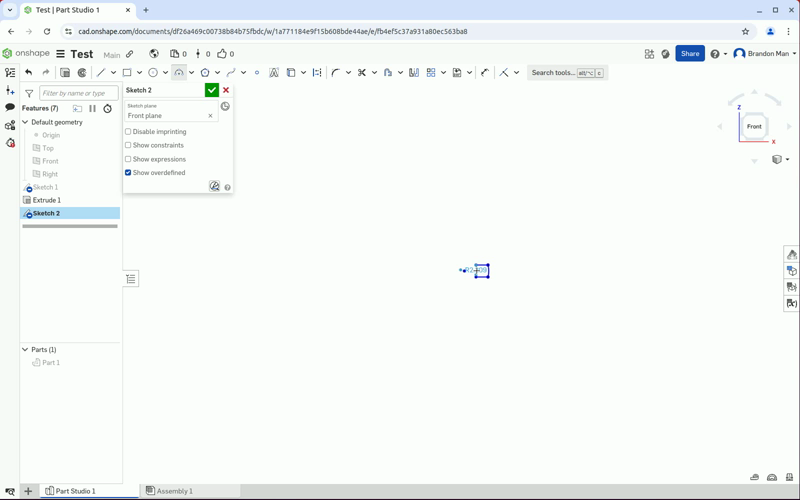
scroll(6)
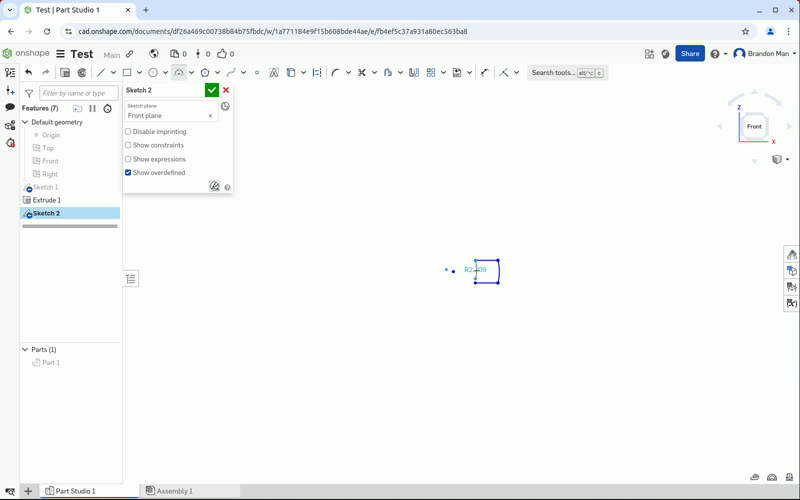
scroll(6)
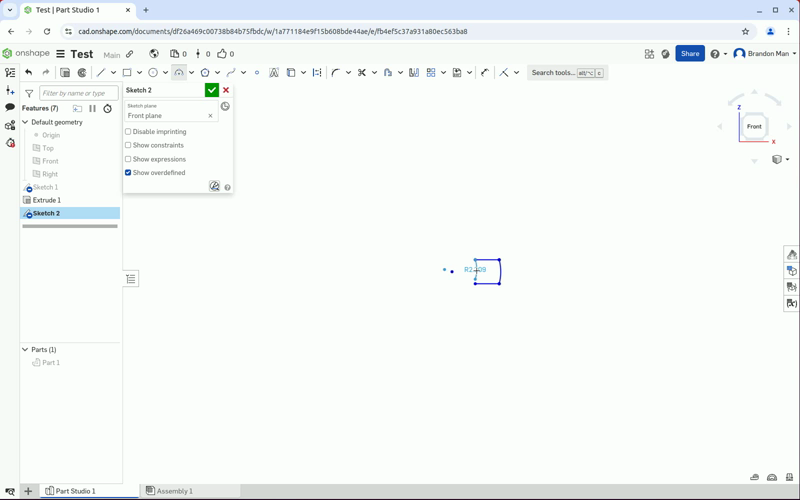
scroll(6)
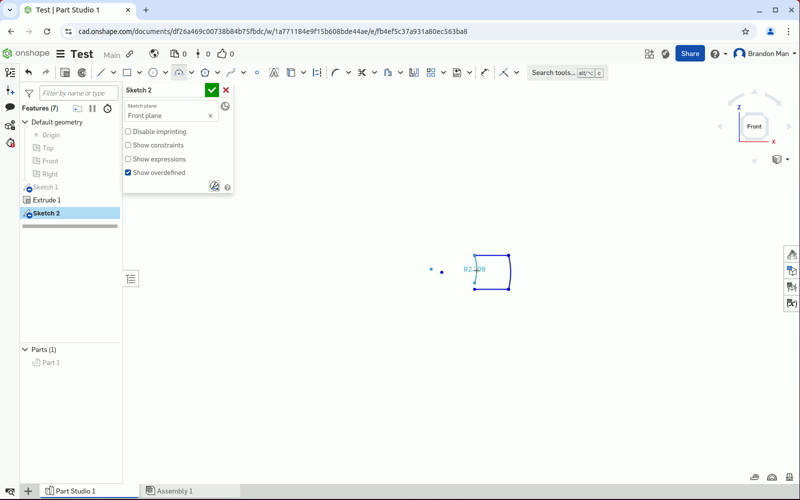
scroll(6)
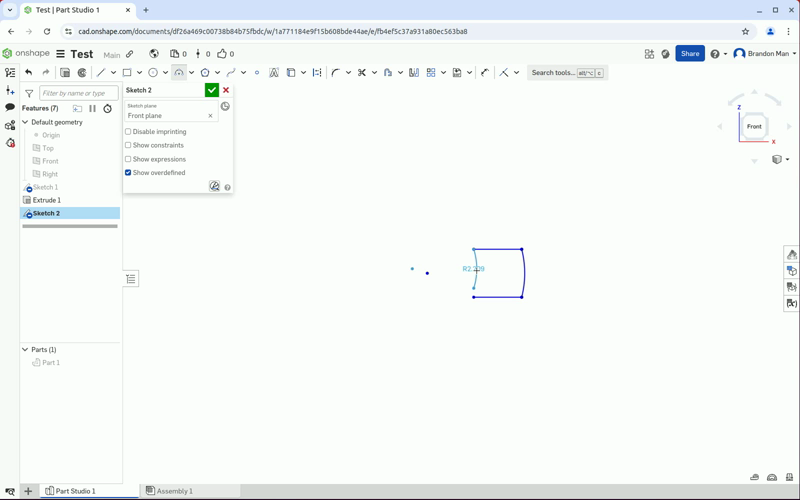
scroll(6)
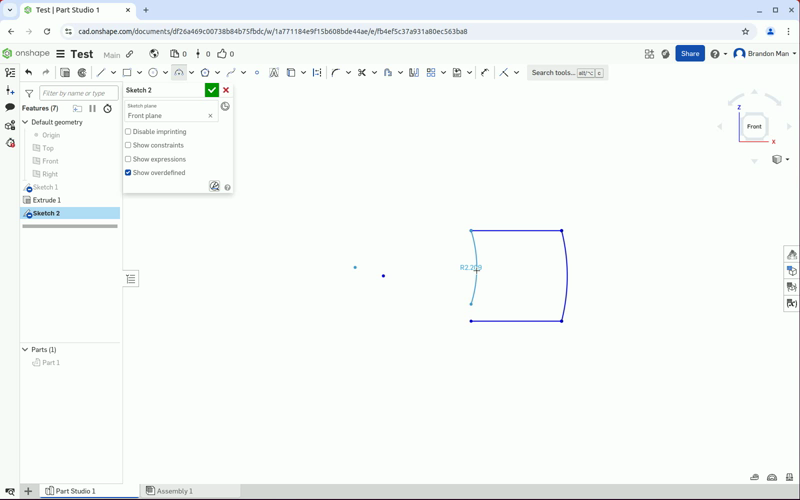
click(476, 270)
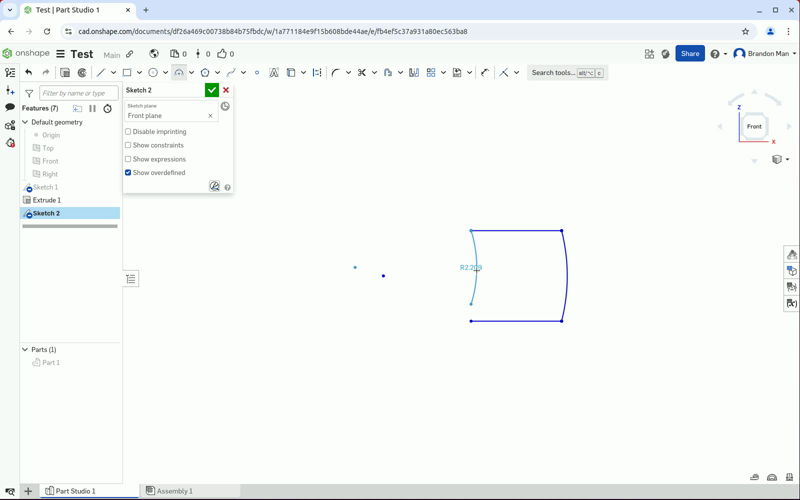
scroll(-6)
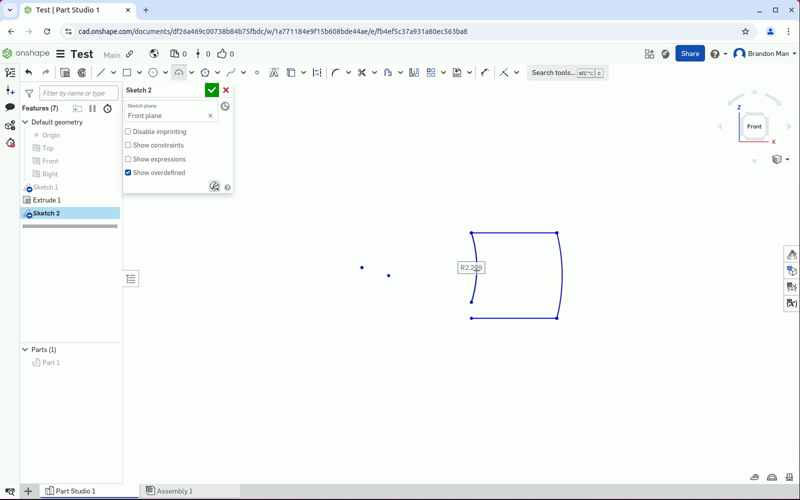
scroll(-6)
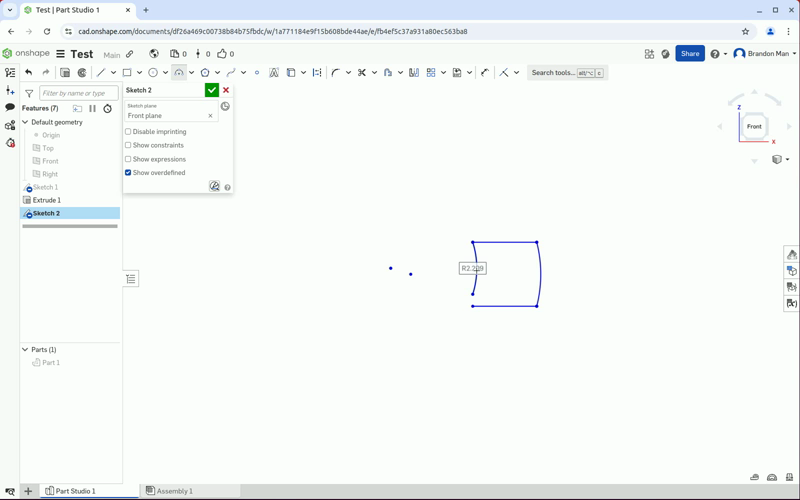
scroll(-6)
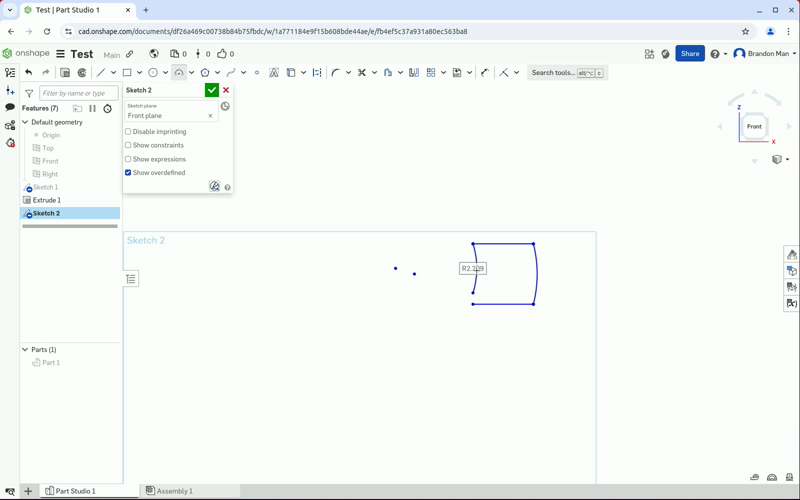
scroll(-6)
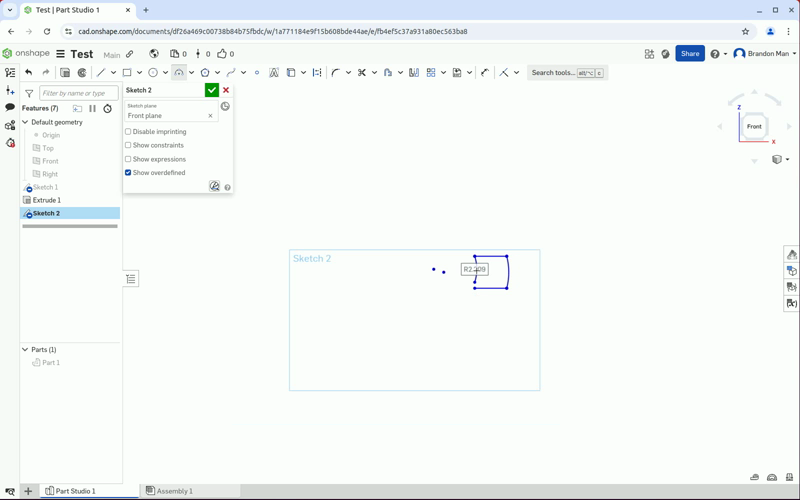
scroll(-6)
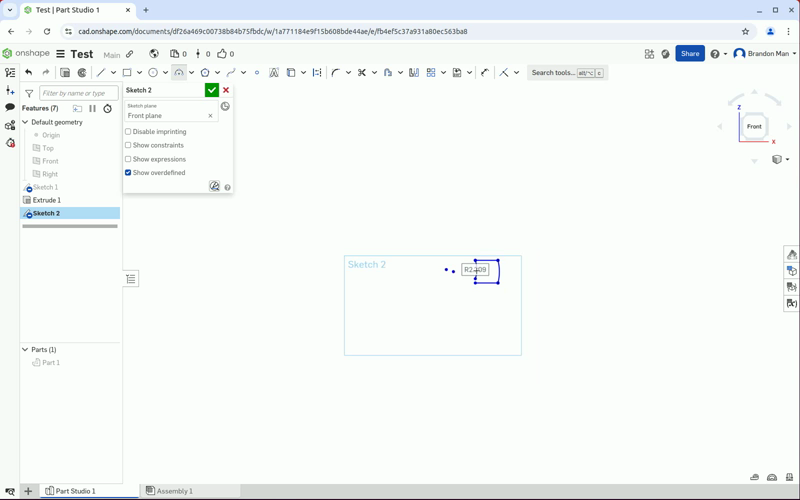
scroll(-6)
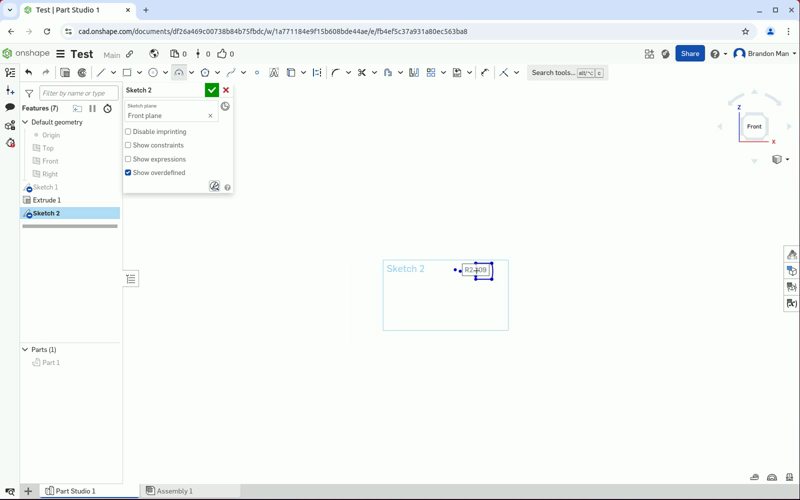
scroll(-6)
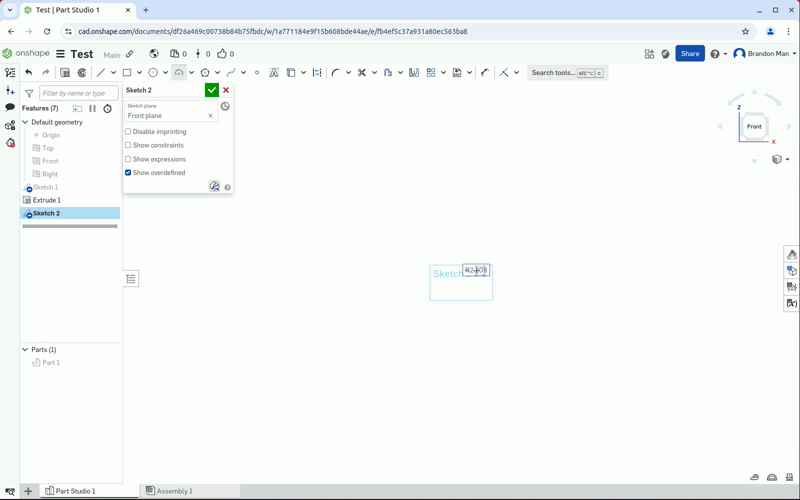
key_up(shift)
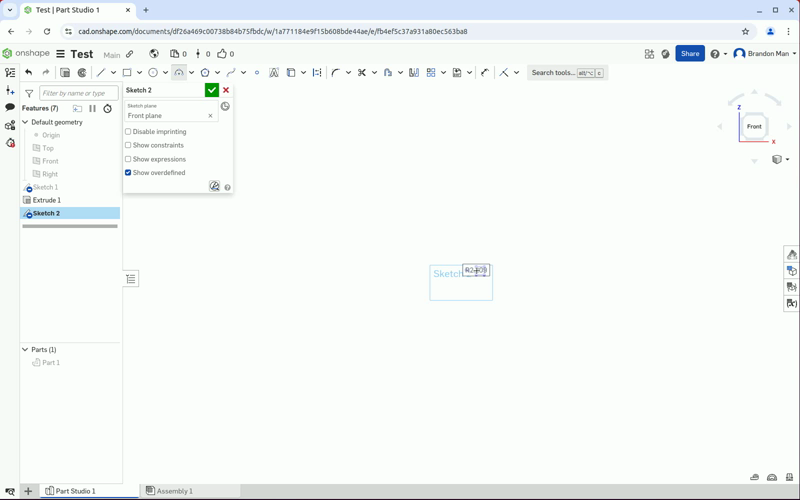
key(esc)
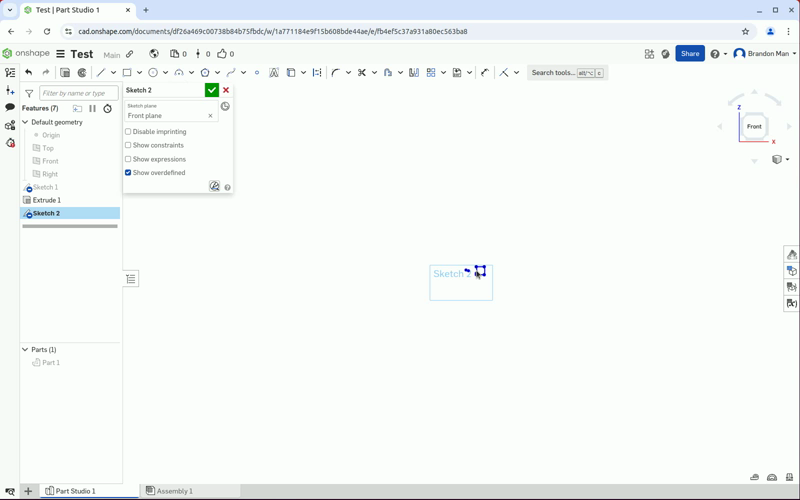
key(l)
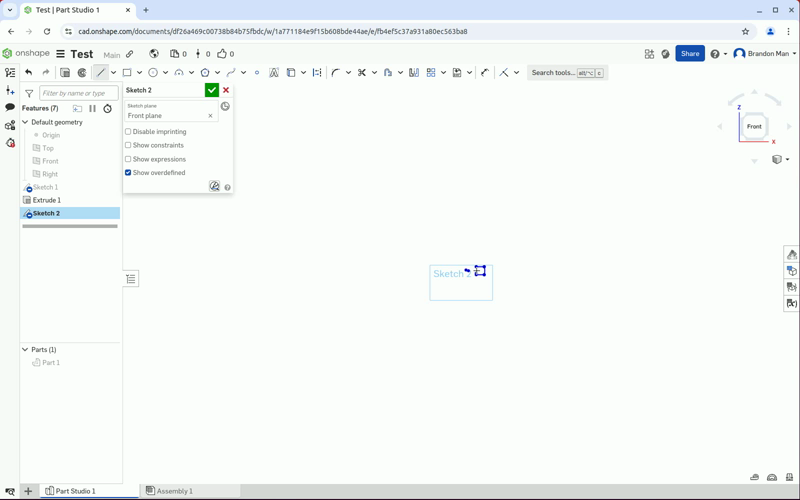
mouse_move(476, 273)
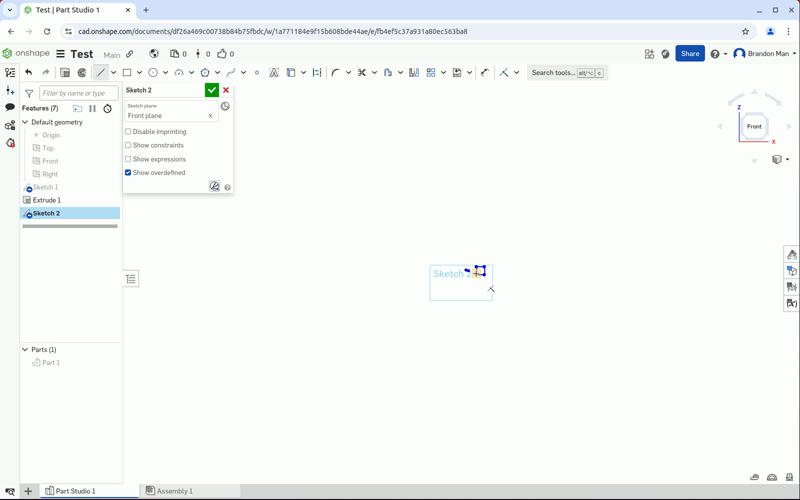
scroll(6)
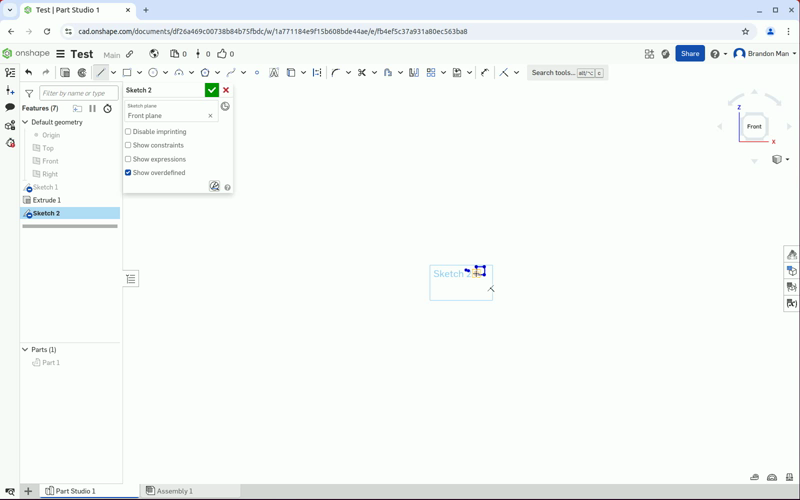
scroll(6)
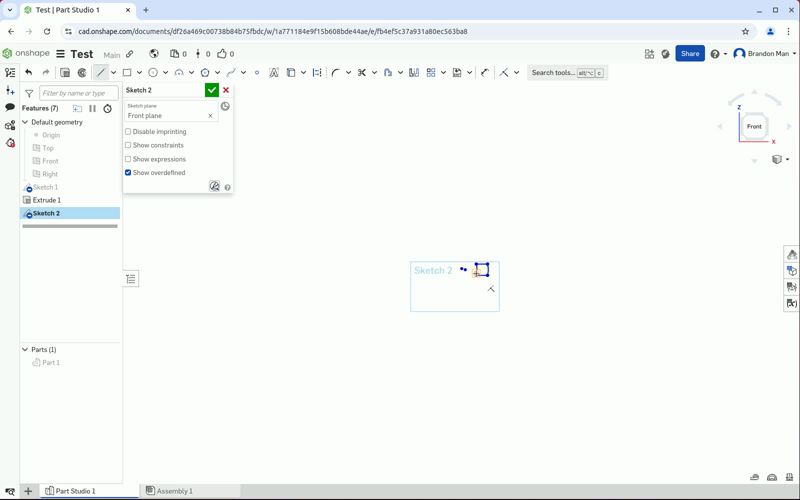
scroll(6)
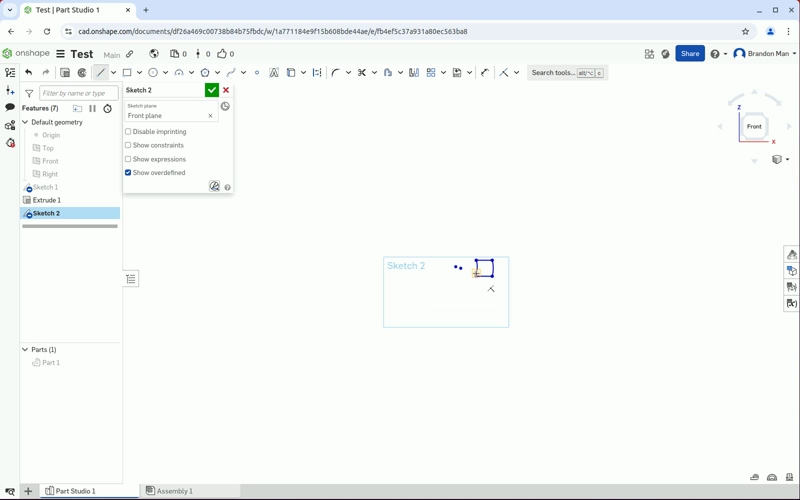
scroll(6)
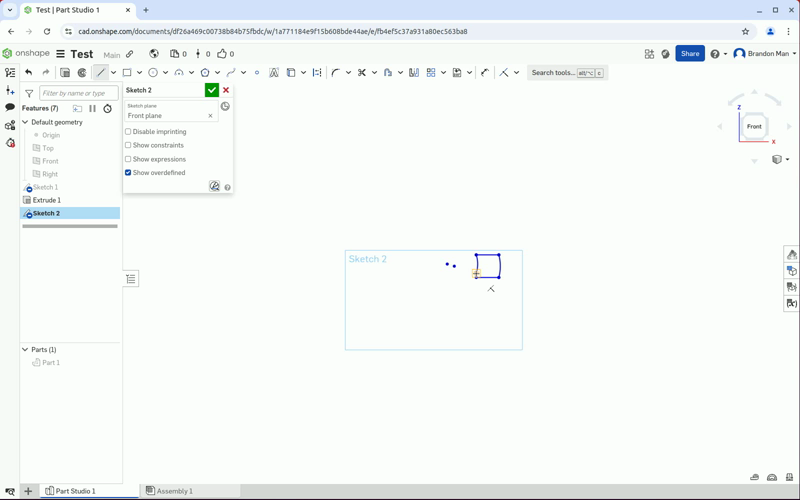
scroll(6)
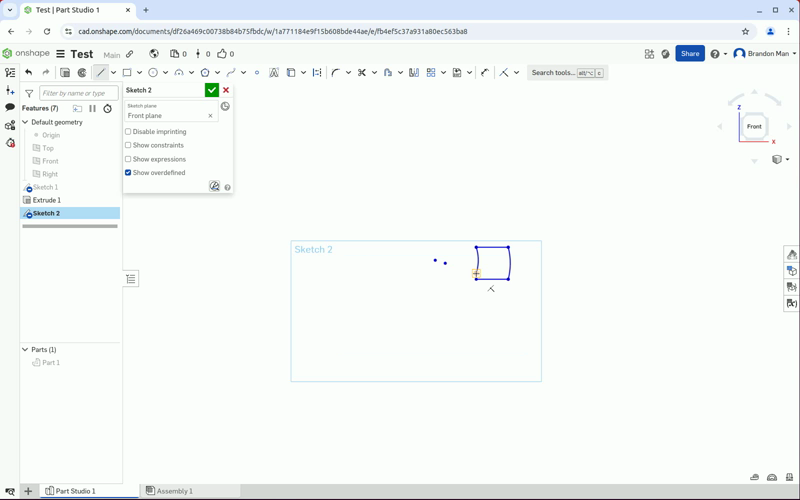
scroll(6)
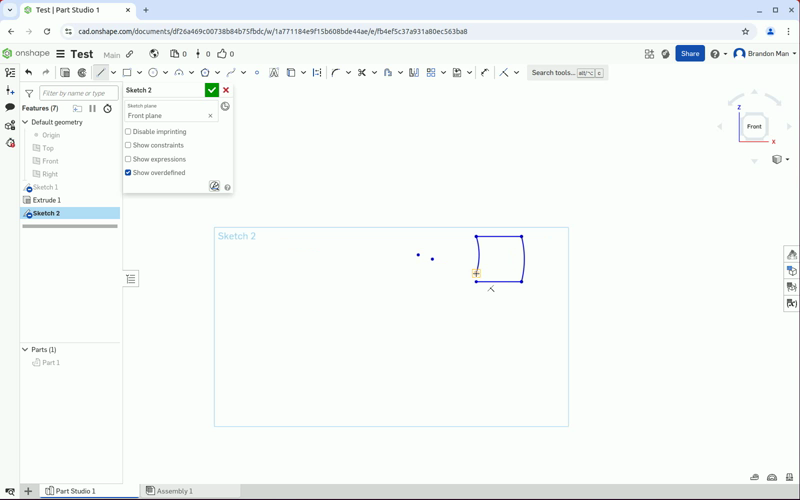
scroll(6)
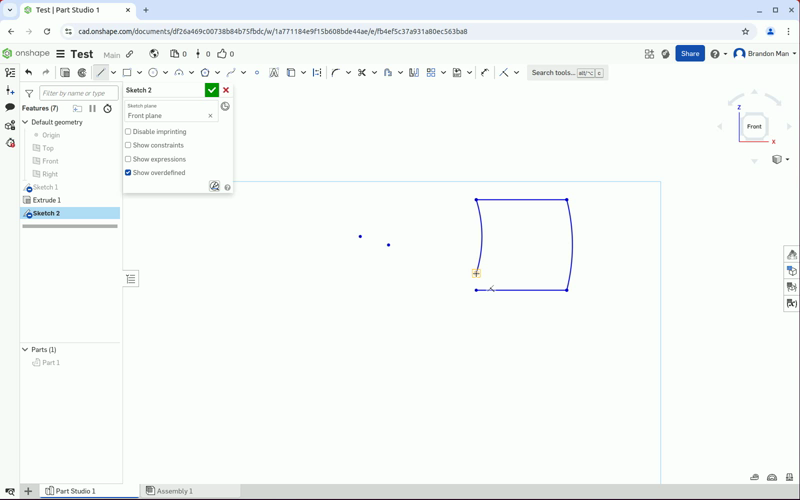
click(476, 273)
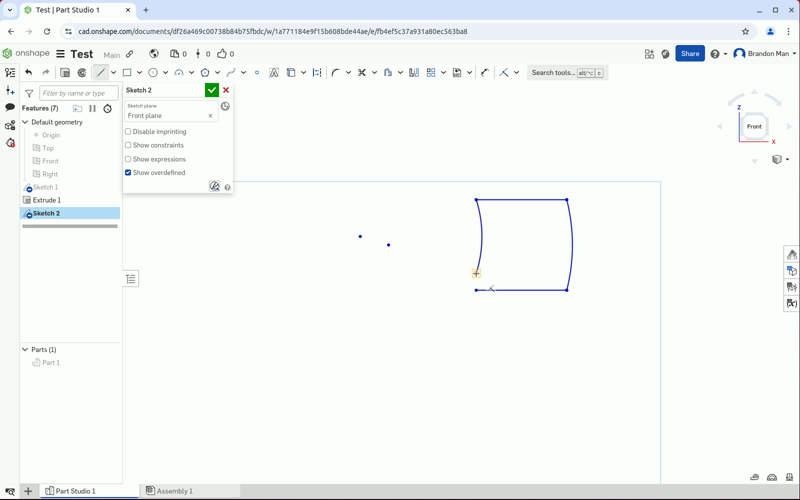
scroll(-6)
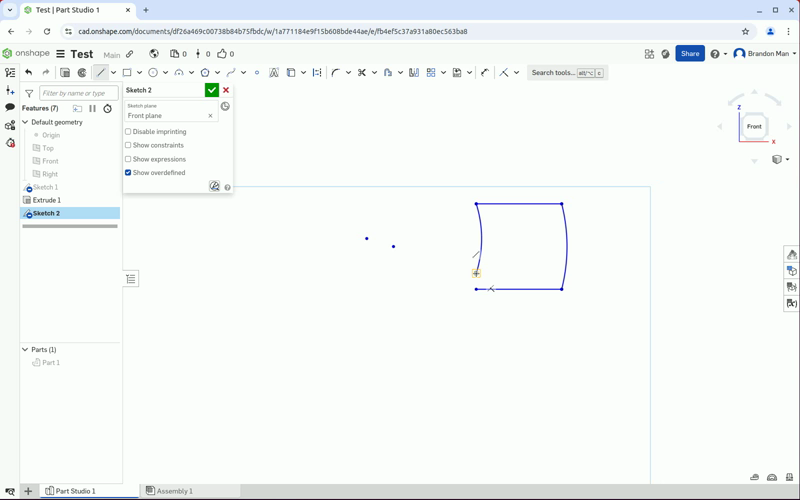
scroll(-6)
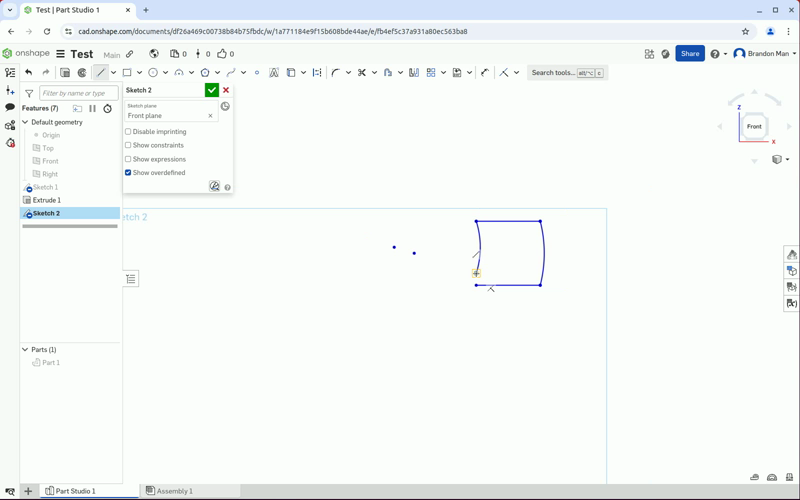
scroll(-6)
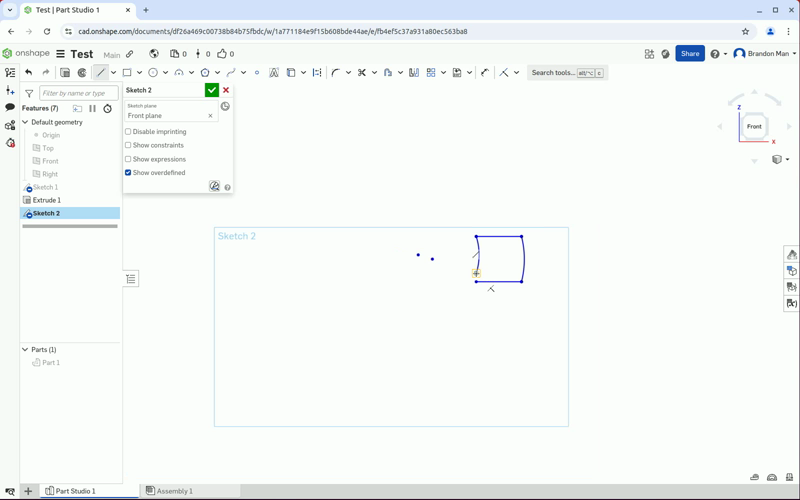
scroll(-6)
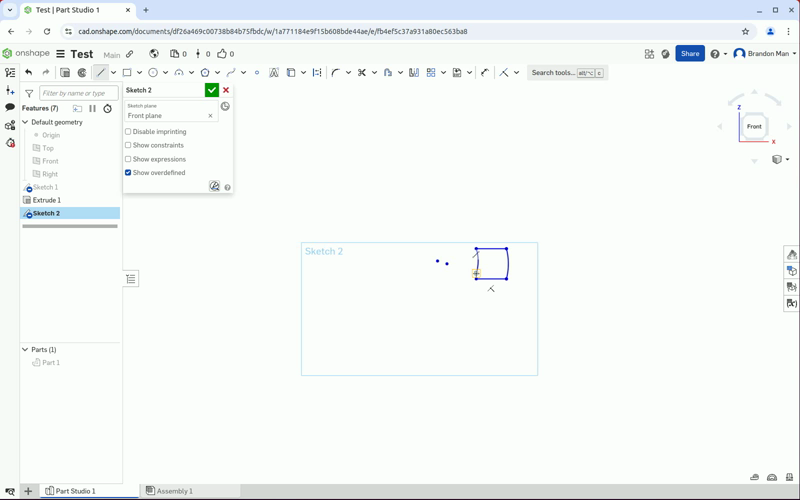
scroll(-6)
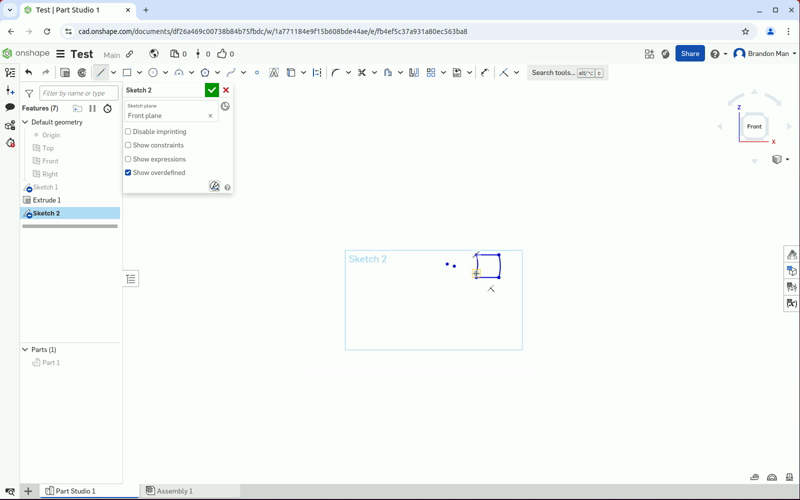
scroll(-6)
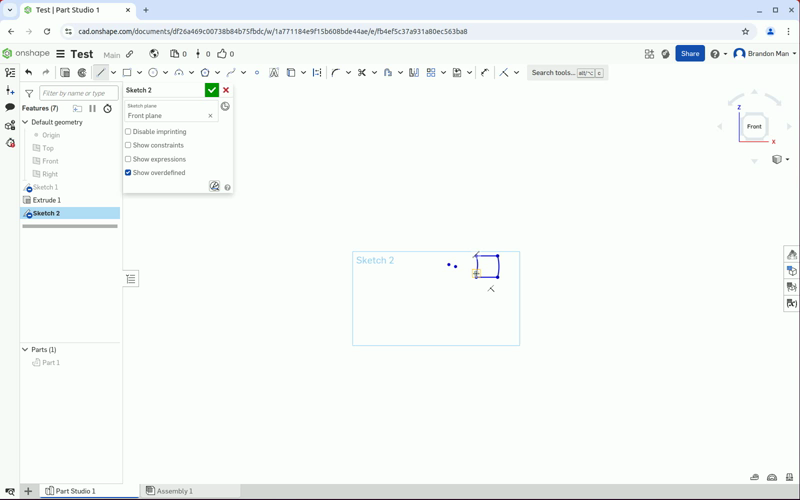
scroll(-6)
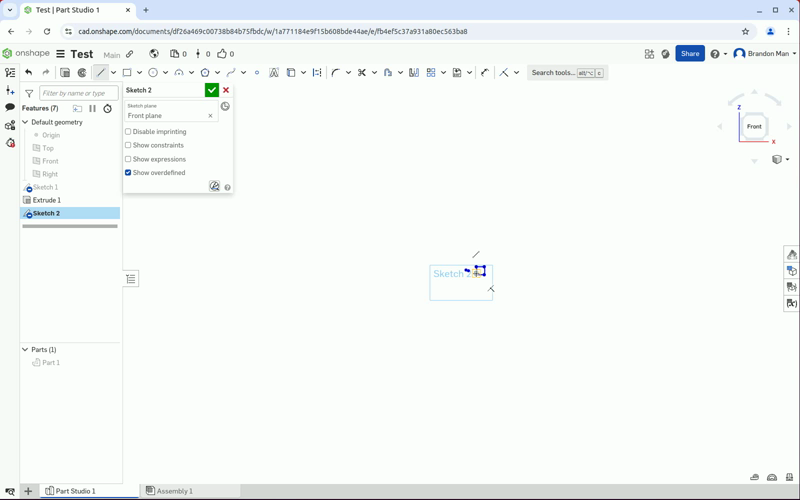
mouse_move(506, 273)
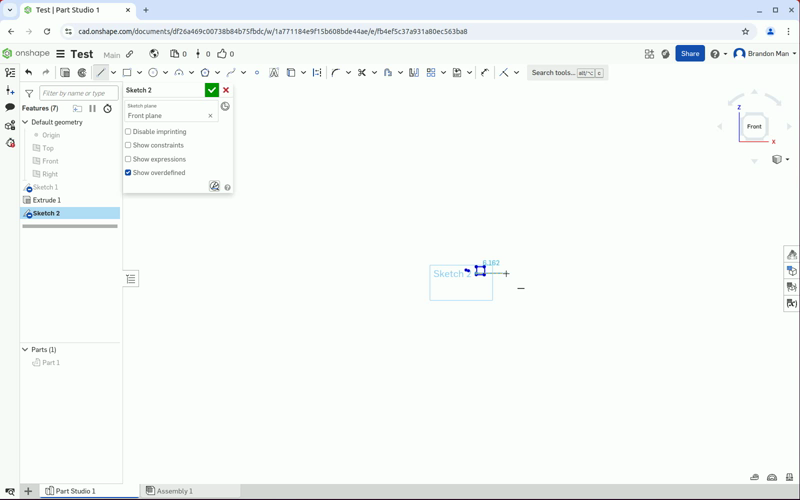
key_down(shift)
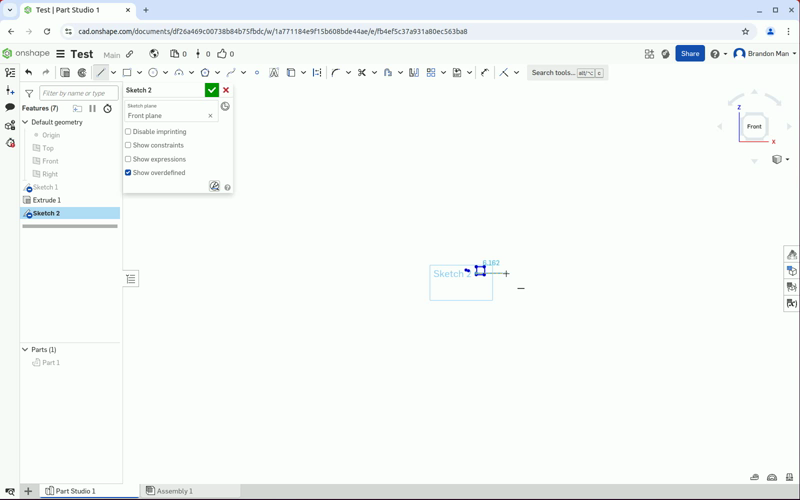
mouse_move(476, 274)
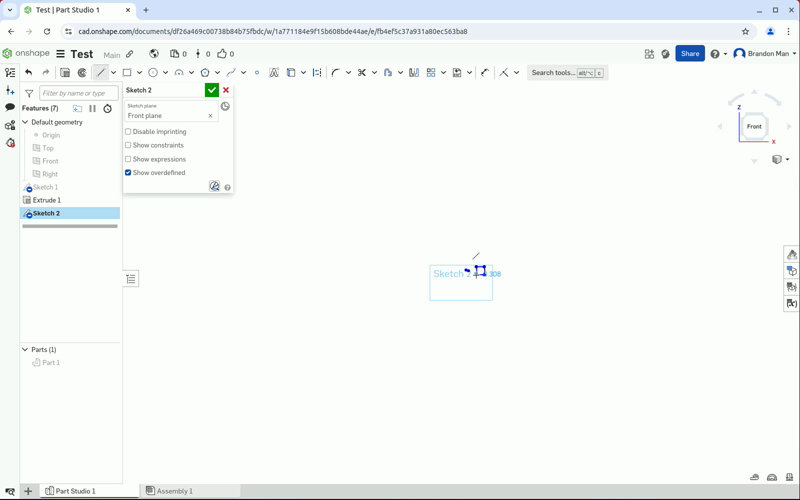
scroll(6)
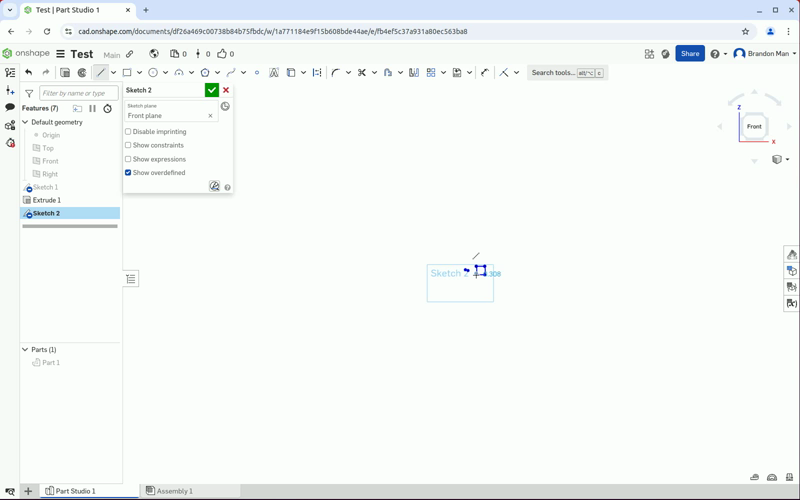
scroll(6)
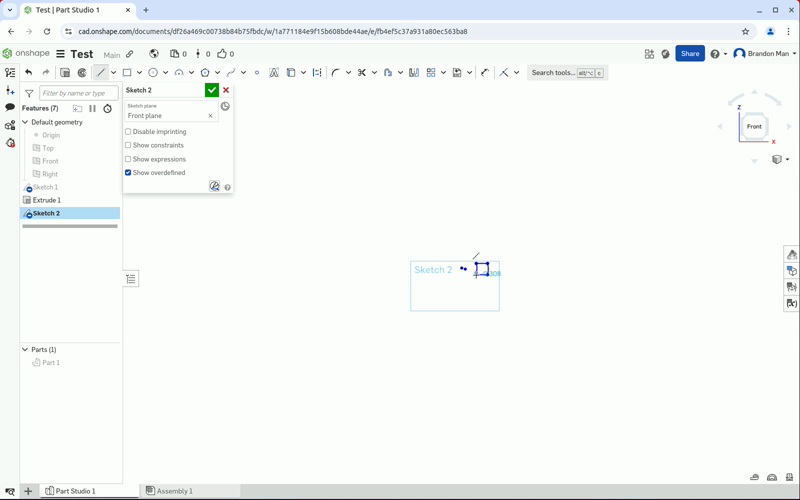
scroll(6)
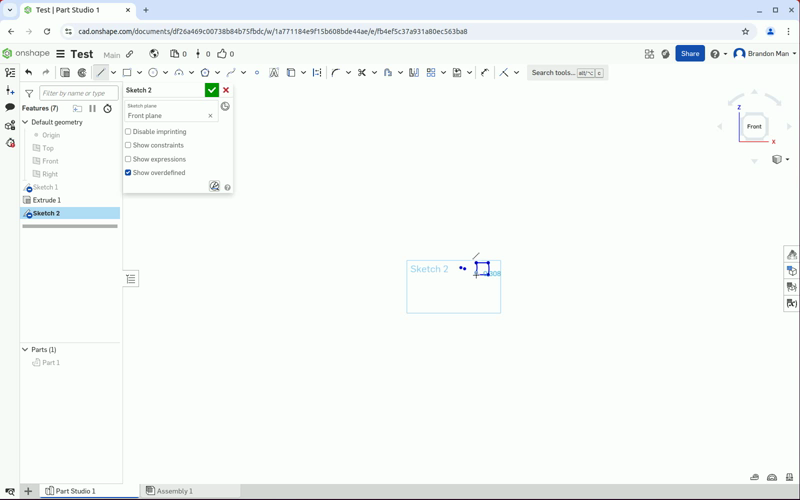
scroll(6)
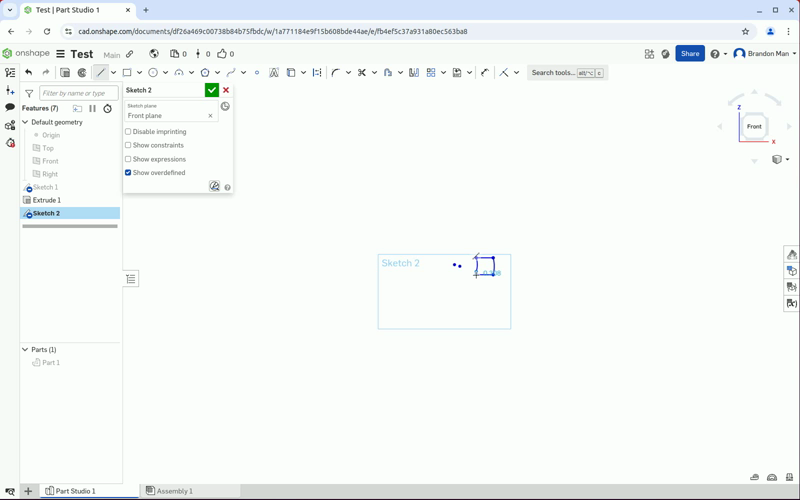
scroll(6)
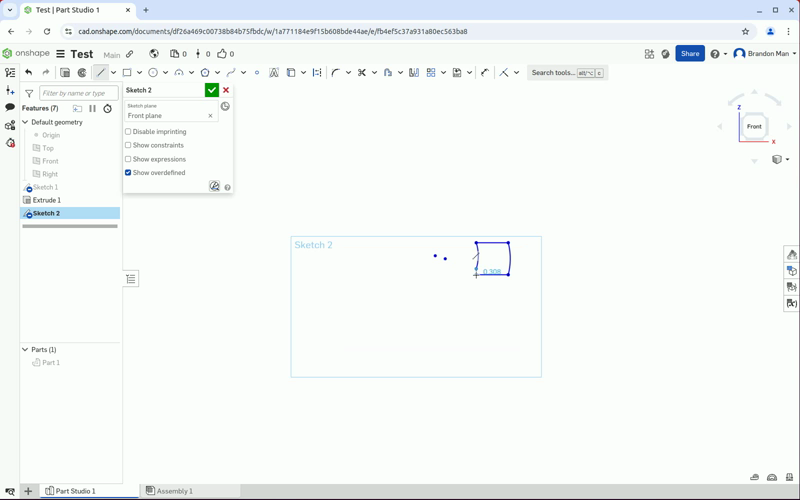
scroll(6)
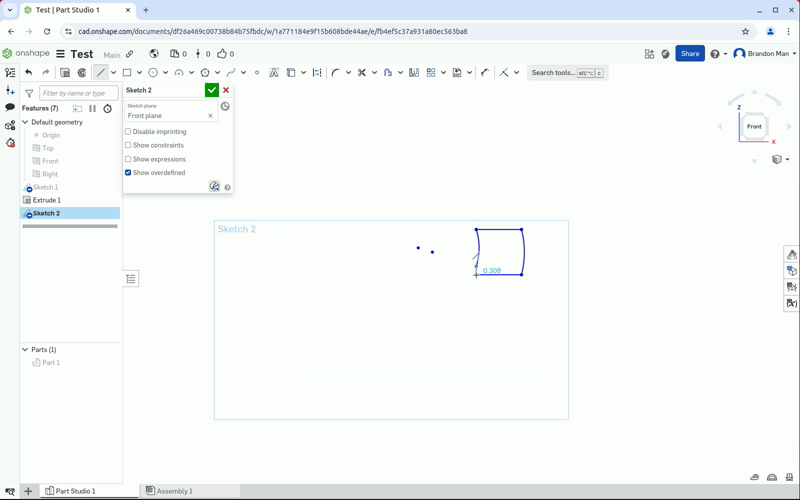
scroll(6)
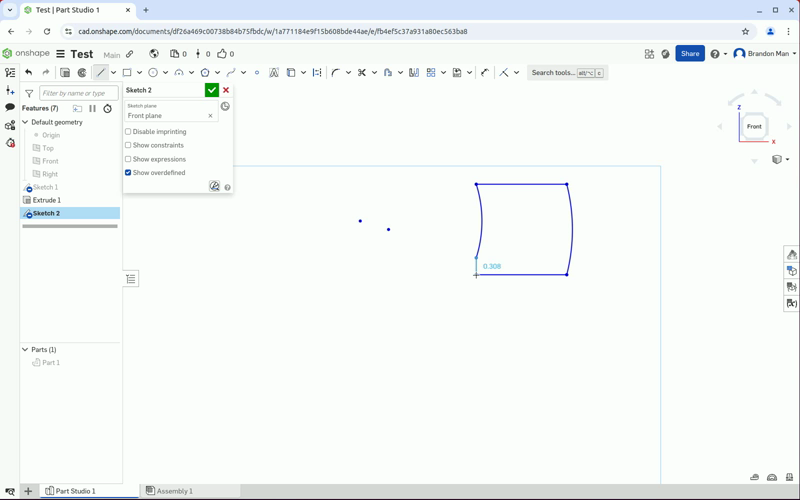
key_up(shift)
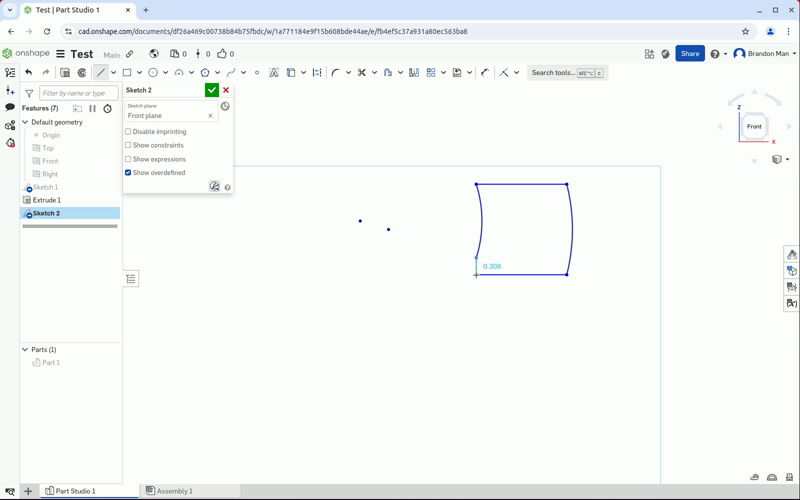
click(476, 274)
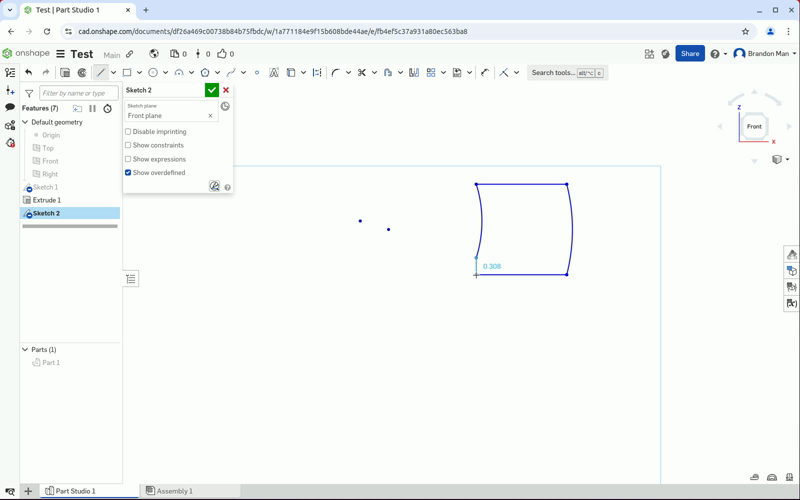
scroll(-6)
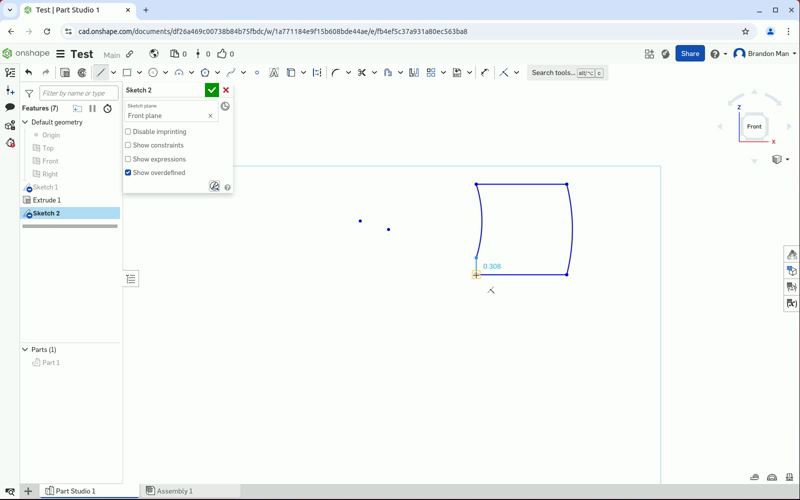
scroll(-6)
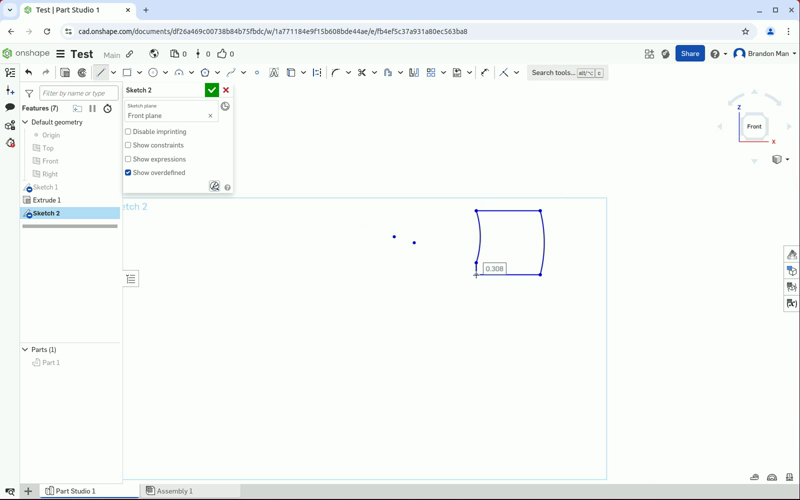
scroll(-6)
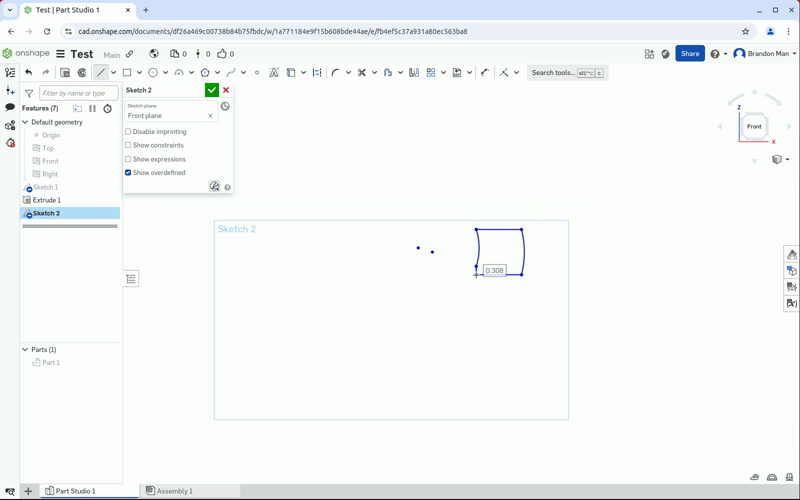
scroll(-6)
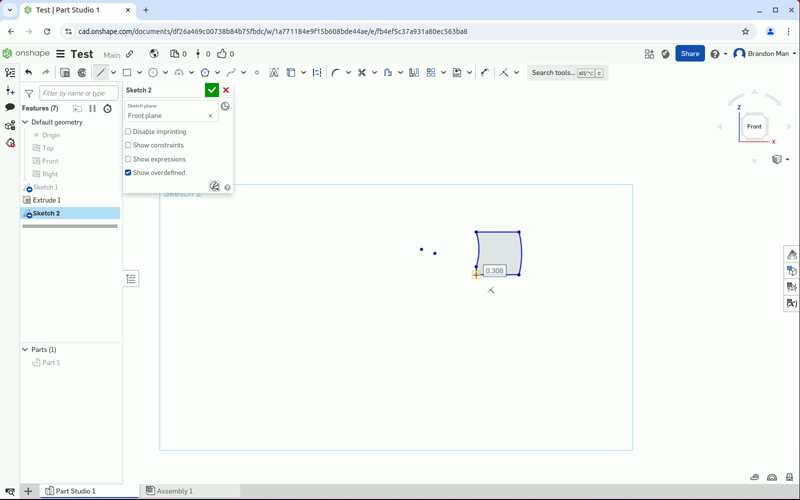
scroll(-6)
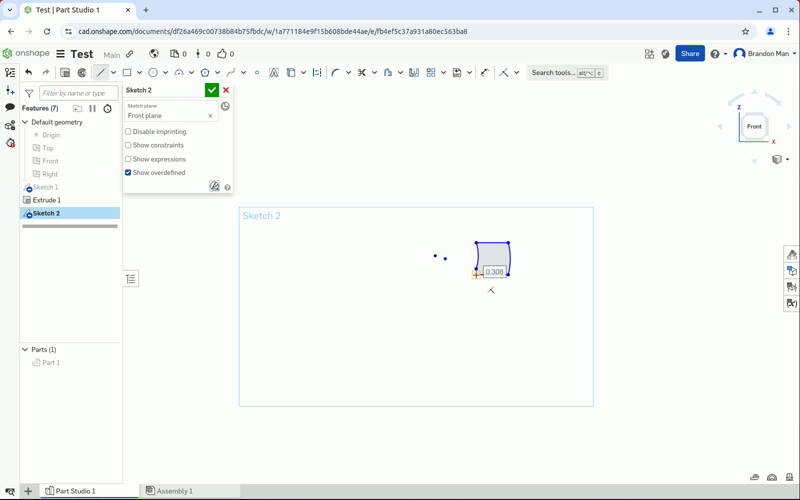
scroll(-6)
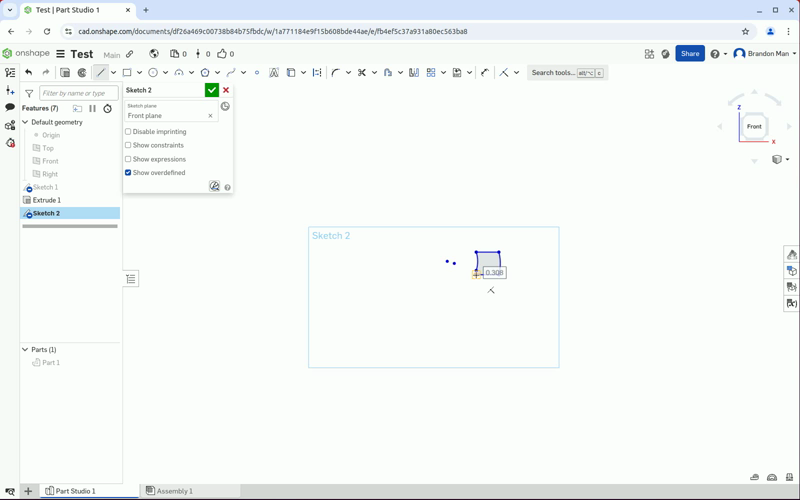
scroll(-6)
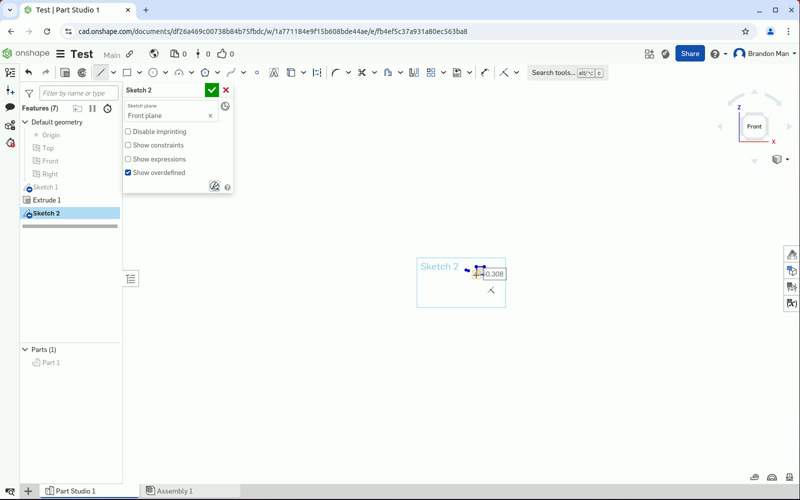
key(esc)
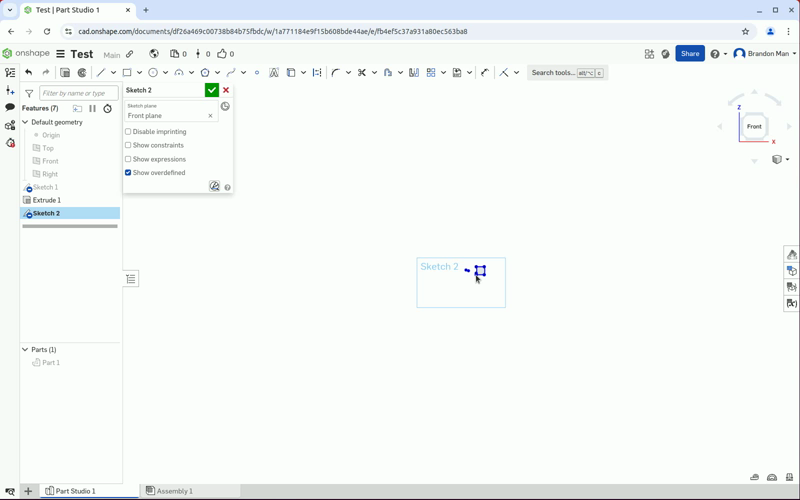
mouse_move(479, 270)
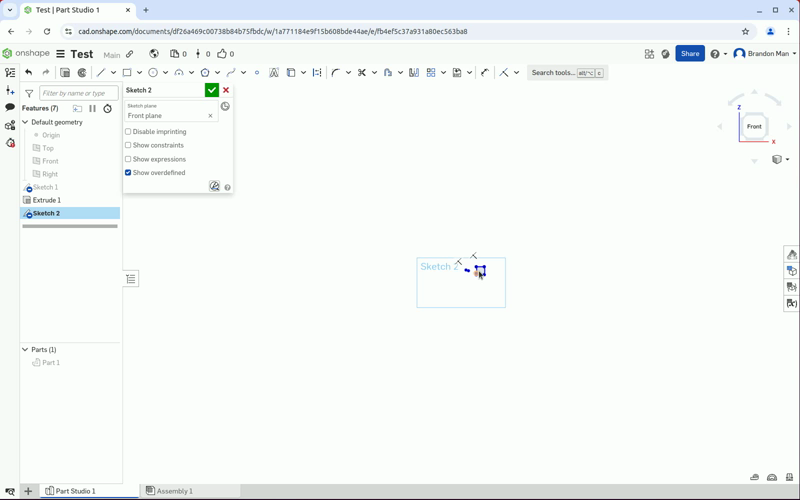
scroll(6)
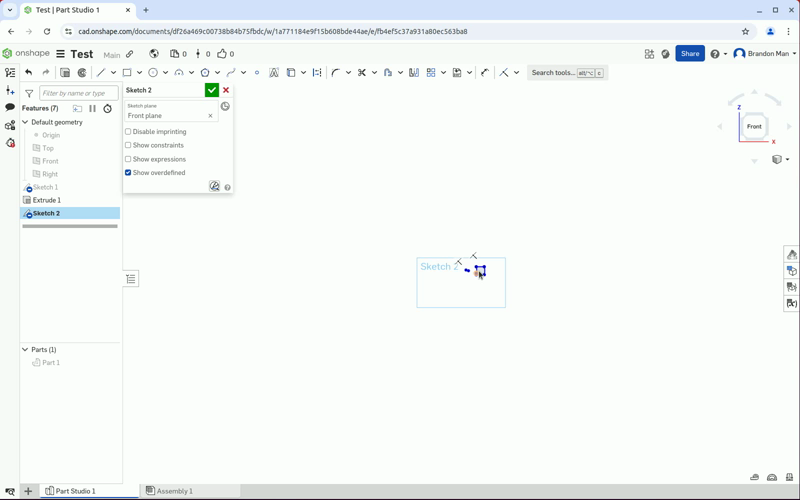
scroll(6)
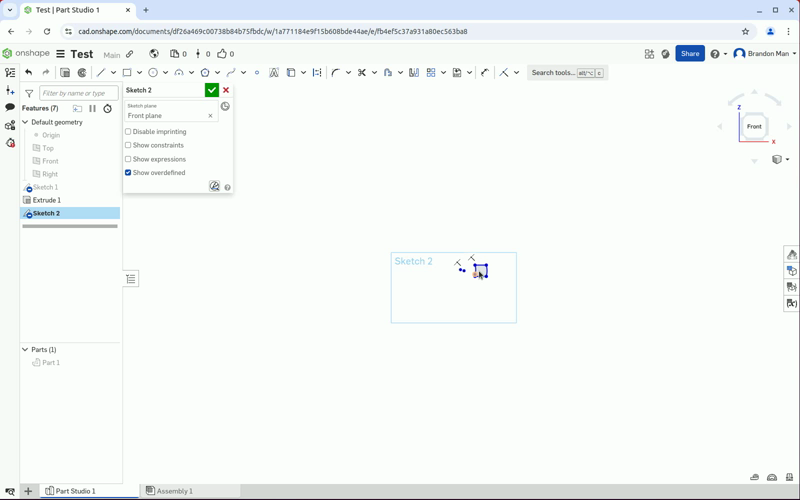
scroll(6)
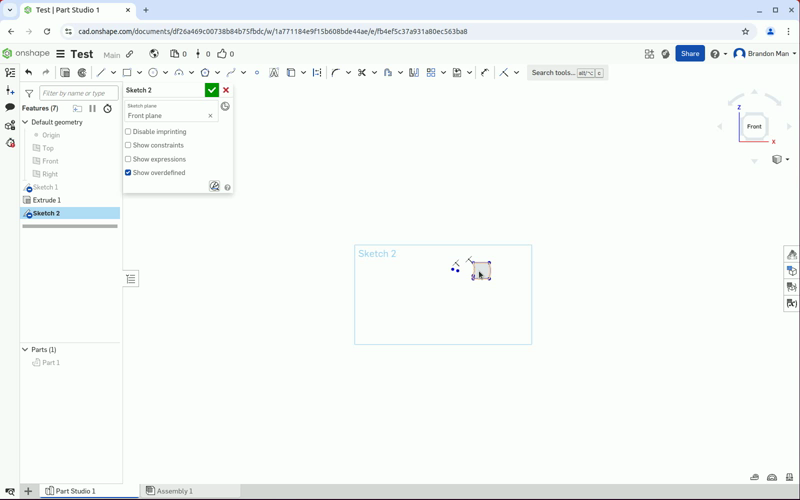
scroll(6)
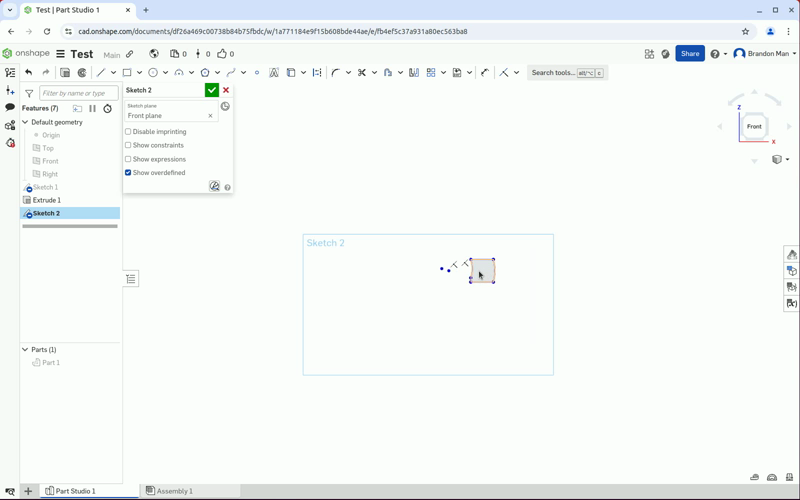
scroll(6)
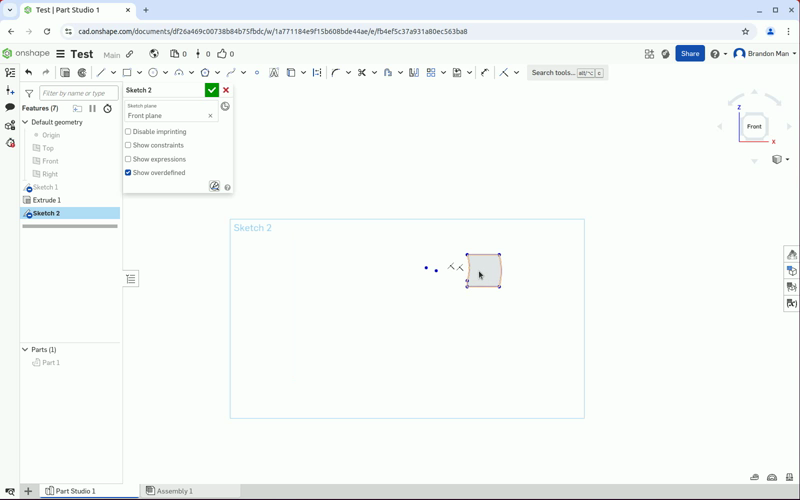
scroll(6)
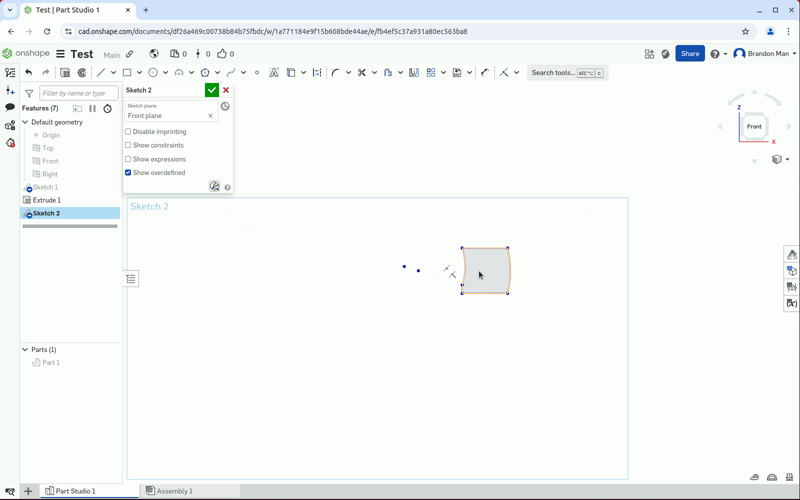
scroll(6)
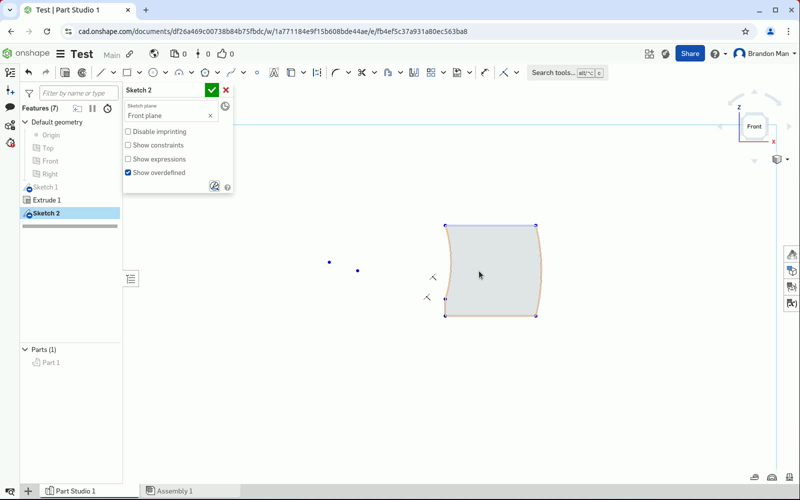
click(479, 270)
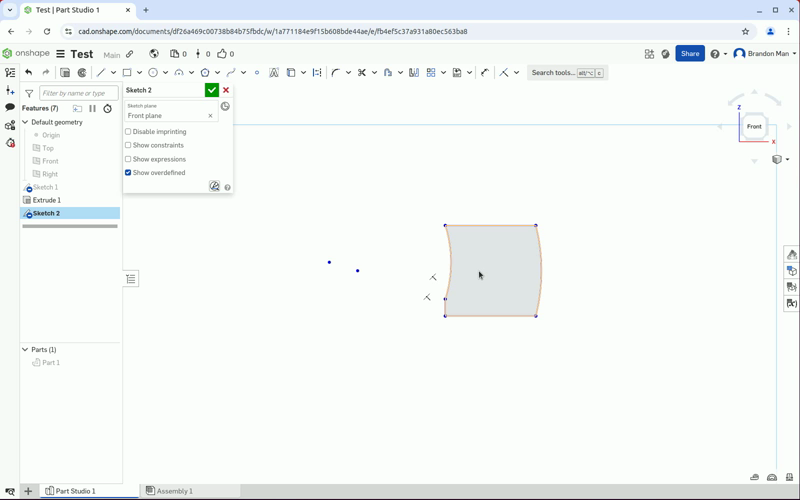
scroll(-6)
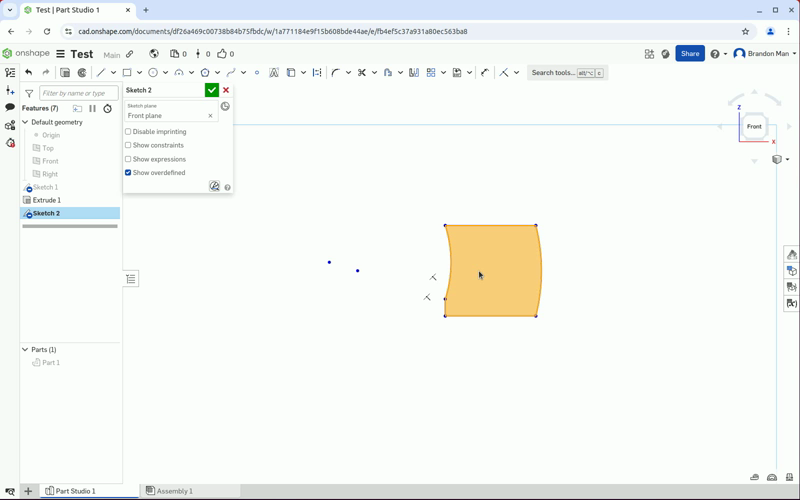
scroll(-6)
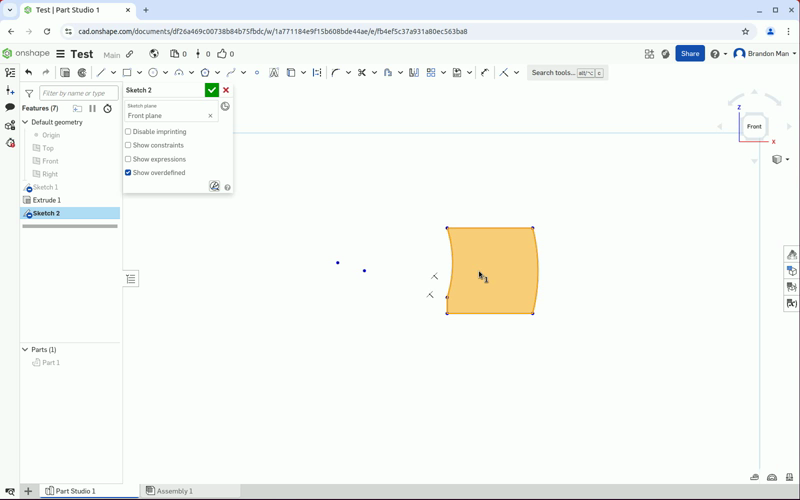
scroll(-6)
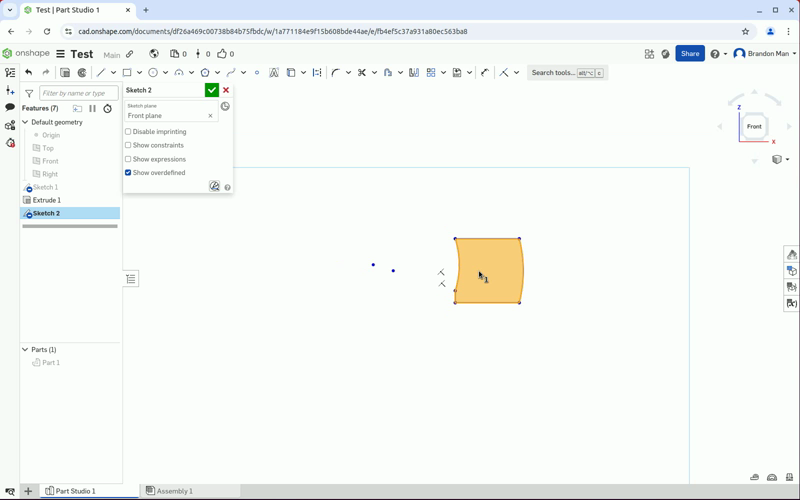
scroll(-6)
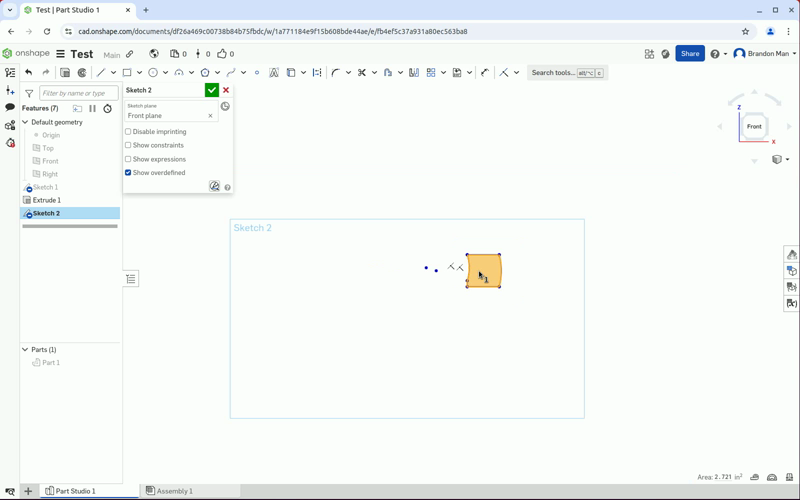
scroll(-6)
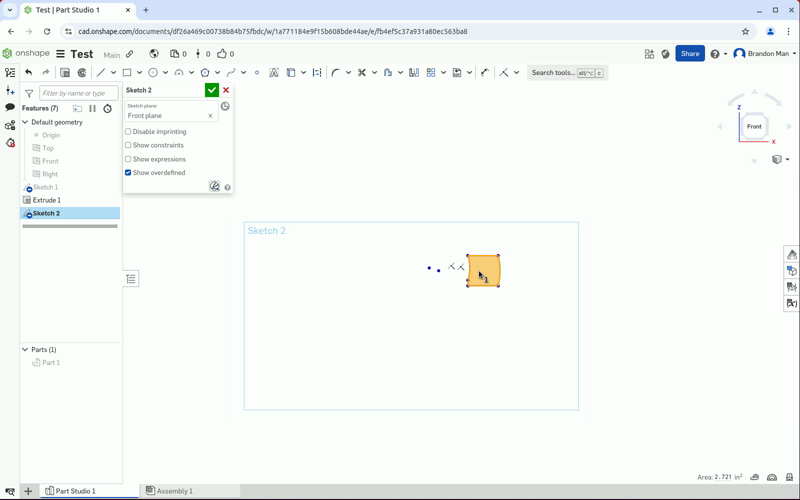
scroll(-6)
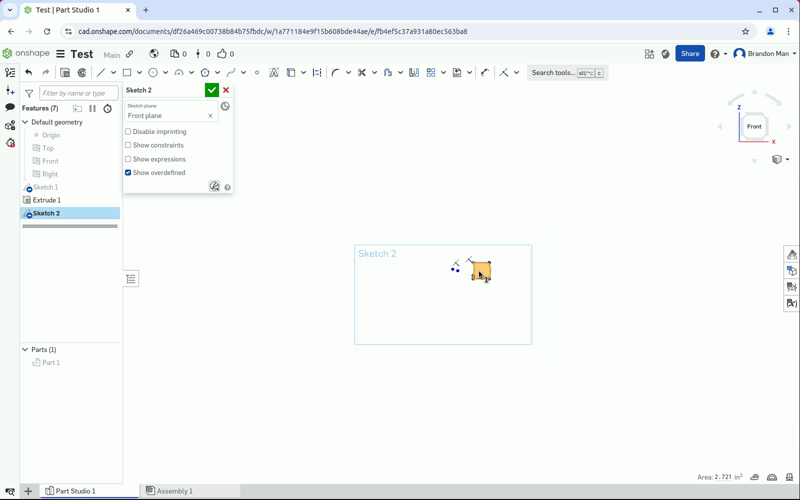
scroll(-6)
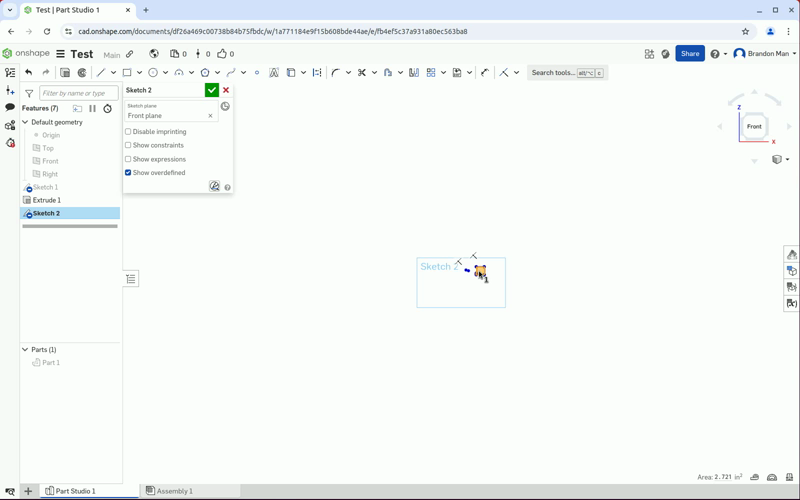
mouse_move(73, 352)
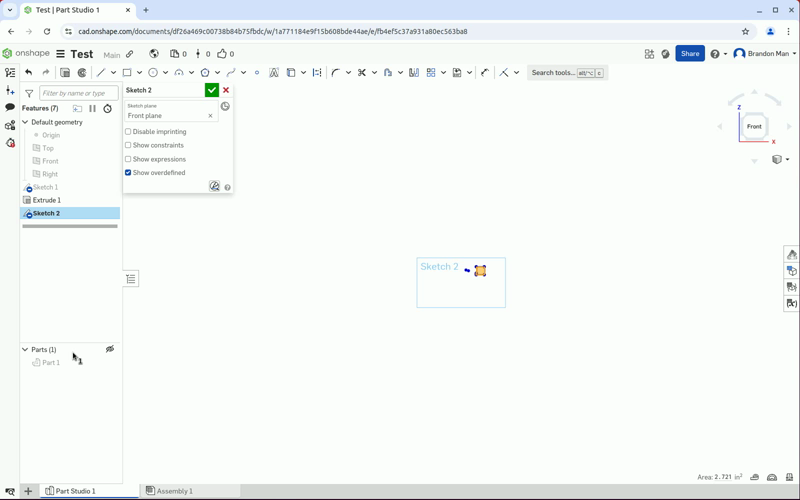
key(shift+y)
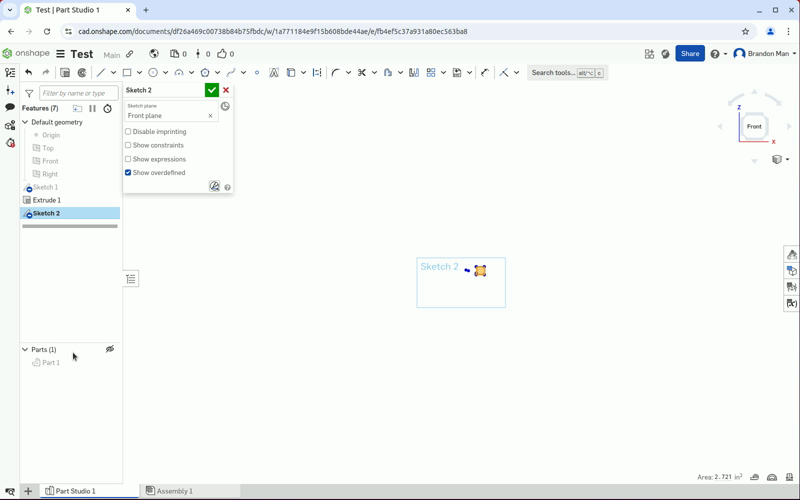
key(shift+e)
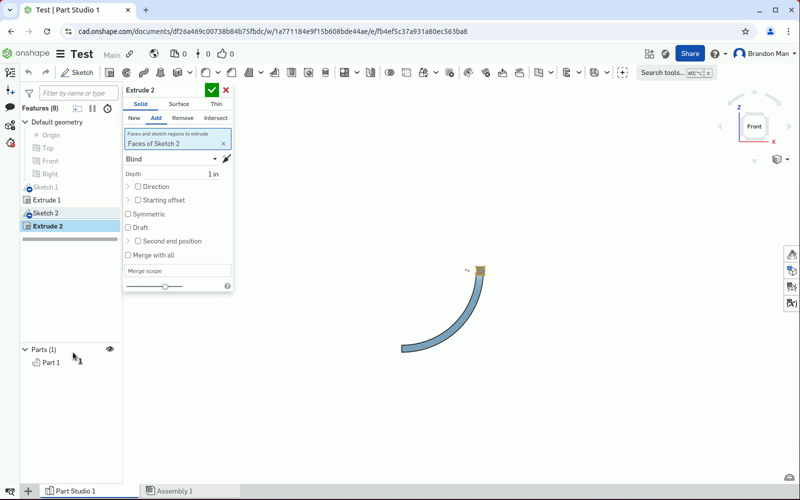
mouse_move(143, 106)
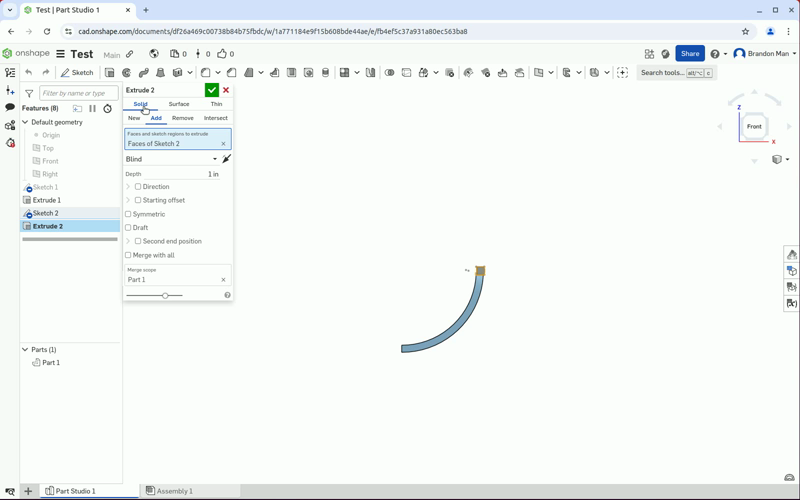
click(143, 106)
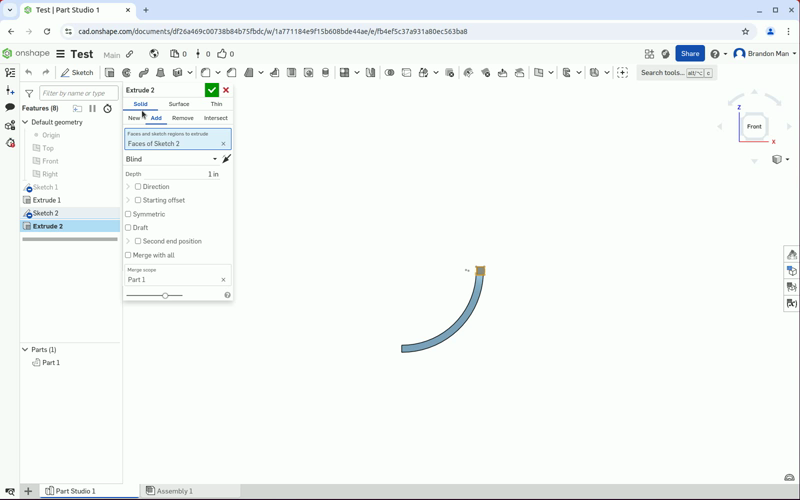
mouse_move(137, 120)
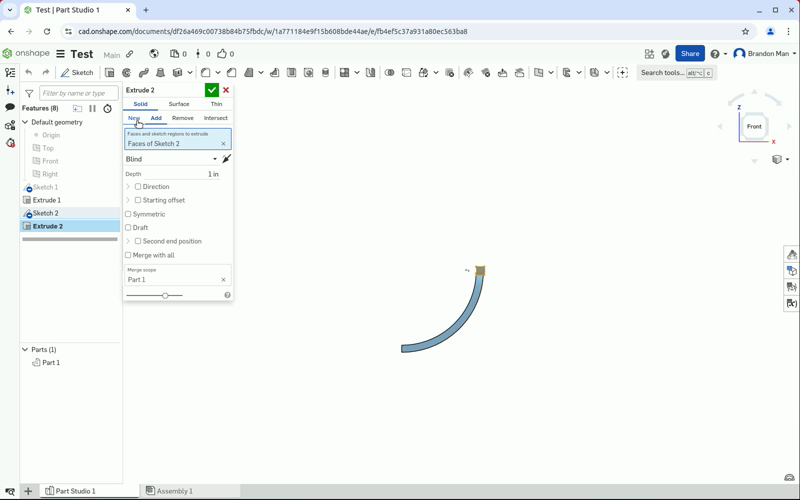
click(137, 120)
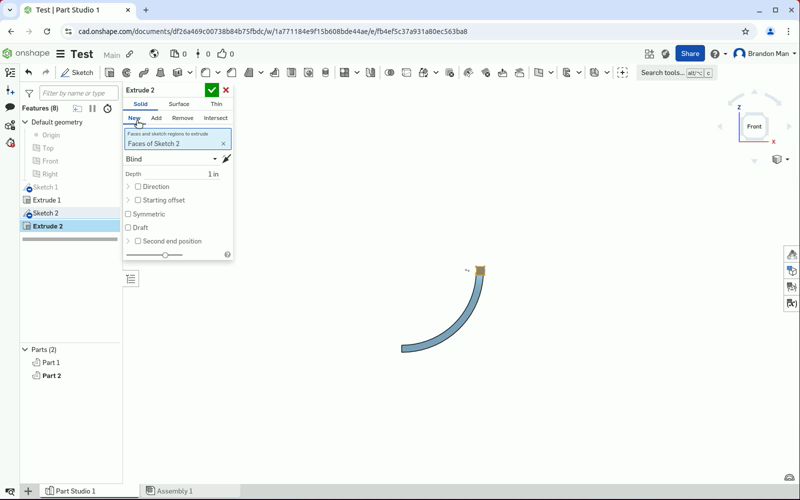
key(tab, 4)
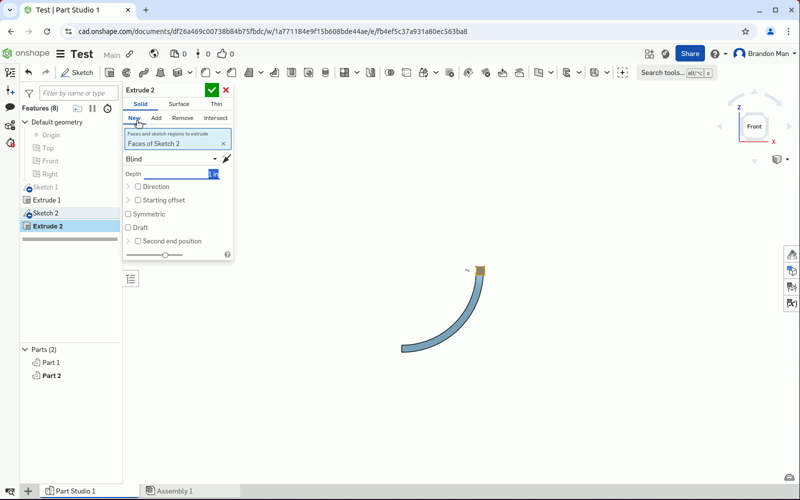
text(23.108)
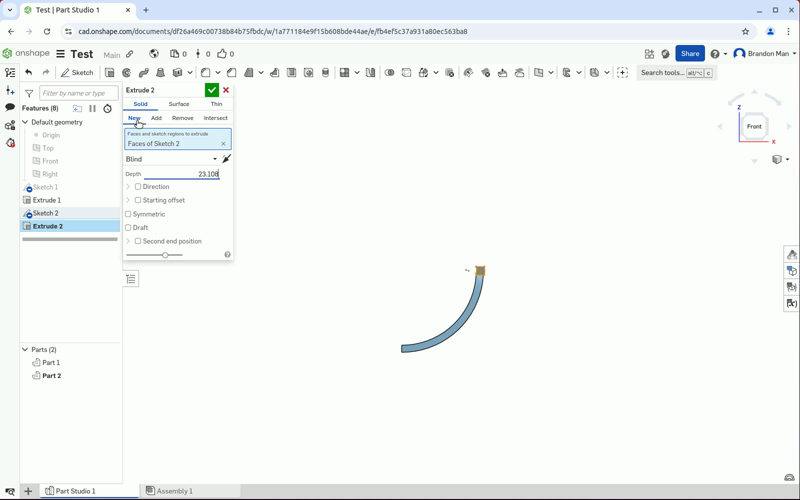
key(enter)
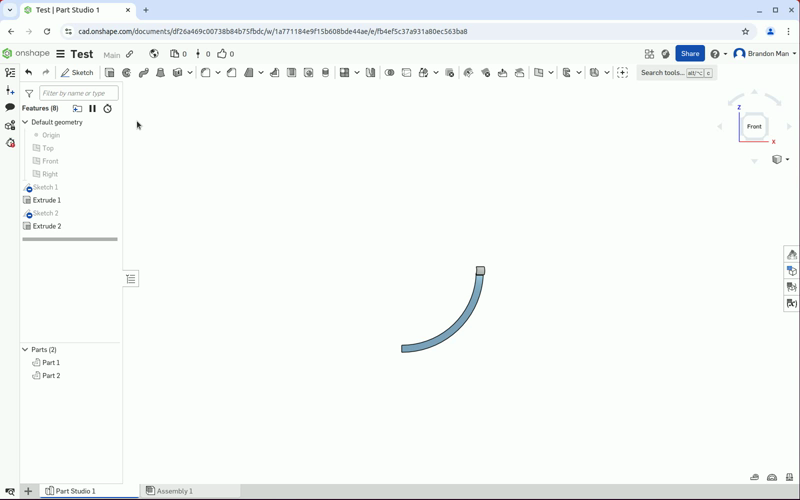
key(shift+h)
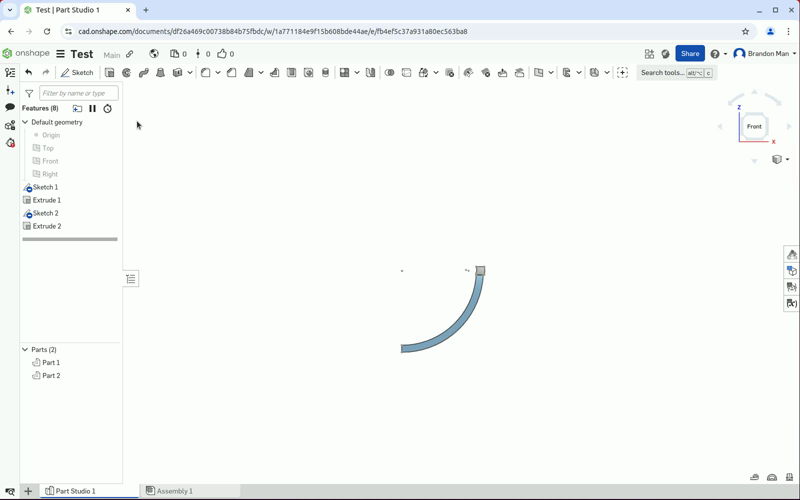
key(shift+h)
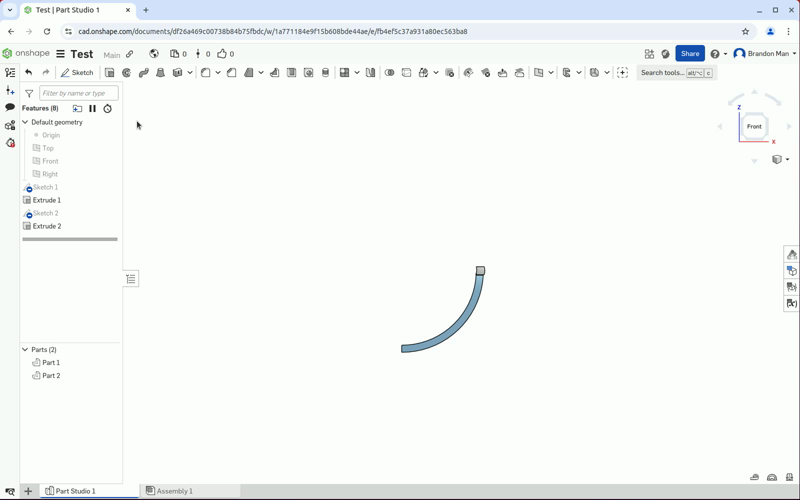
mouse_move(73, 189)
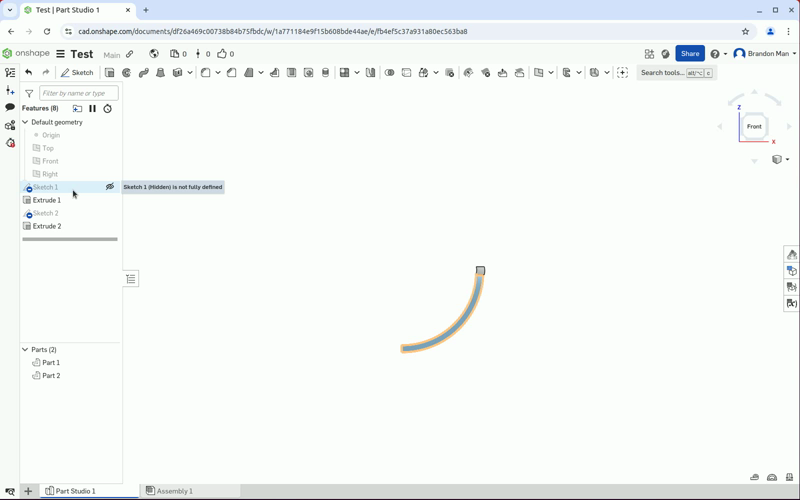
click(73, 189)
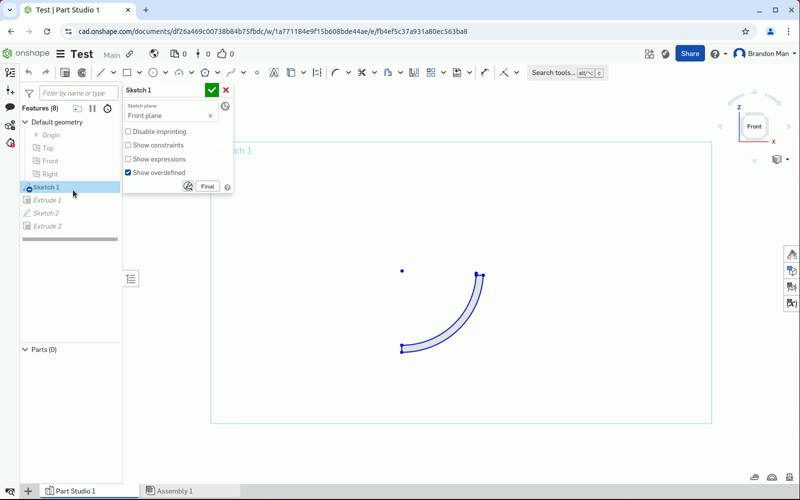
mouse_move(229, 92)
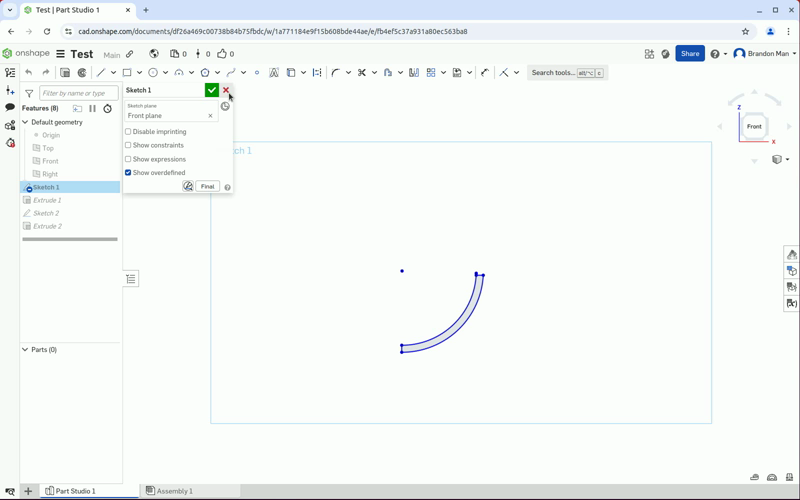
click(229, 92)
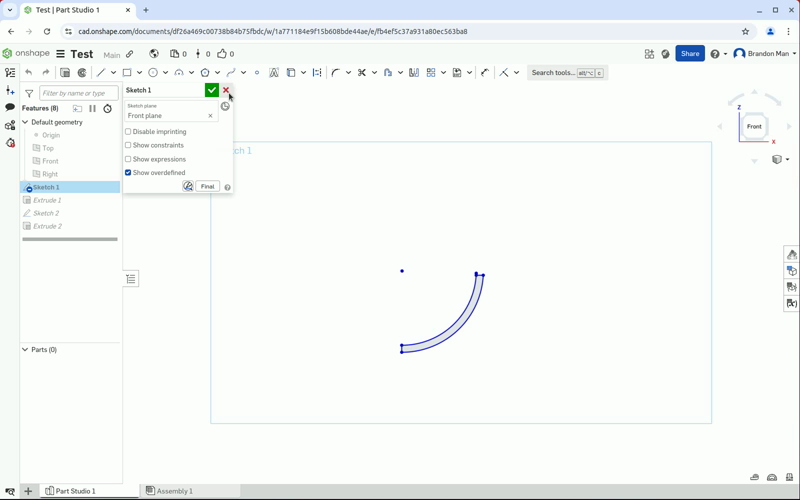
key(shift+s)
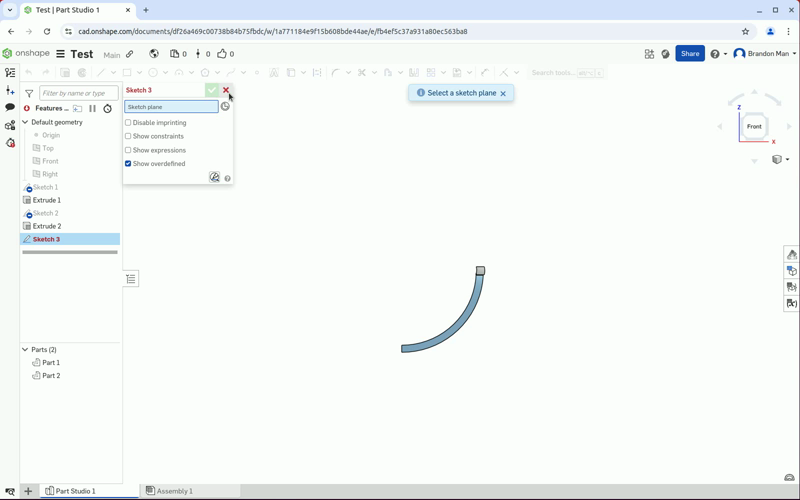
mouse_move(73, 163)
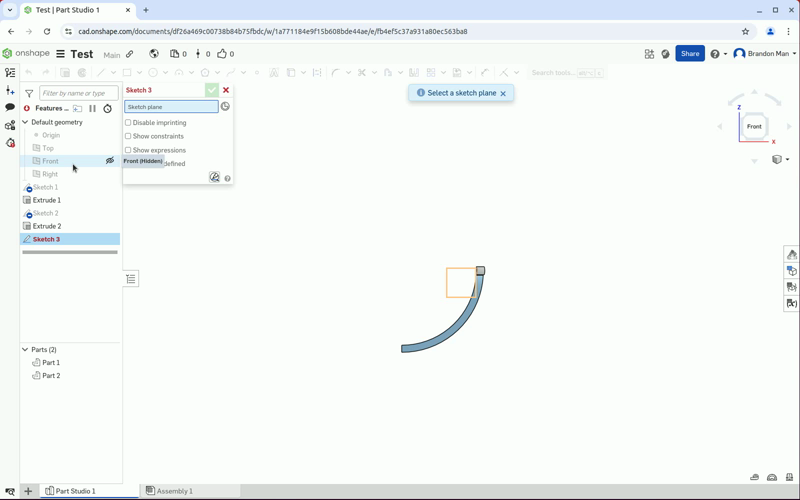
click(73, 163)
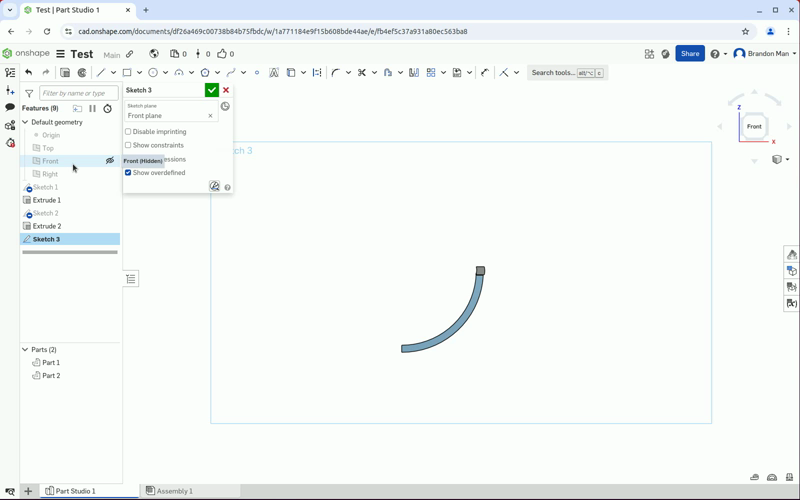
mouse_move(73, 352)
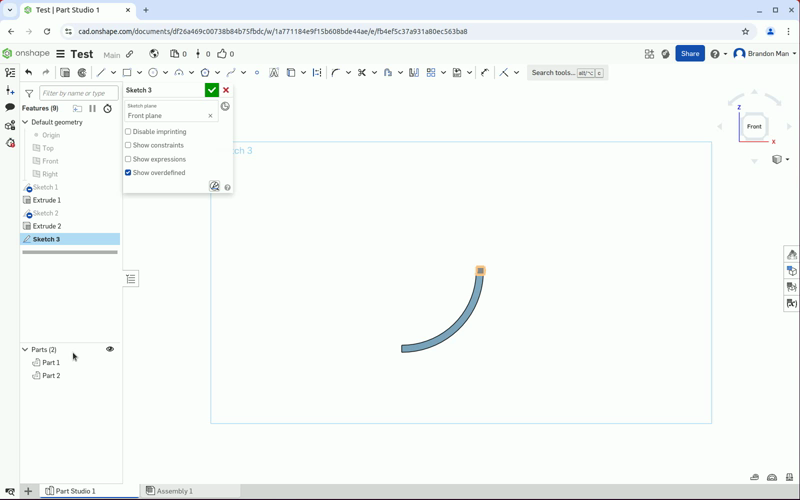
key(y)
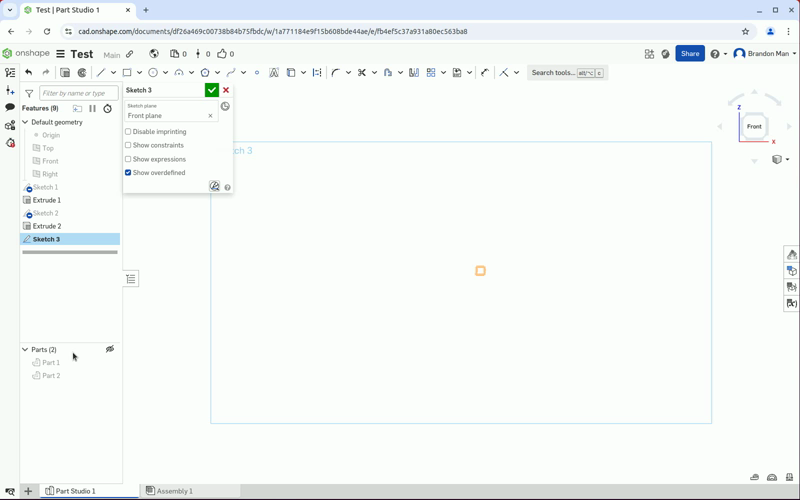
key(l)
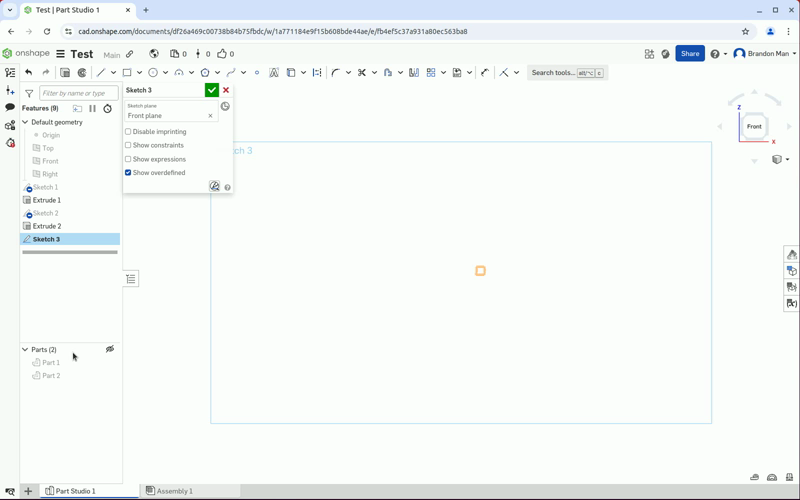
key_down(shift)
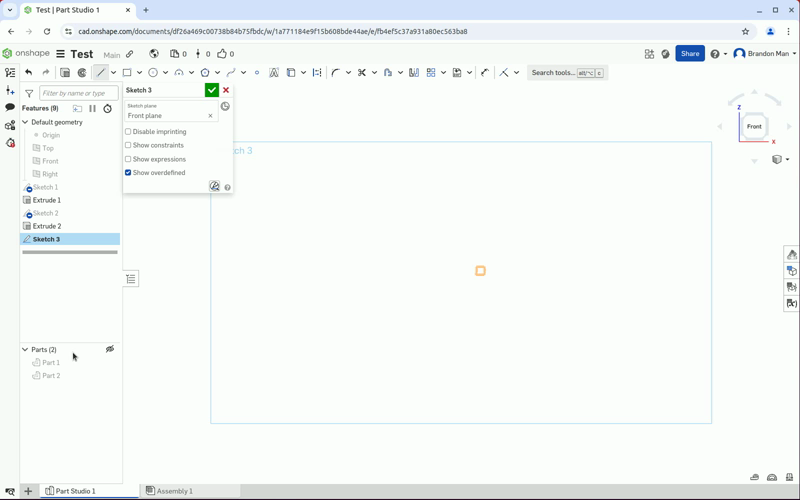
mouse_move(483, 274)
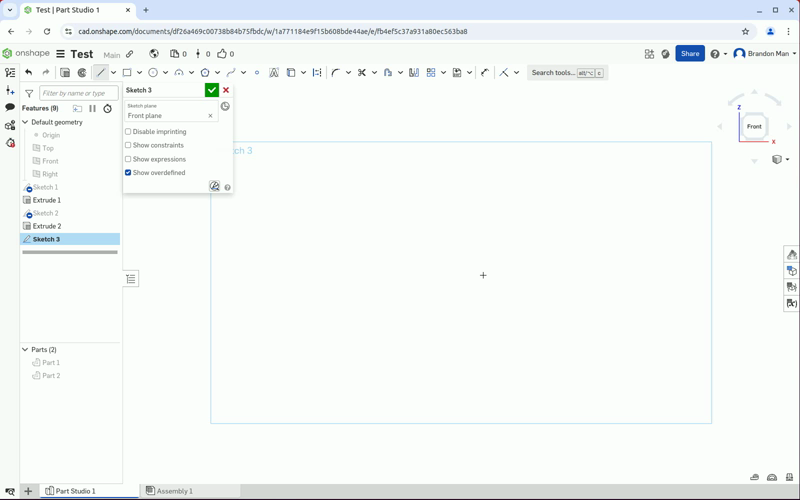
click(483, 274)
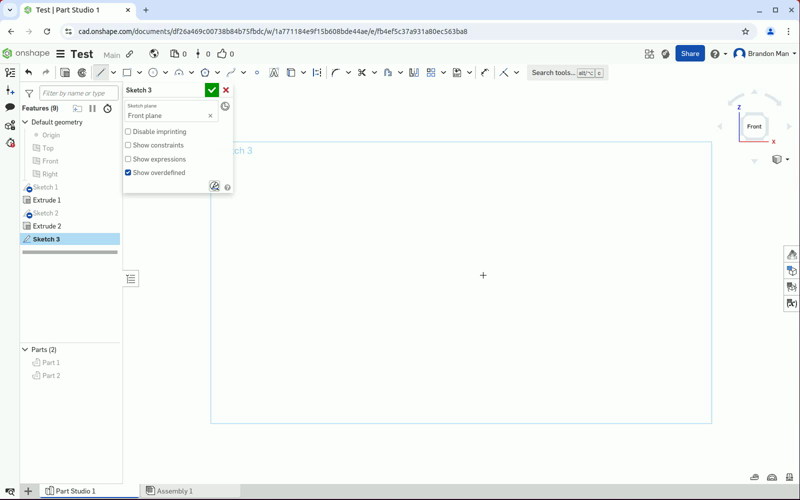
key_up(shift)
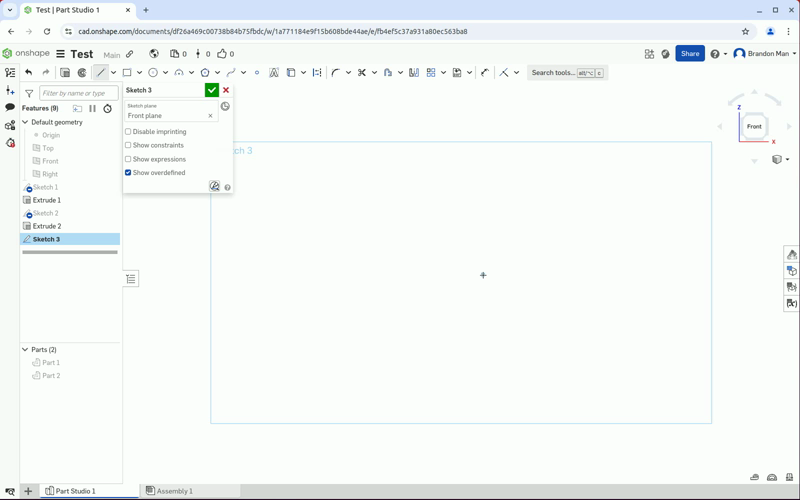
key_down(shift)
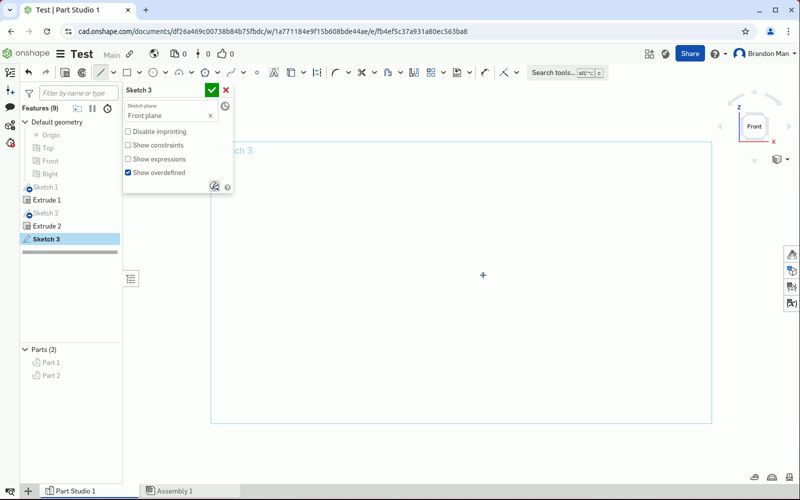
mouse_move(513, 274)
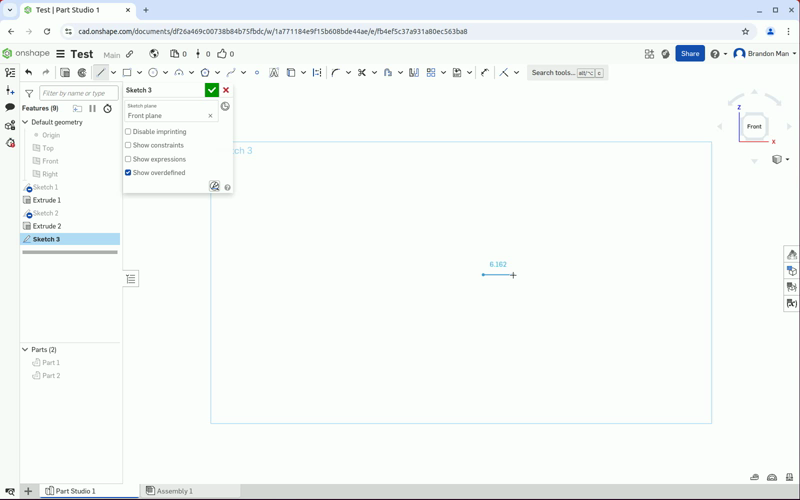
mouse_move(491, 274)
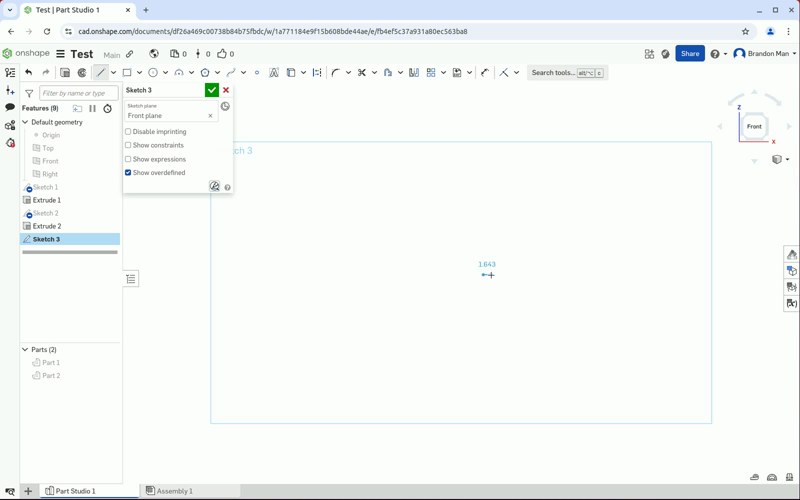
click(491, 274)
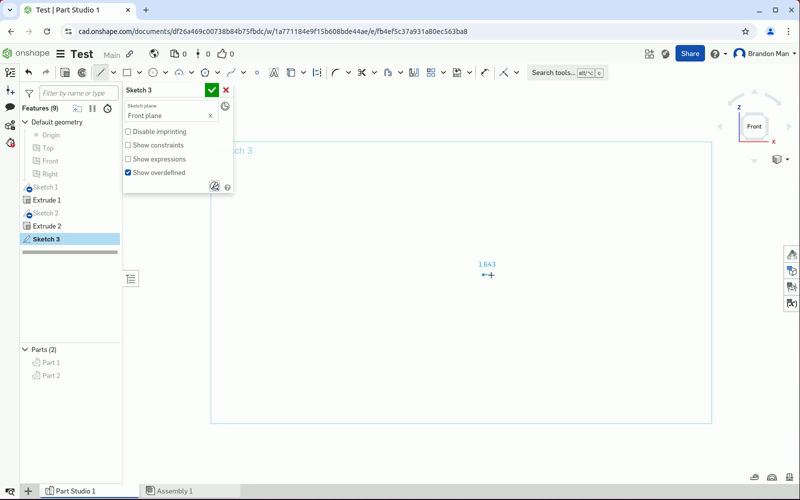
key_up(shift)
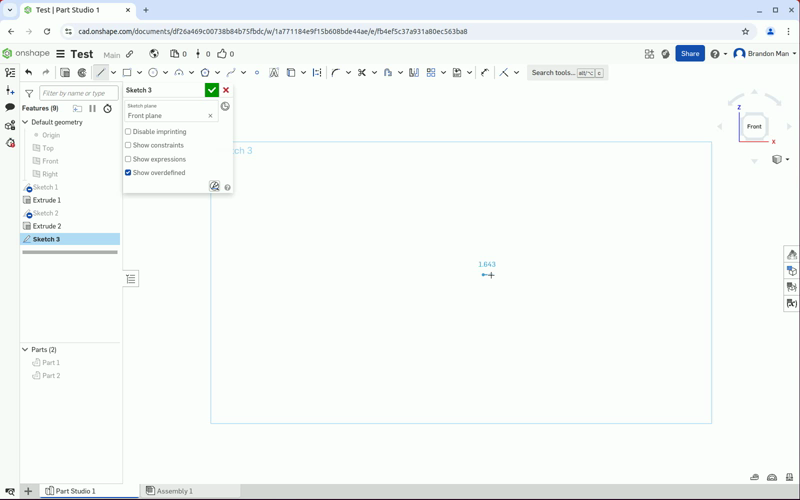
key_down(shift)
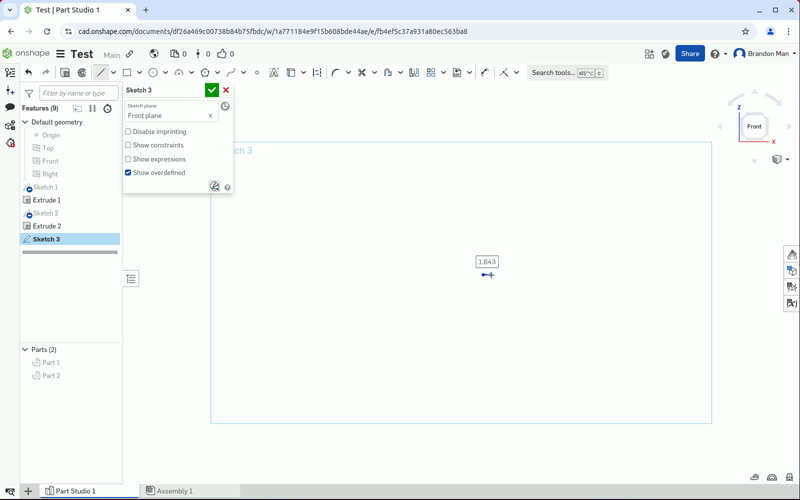
mouse_move(521, 274)
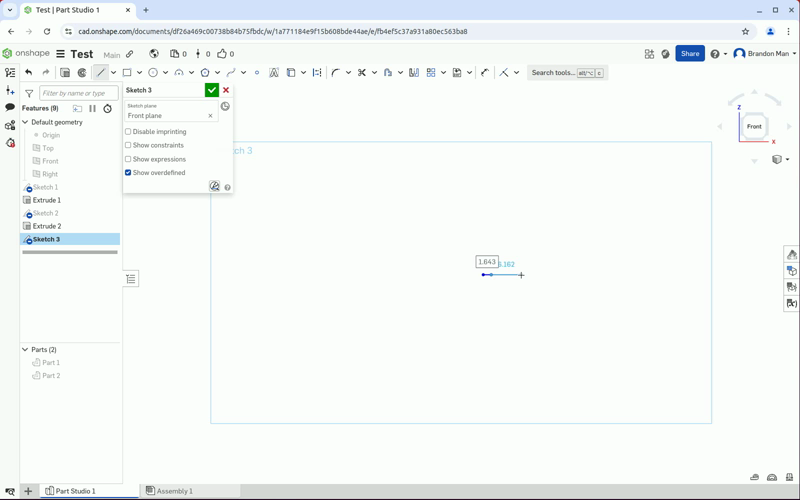
mouse_move(491, 266)
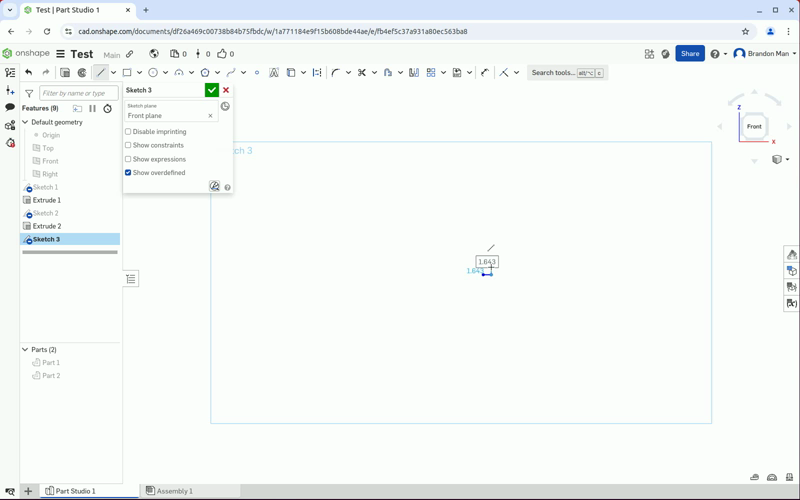
click(491, 266)
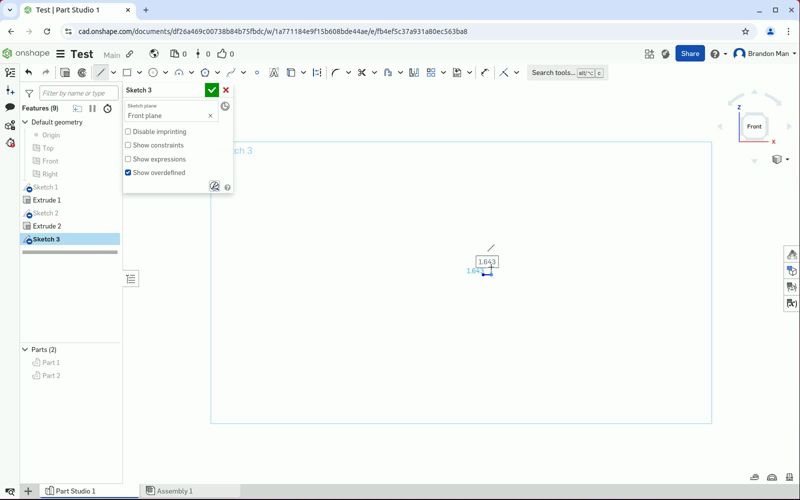
key_up(shift)
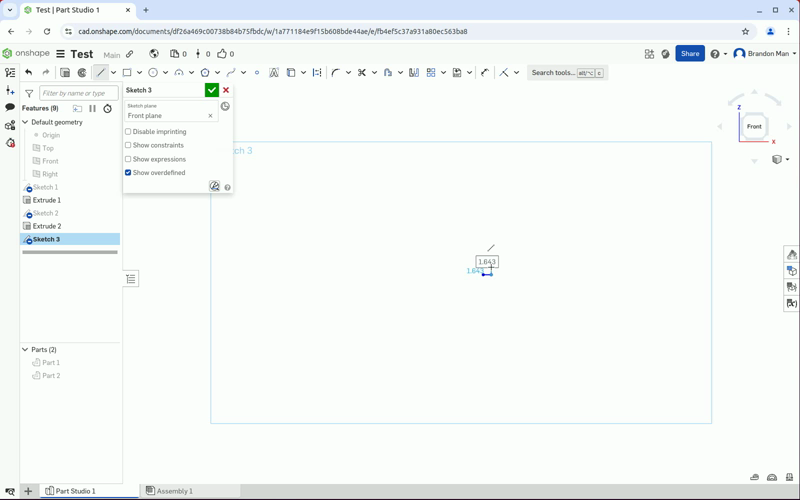
key_down(shift)
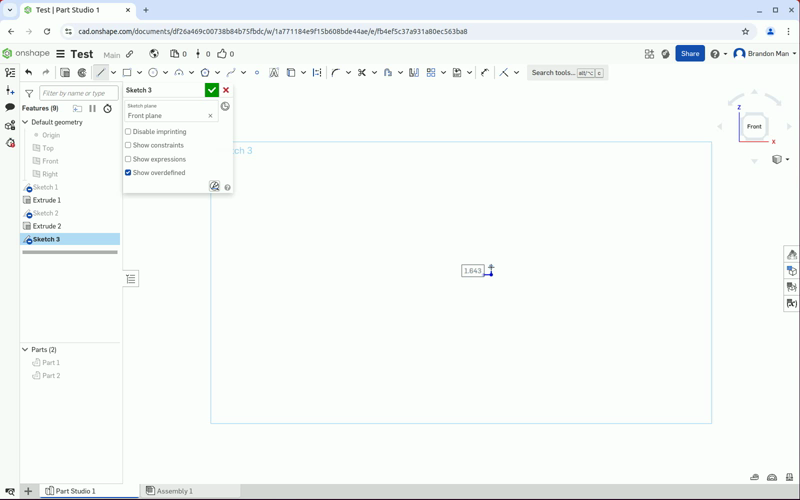
mouse_move(521, 266)
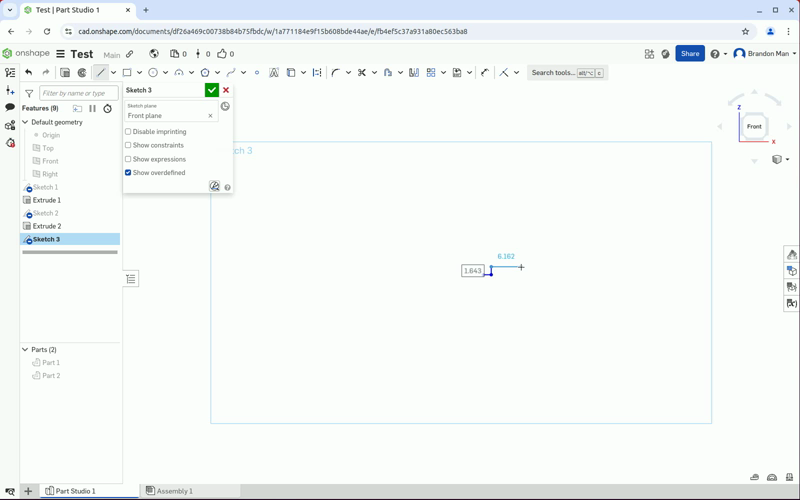
mouse_move(483, 266)
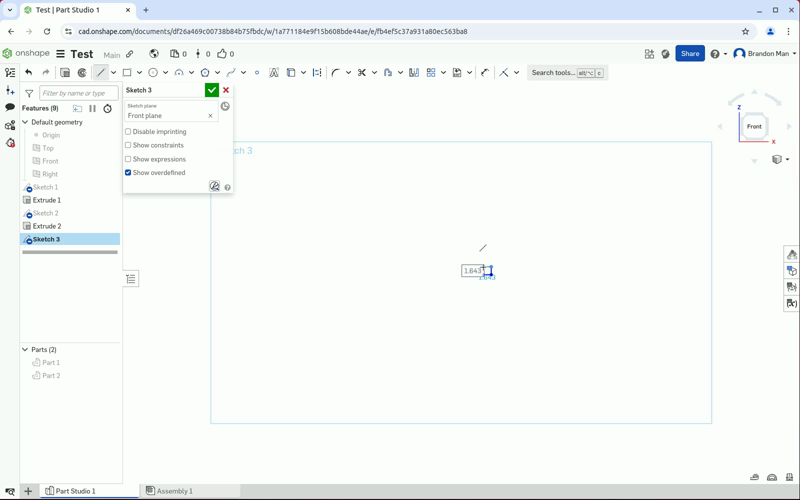
click(483, 266)
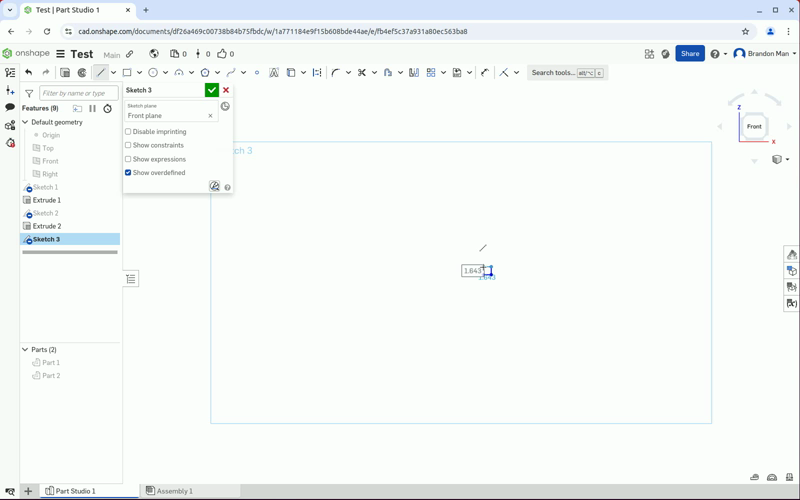
key_up(shift)
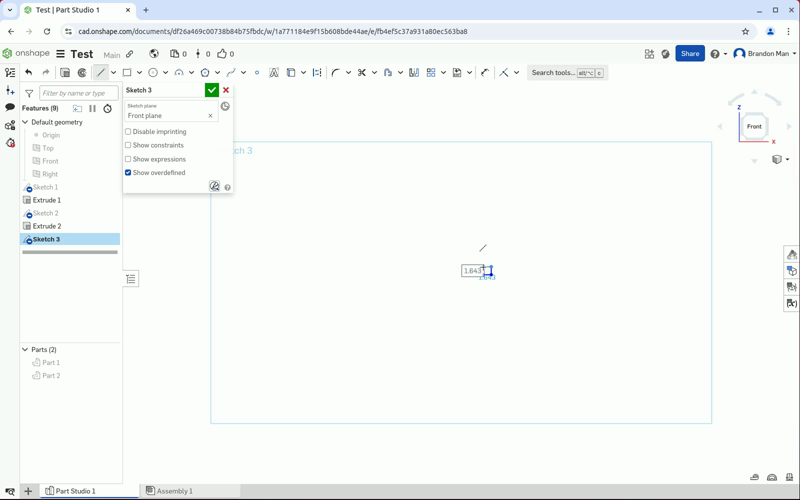
key(esc)
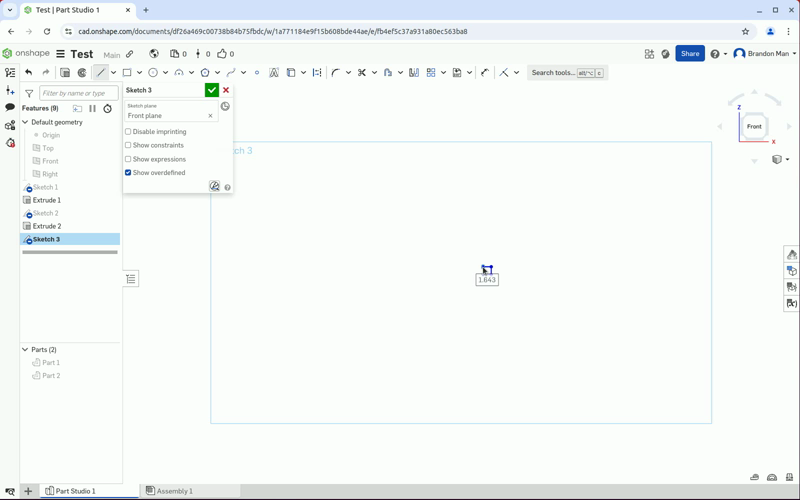
key(a)
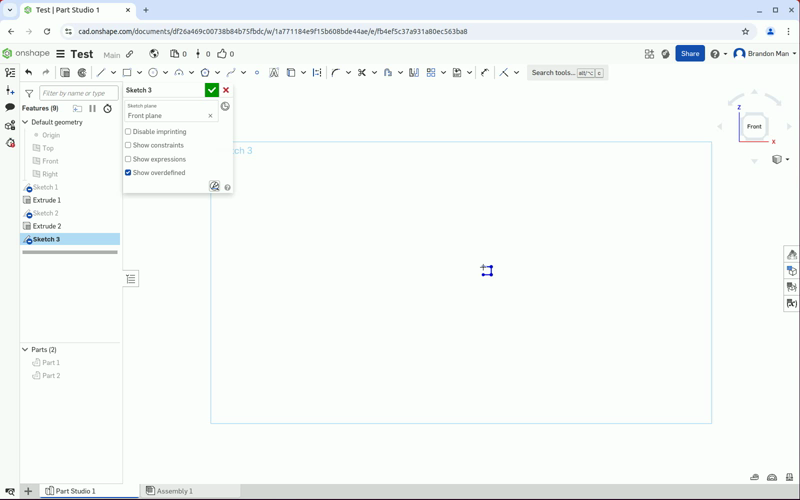
mouse_move(483, 266)
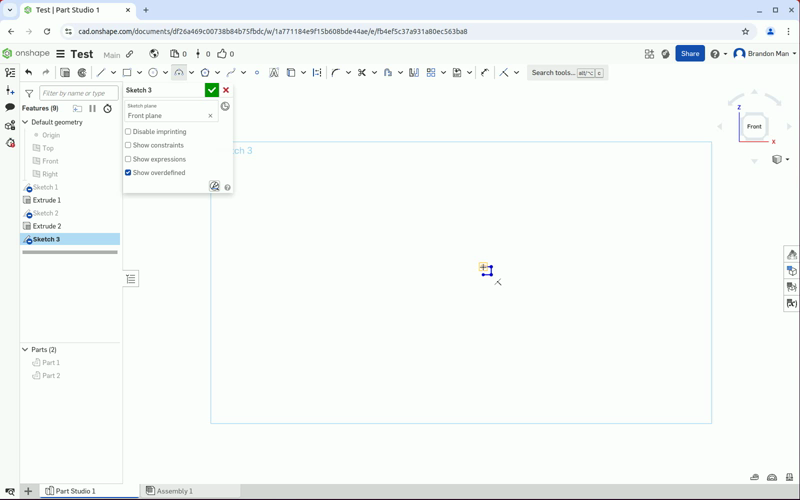
click(483, 266)
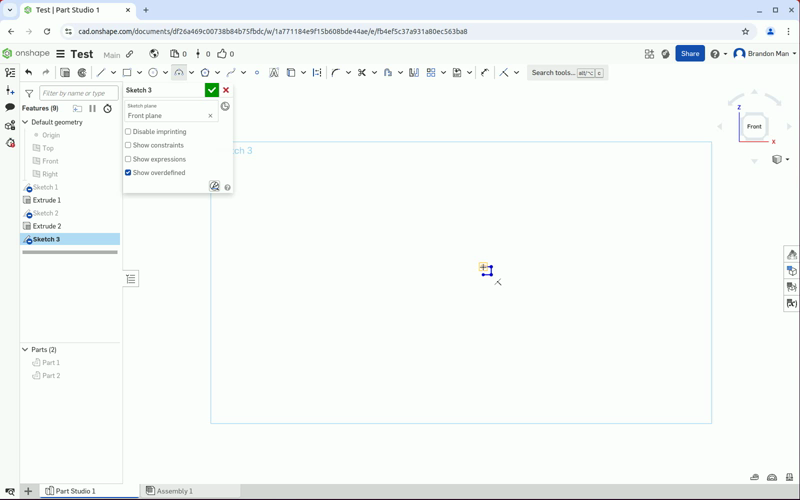
mouse_move(483, 274)
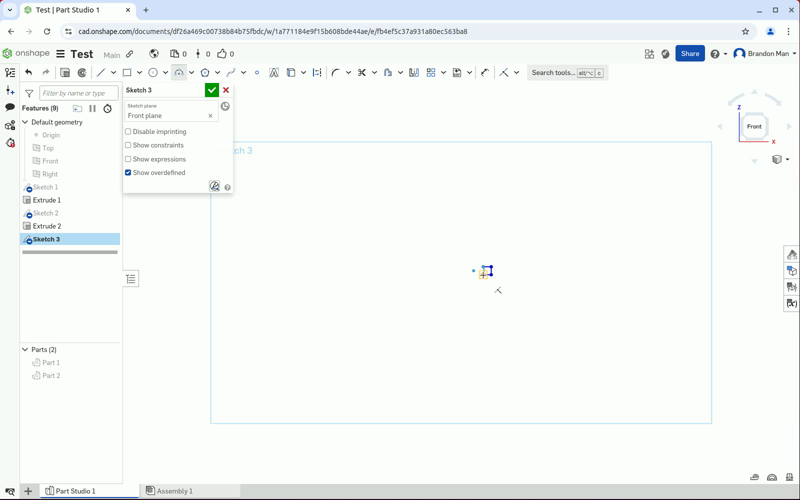
click(483, 274)
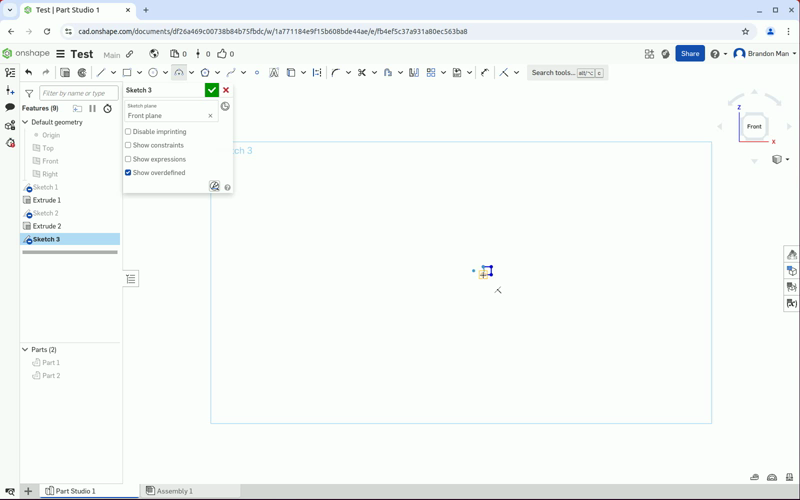
key_down(shift)
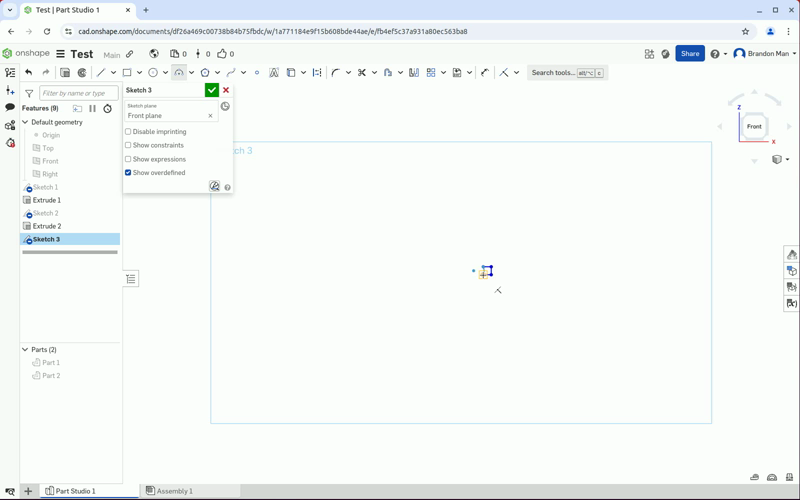
mouse_move(483, 270)
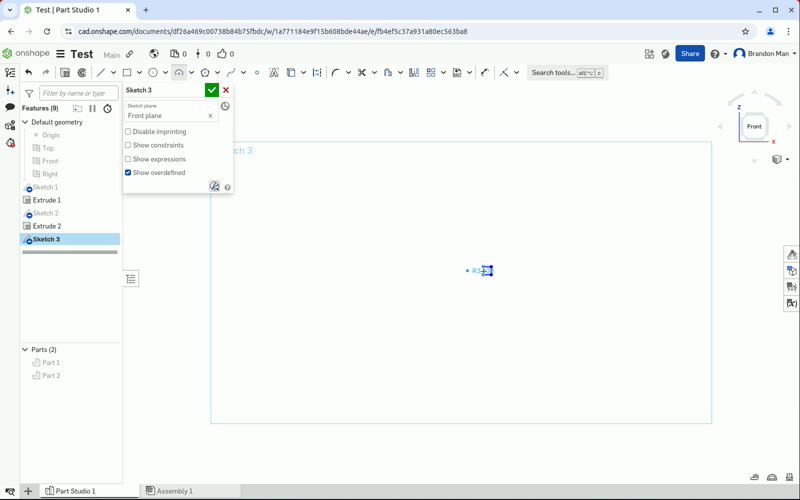
scroll(6)
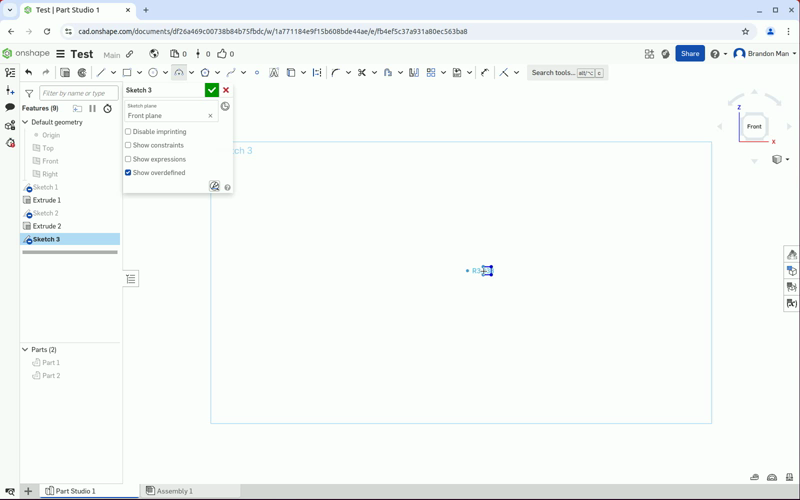
scroll(6)
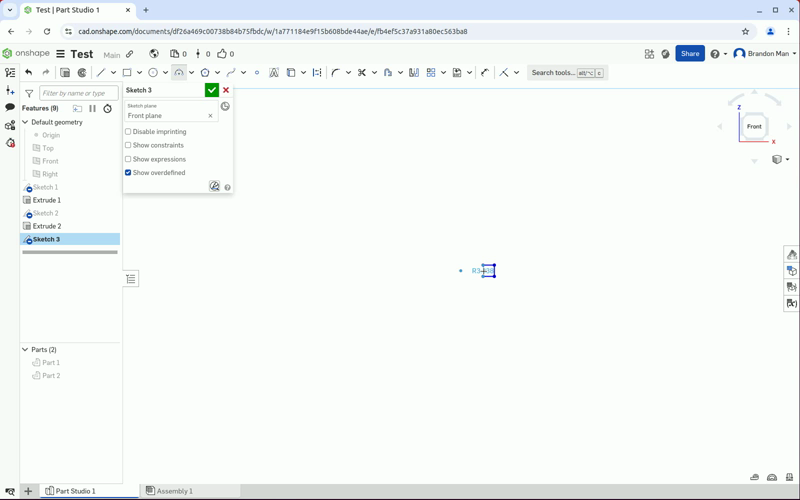
scroll(6)
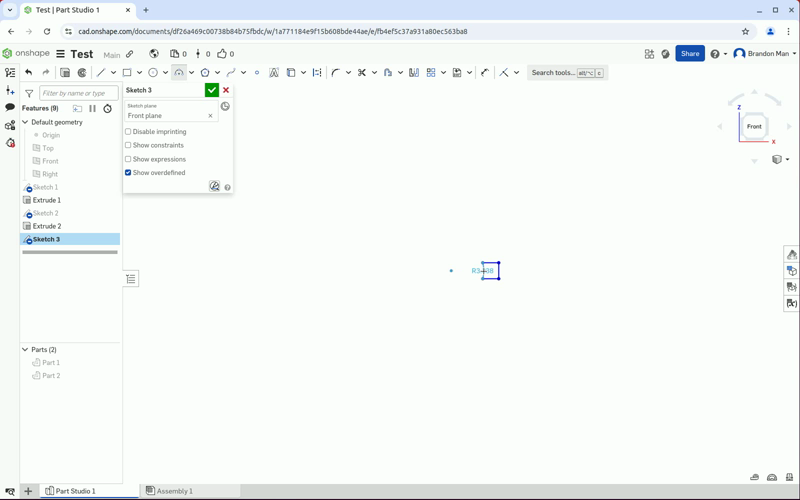
scroll(6)
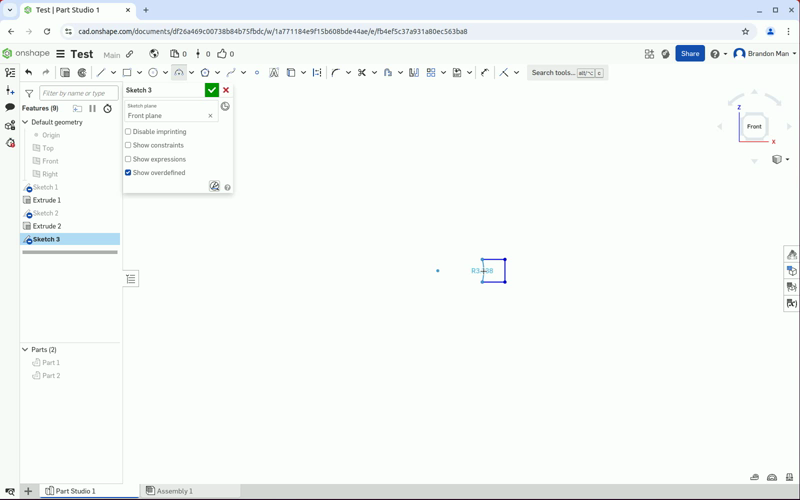
scroll(6)
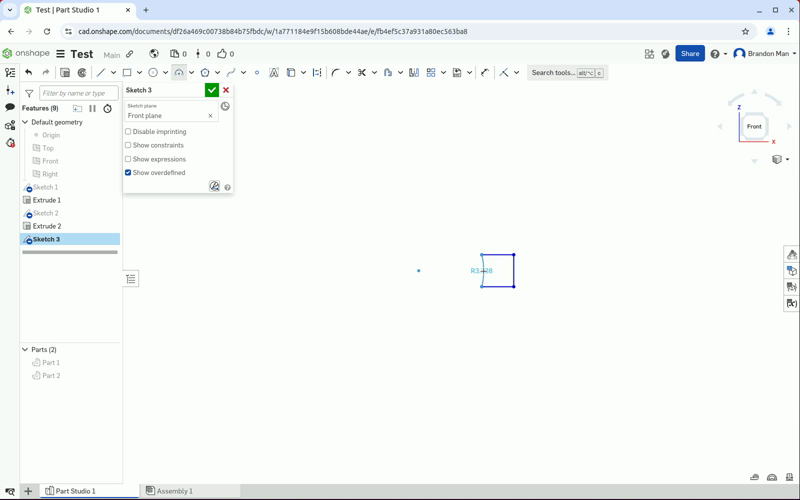
scroll(6)
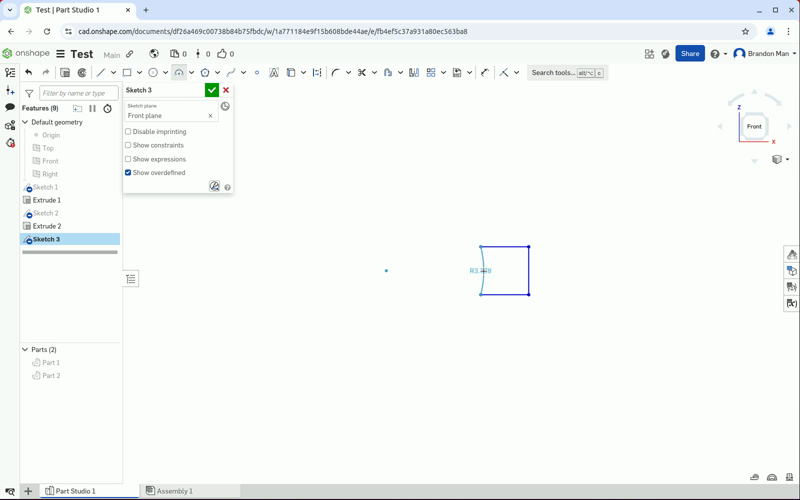
scroll(6)
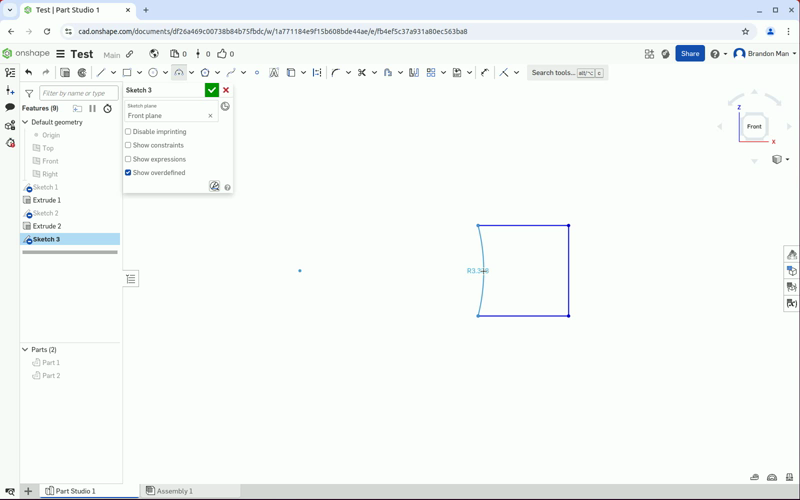
click(483, 270)
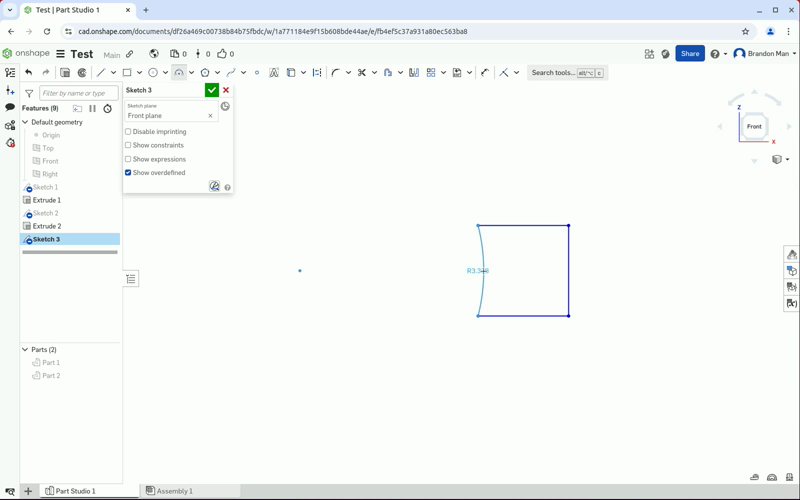
scroll(-6)
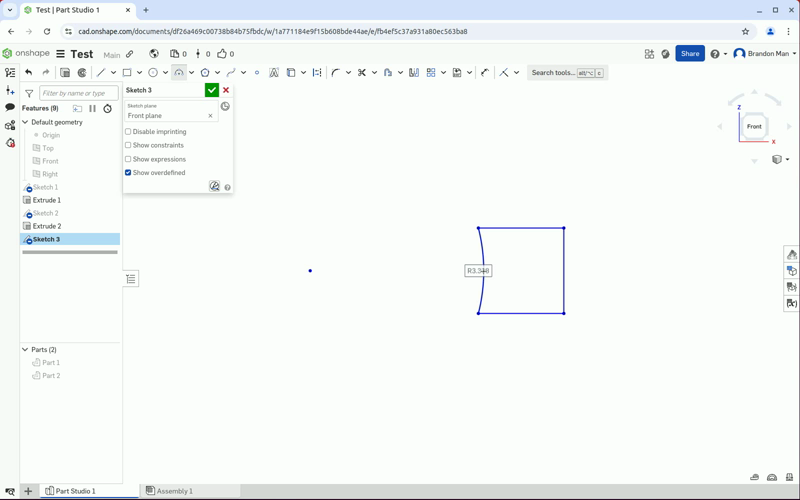
scroll(-6)
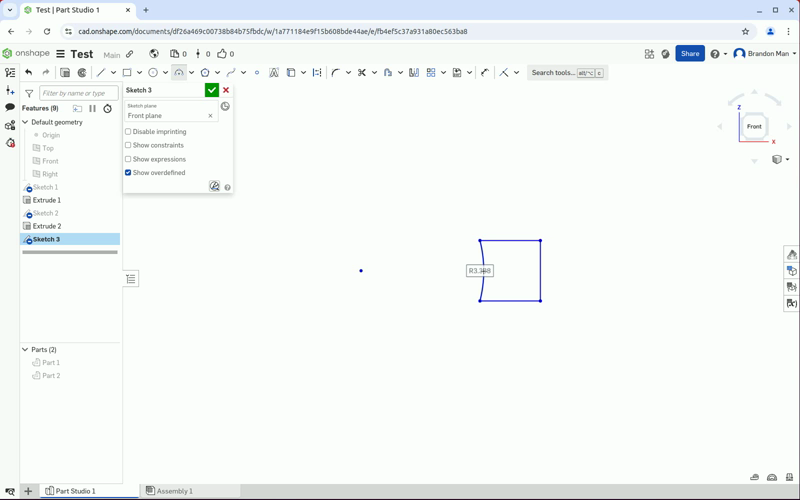
scroll(-6)
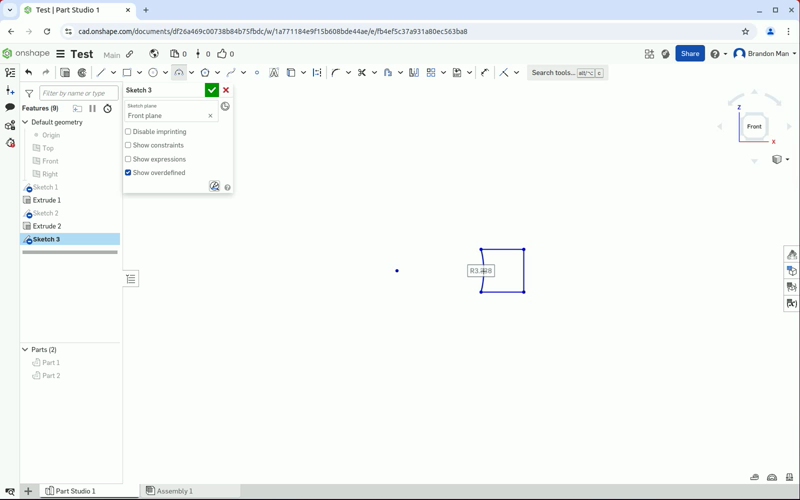
scroll(-6)
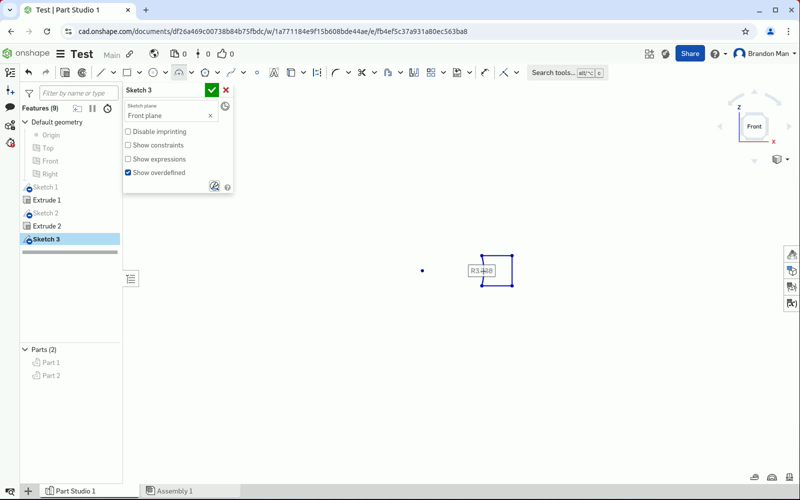
scroll(-6)
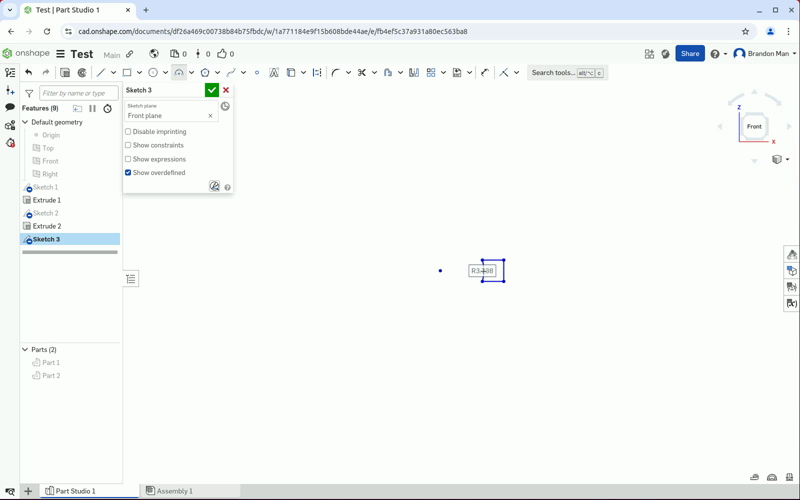
scroll(-6)
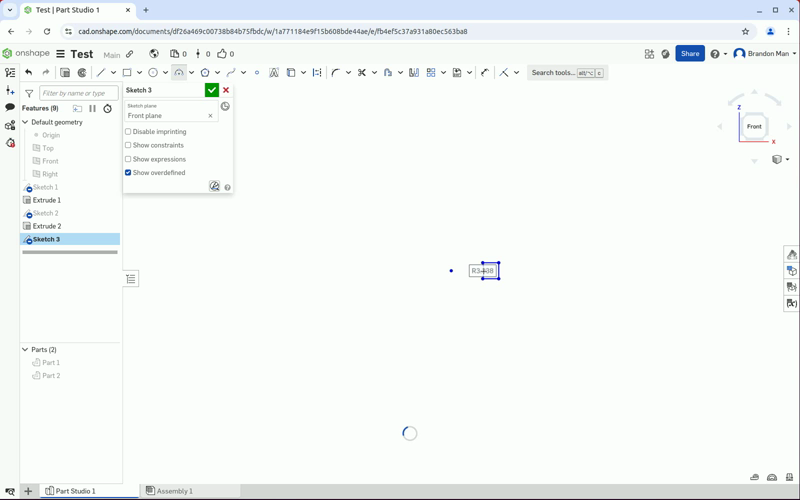
scroll(-6)
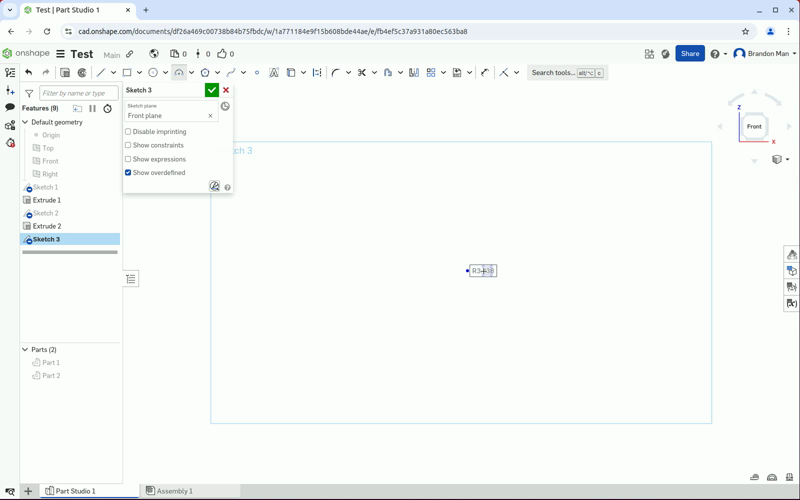
key_up(shift)
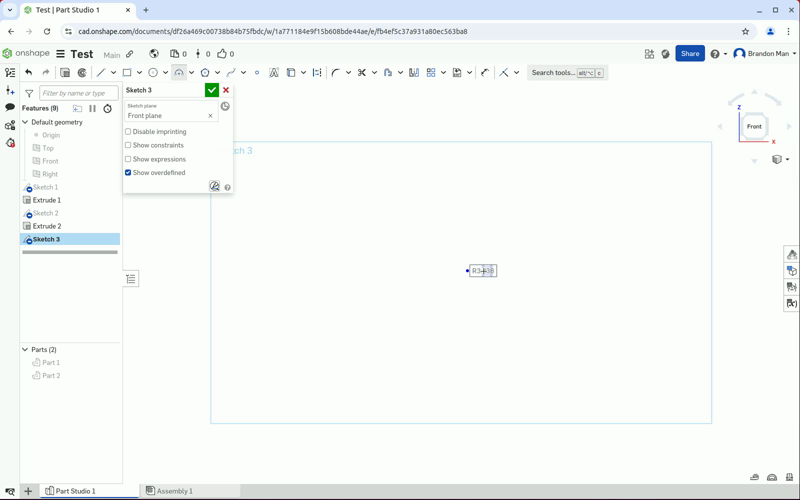
key(esc)
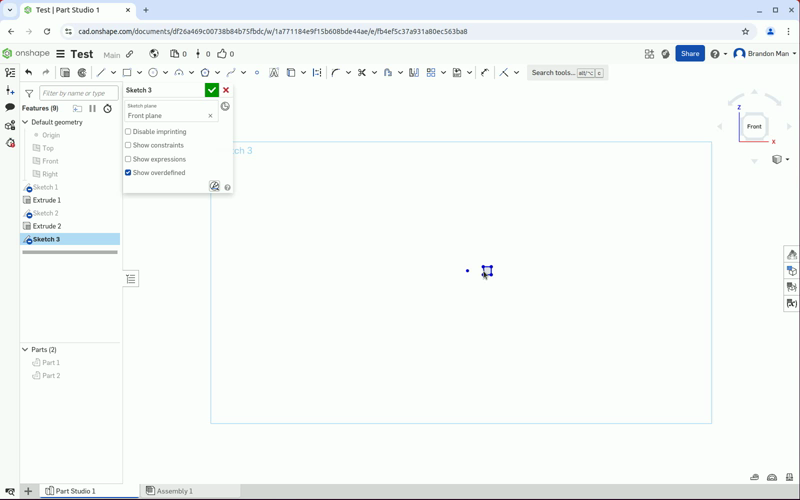
mouse_move(489, 272)
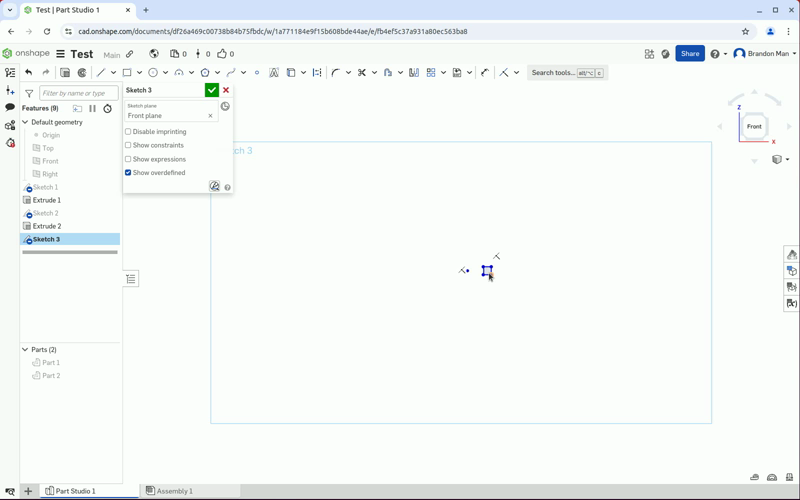
scroll(6)
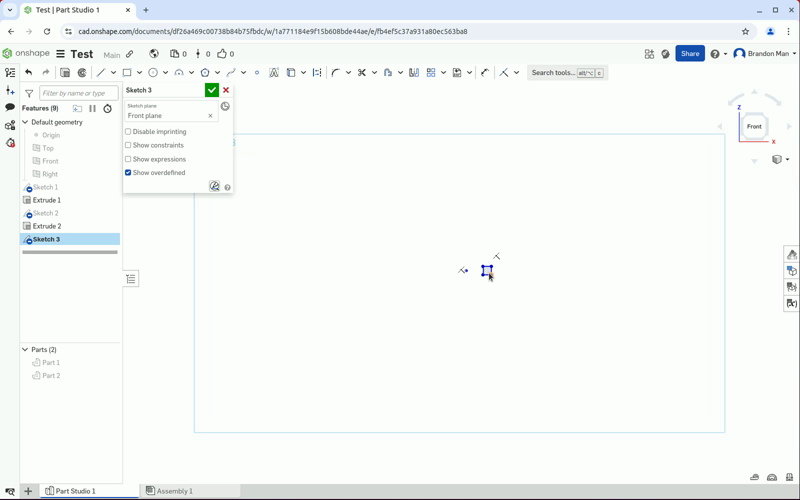
scroll(6)
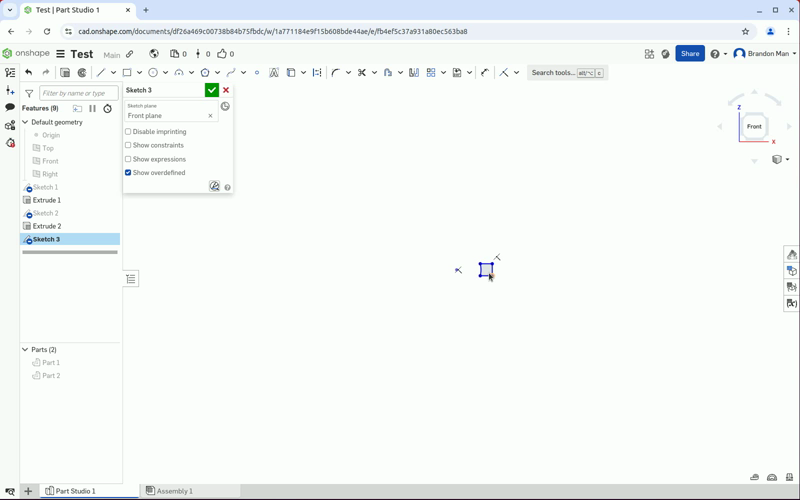
scroll(6)
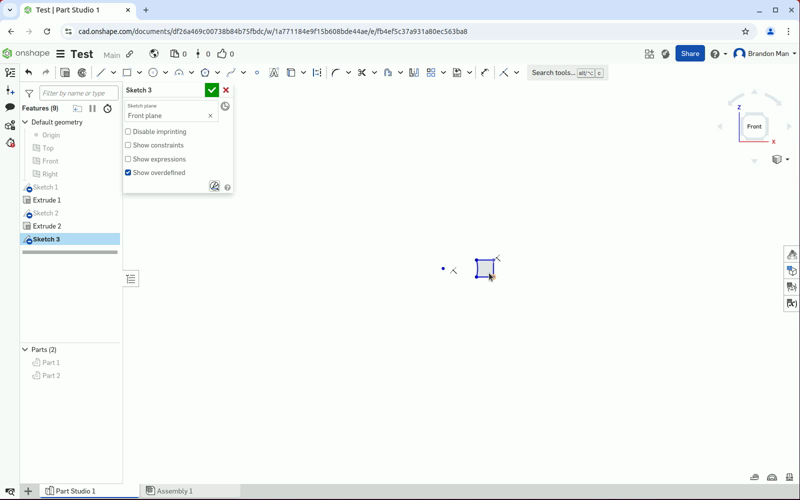
scroll(6)
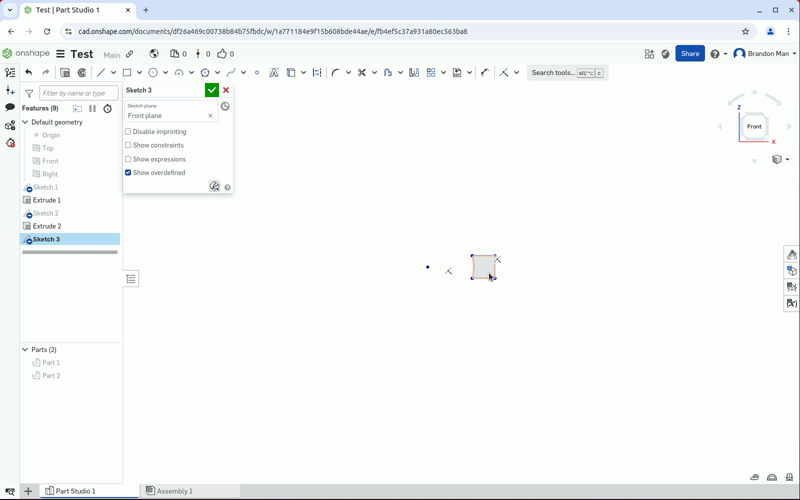
scroll(6)
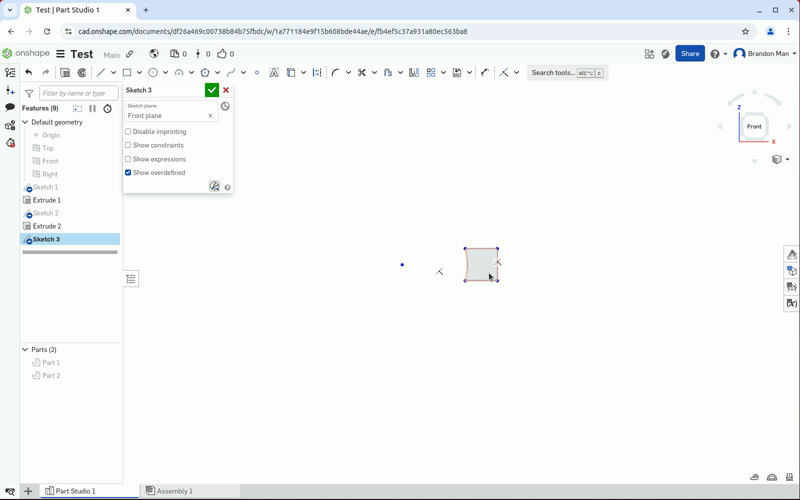
scroll(6)
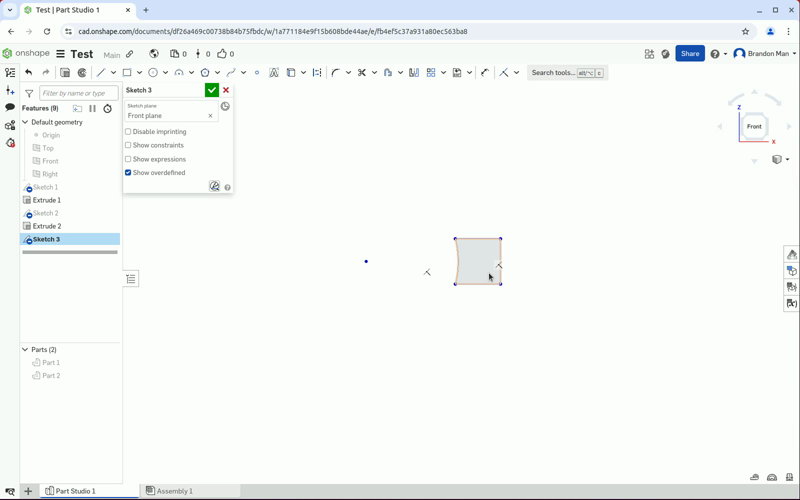
scroll(6)
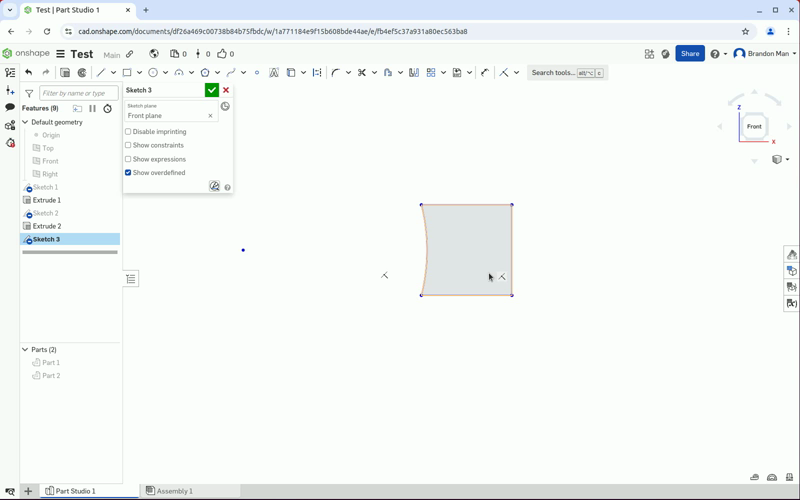
click(489, 272)
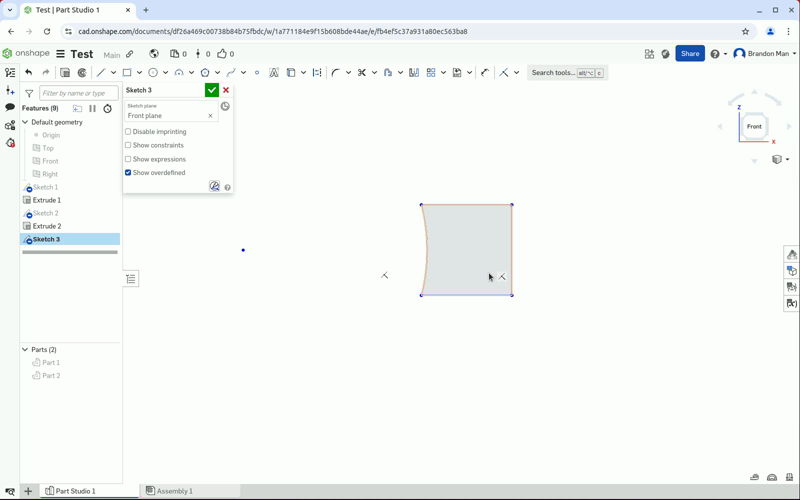
scroll(-6)
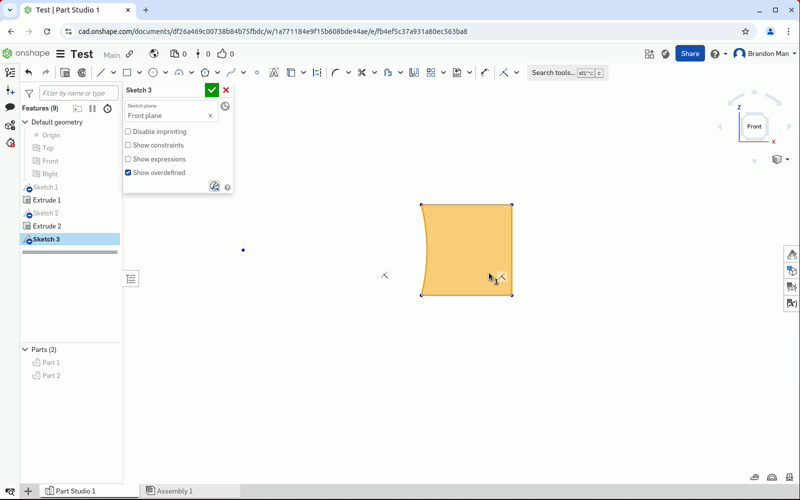
scroll(-6)
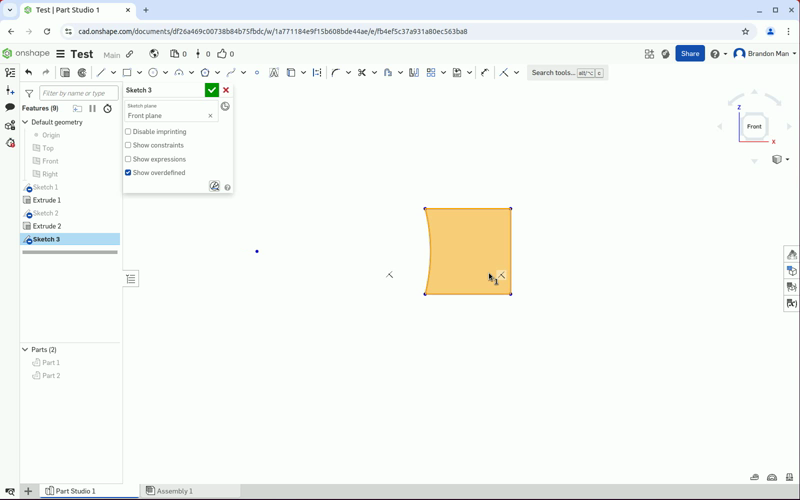
scroll(-6)
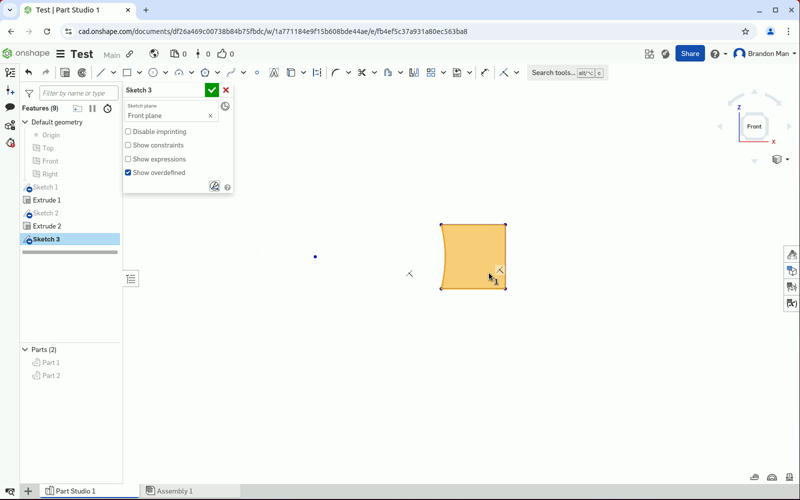
scroll(-6)
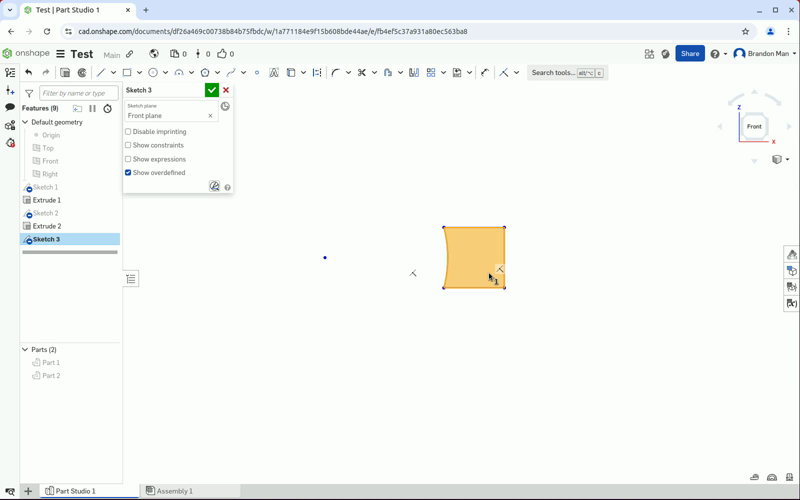
scroll(-6)
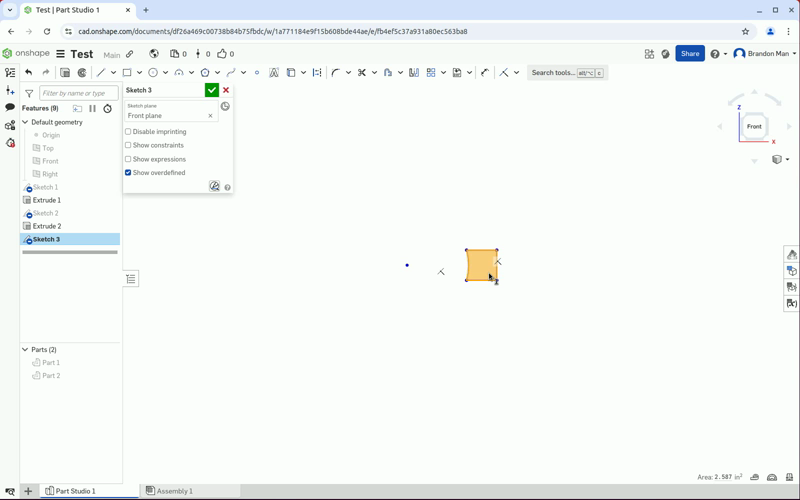
scroll(-6)
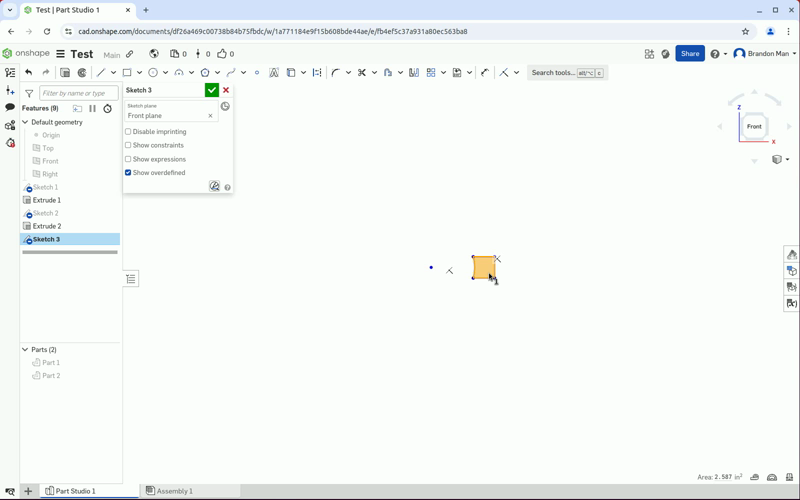
scroll(-6)
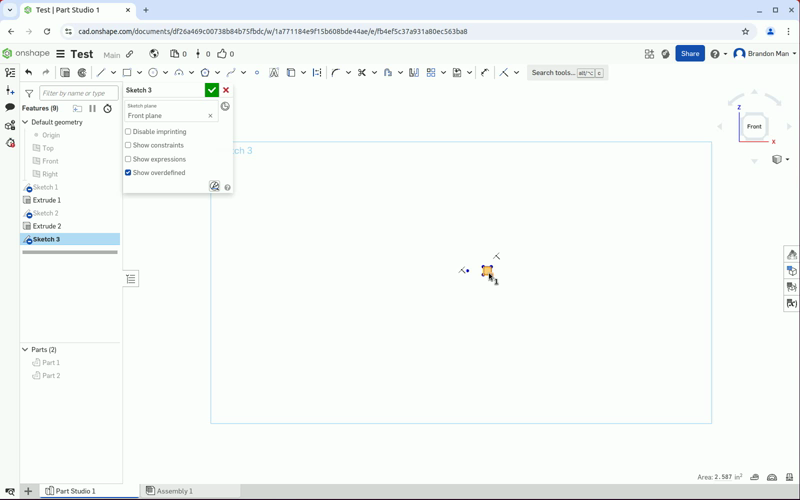
mouse_move(73, 352)
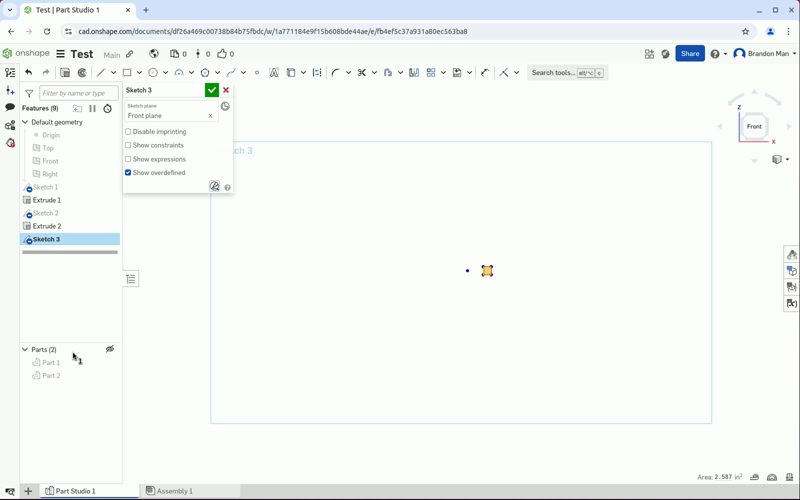
key(shift+y)
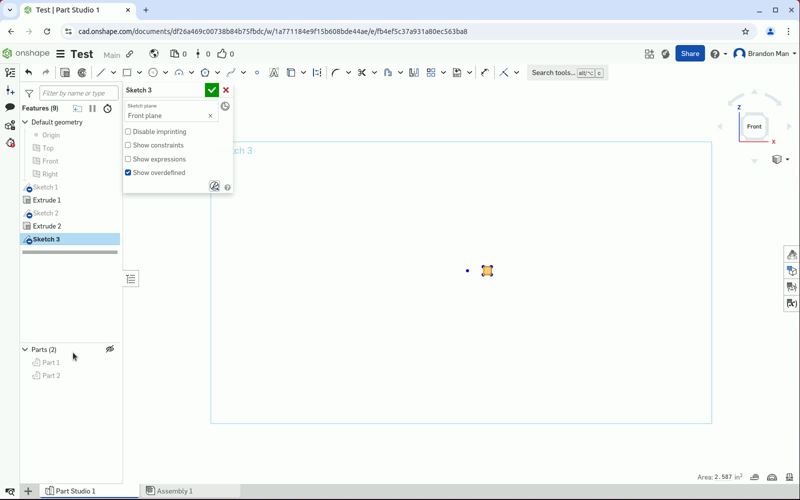
key(shift+e)
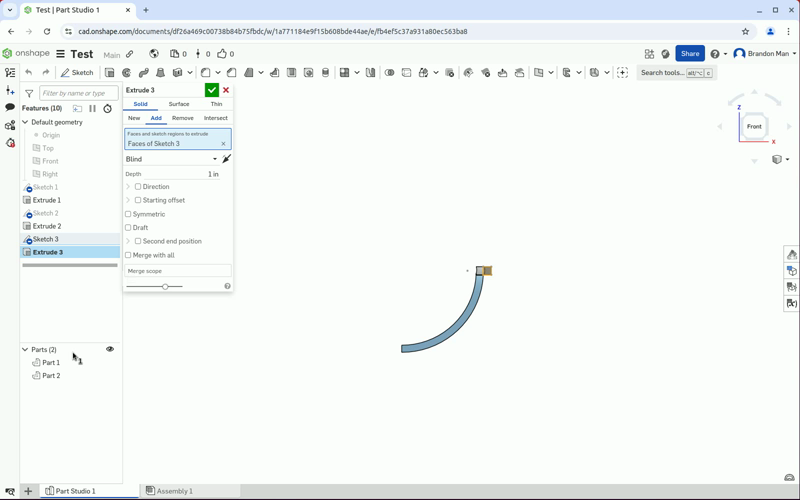
mouse_move(143, 106)
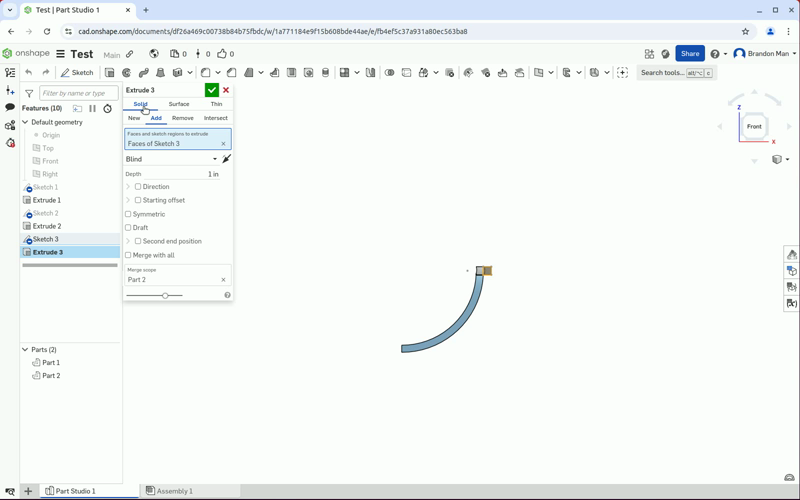
click(143, 106)
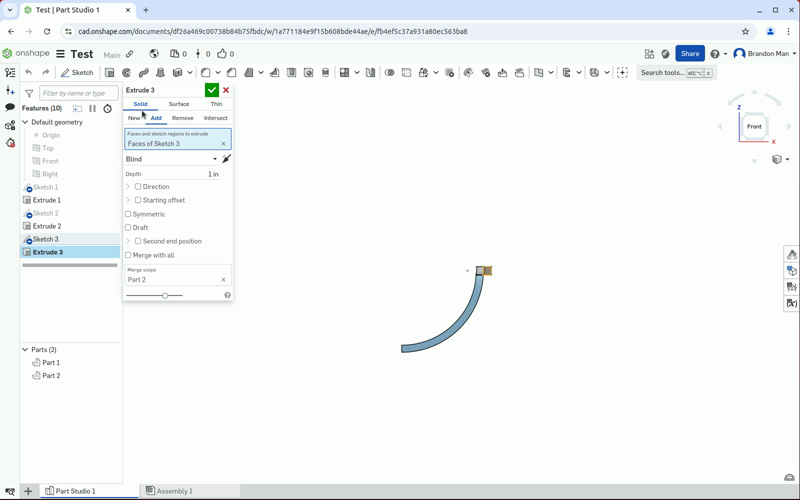
mouse_move(137, 120)
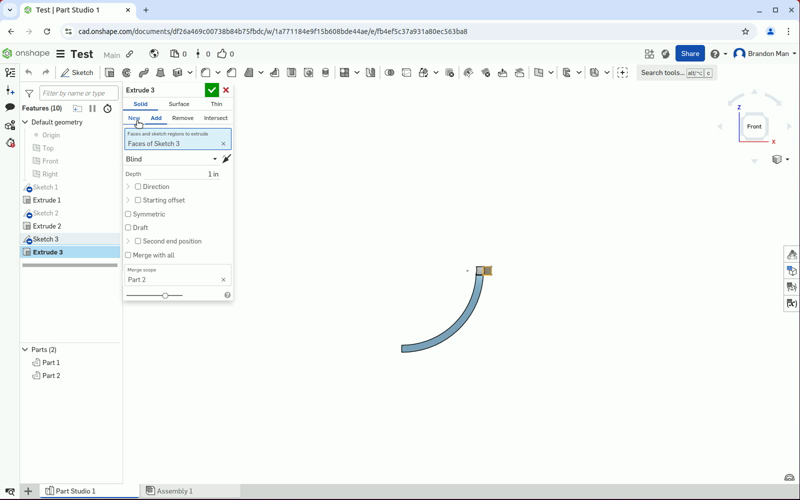
click(137, 120)
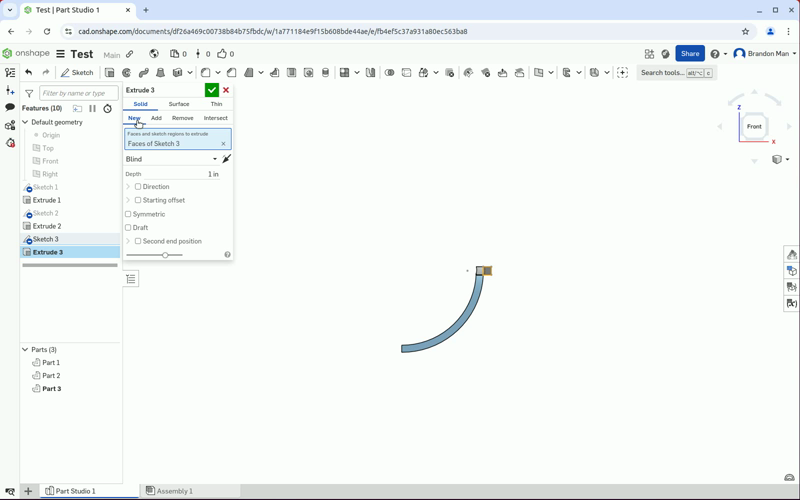
key(tab, 4)
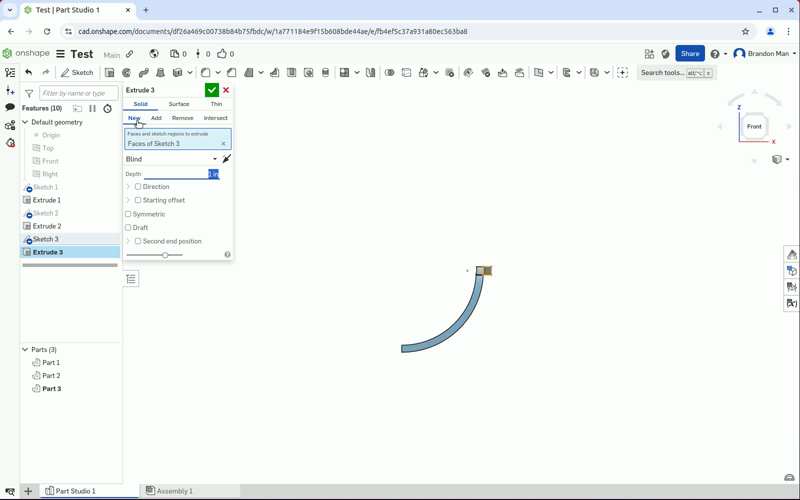
text(23.108)
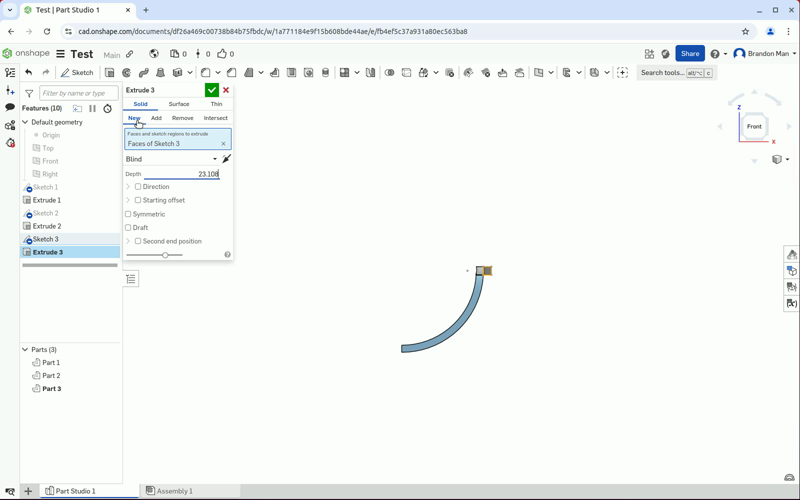
key(enter)
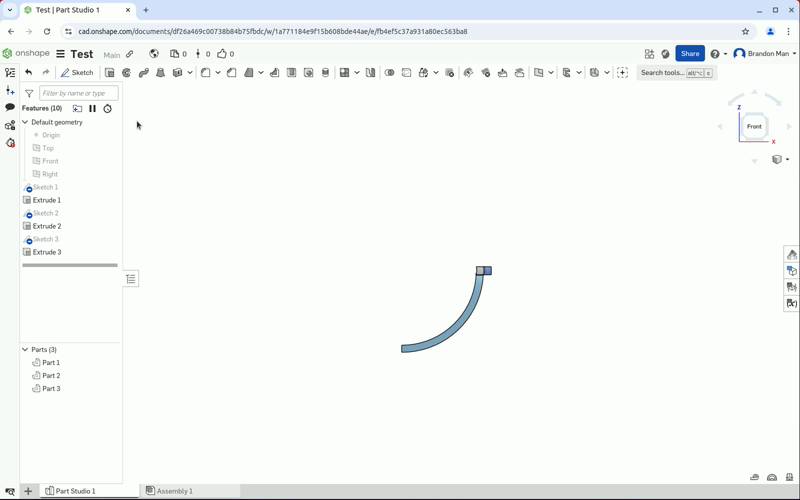
key(shift+h)
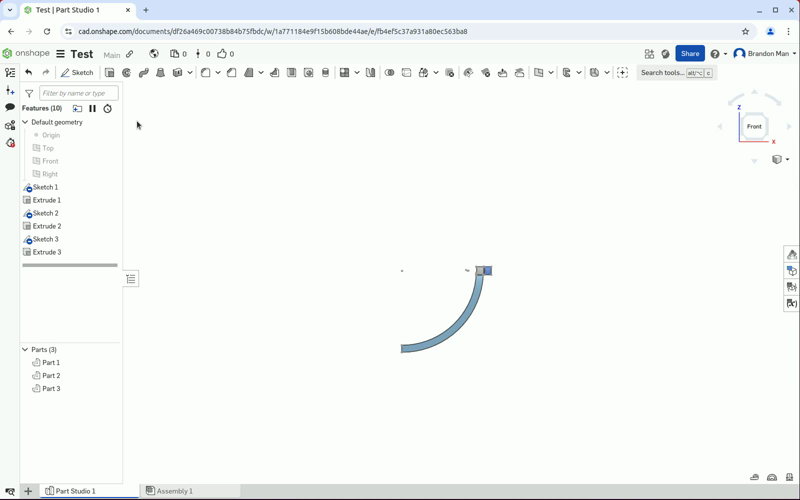
key(shift+h)
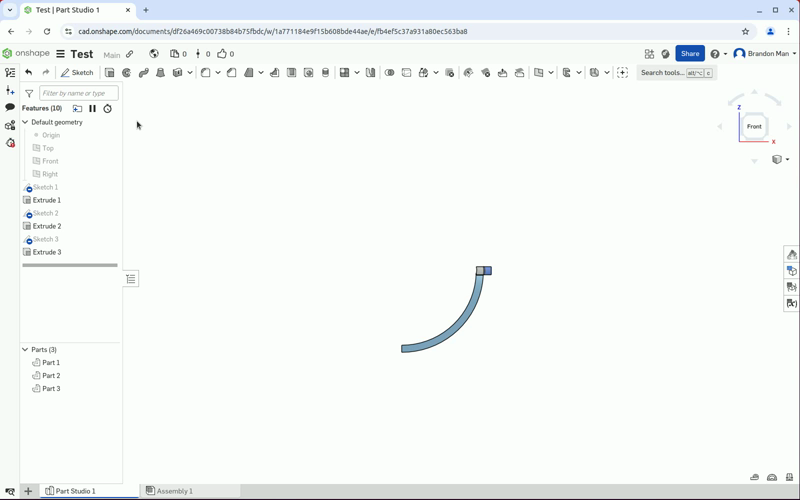
mouse_move(73, 189)
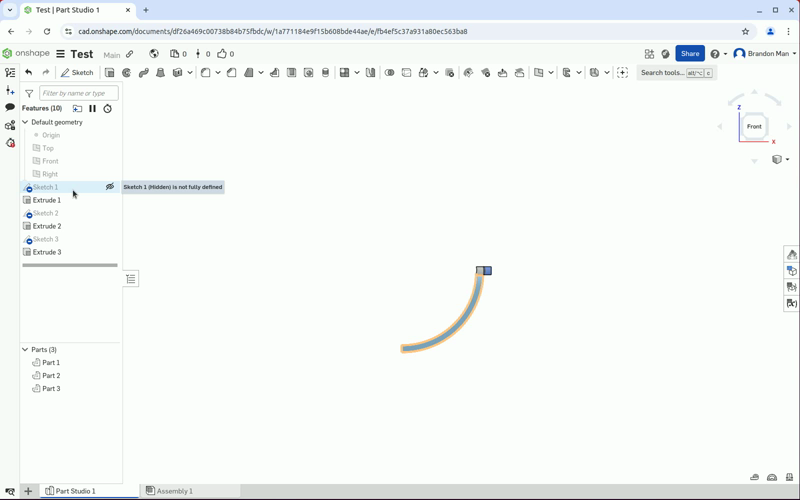
click(73, 189)
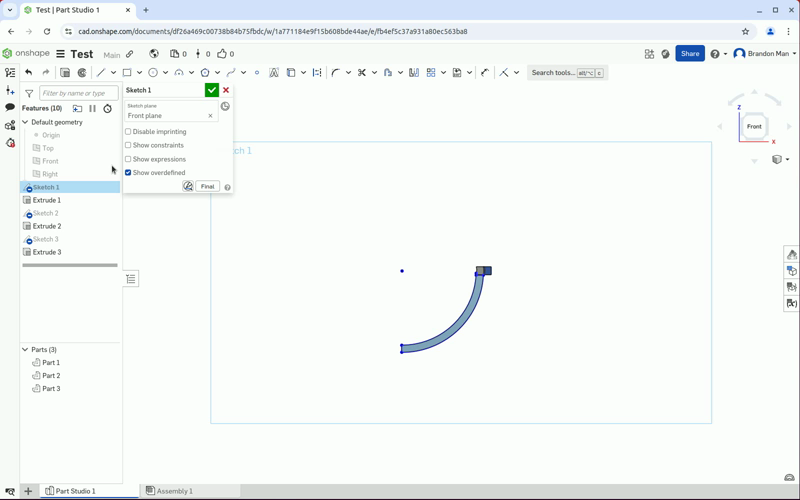
mouse_move(229, 92)
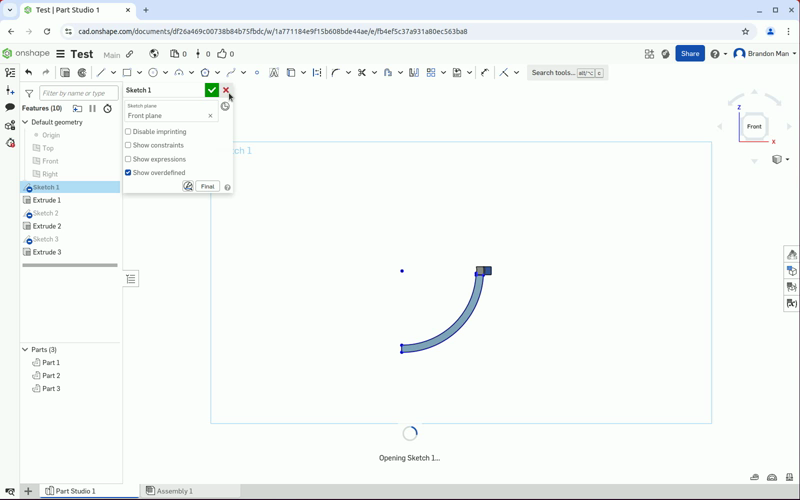
click(229, 92)
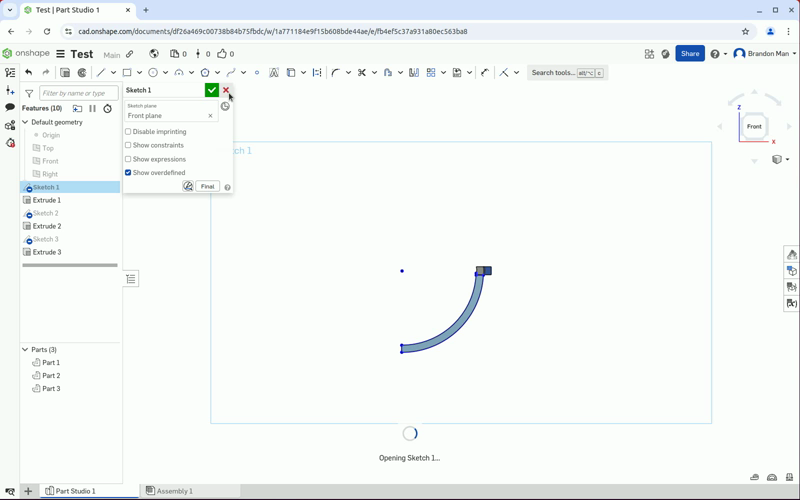
key(shift+s)
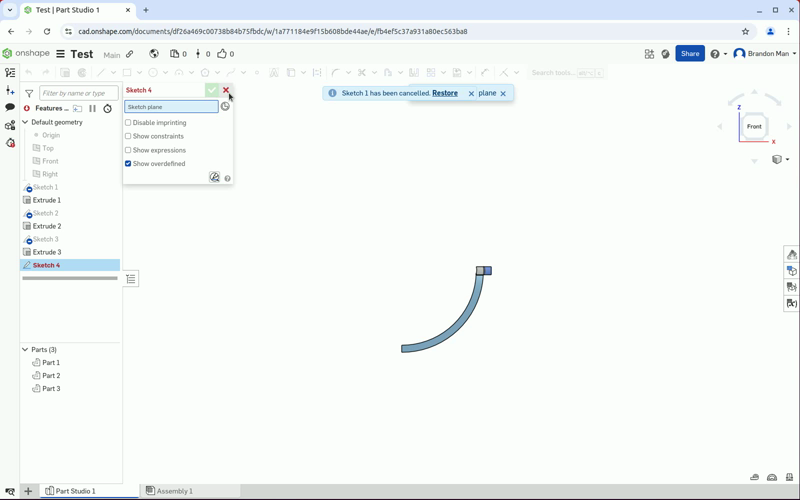
mouse_move(73, 163)
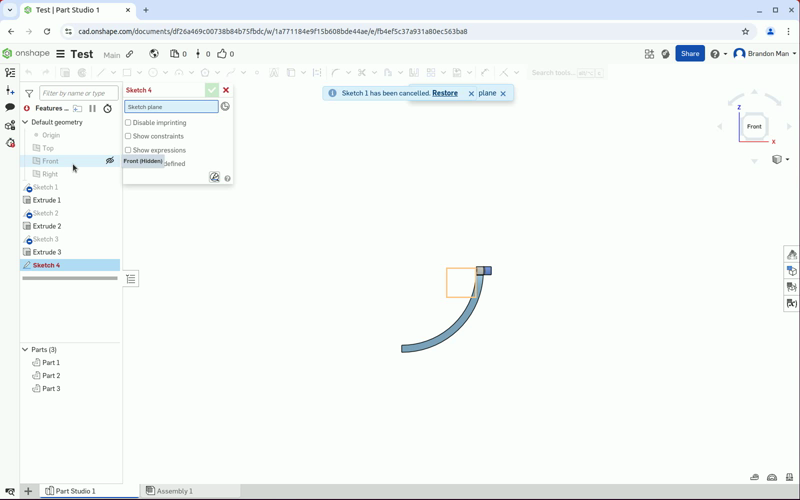
click(73, 163)
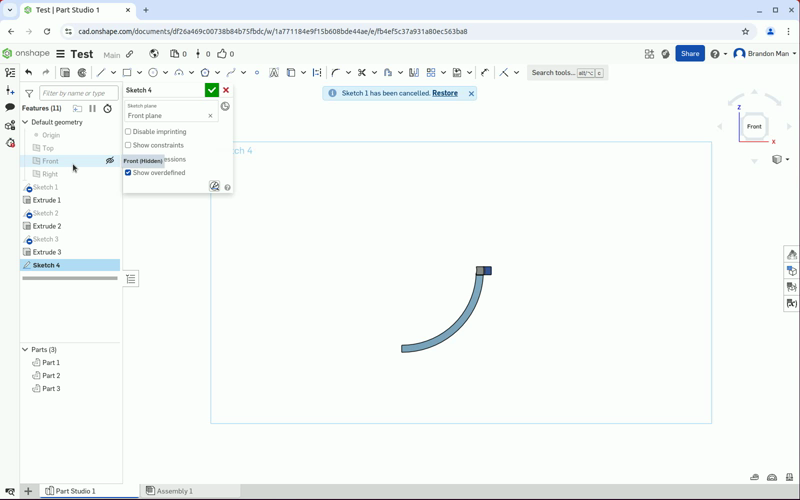
mouse_move(73, 352)
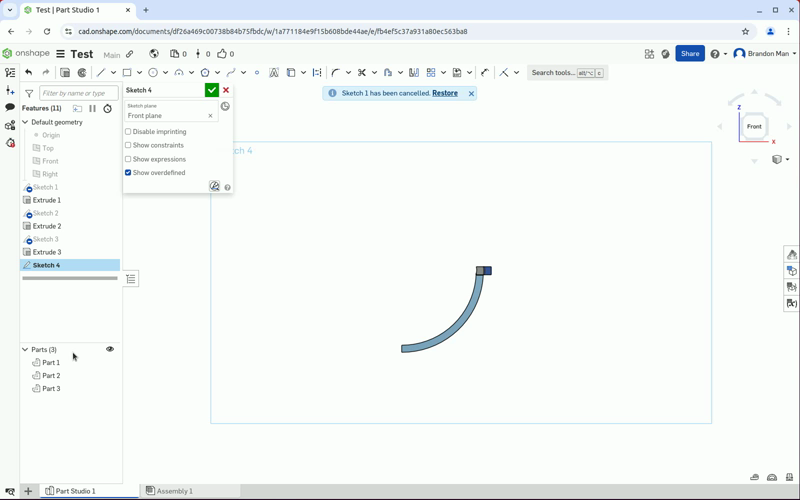
key(y)
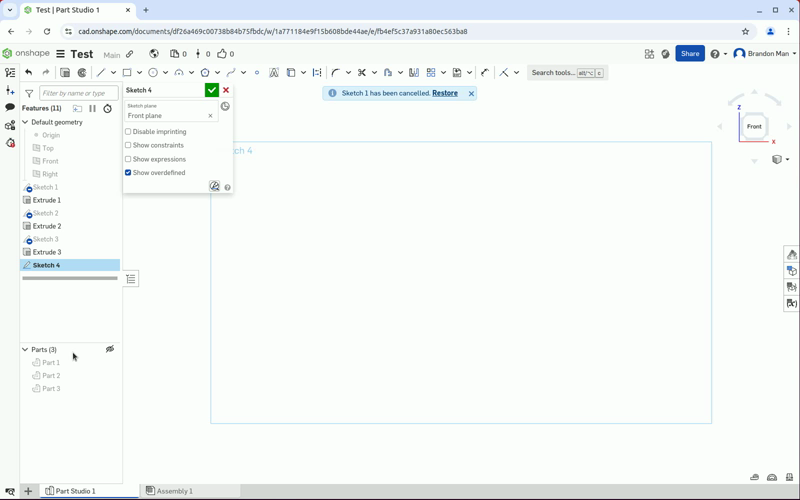
key(l)
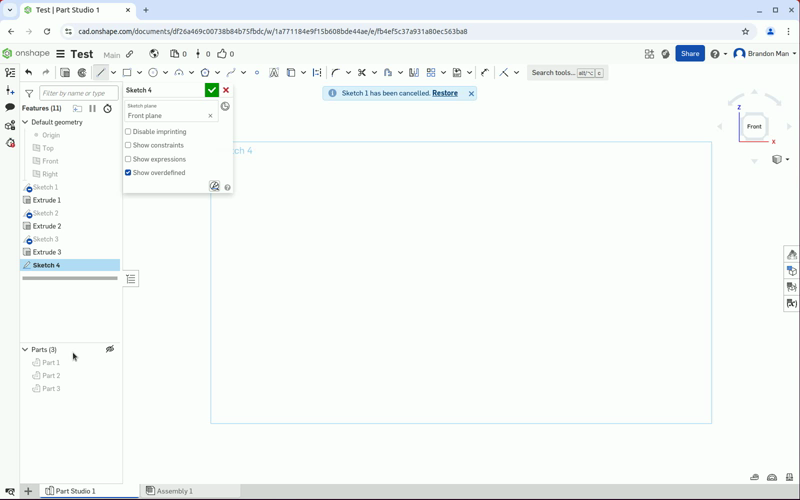
key_down(shift)
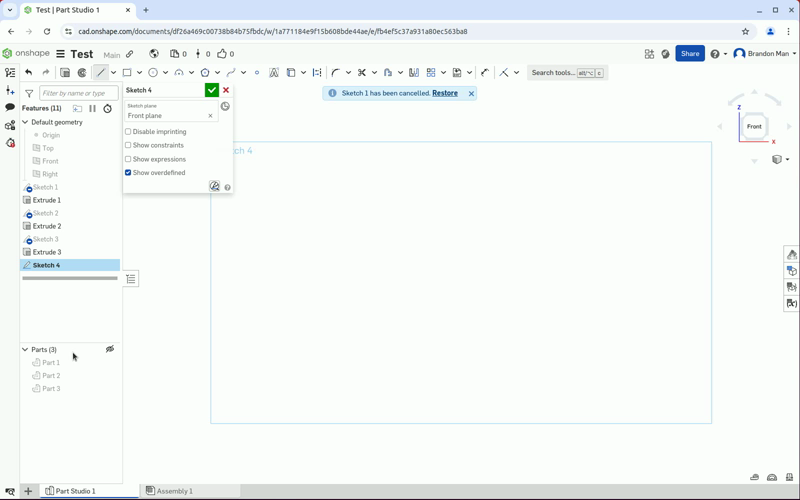
mouse_move(388, 352)
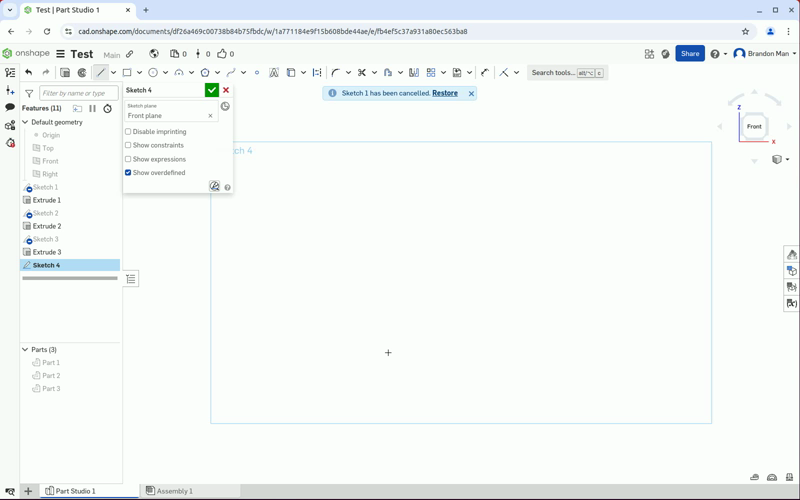
click(388, 352)
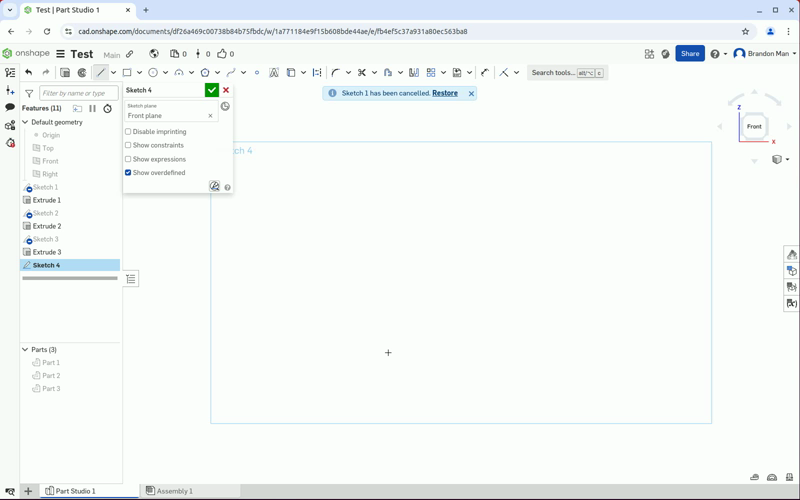
key_up(shift)
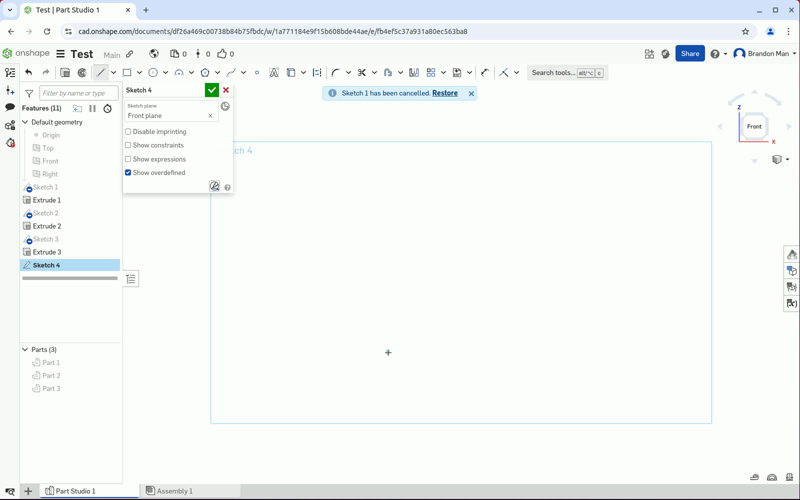
key_down(shift)
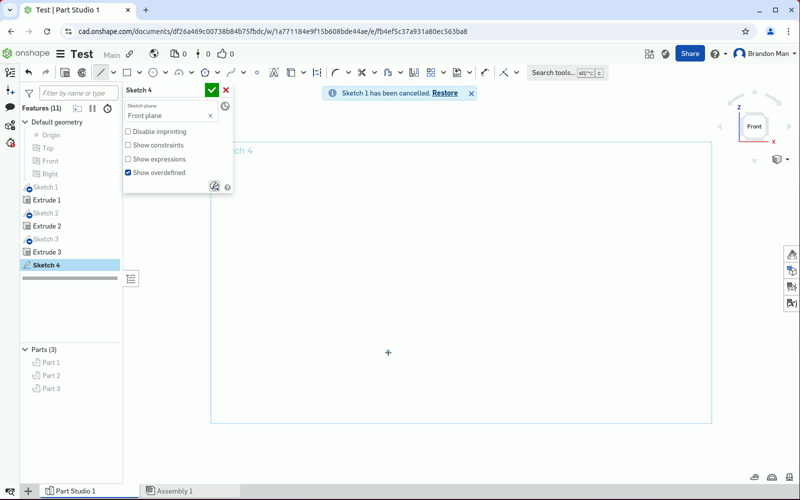
mouse_move(418, 352)
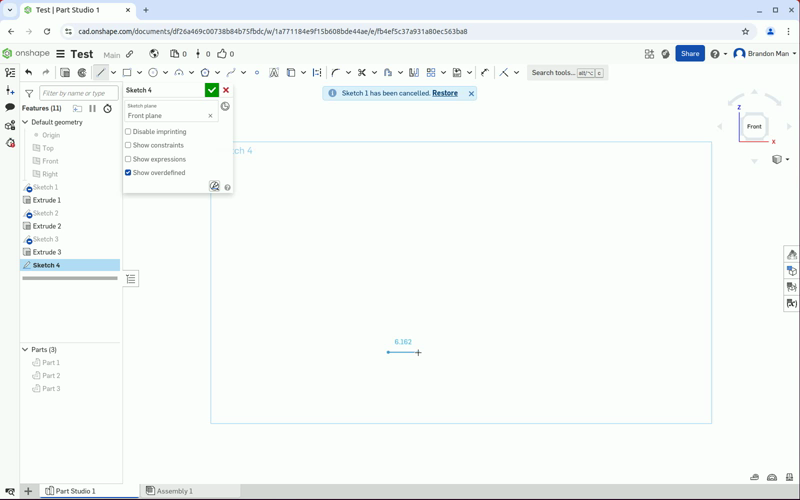
mouse_move(403, 352)
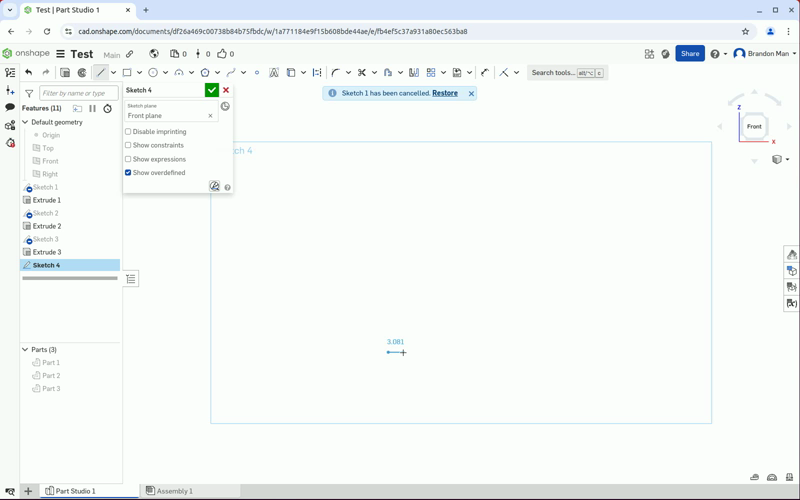
click(403, 352)
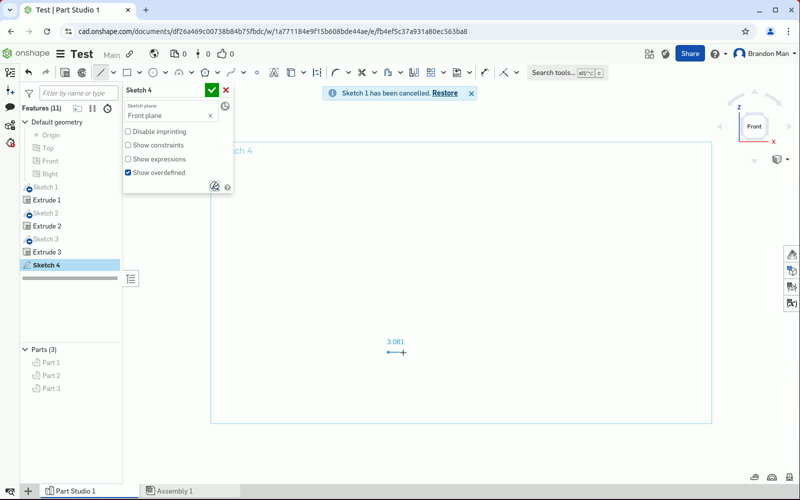
key_up(shift)
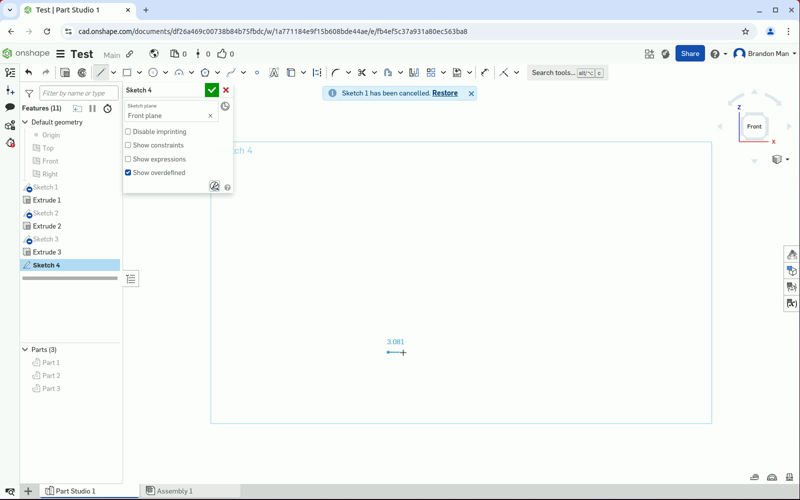
key_down(shift)
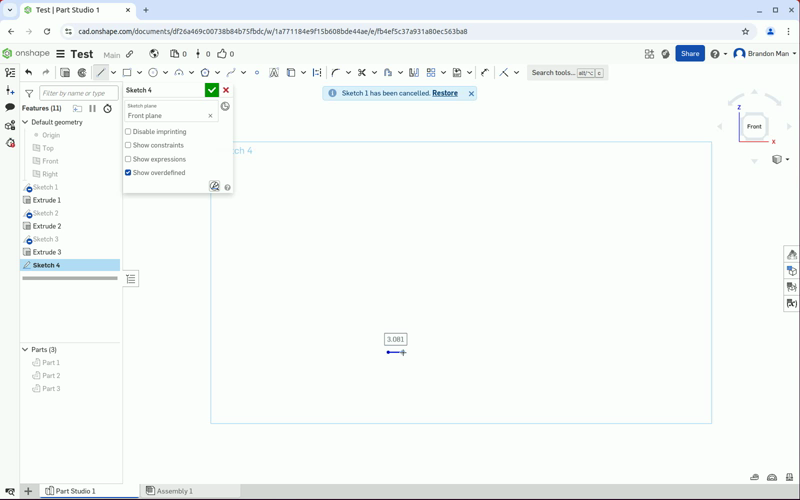
mouse_move(433, 352)
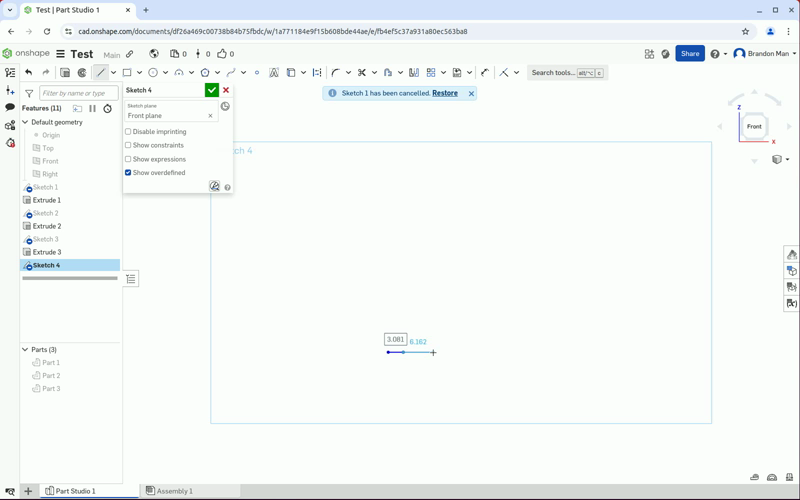
mouse_move(403, 344)
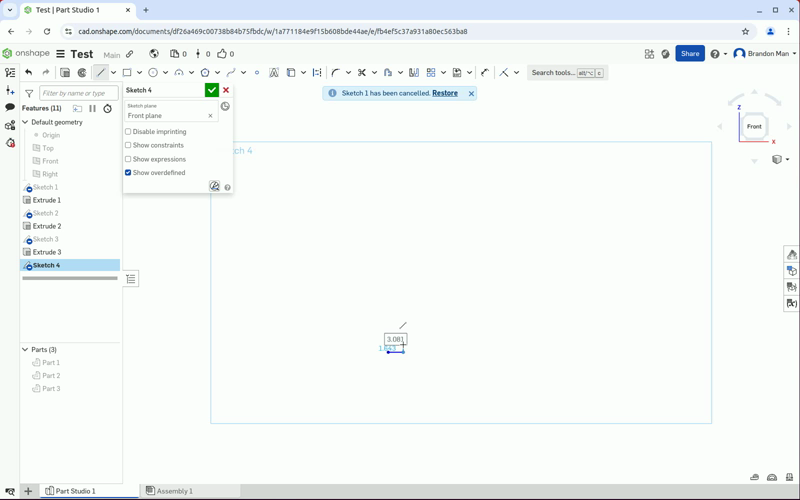
click(403, 344)
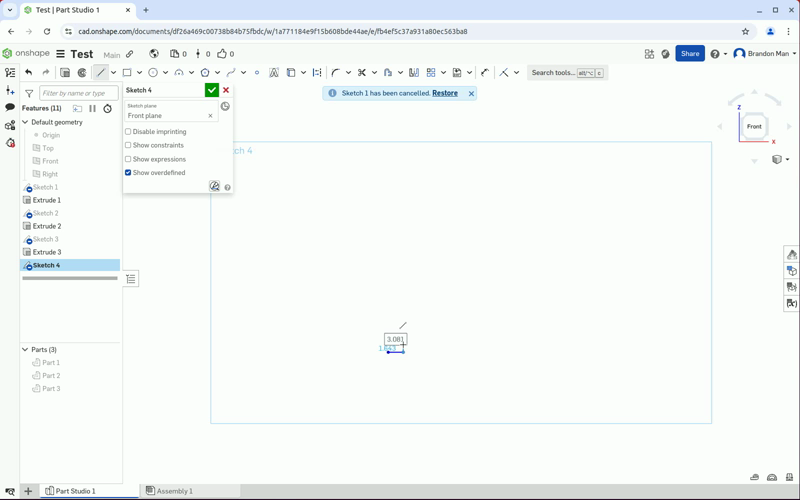
key_up(shift)
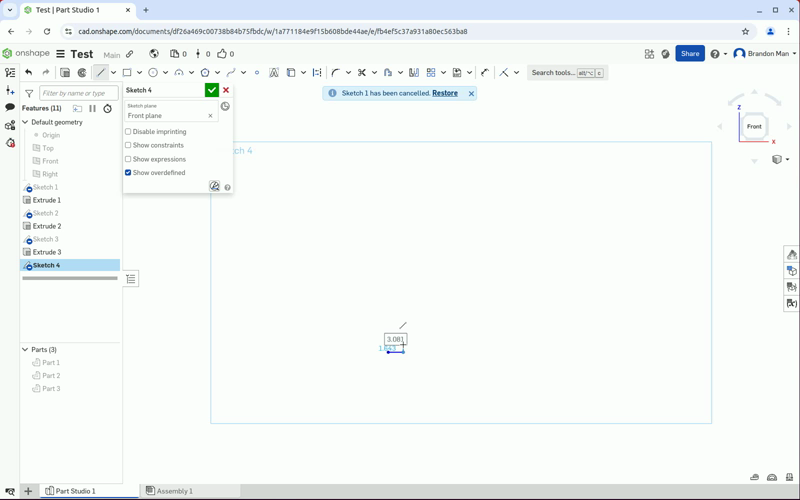
key_down(shift)
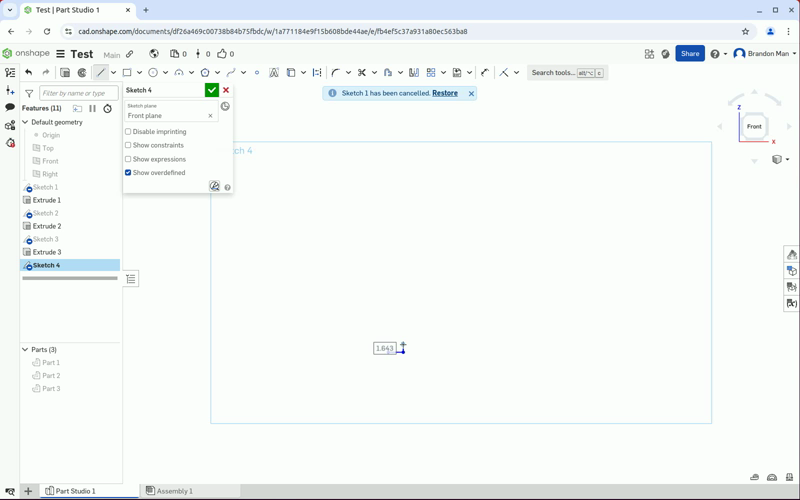
mouse_move(433, 344)
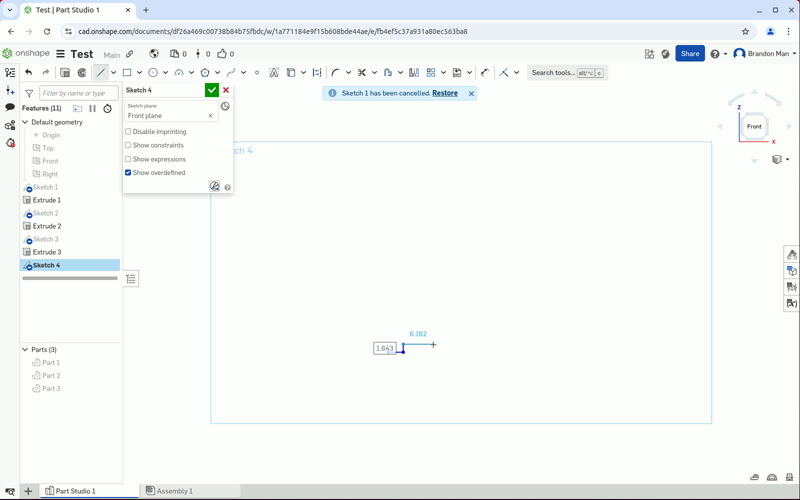
mouse_move(388, 344)
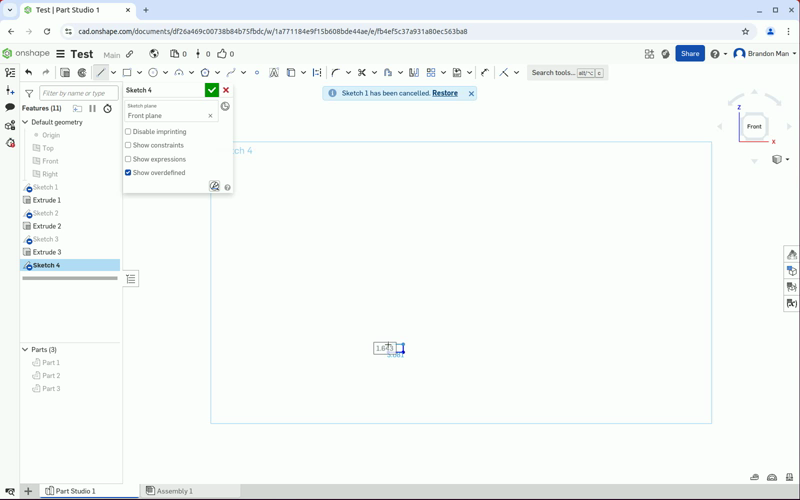
click(388, 344)
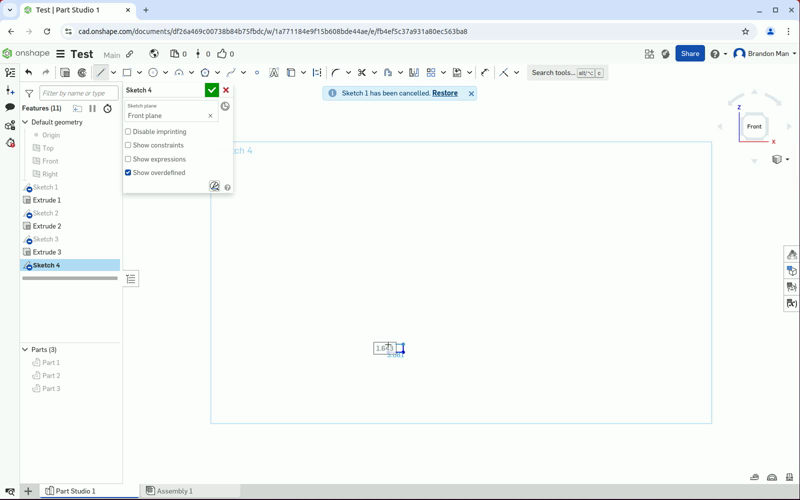
key_up(shift)
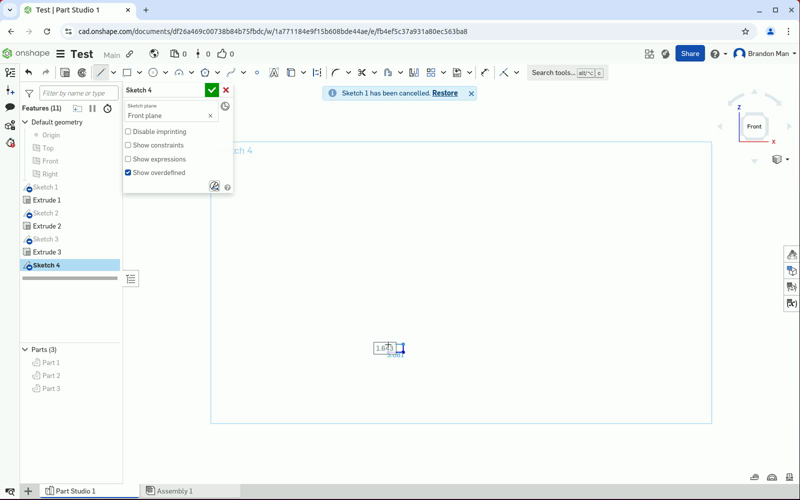
mouse_move(418, 344)
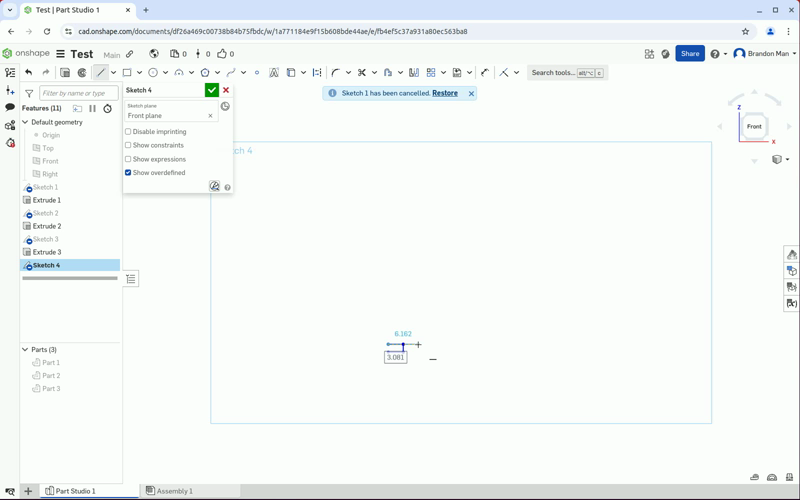
key_down(shift)
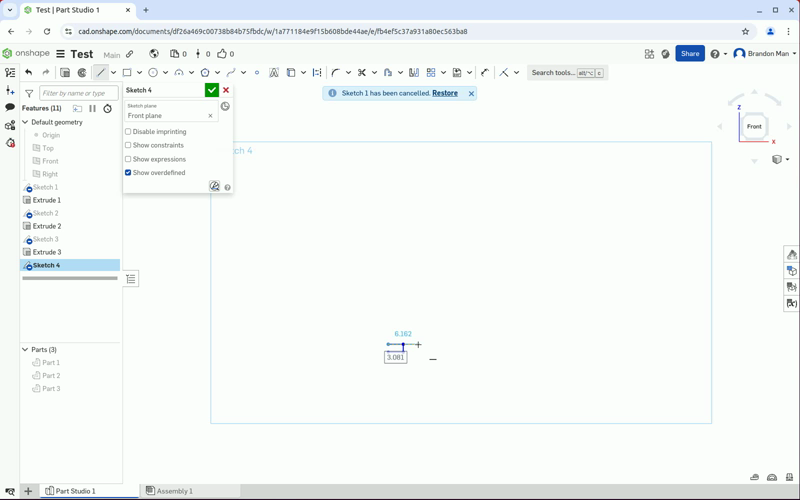
mouse_move(388, 352)
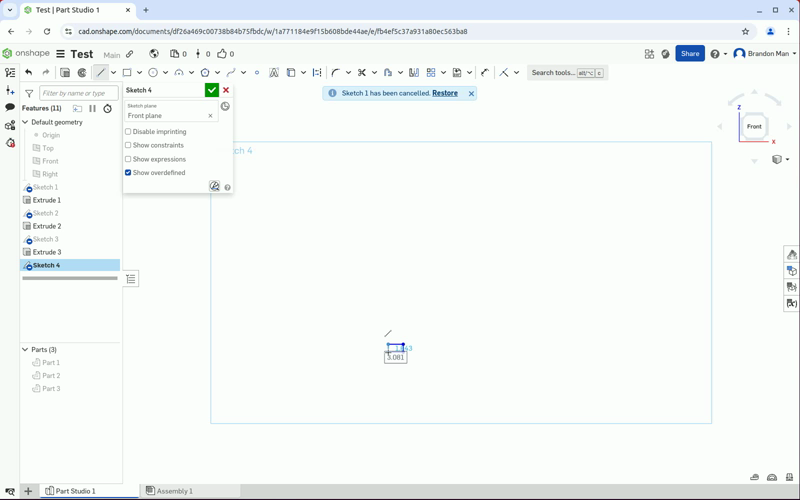
key_up(shift)
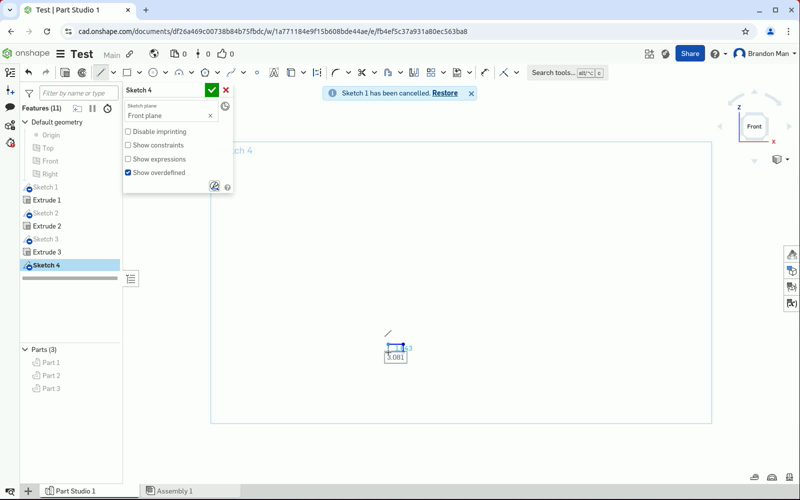
click(388, 352)
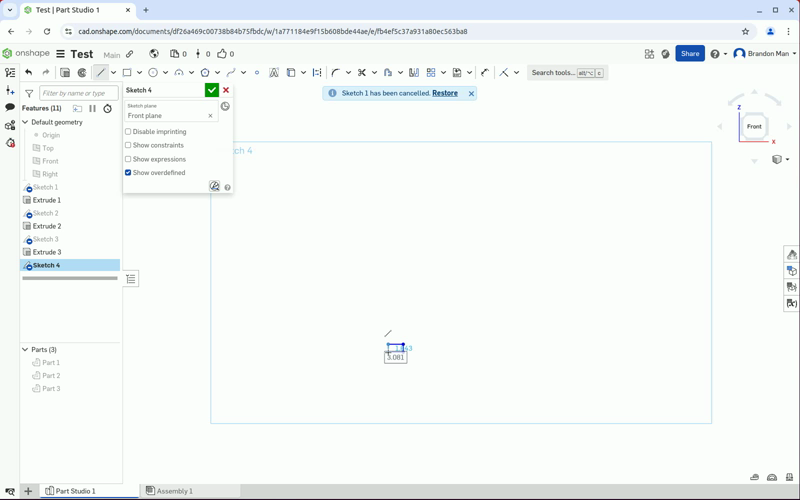
key(esc)
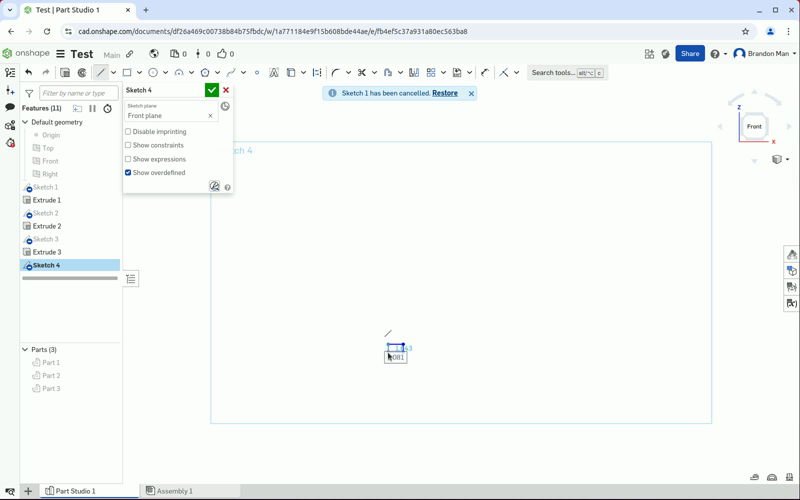
mouse_move(401, 351)
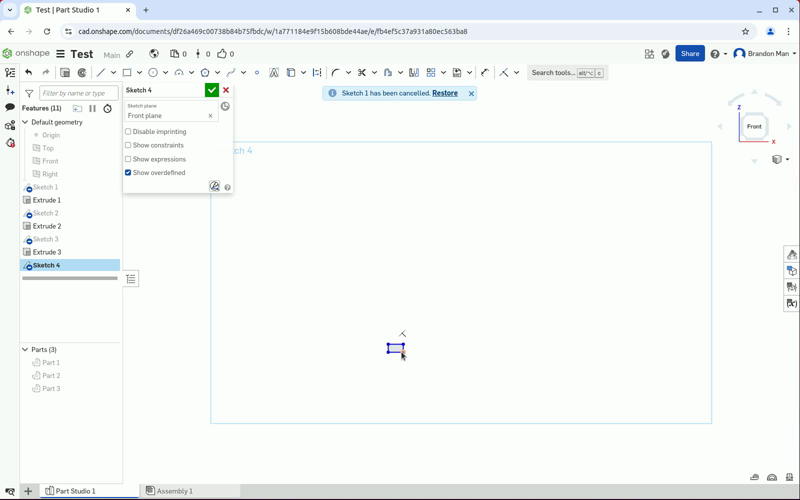
scroll(6)
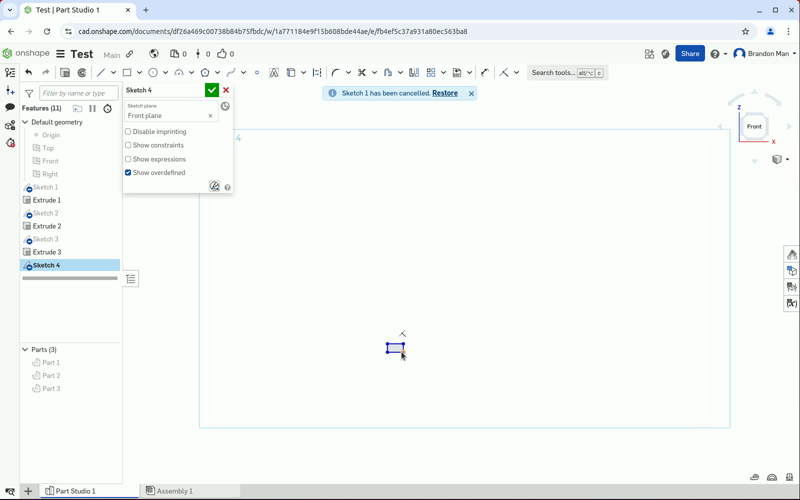
scroll(6)
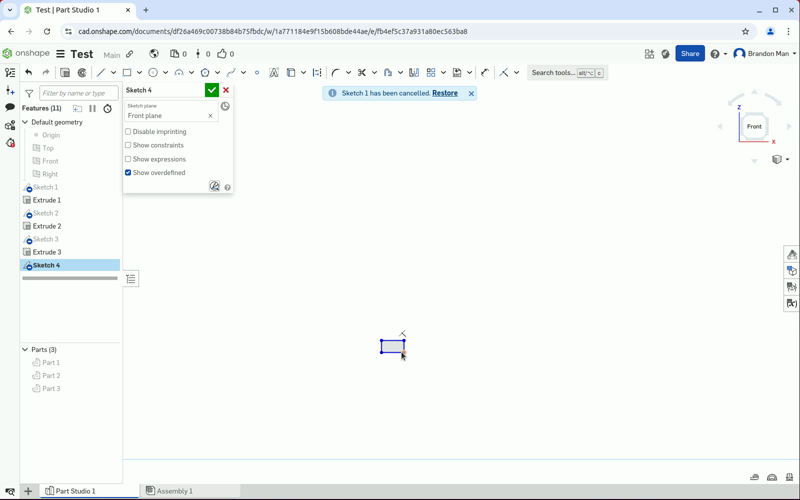
scroll(6)
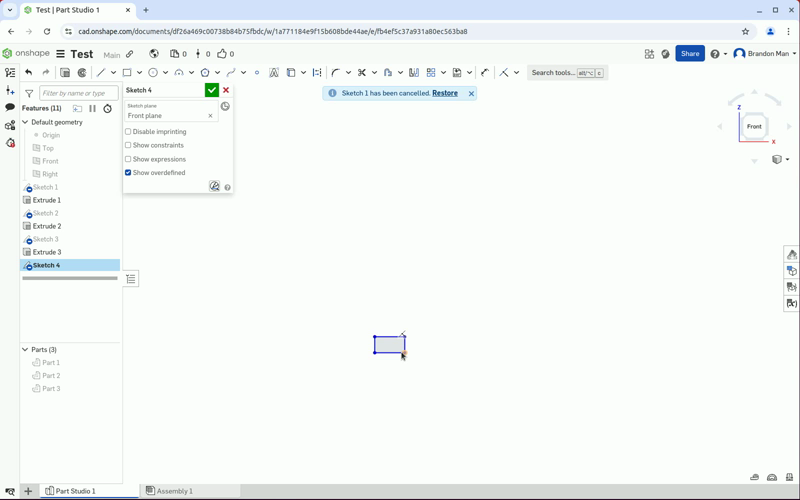
scroll(6)
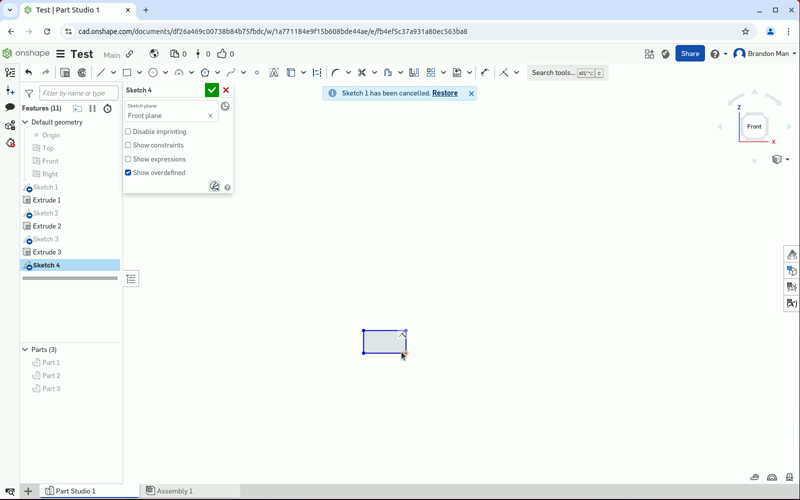
scroll(6)
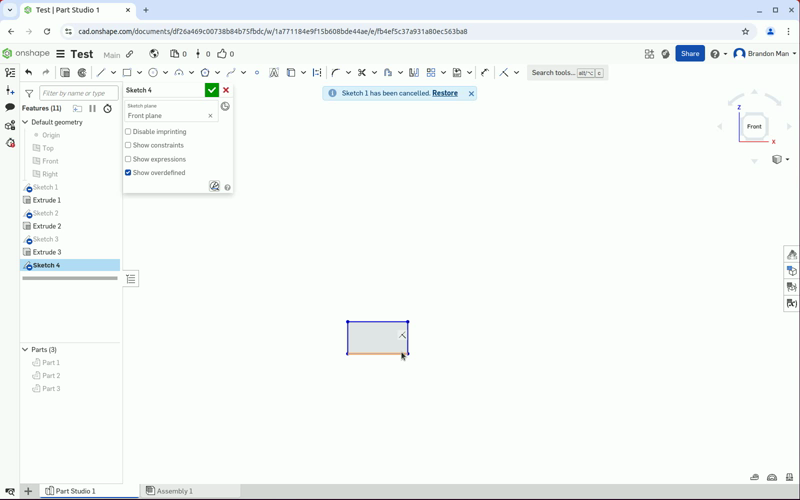
scroll(6)
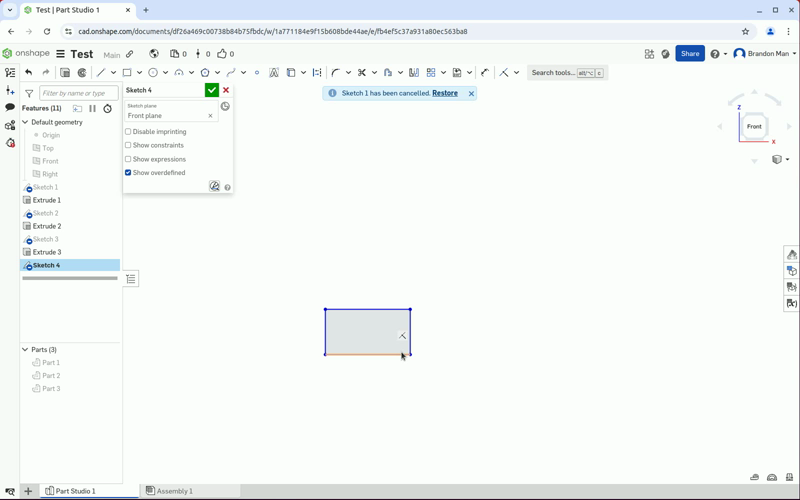
scroll(6)
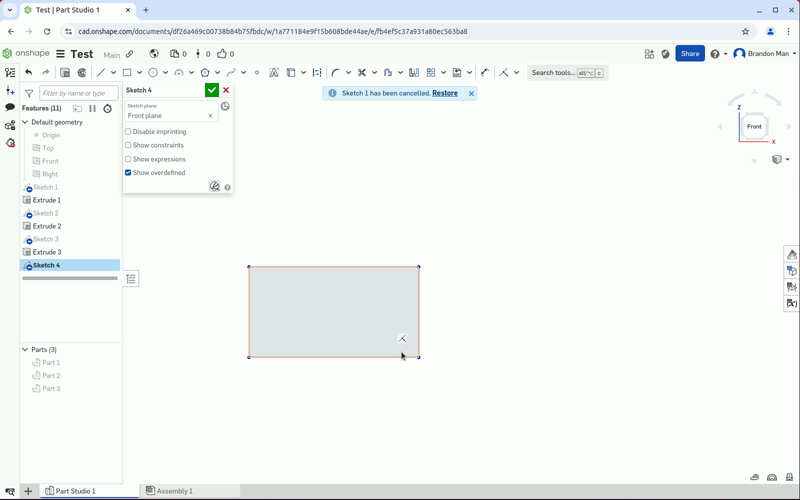
click(401, 351)
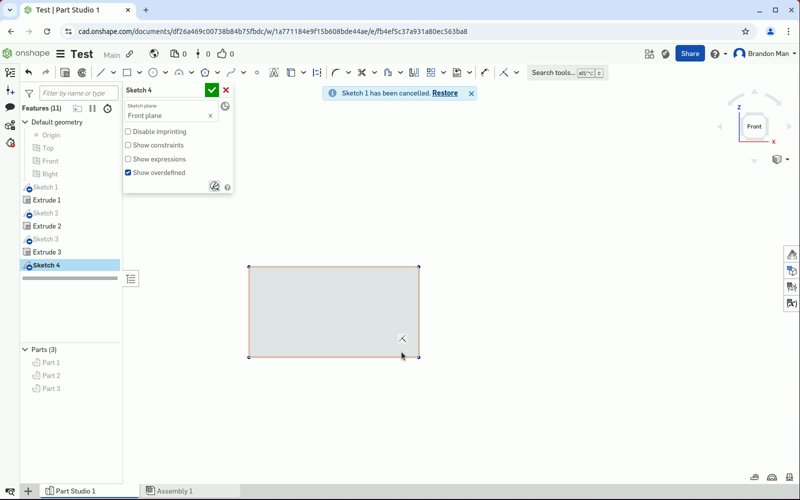
scroll(-6)
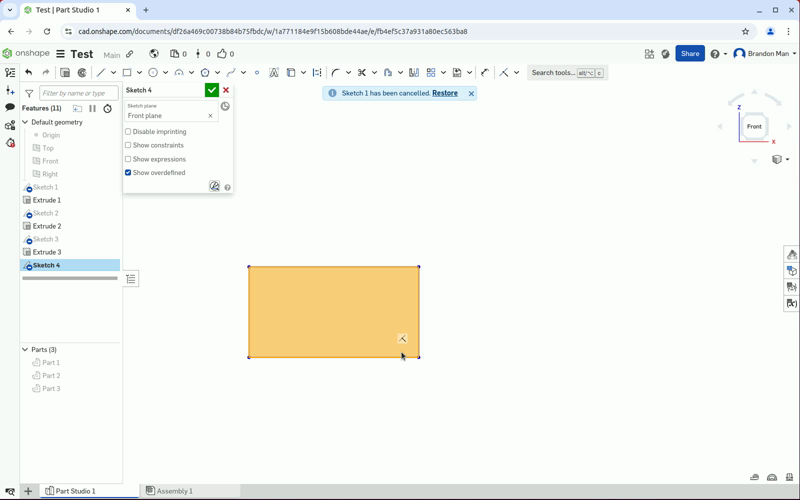
scroll(-6)
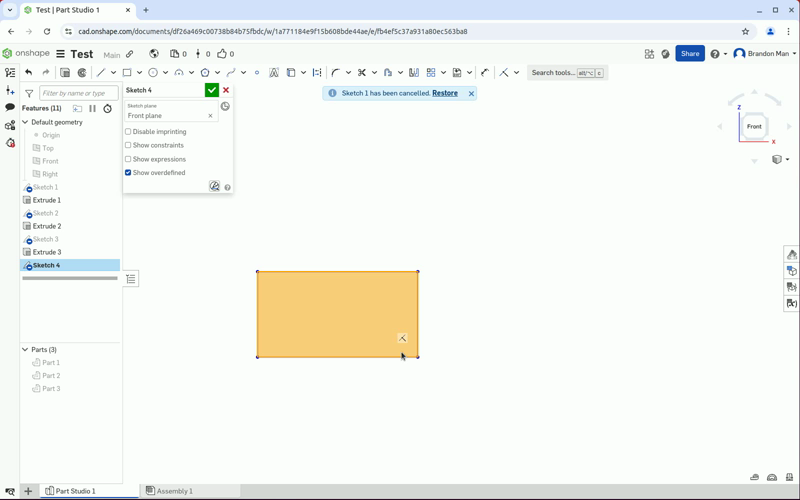
scroll(-6)
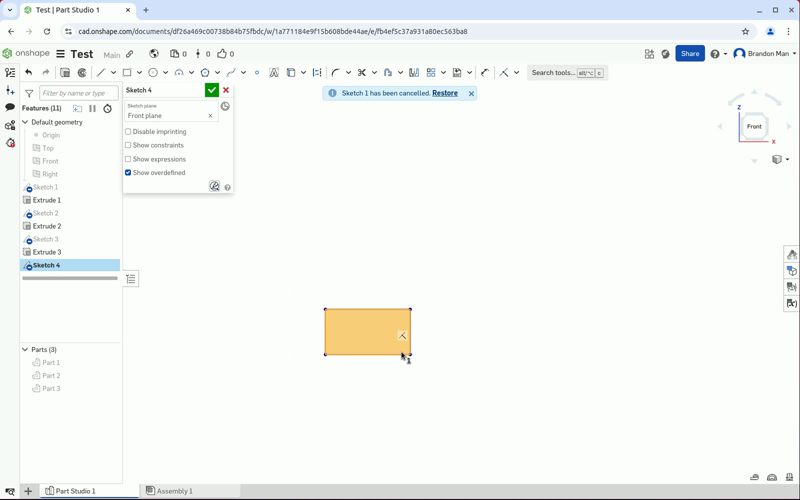
scroll(-6)
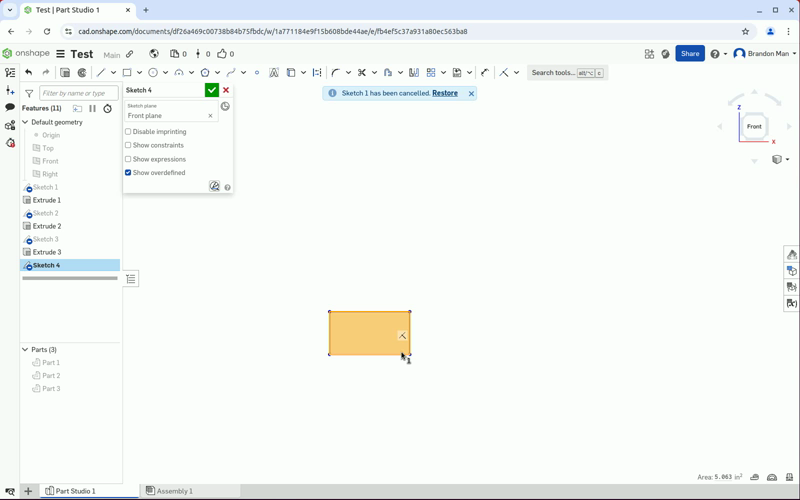
scroll(-6)
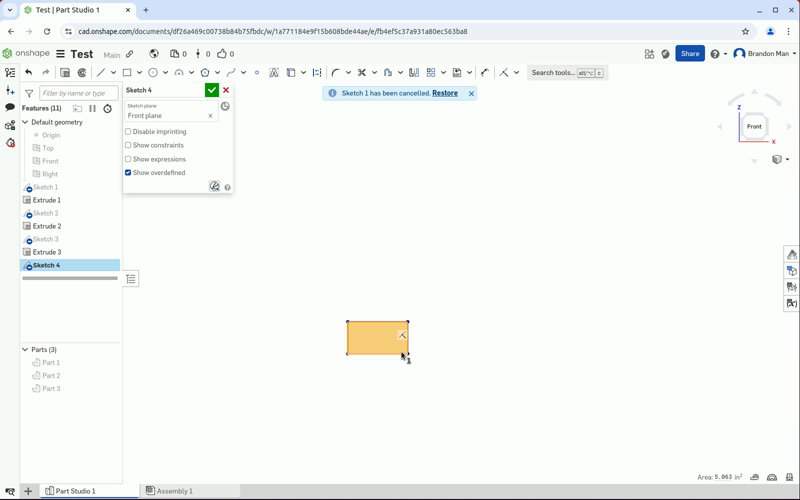
scroll(-6)
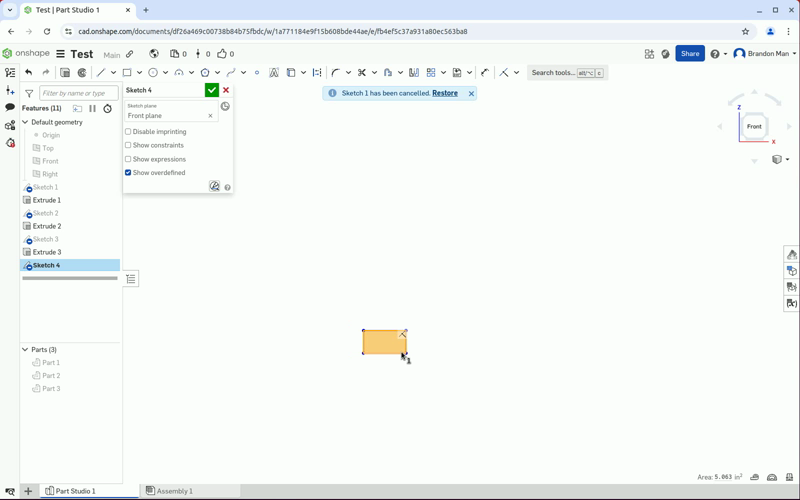
scroll(-6)
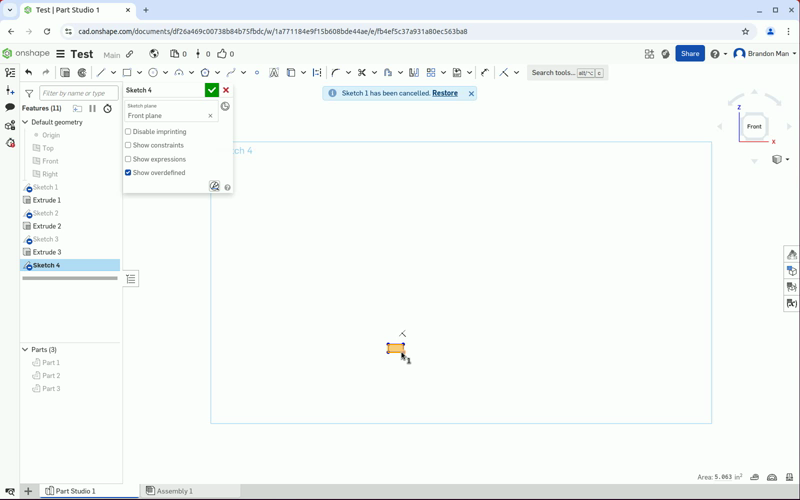
mouse_move(73, 352)
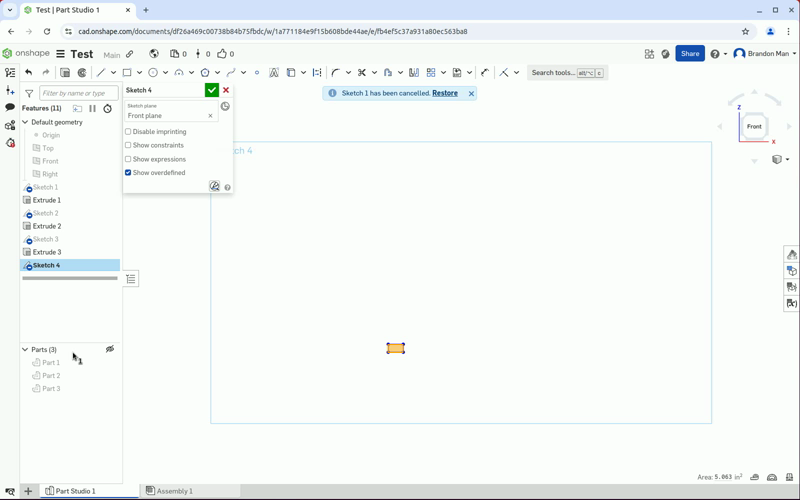
key(shift+y)
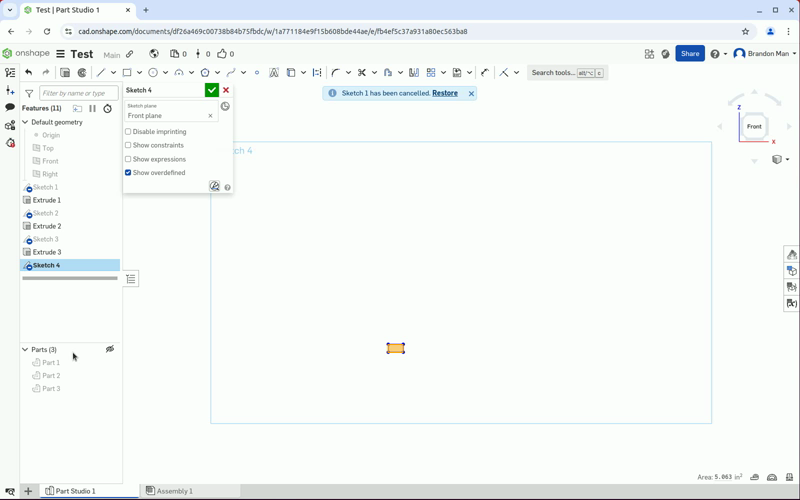
key(shift+e)
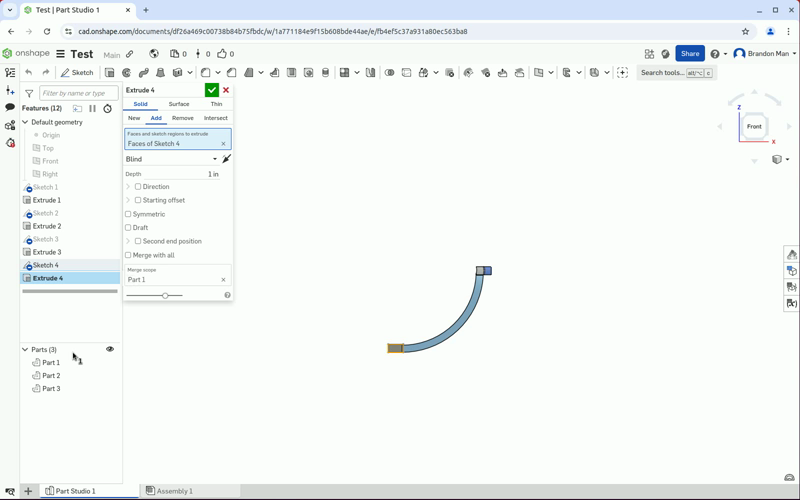
mouse_move(143, 106)
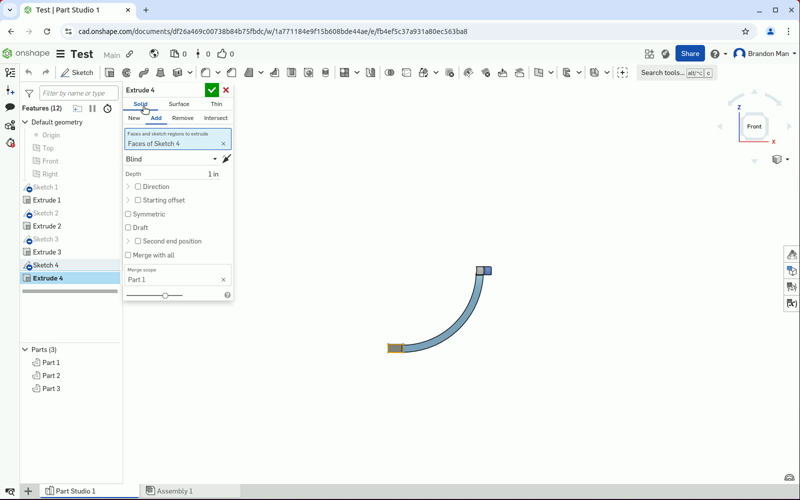
click(143, 106)
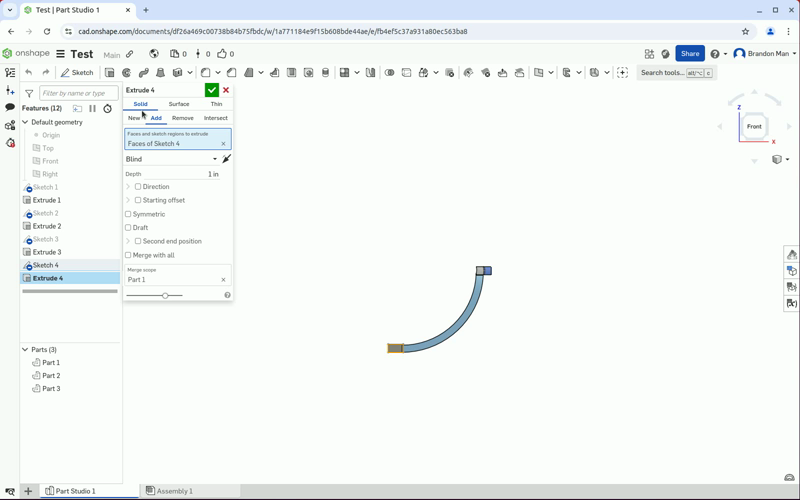
mouse_move(137, 120)
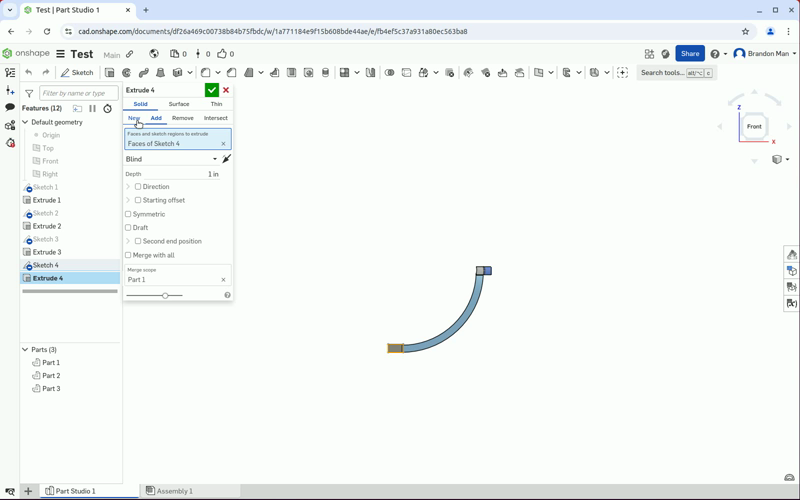
click(137, 120)
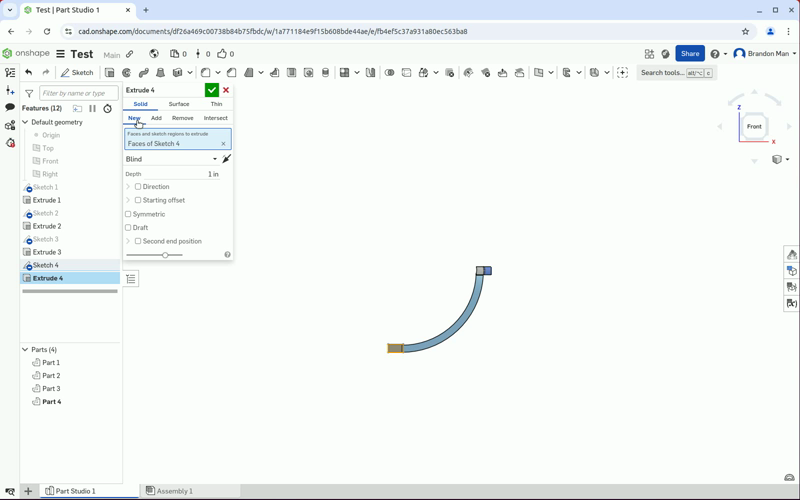
key(tab, 4)
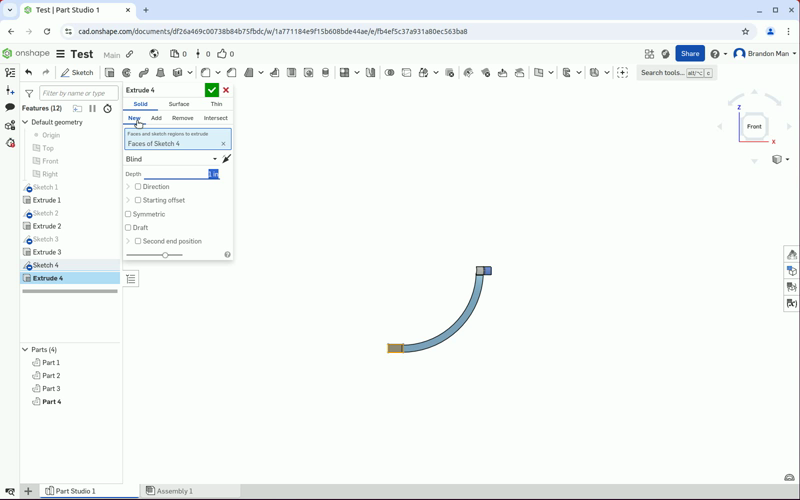
text(23.108)
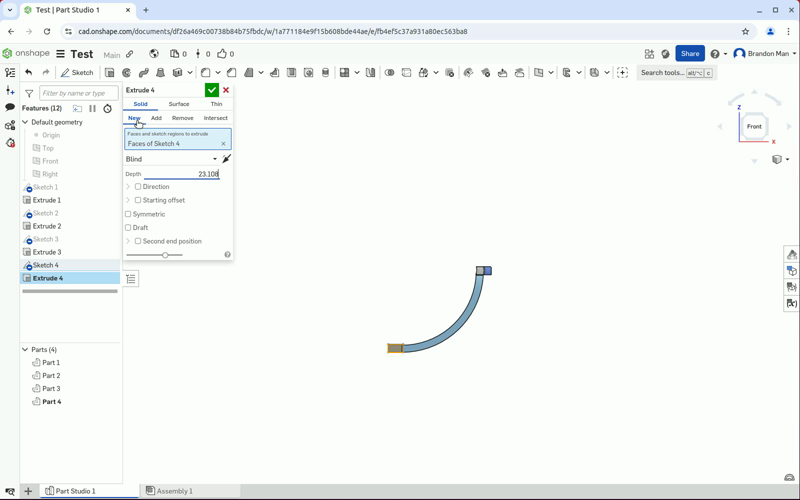
key(enter)
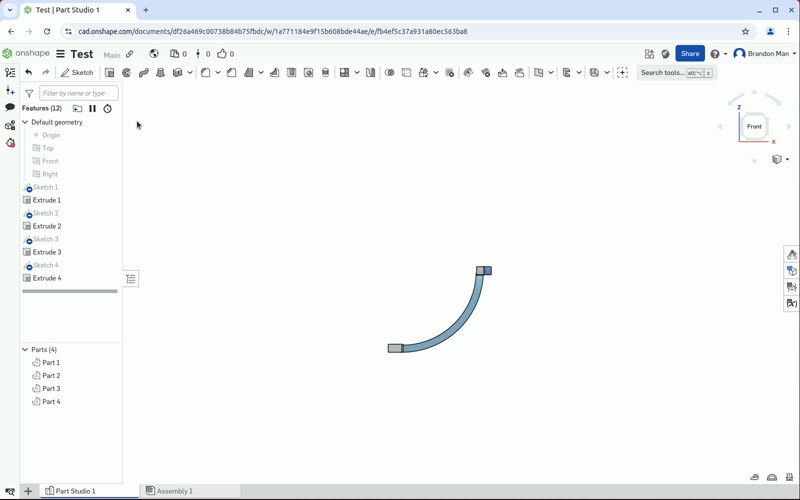
key(shift+h)
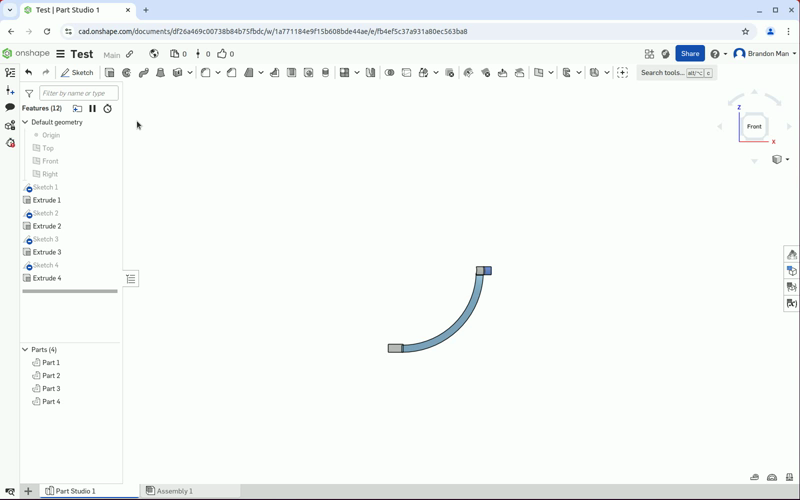
key(shift+h)
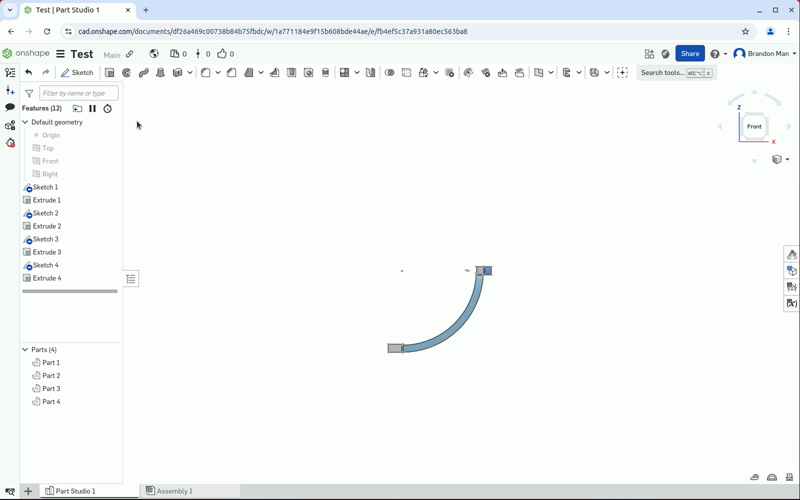
key(shift+7)
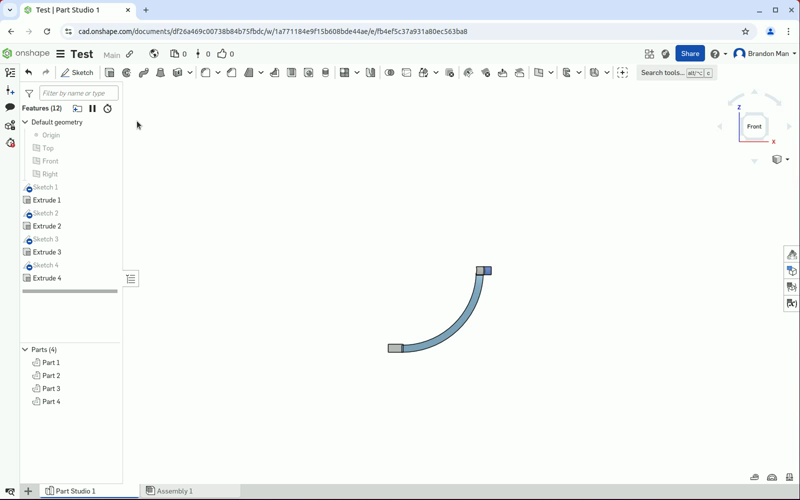
key(left, 2)
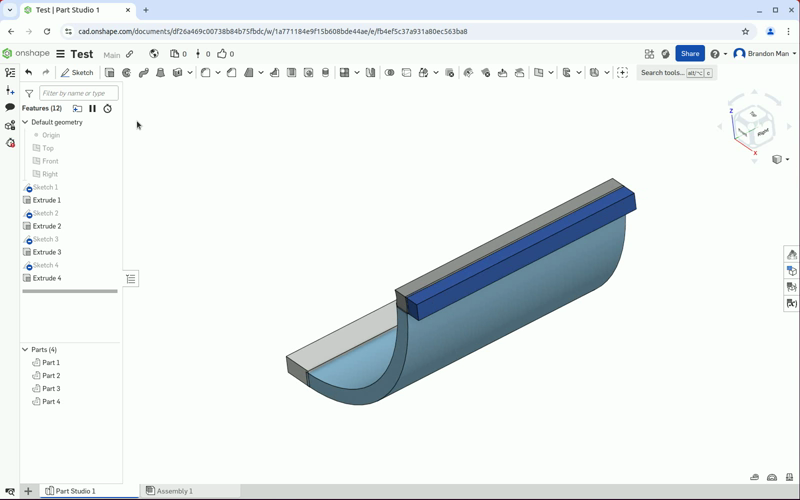
key(down, 2)
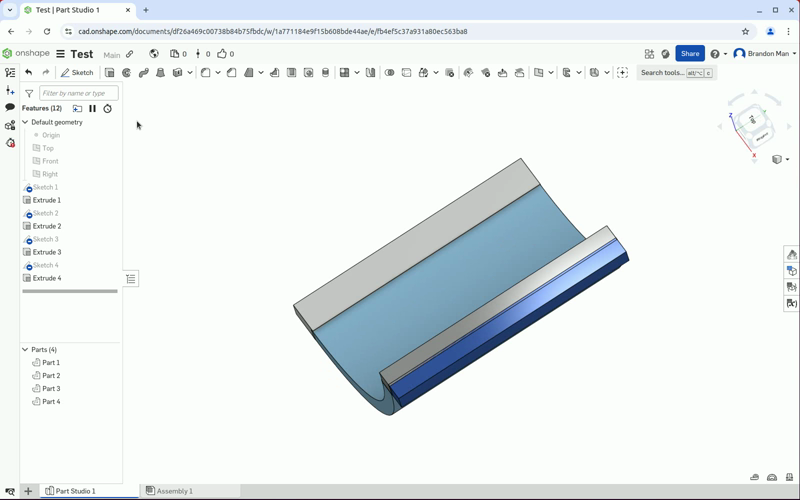
key(up, 2)
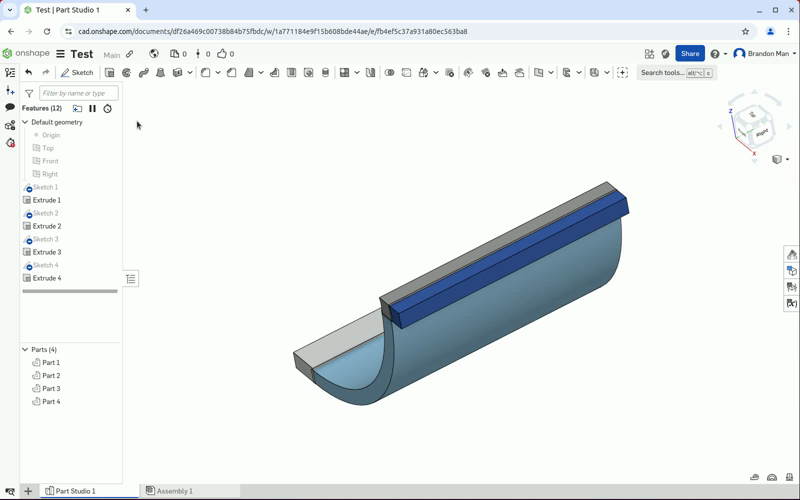
key(right, 2)
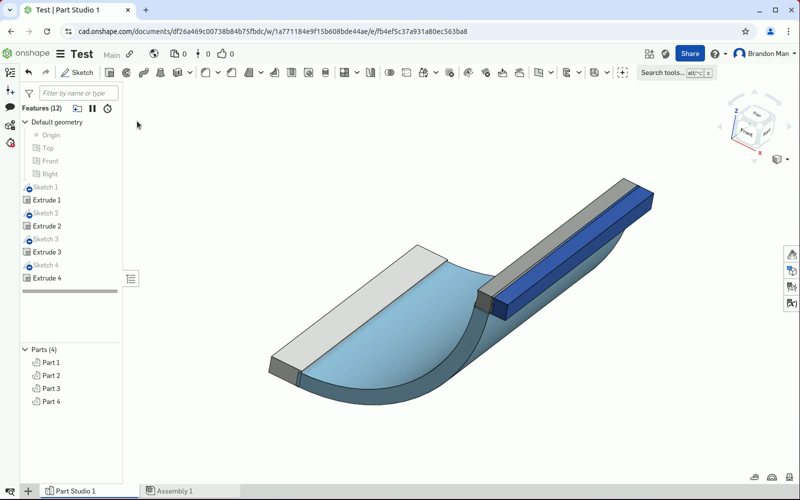
mouse_move(73, 189)
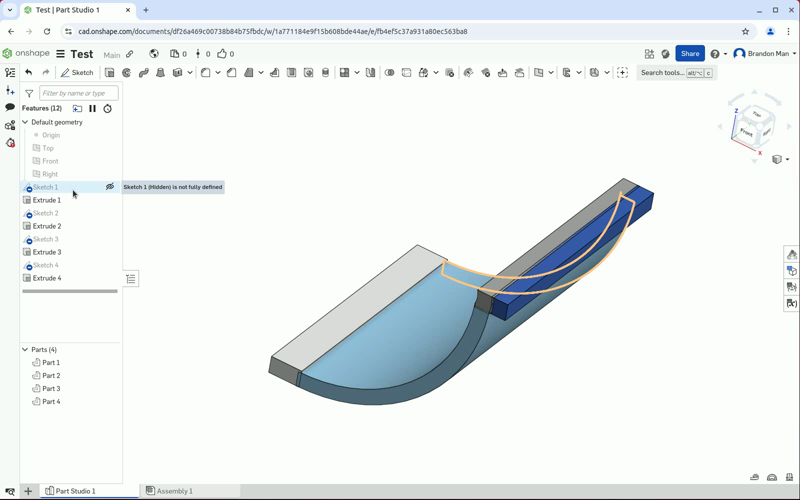
click(73, 189)